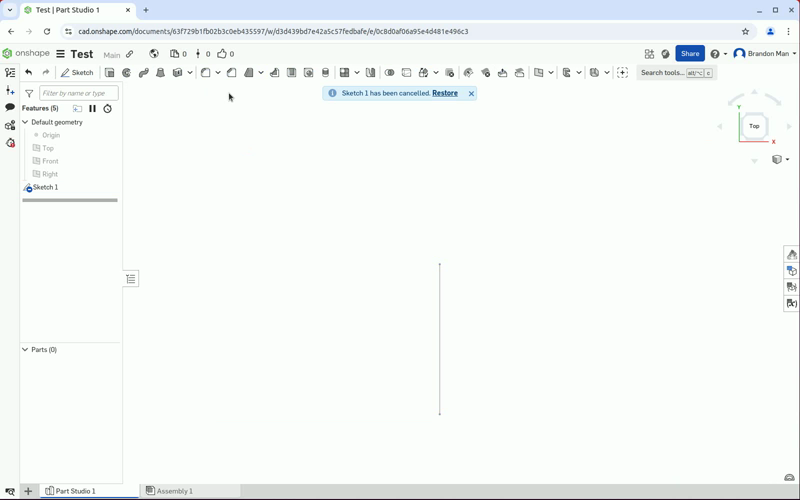
key(shift+h)
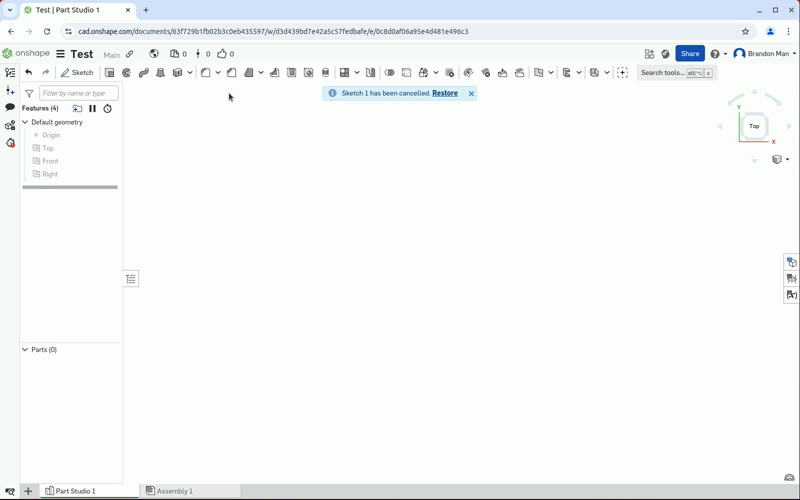
mouse_move(73, 352)
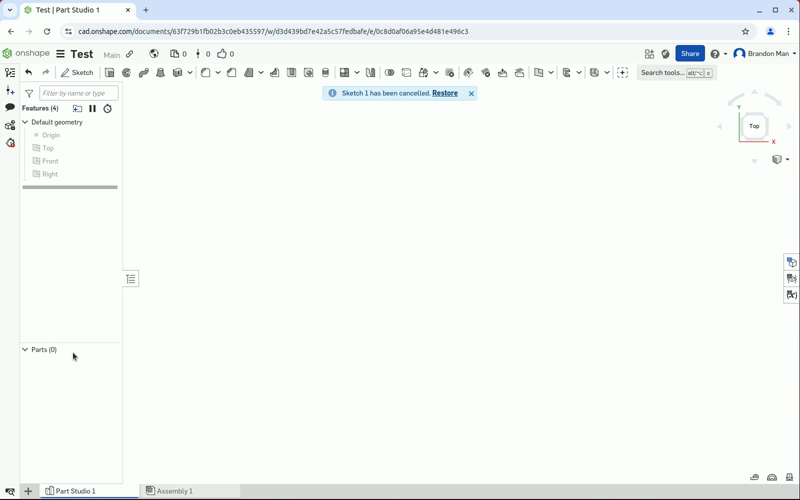
key(y)
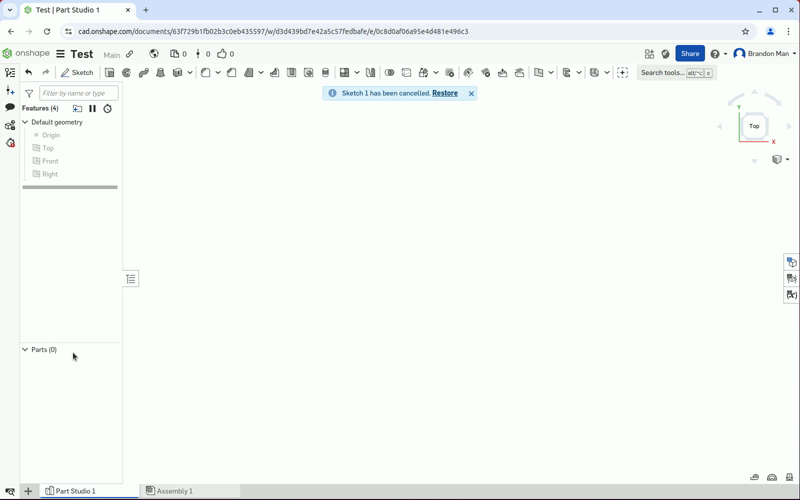
key(shift+p)
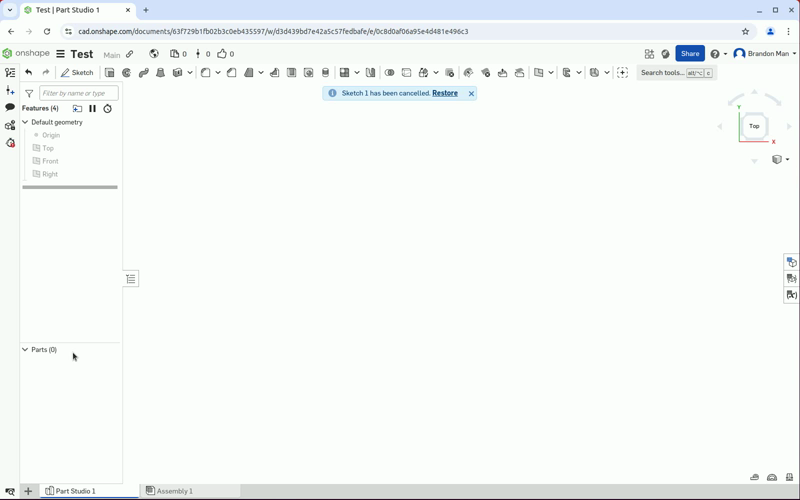
key(space)
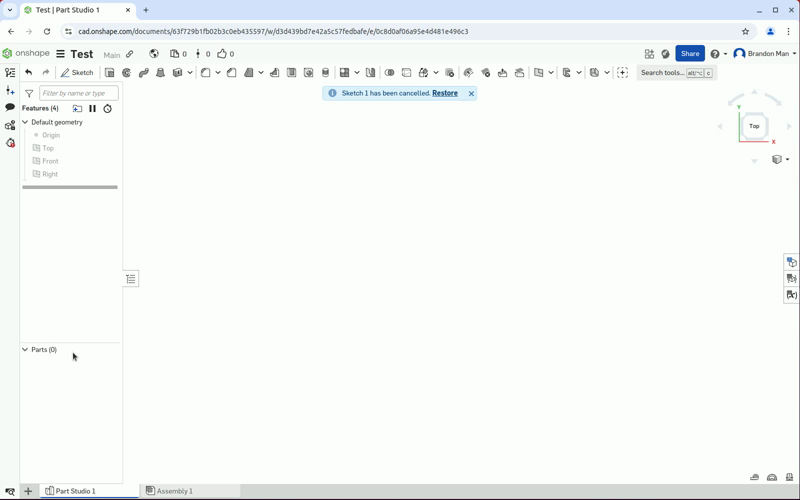
key_down(shift)
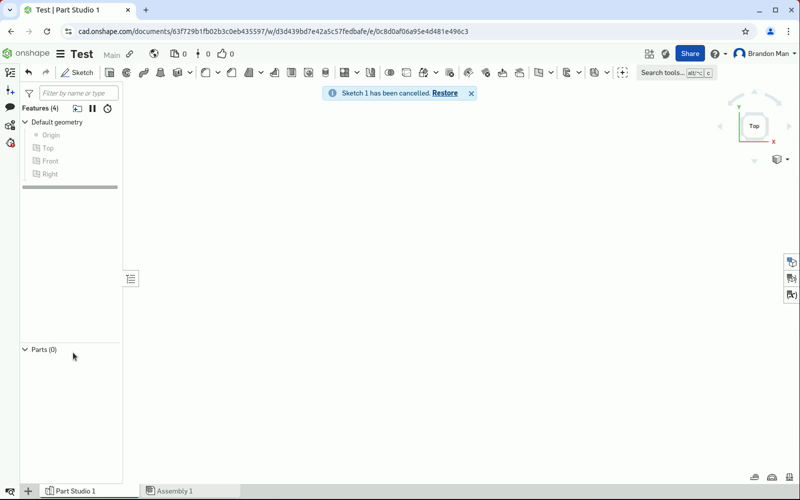
key(up)
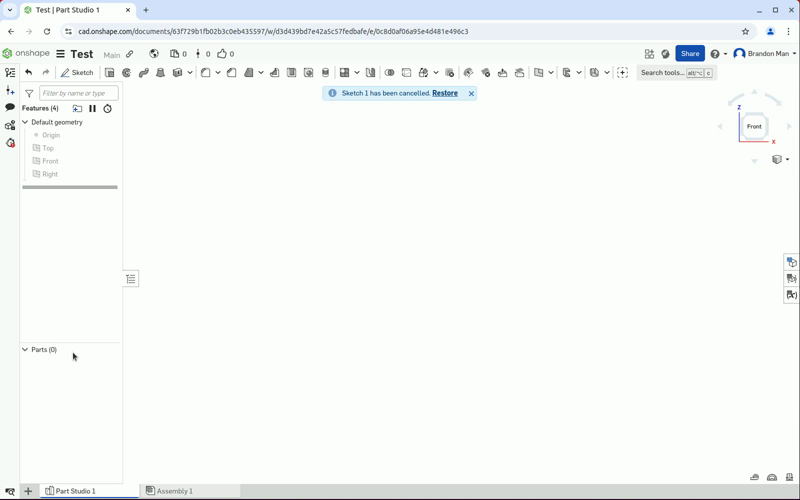
key_up(shift)
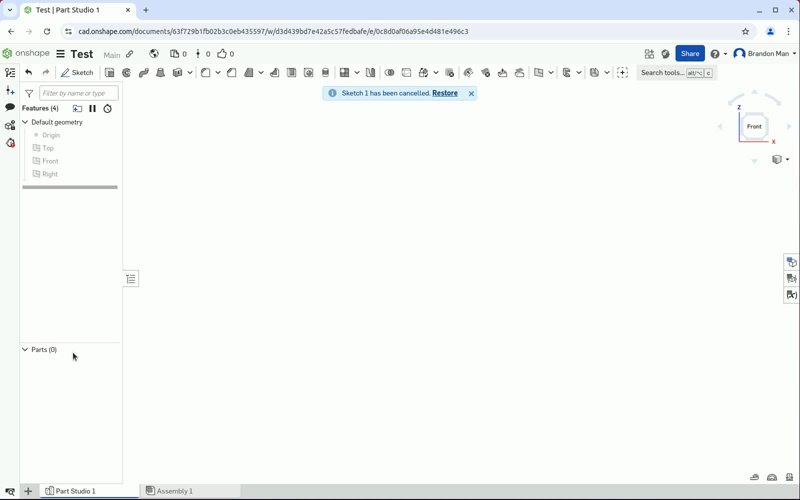
mouse_move(73, 352)
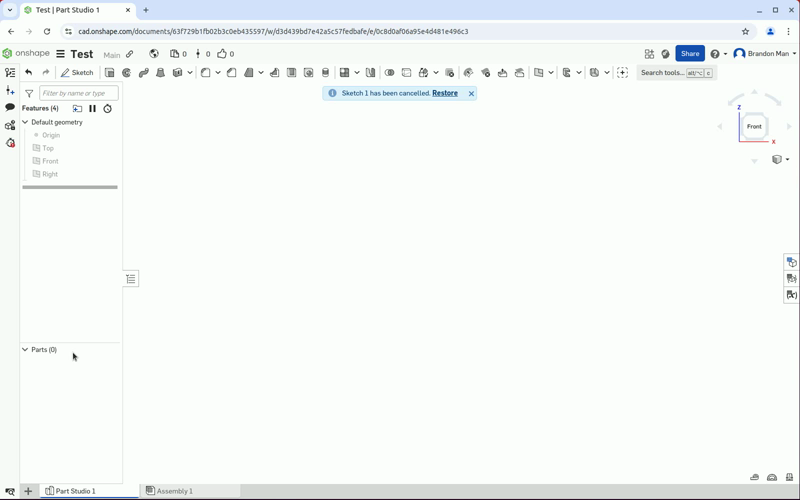
key(shift+y)
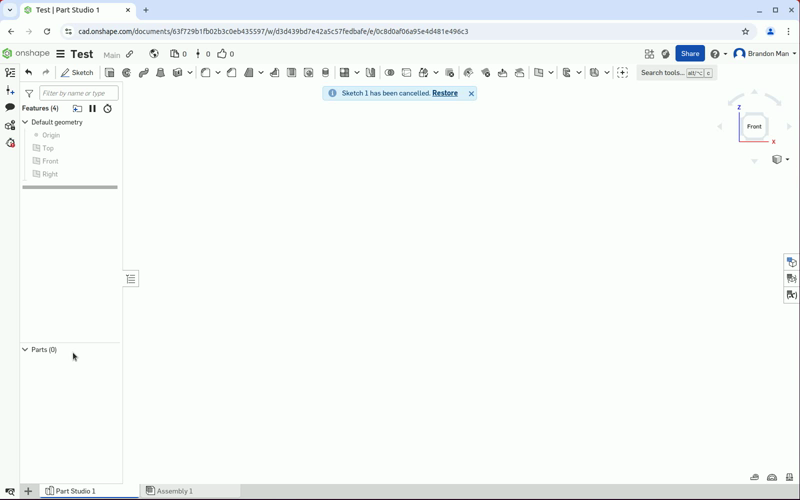
key(shift+s)
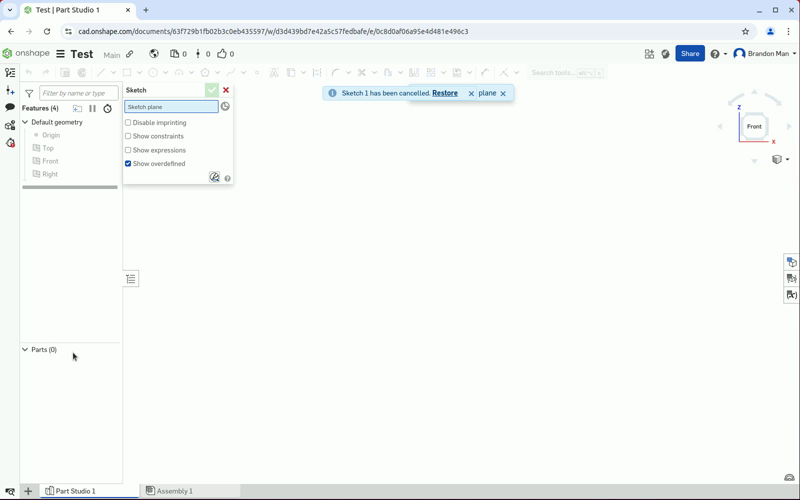
mouse_move(73, 163)
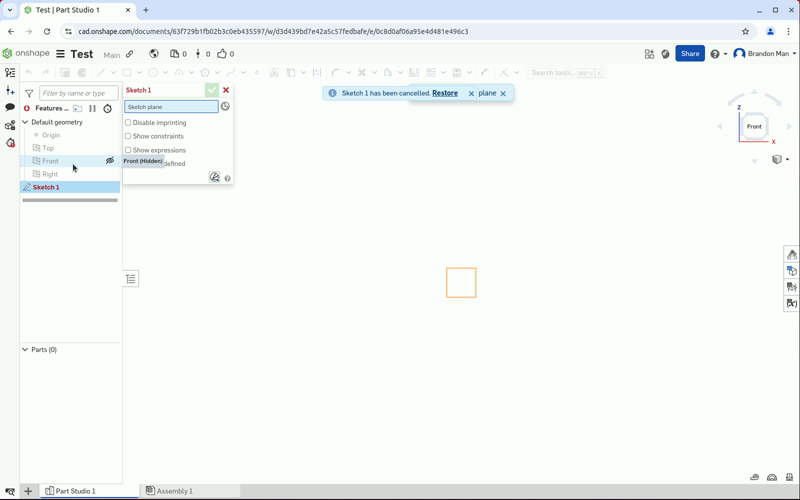
click(73, 163)
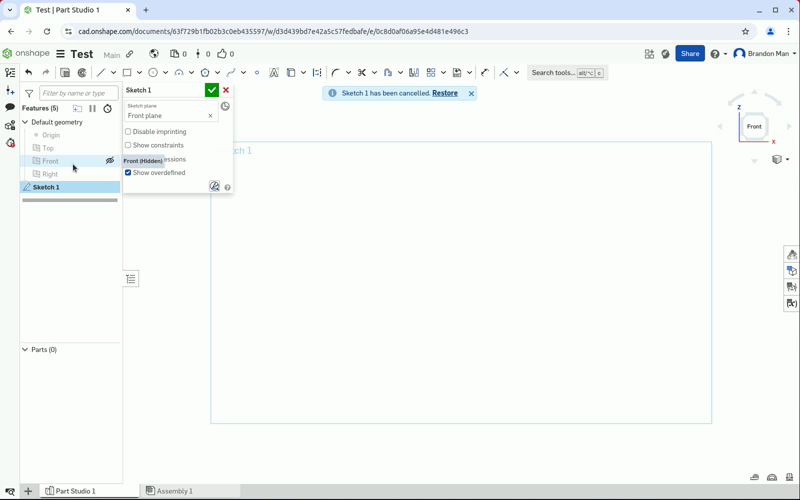
mouse_move(73, 352)
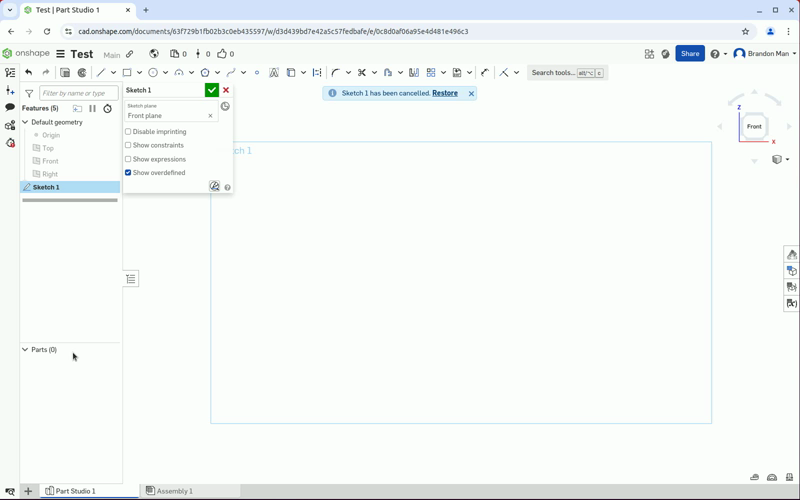
key(y)
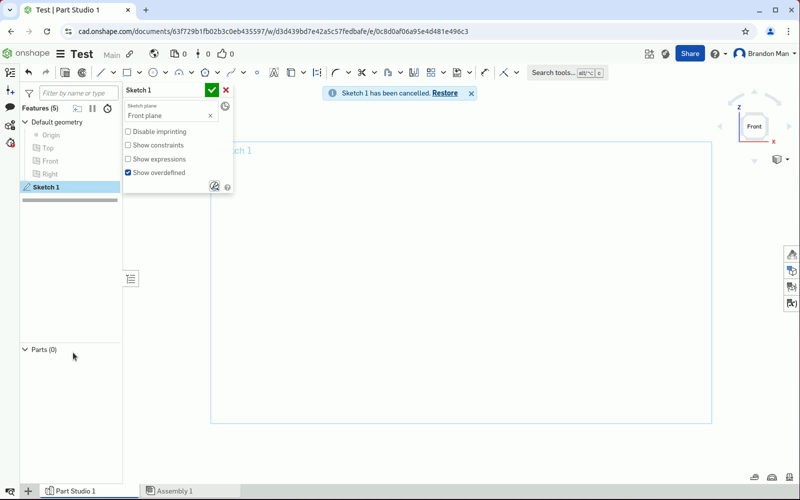
key(l)
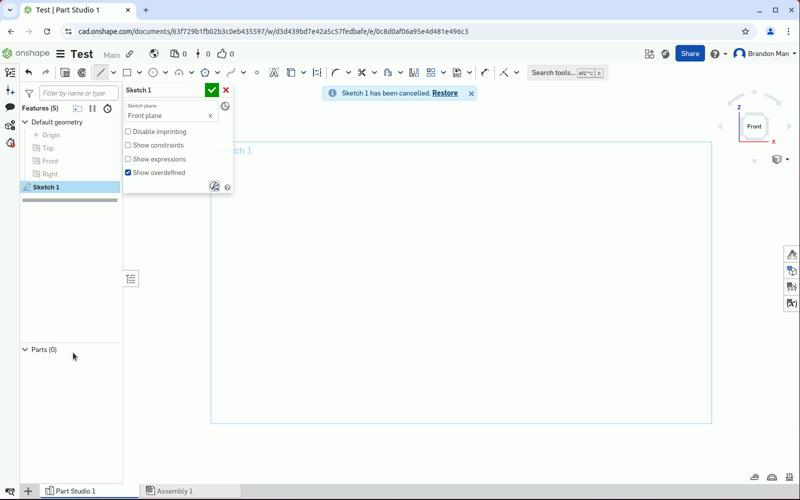
key_down(shift)
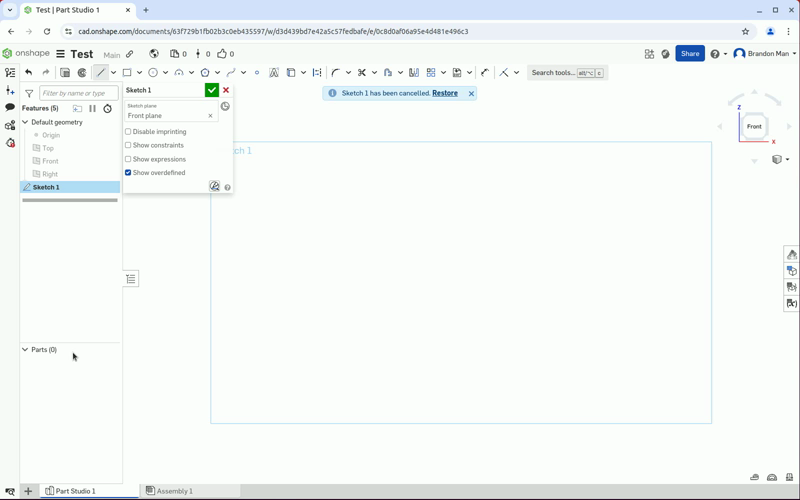
mouse_move(460, 282)
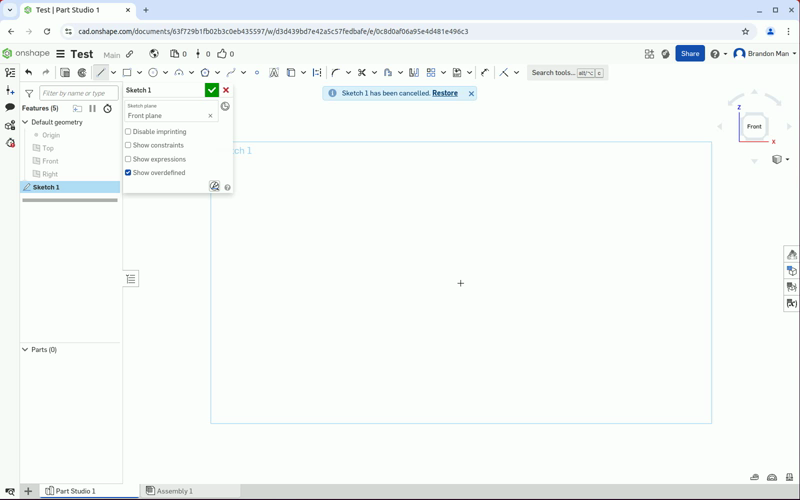
click(460, 282)
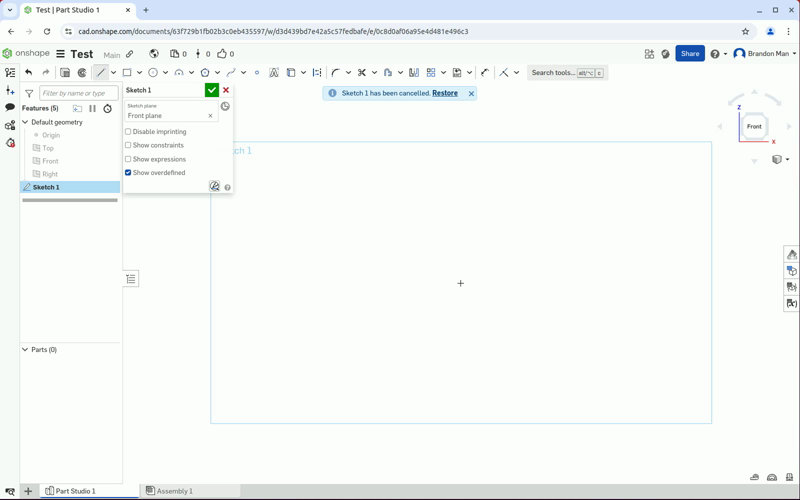
key_up(shift)
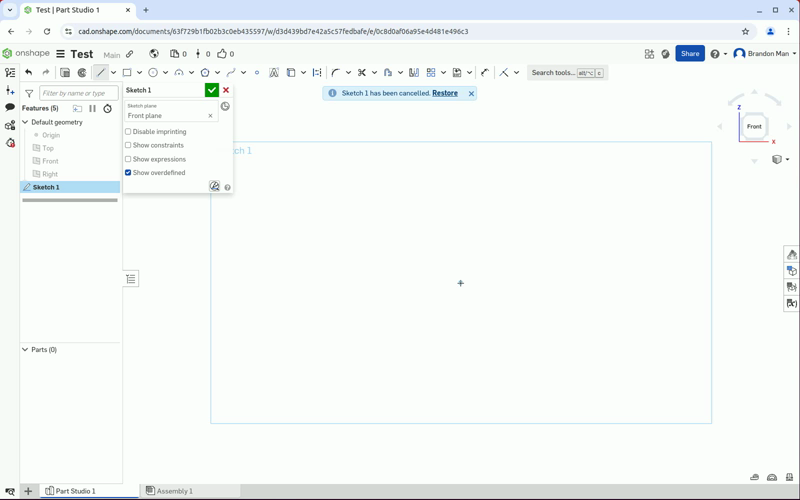
key_down(shift)
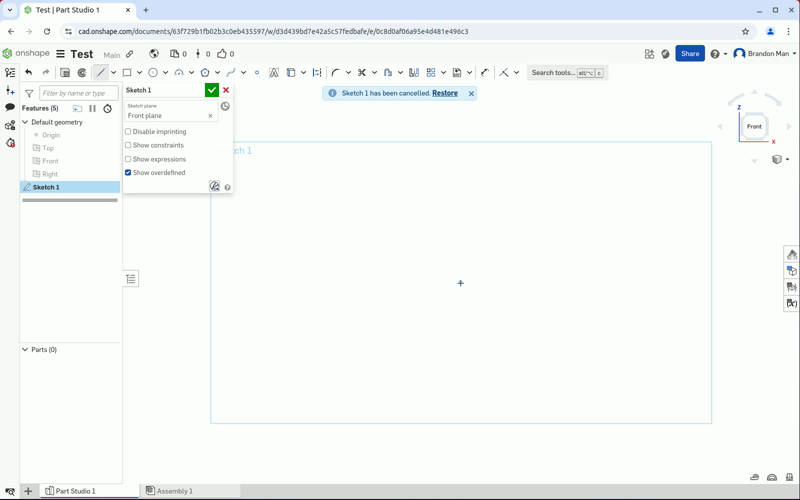
mouse_move(490, 282)
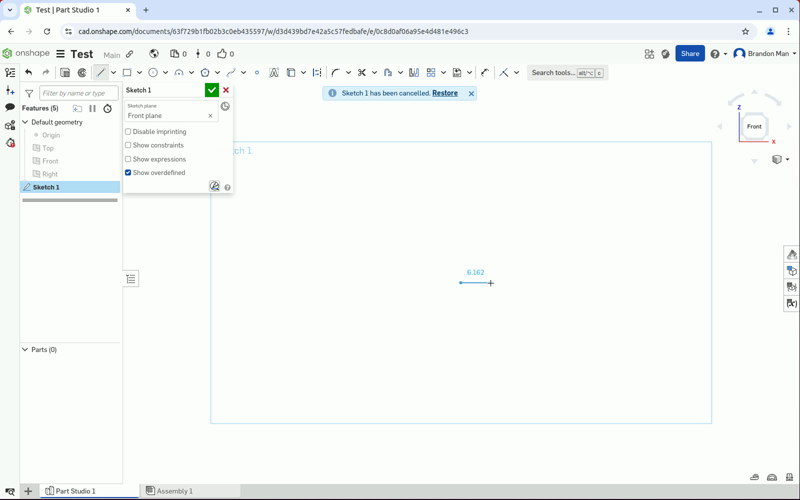
mouse_move(472, 282)
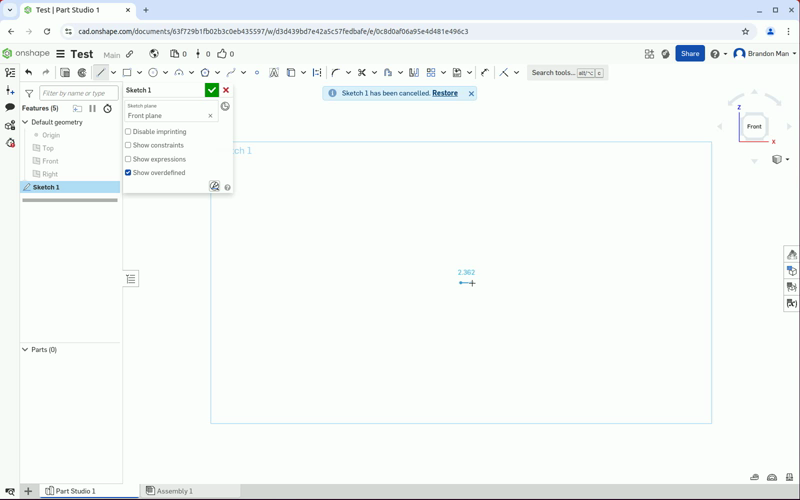
click(472, 282)
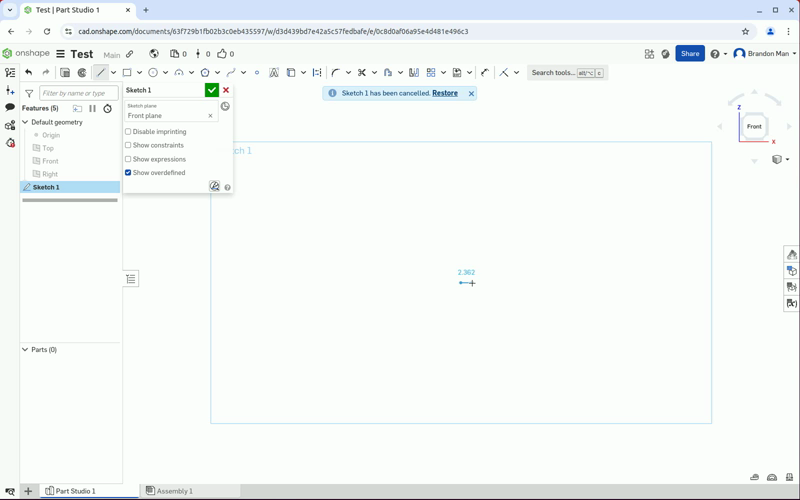
key_up(shift)
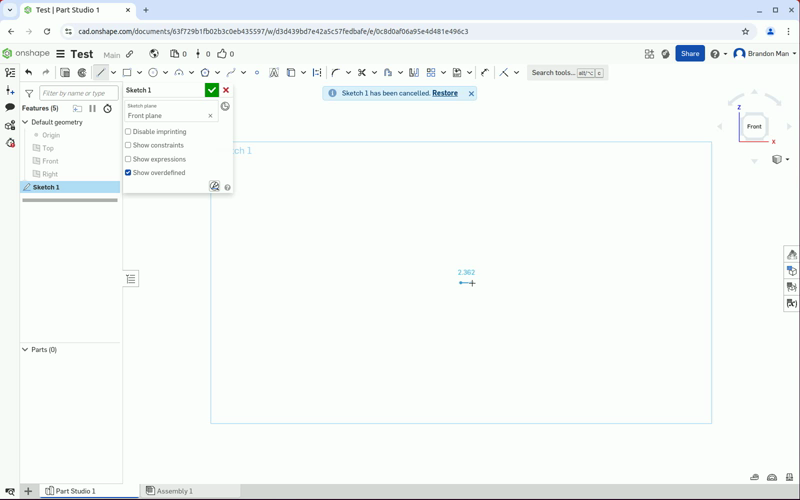
key_down(shift)
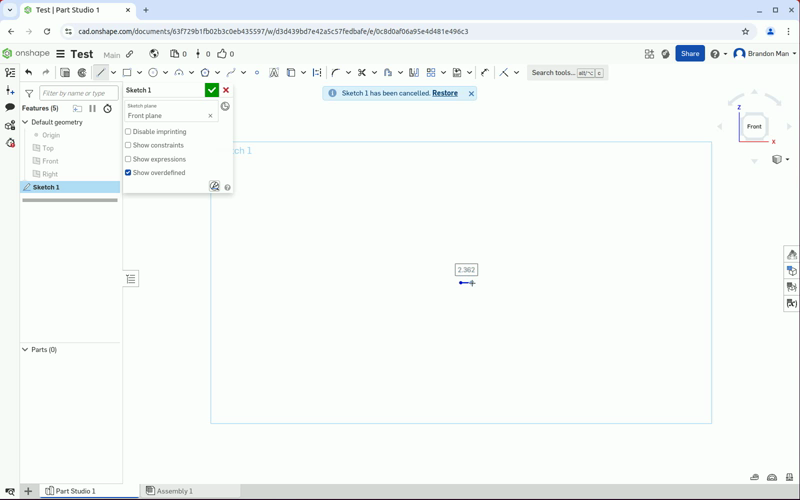
mouse_move(502, 282)
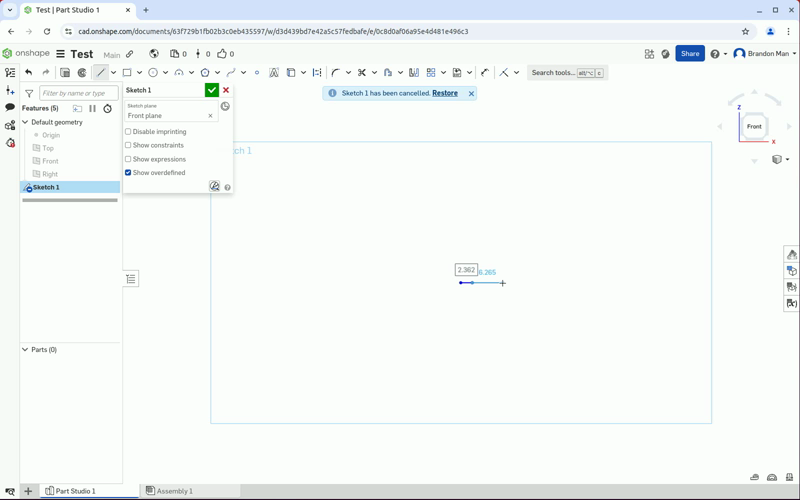
mouse_move(472, 248)
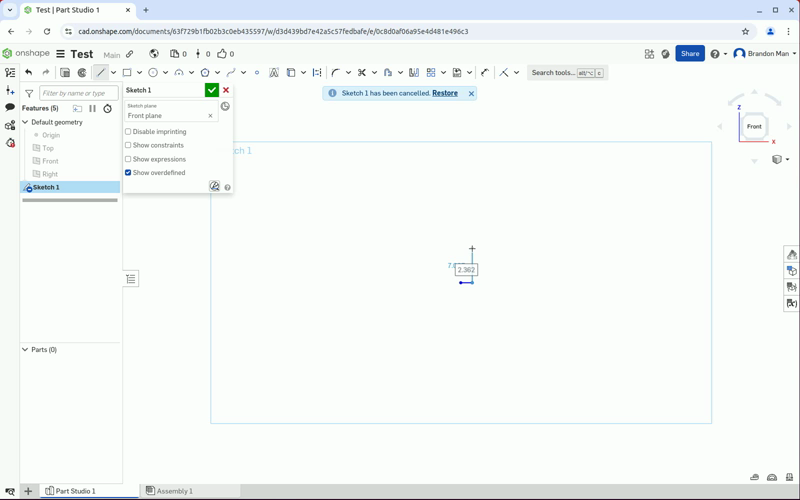
click(472, 248)
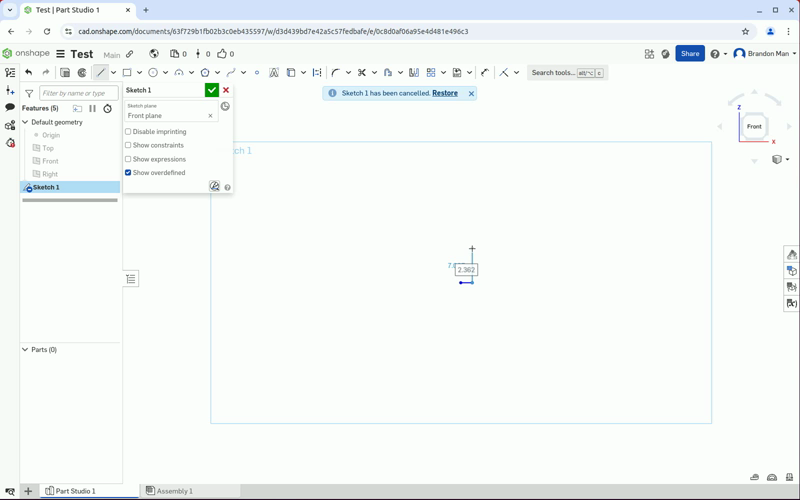
key_up(shift)
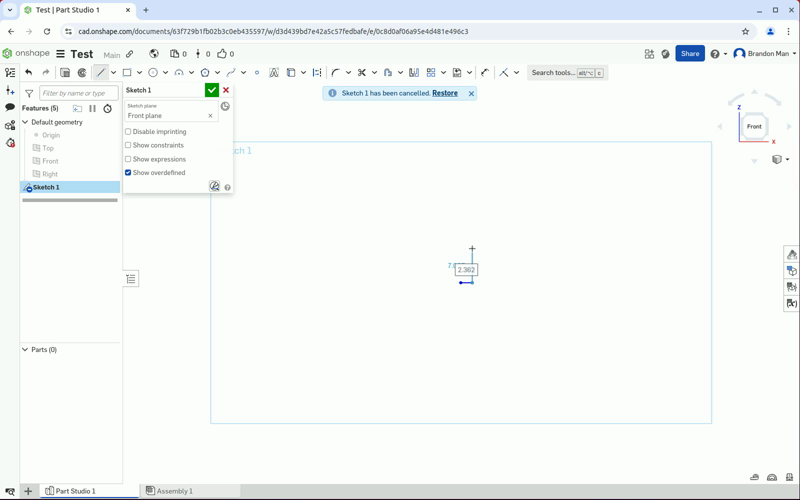
key_down(shift)
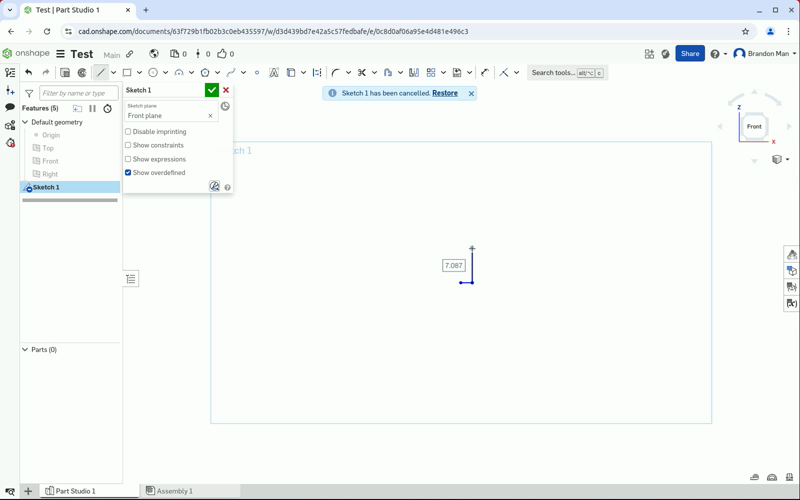
mouse_move(502, 248)
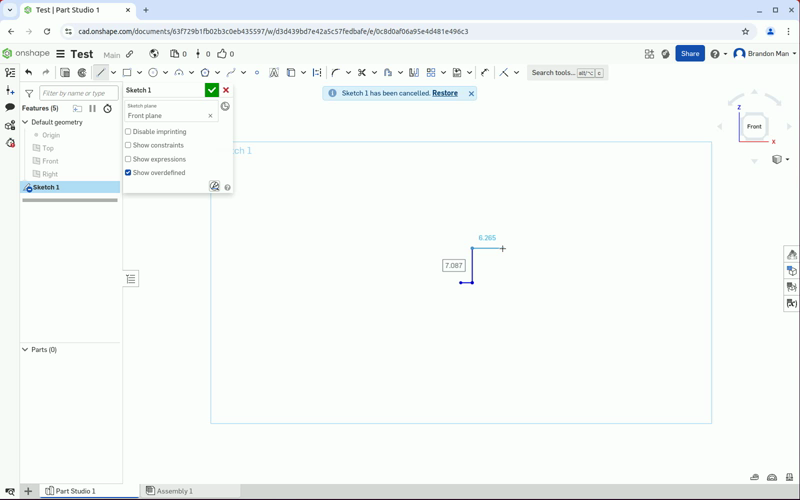
mouse_move(460, 248)
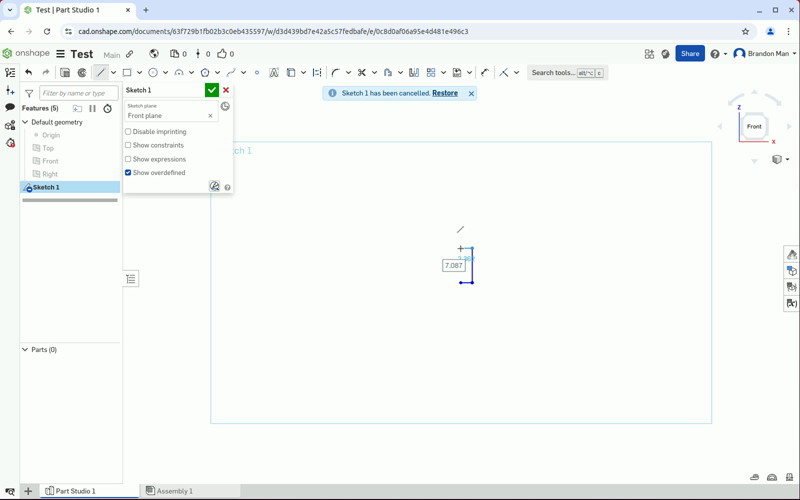
click(460, 248)
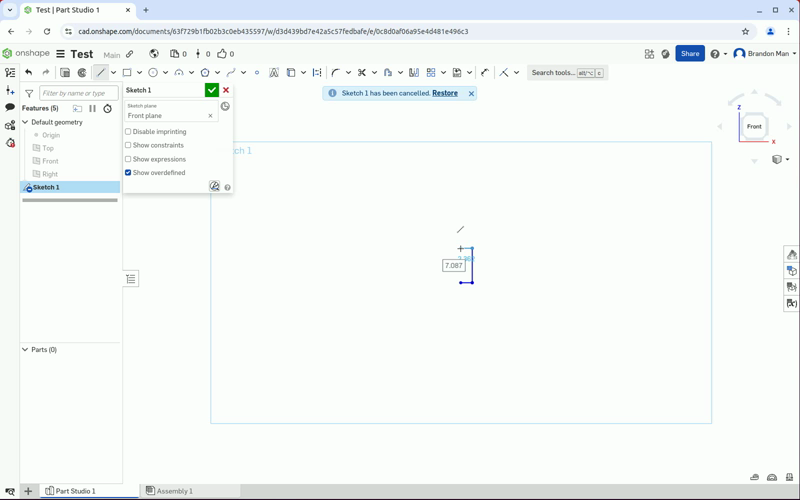
key_up(shift)
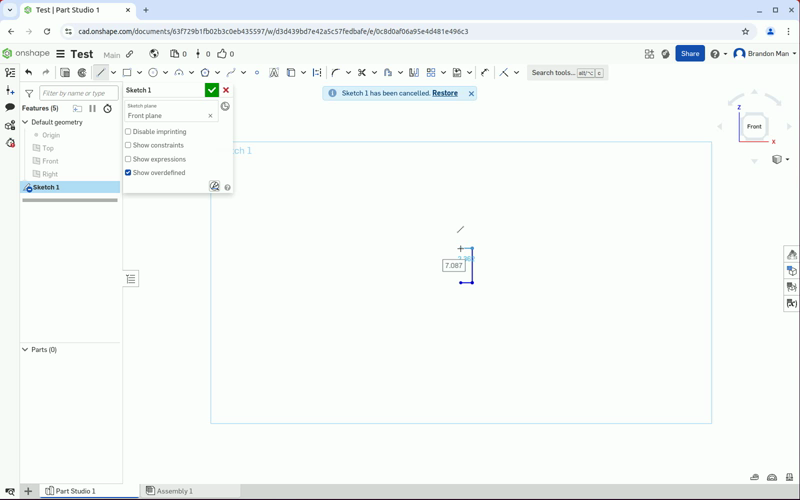
mouse_move(490, 248)
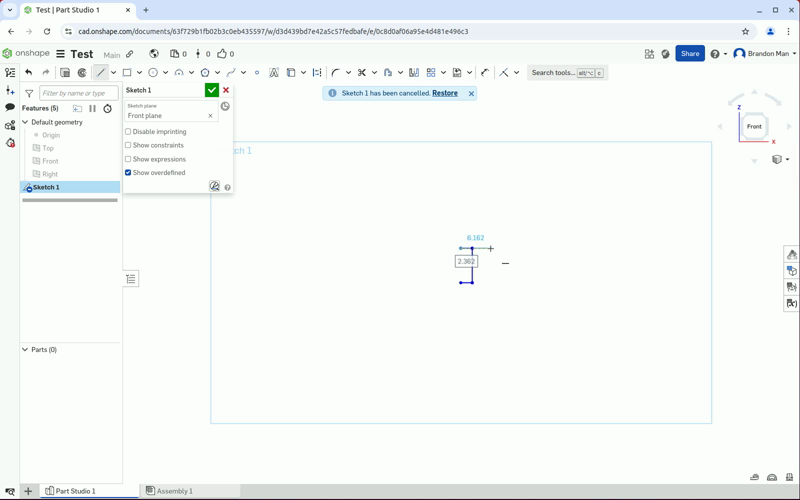
key_down(shift)
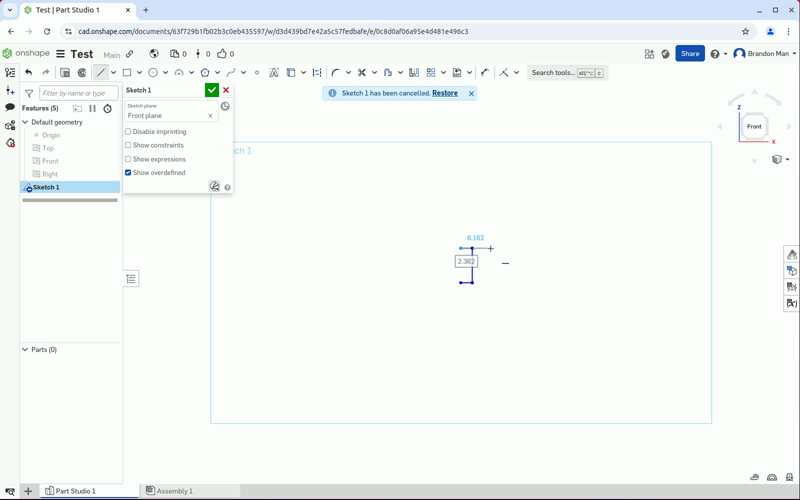
mouse_move(460, 282)
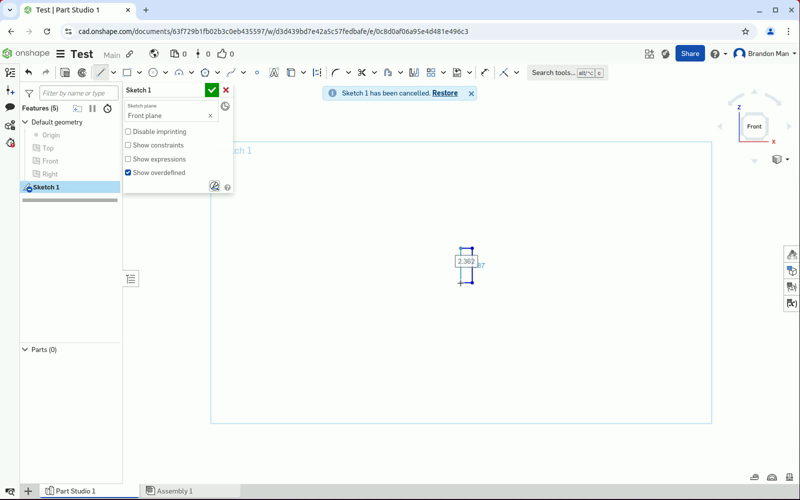
key_up(shift)
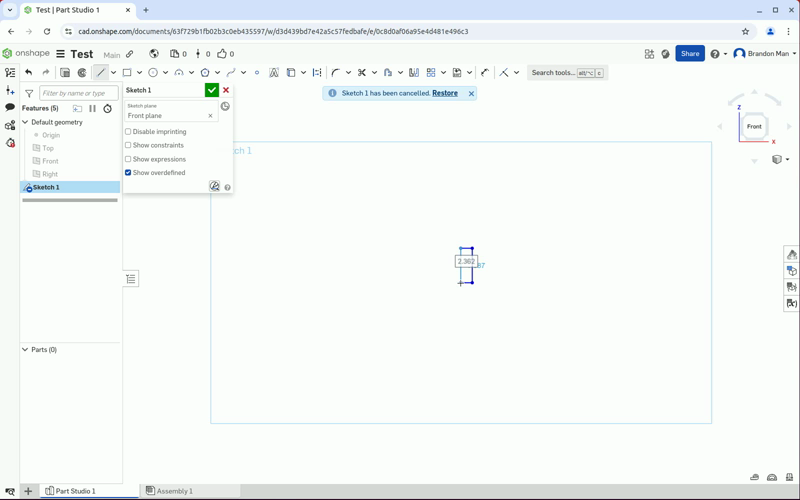
click(460, 282)
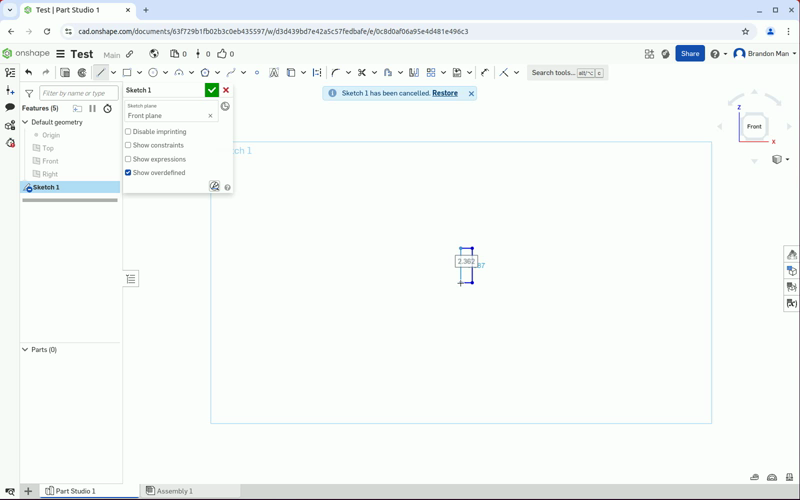
key(esc)
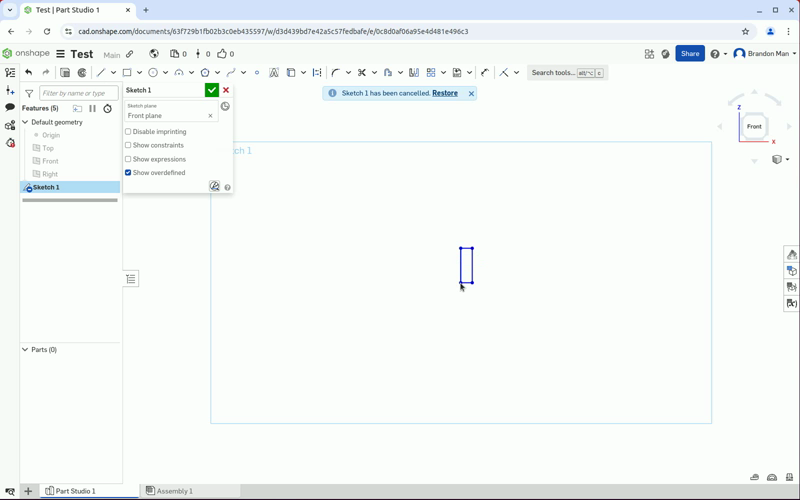
mouse_move(467, 280)
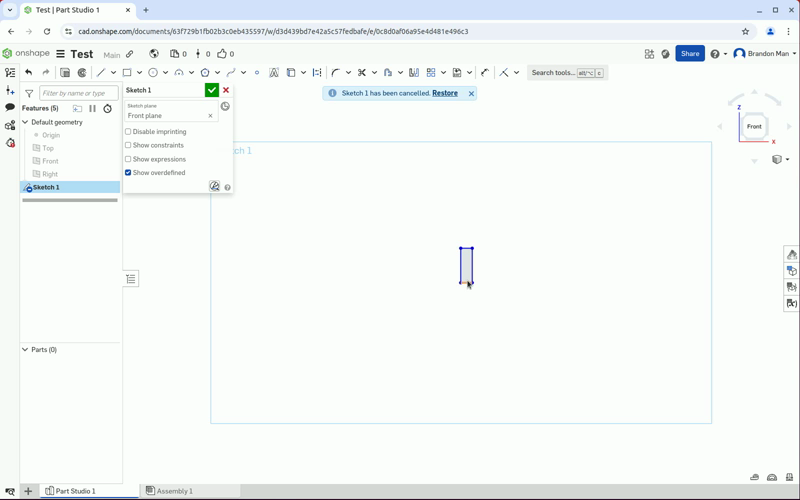
scroll(6)
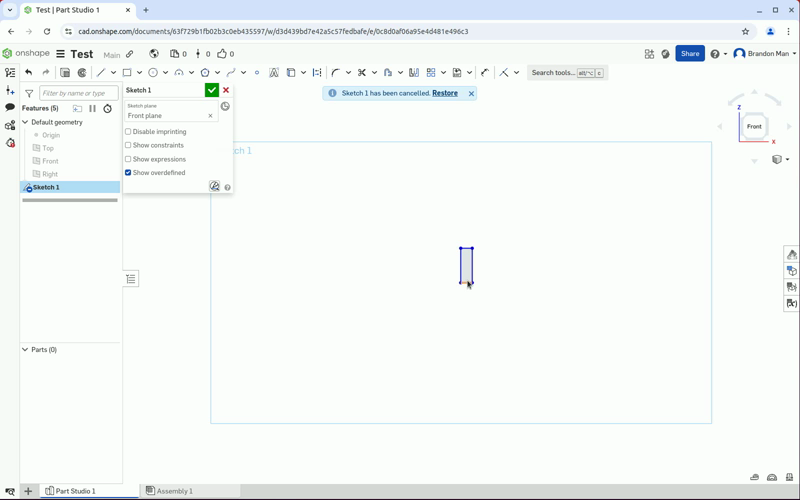
scroll(6)
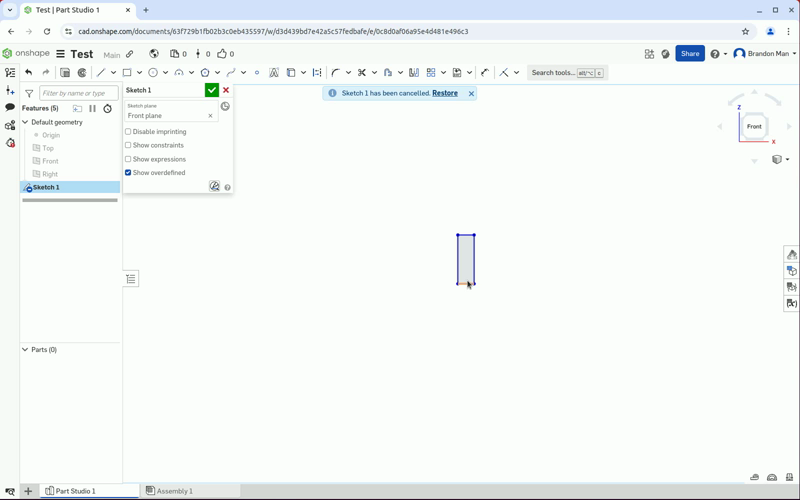
scroll(6)
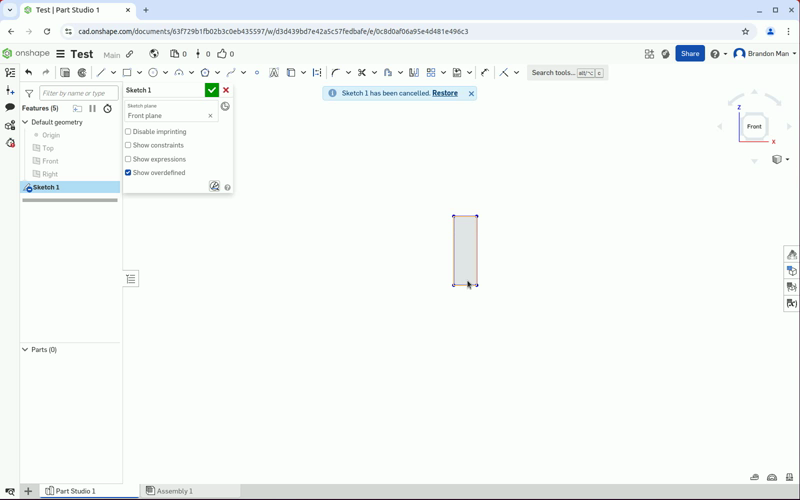
scroll(6)
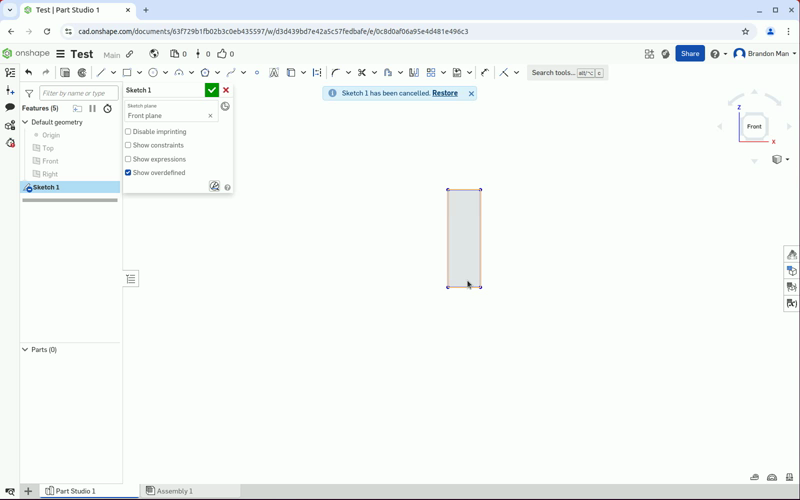
scroll(6)
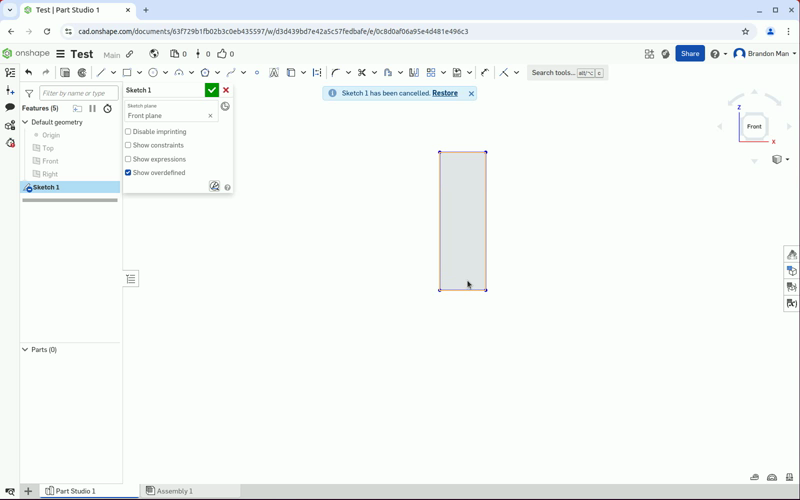
scroll(6)
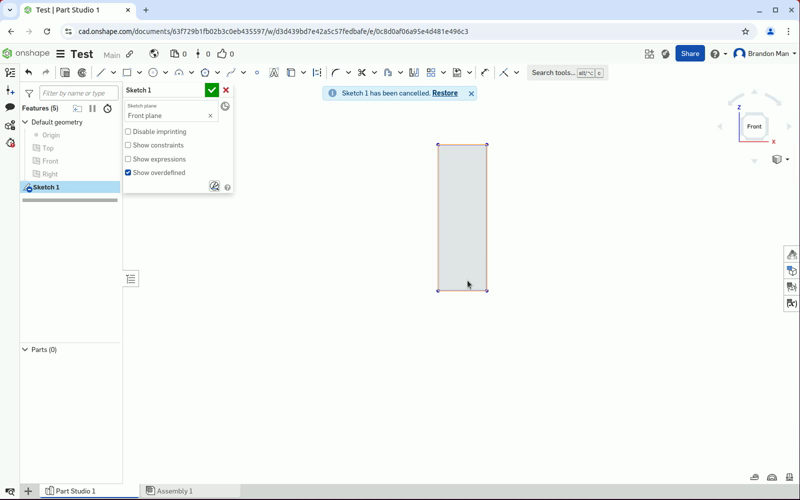
scroll(6)
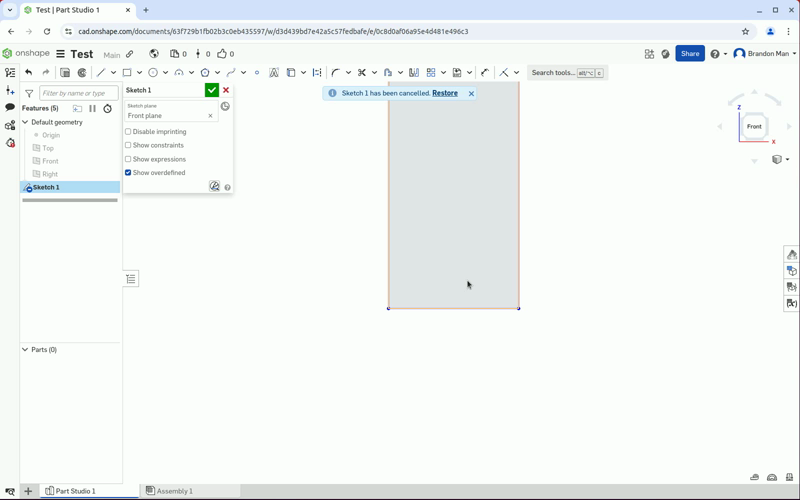
click(467, 280)
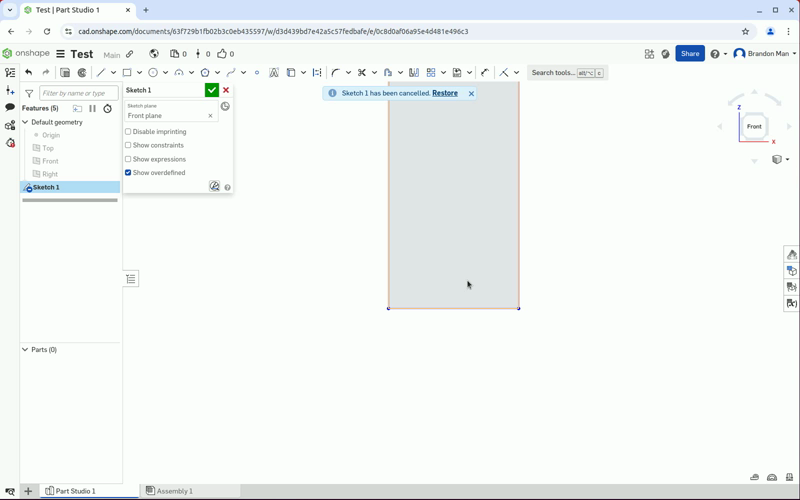
scroll(-6)
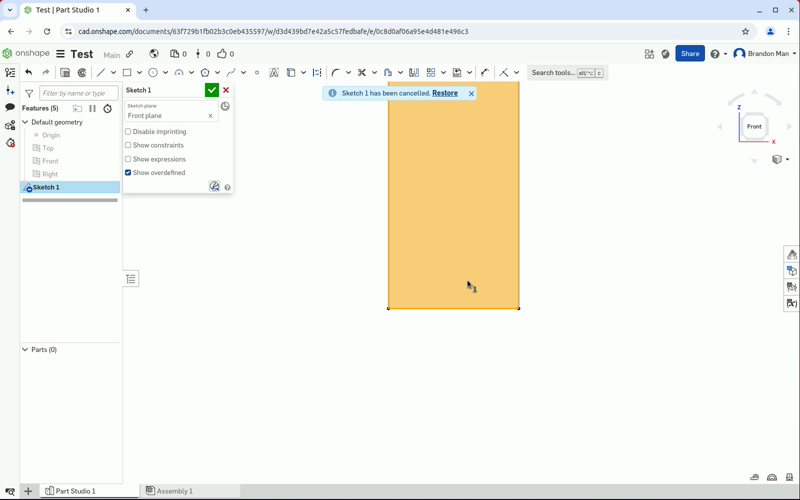
scroll(-6)
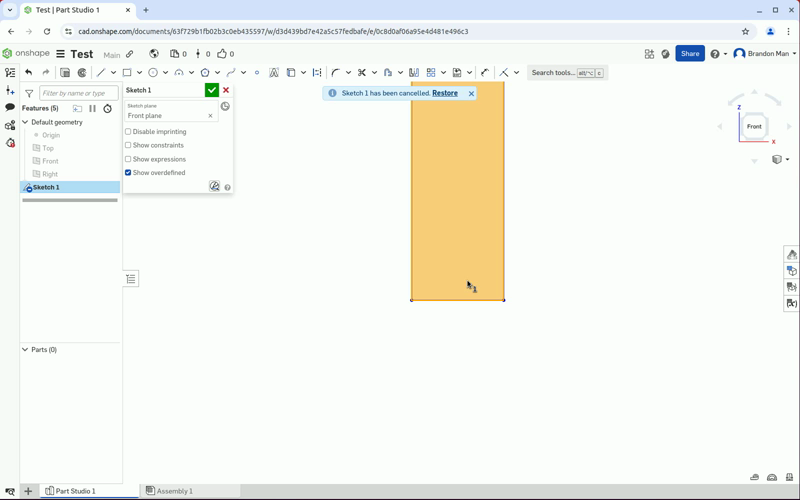
scroll(-6)
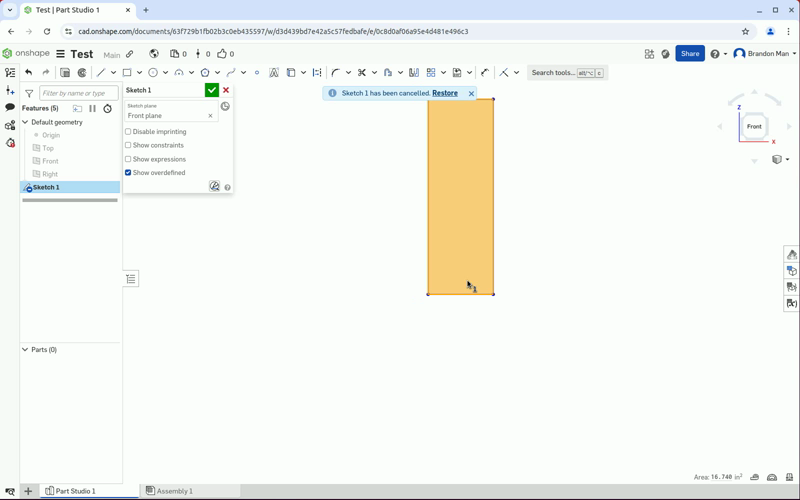
scroll(-6)
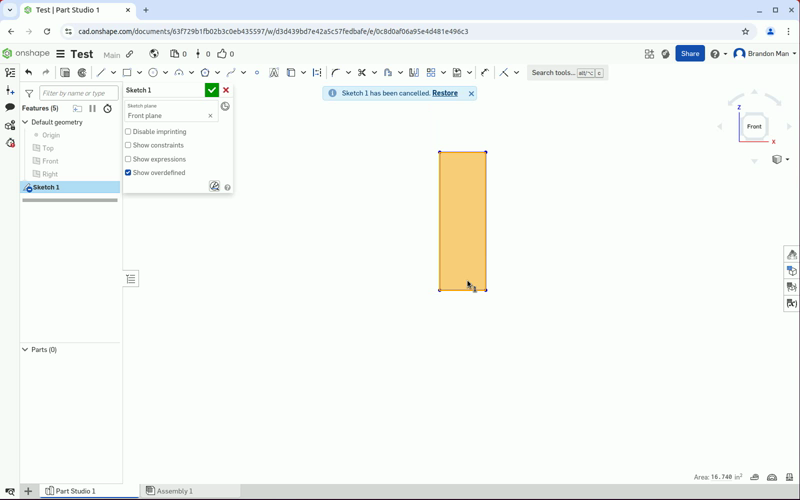
scroll(-6)
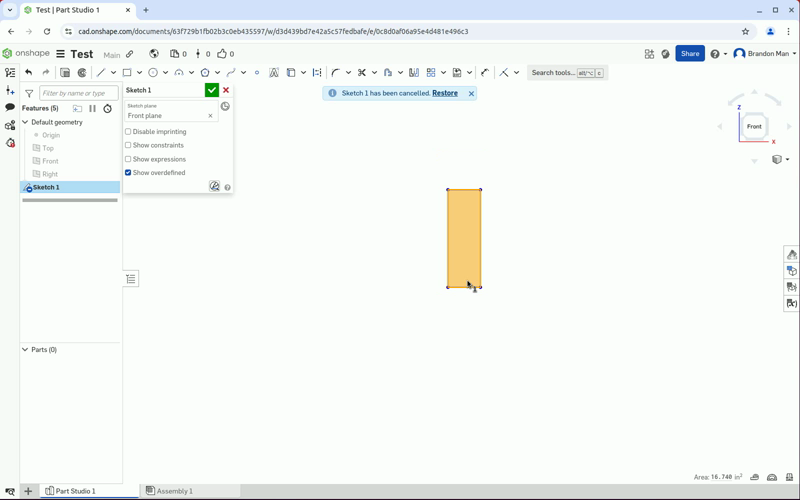
scroll(-6)
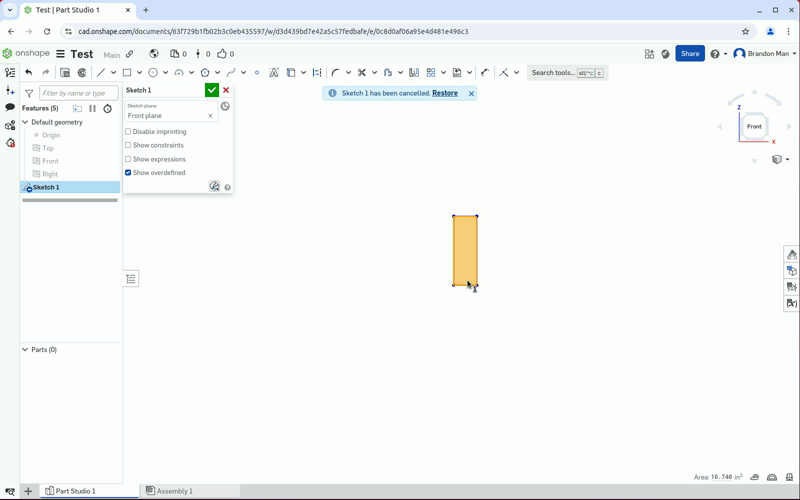
scroll(-6)
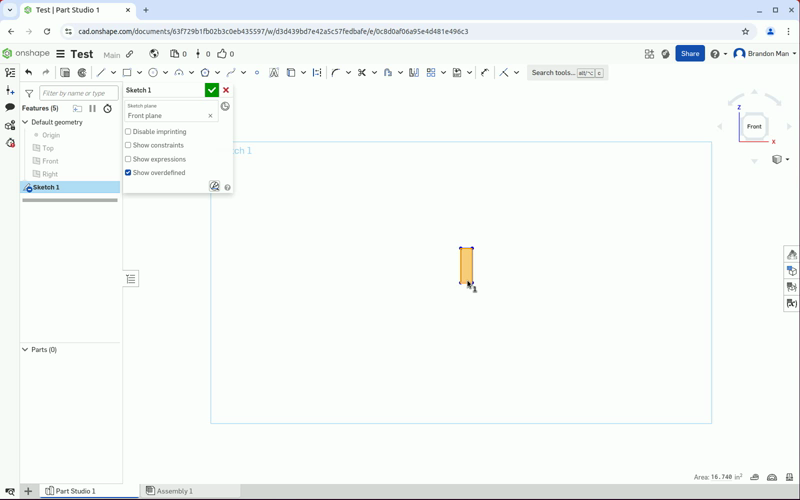
mouse_move(73, 352)
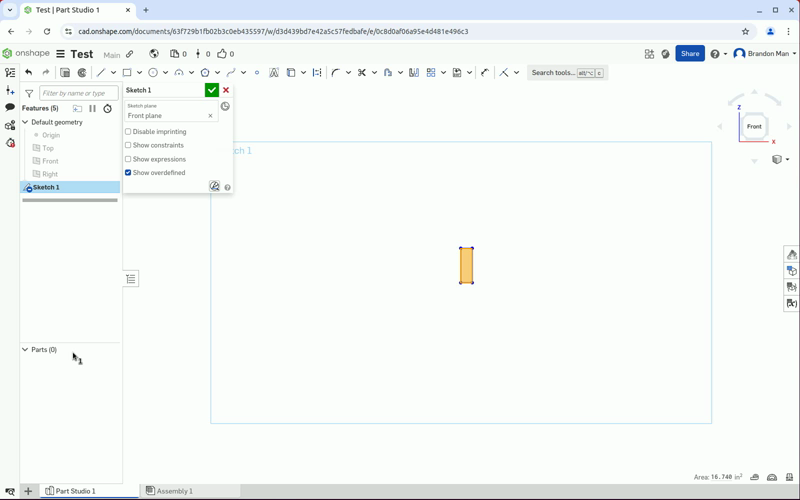
key(shift+y)
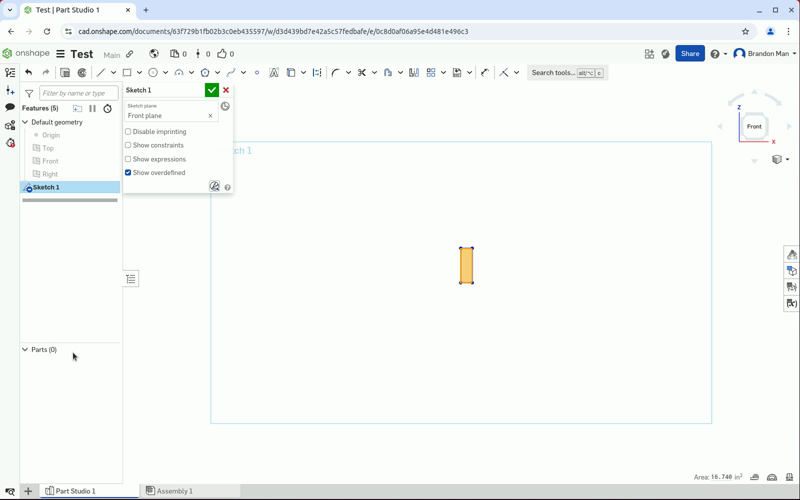
key(shift+e)
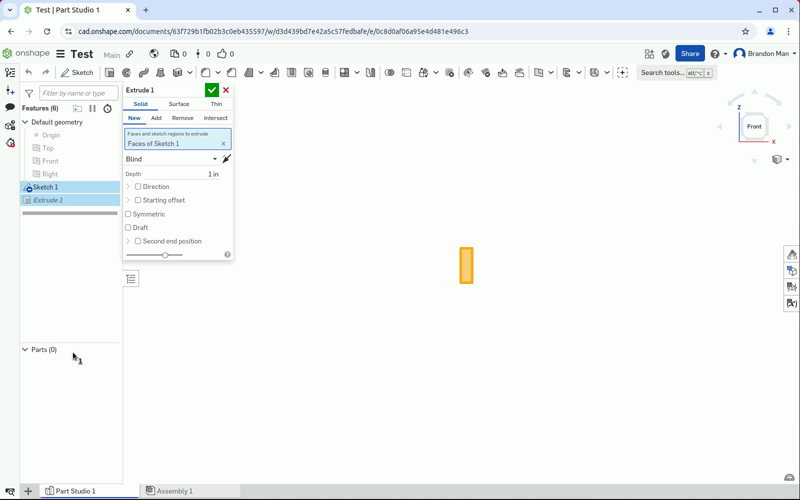
mouse_move(143, 106)
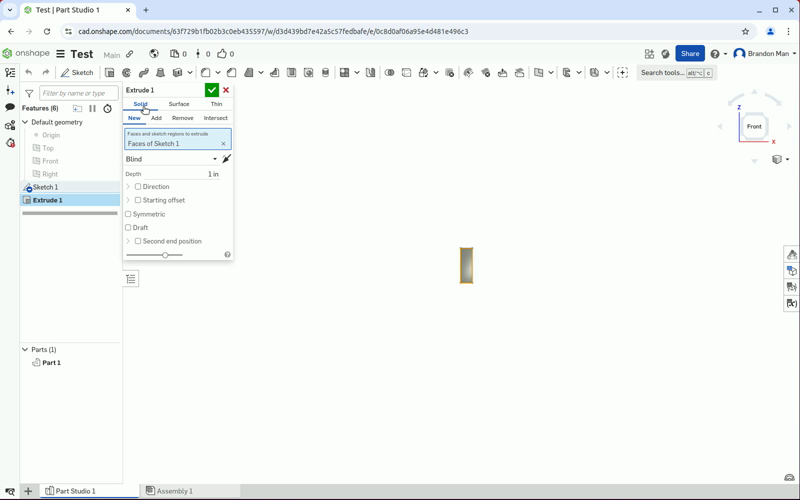
click(143, 106)
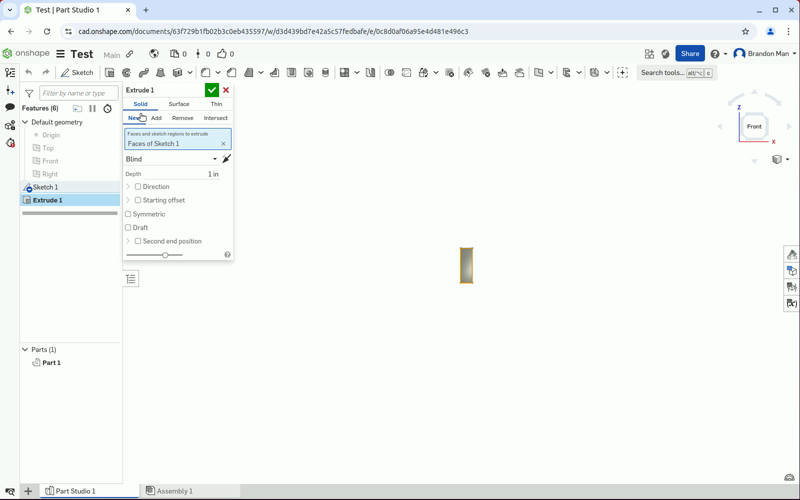
mouse_move(137, 120)
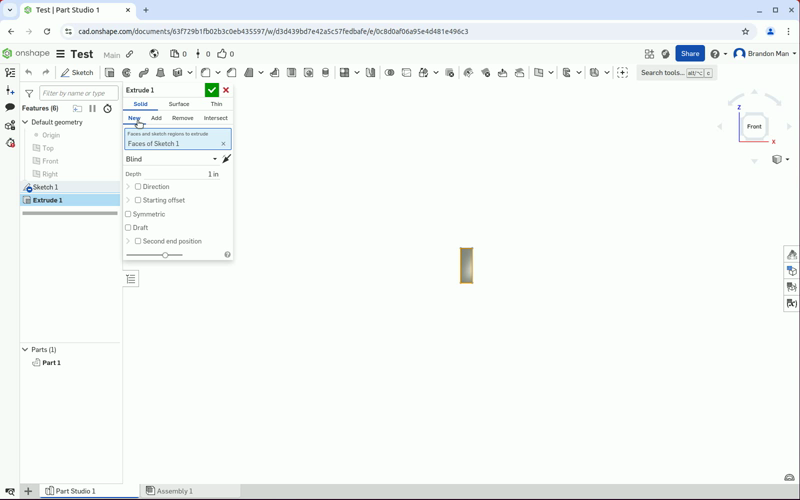
click(137, 120)
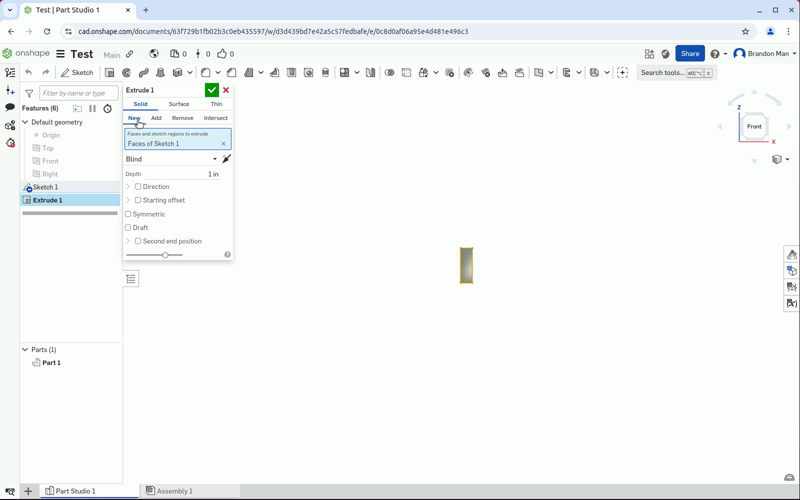
key(tab, 4)
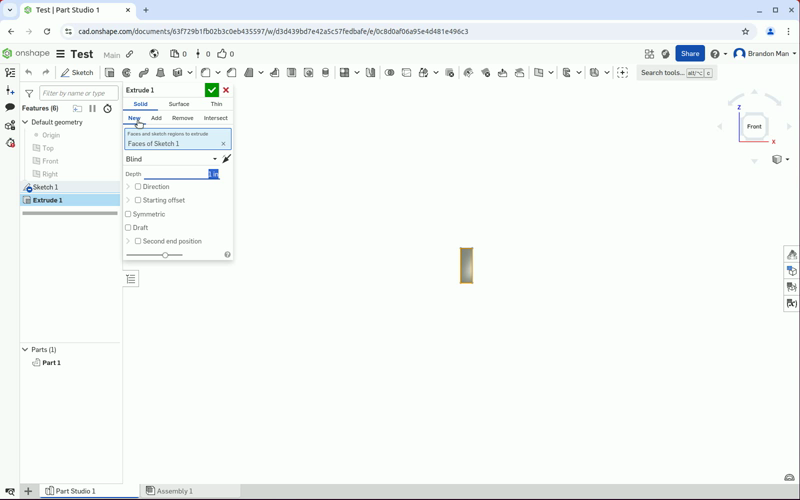
text(23.108)
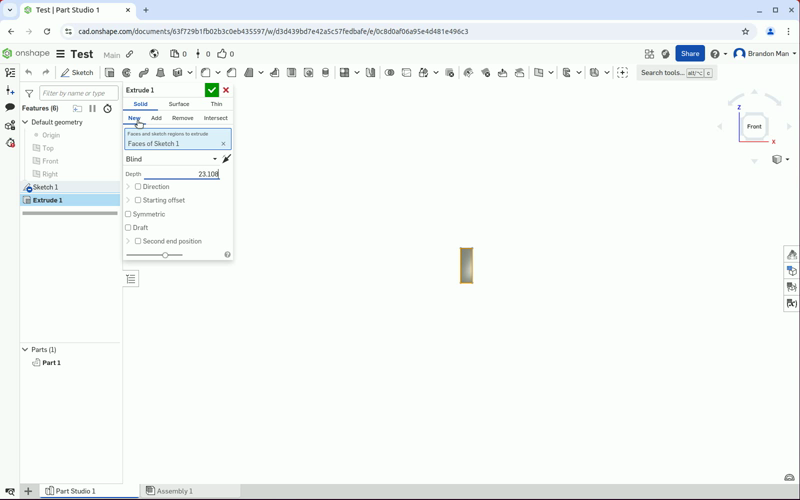
key(enter)
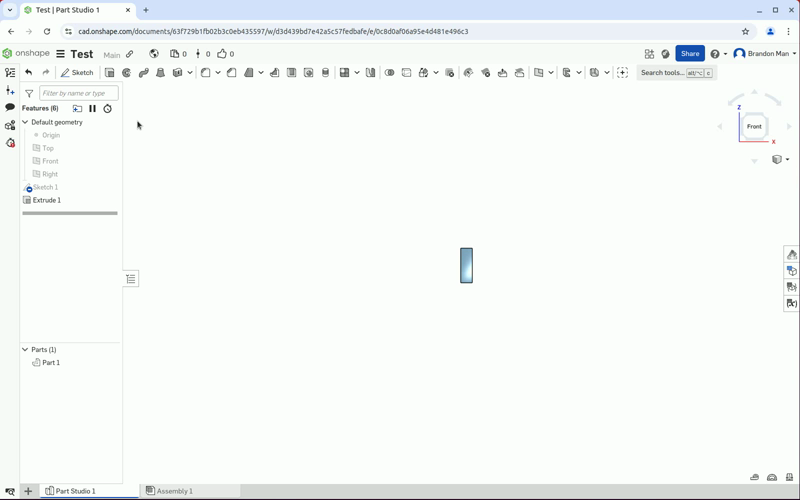
key(shift+h)
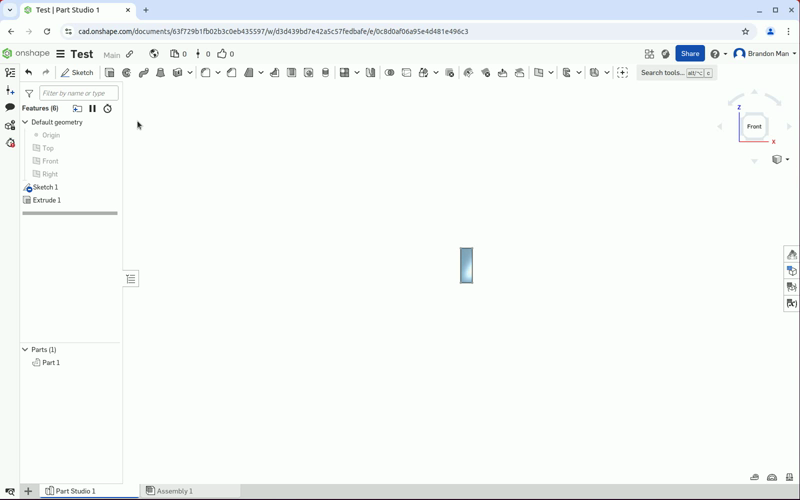
key(shift+h)
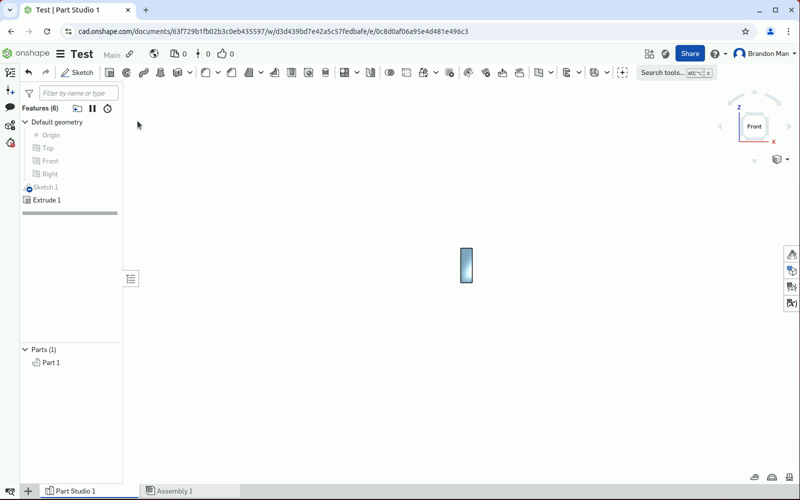
mouse_move(73, 189)
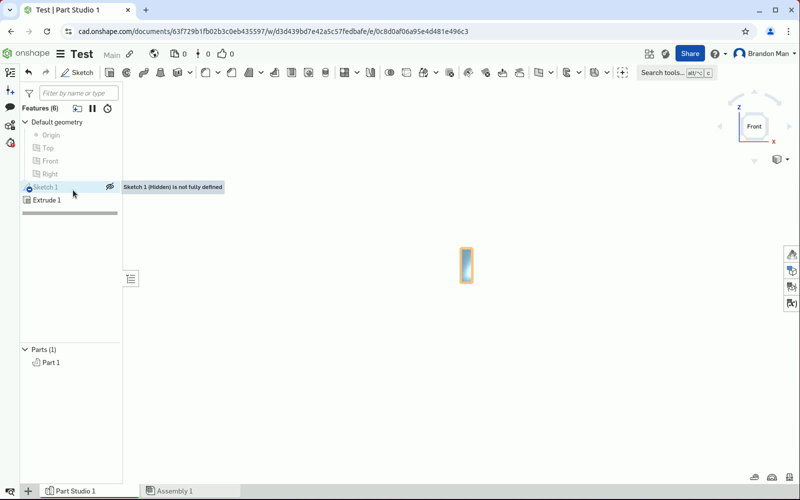
click(73, 189)
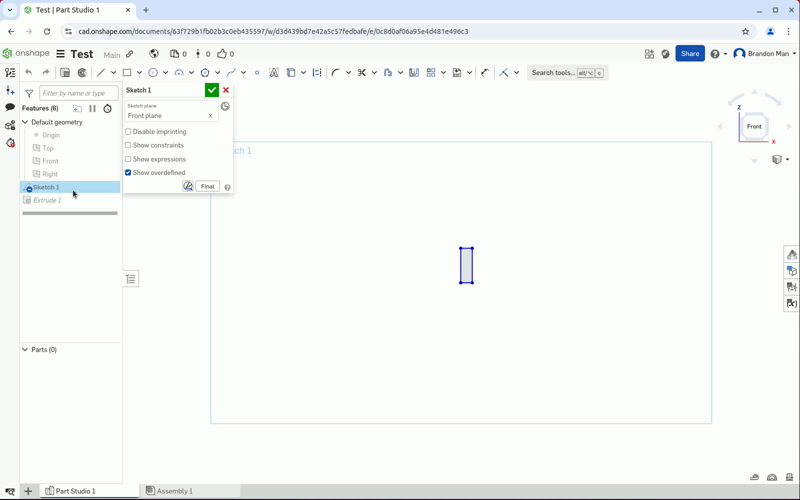
mouse_move(229, 92)
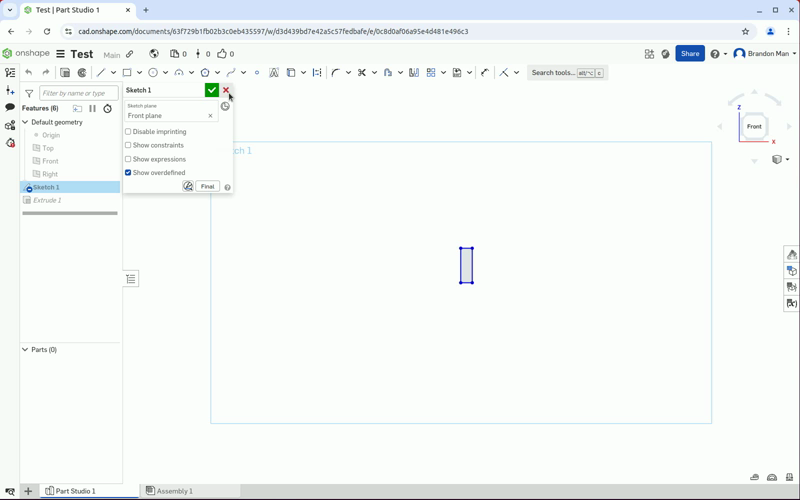
click(229, 92)
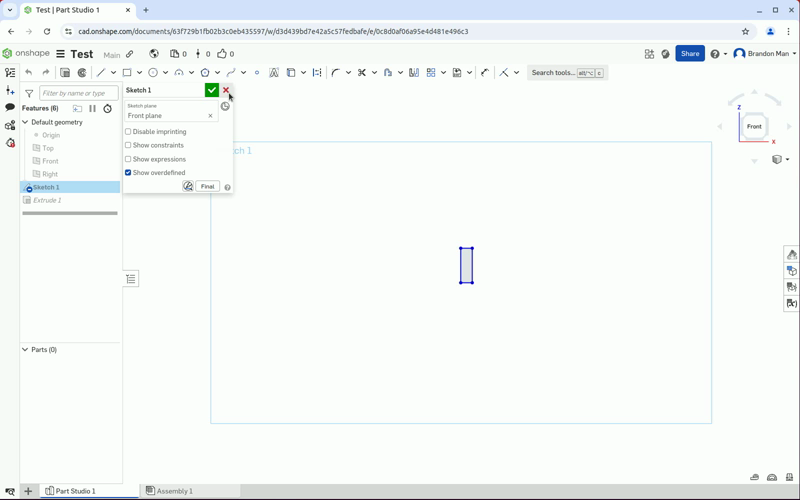
key(shift+s)
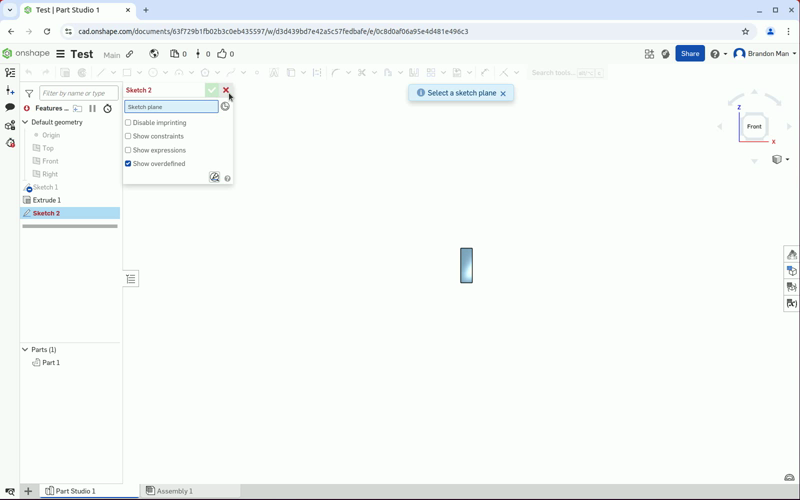
mouse_move(73, 163)
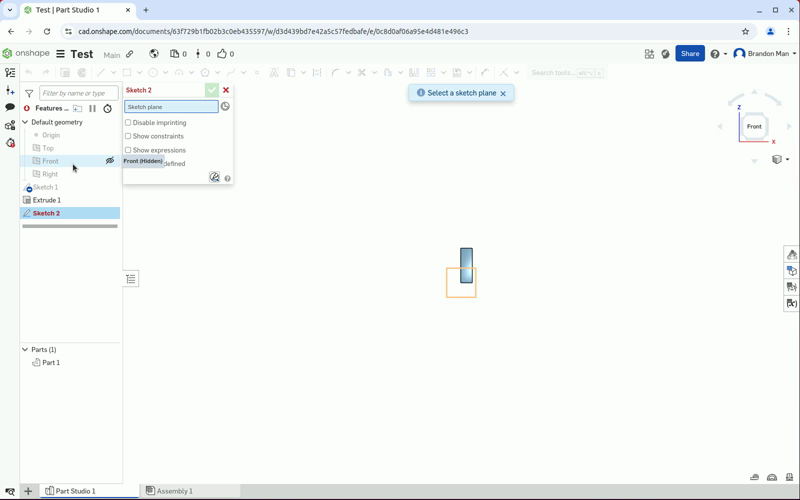
click(73, 163)
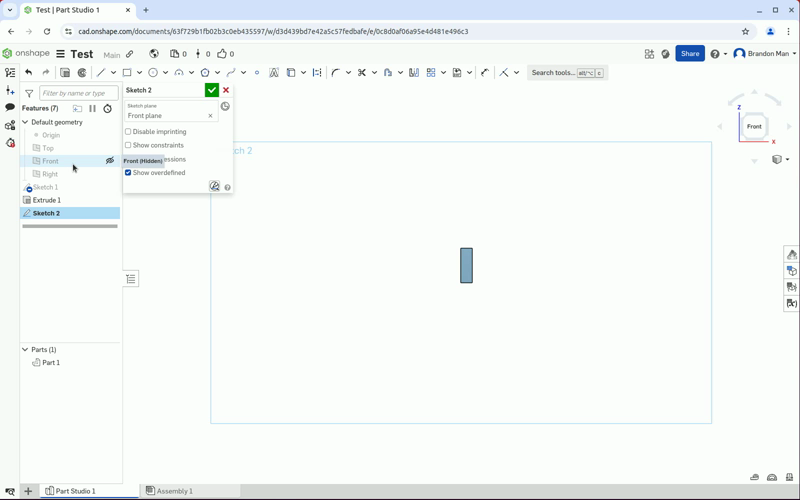
mouse_move(73, 352)
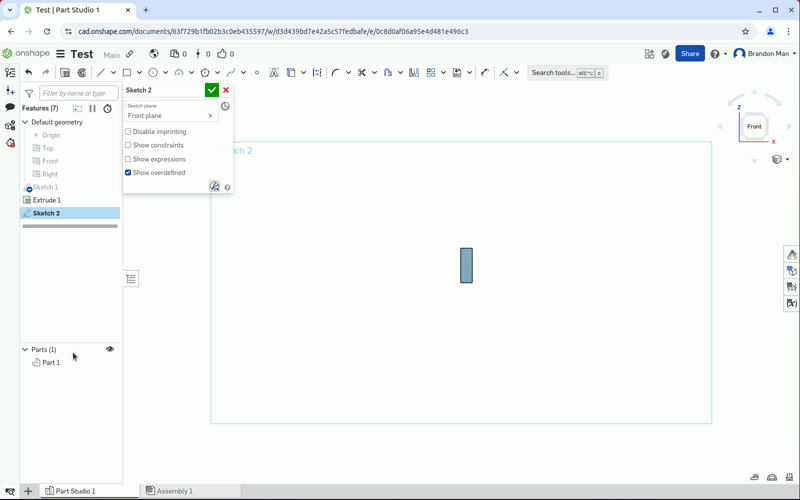
key(y)
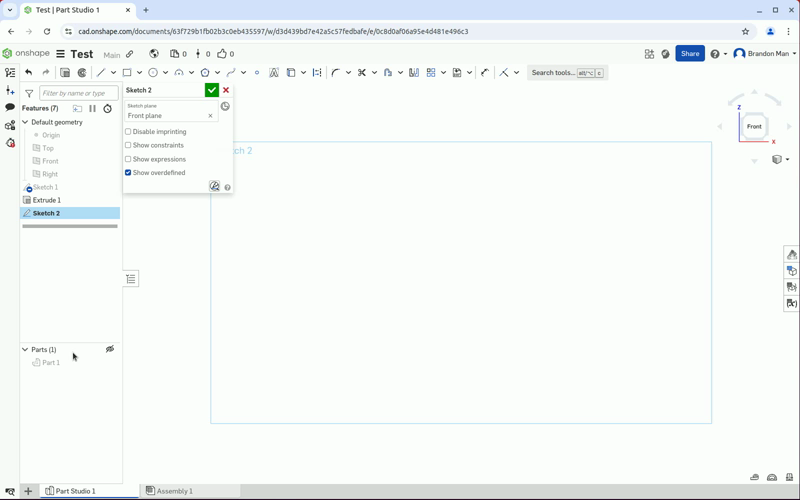
key(l)
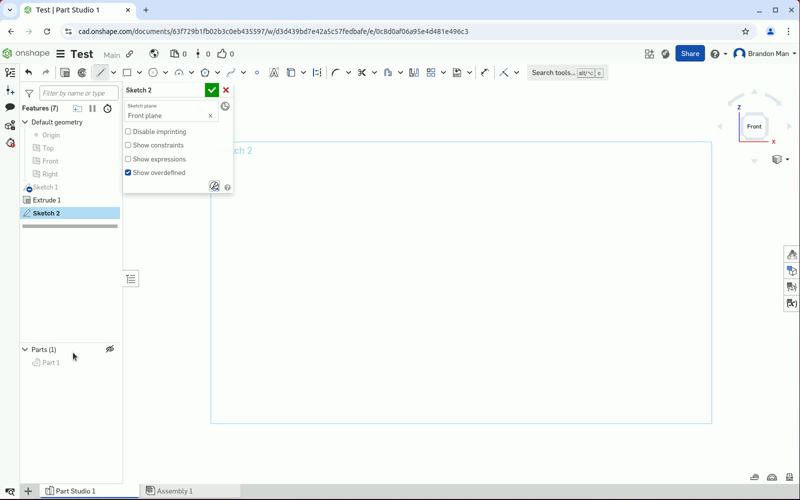
key_down(shift)
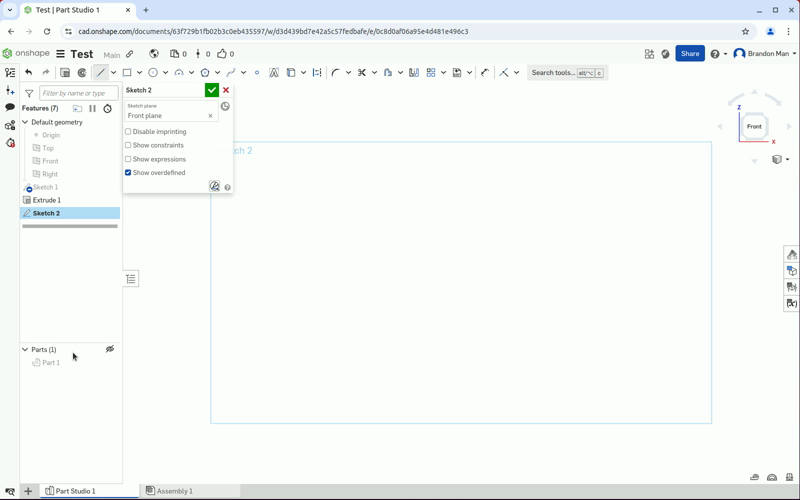
mouse_move(460, 282)
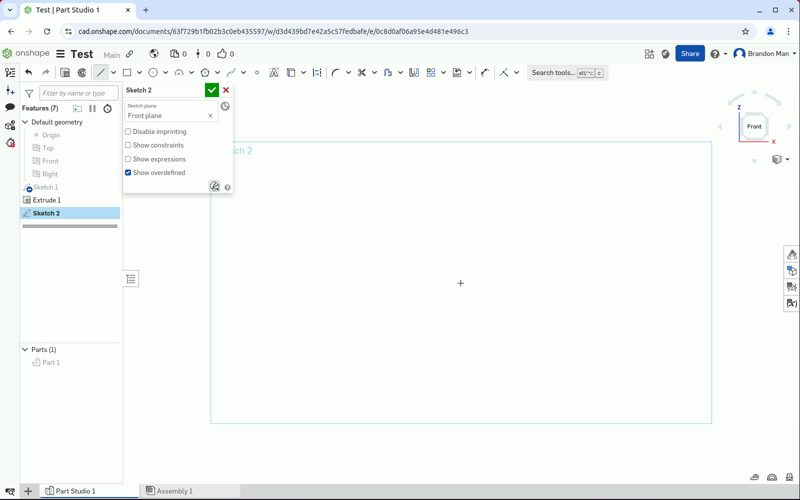
click(460, 282)
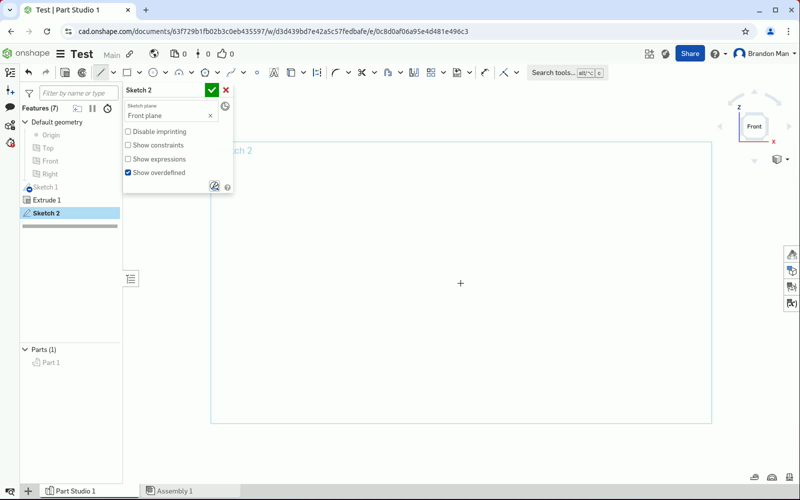
key_up(shift)
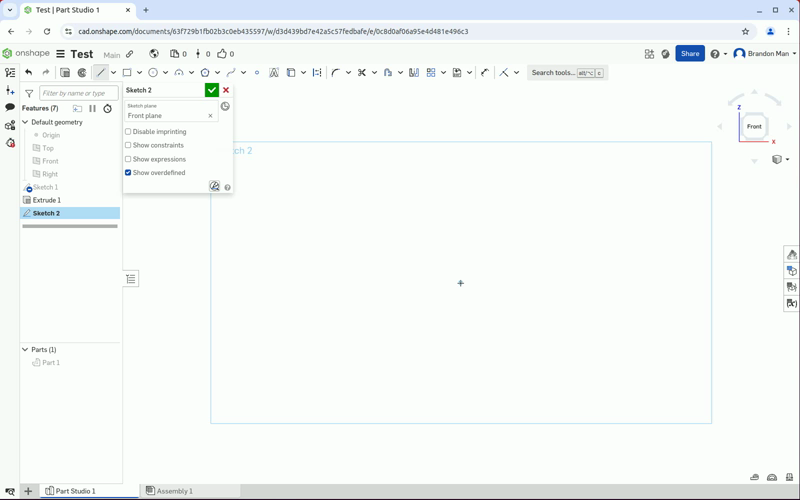
key_down(shift)
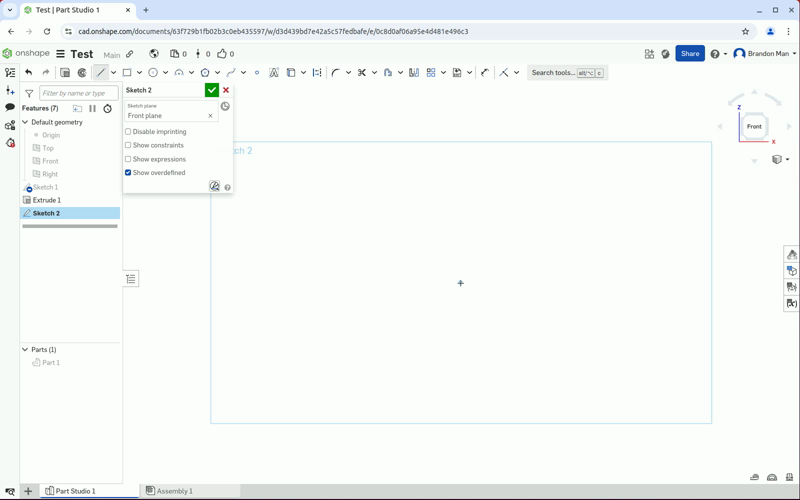
mouse_move(490, 282)
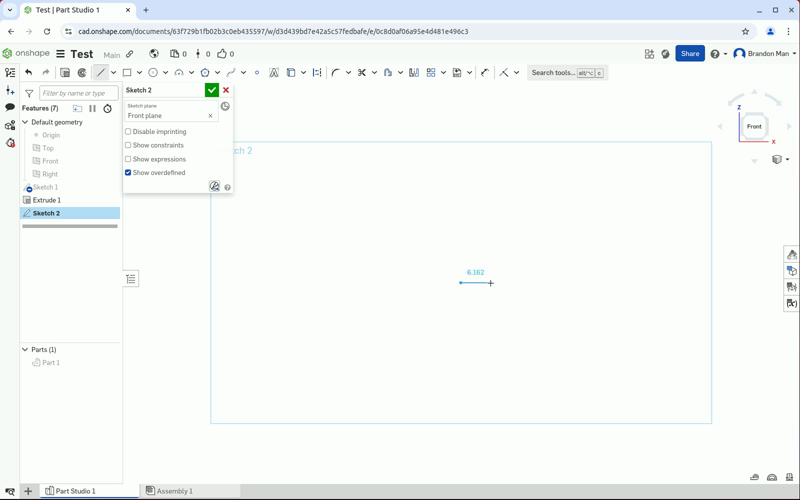
mouse_move(506, 282)
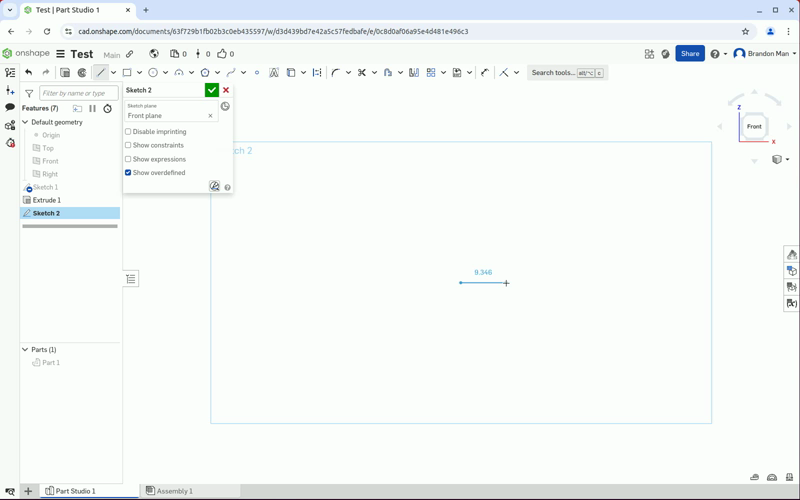
click(506, 282)
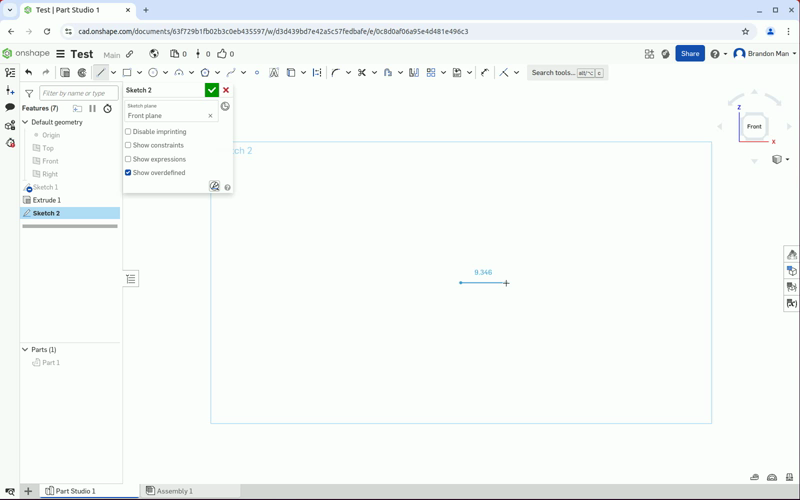
key_up(shift)
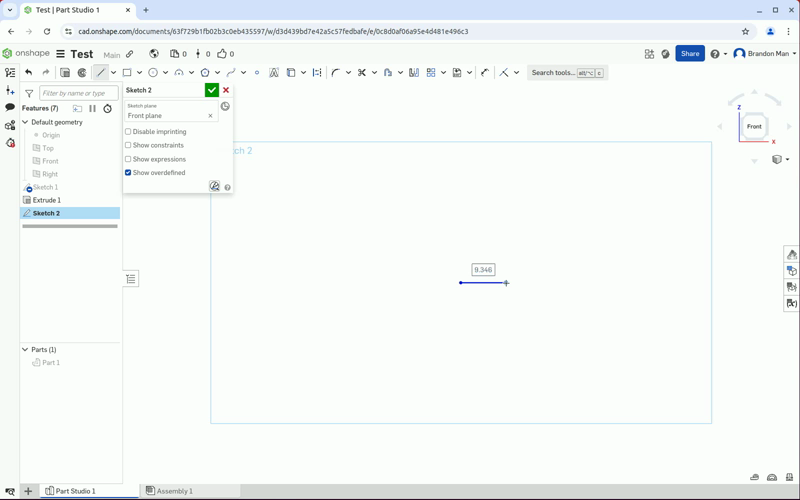
key_down(shift)
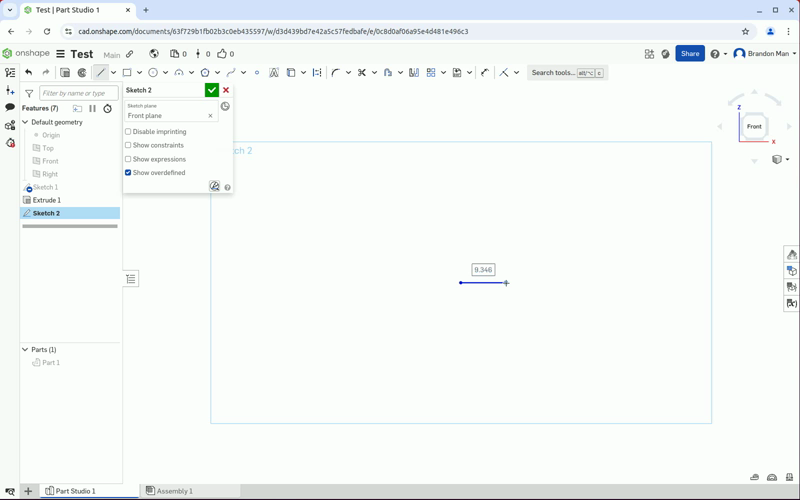
mouse_move(536, 282)
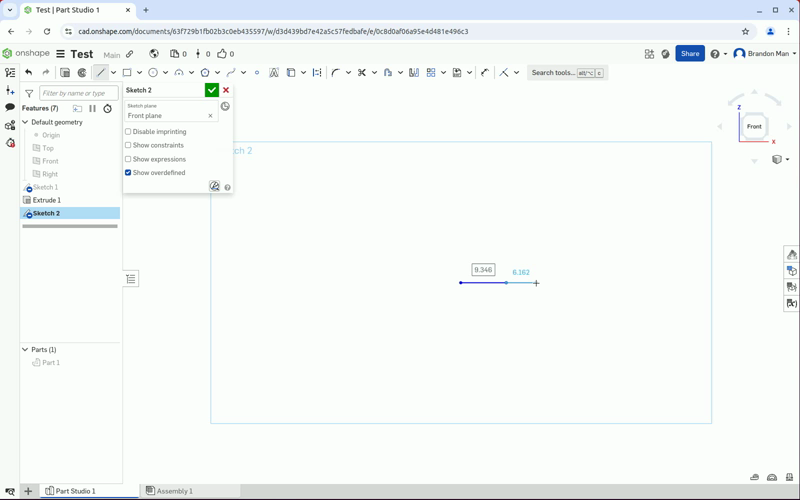
mouse_move(503, 271)
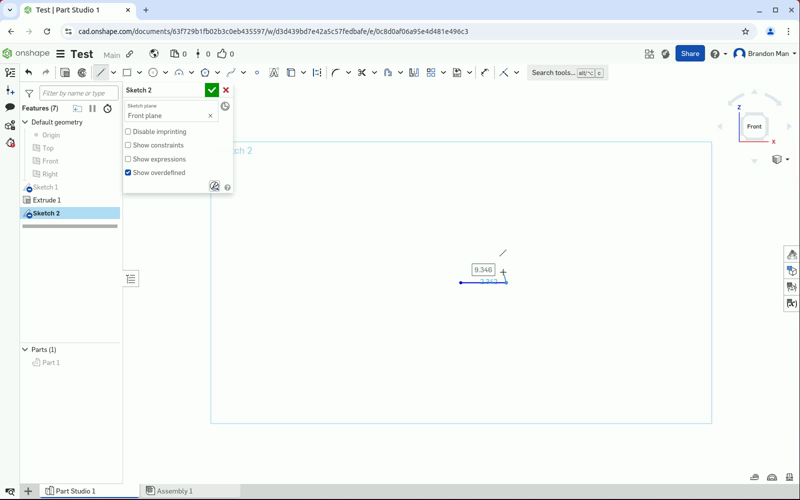
click(503, 271)
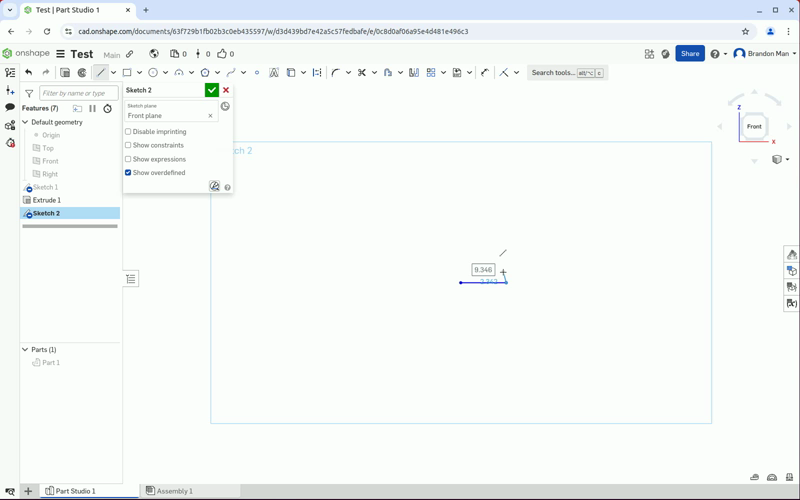
key_up(shift)
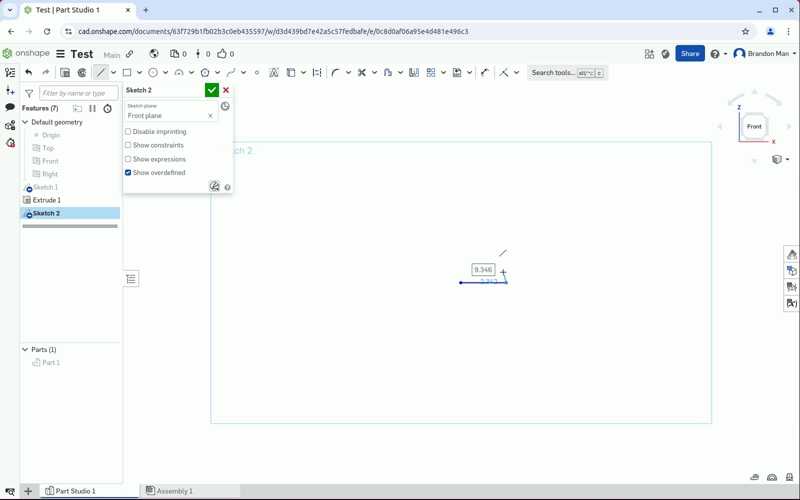
key_down(shift)
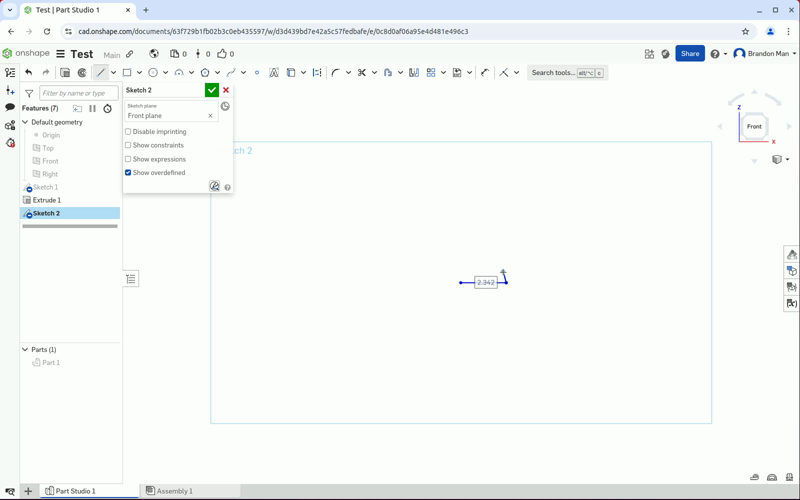
mouse_move(533, 271)
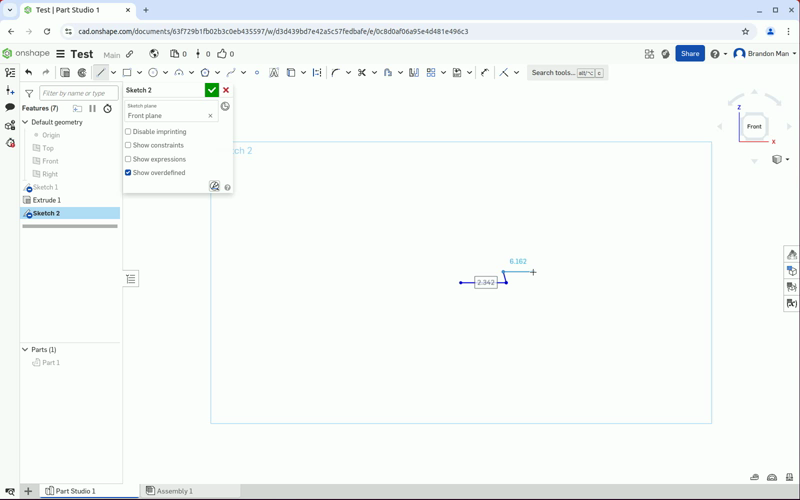
mouse_move(460, 271)
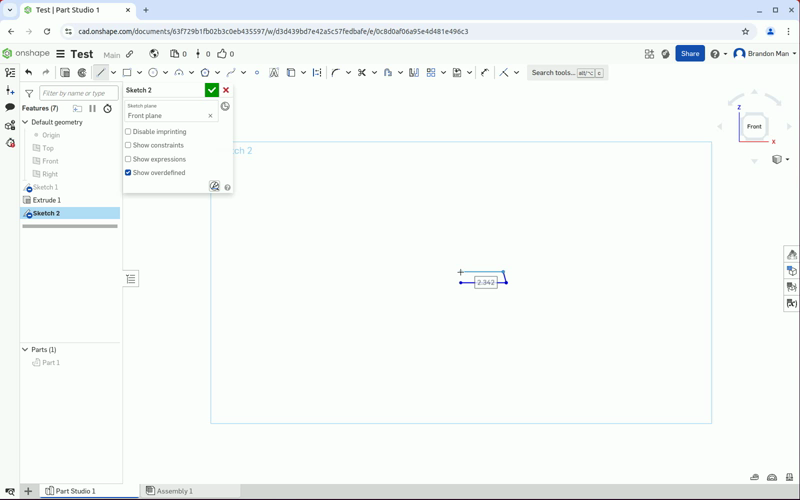
click(460, 271)
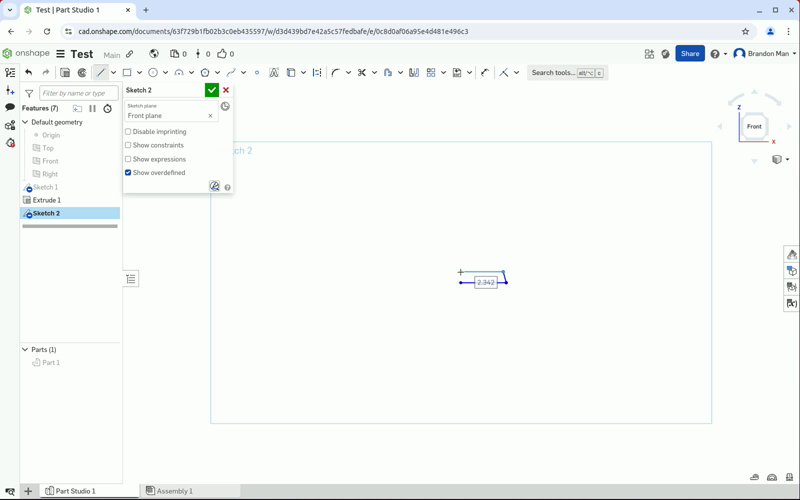
key_up(shift)
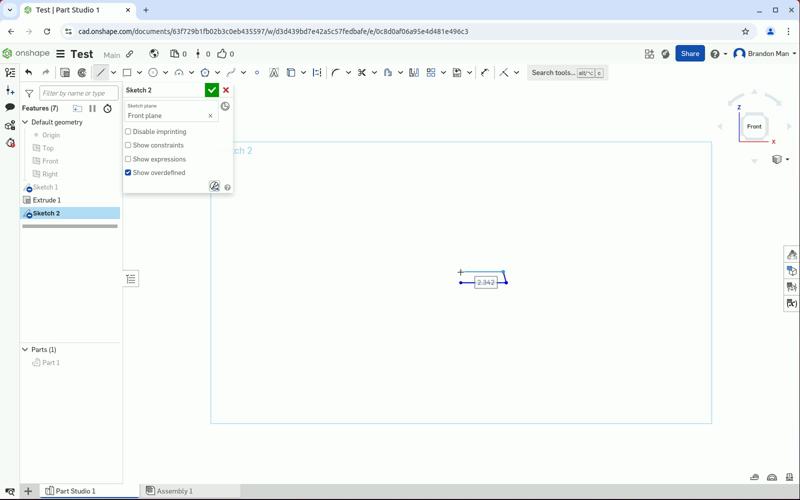
mouse_move(490, 271)
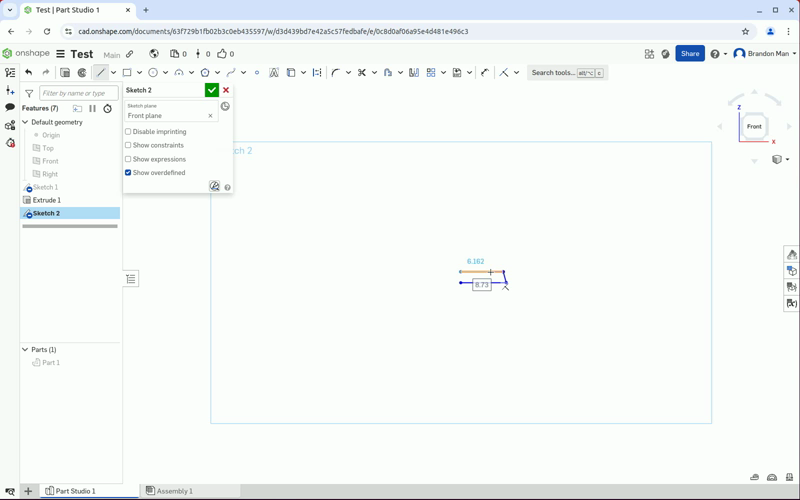
key_down(shift)
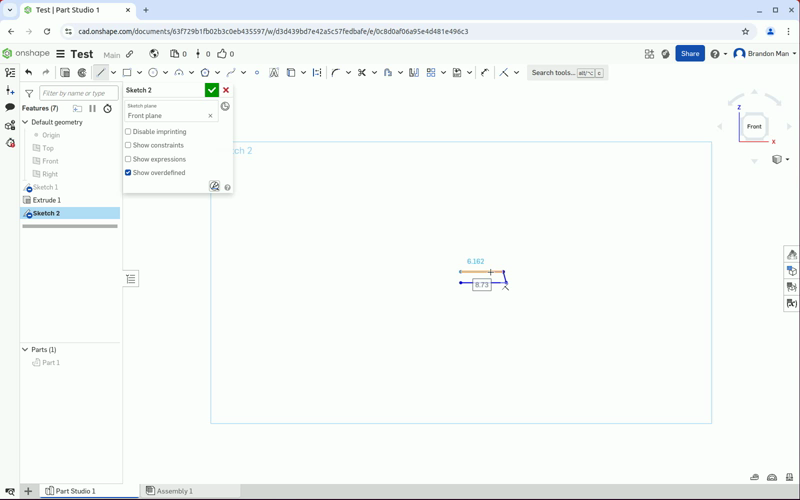
mouse_move(460, 282)
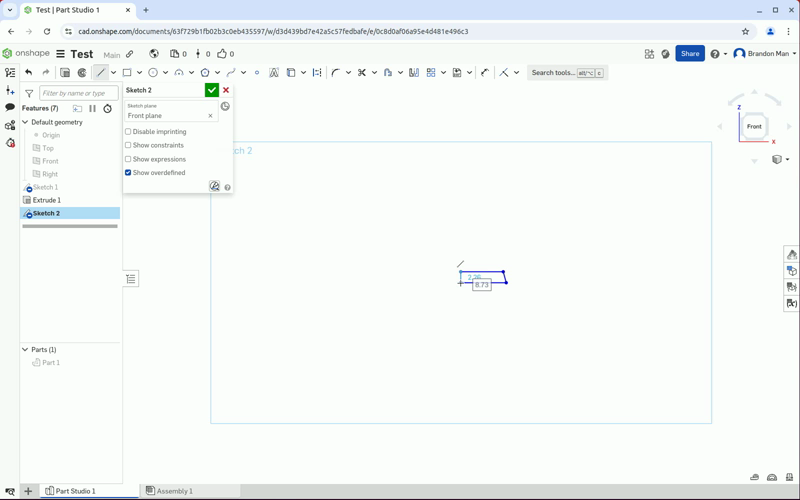
key_up(shift)
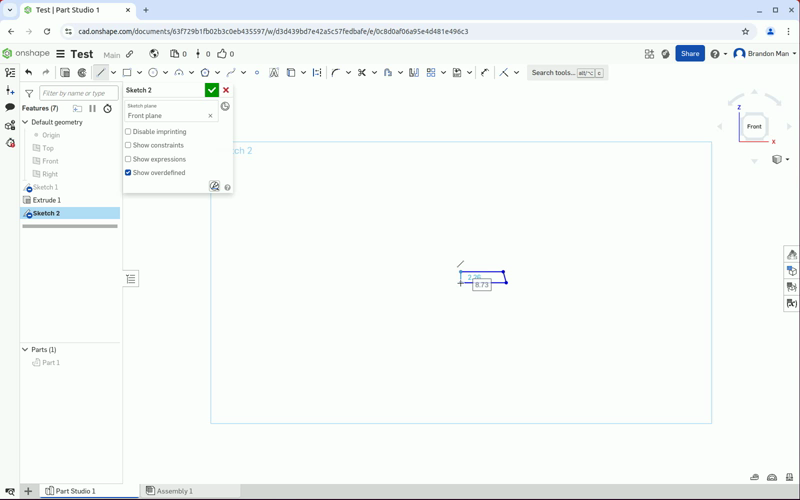
click(460, 282)
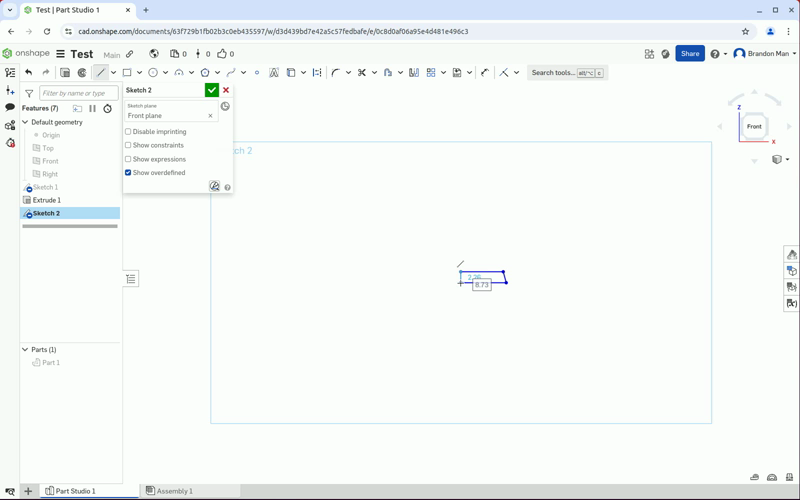
key(esc)
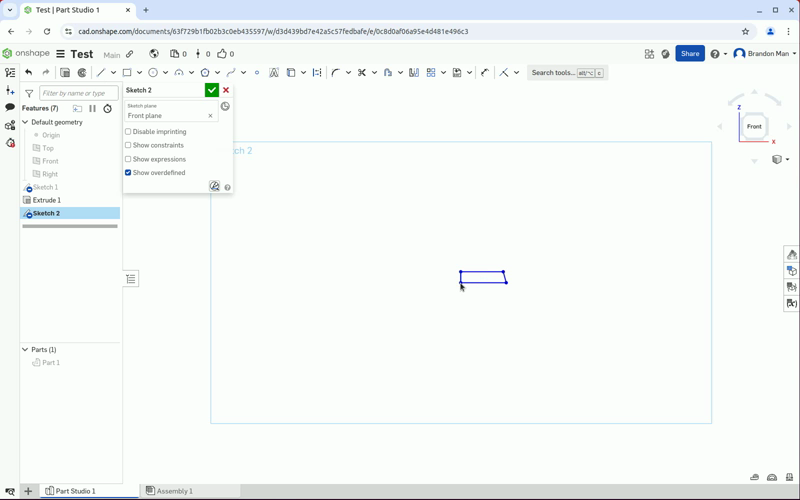
mouse_move(500, 272)
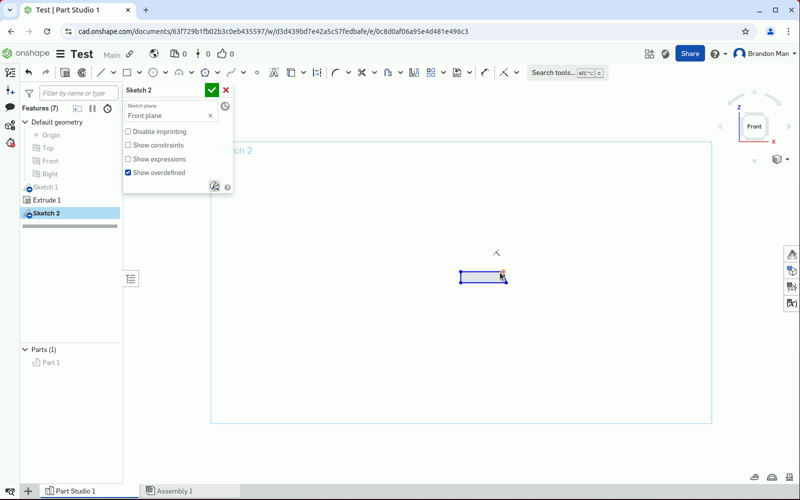
scroll(6)
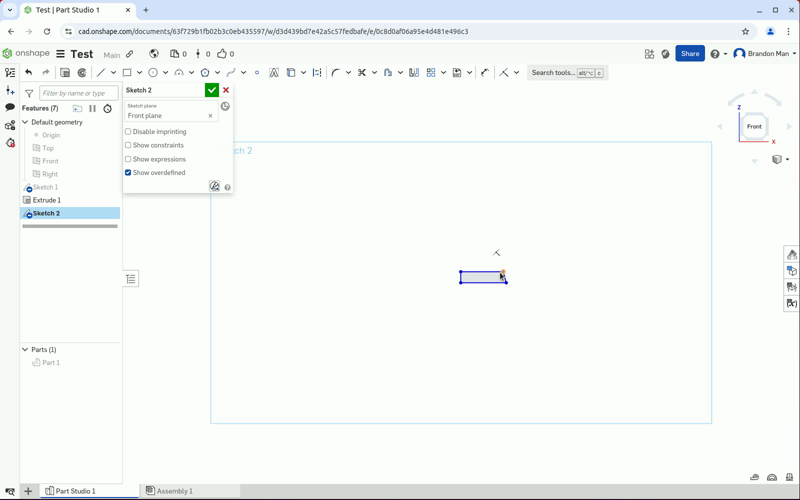
scroll(6)
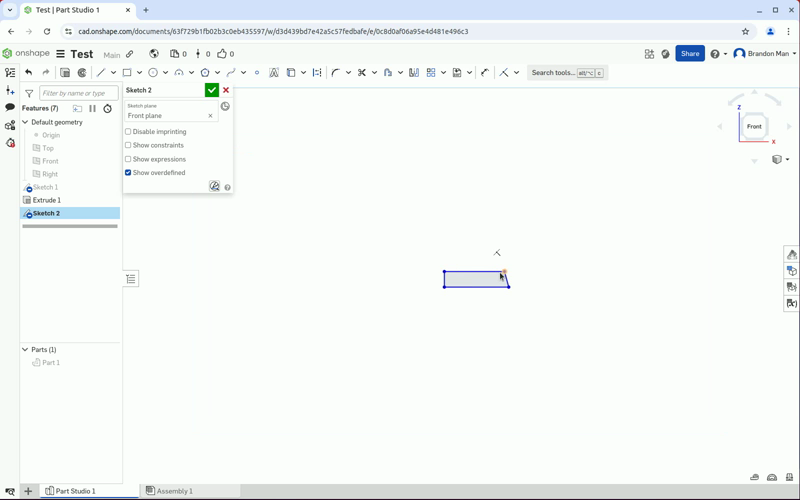
scroll(6)
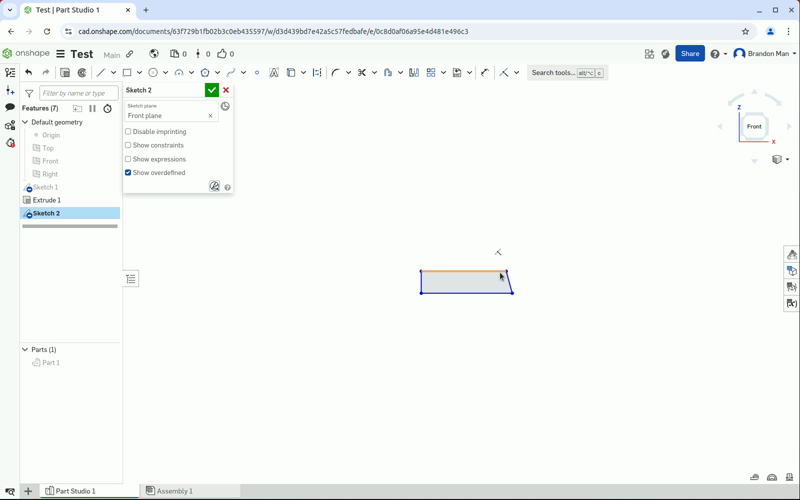
scroll(6)
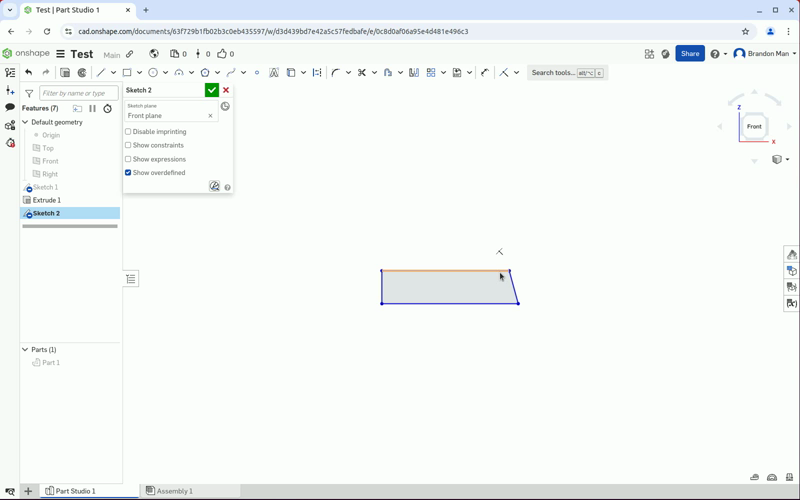
scroll(6)
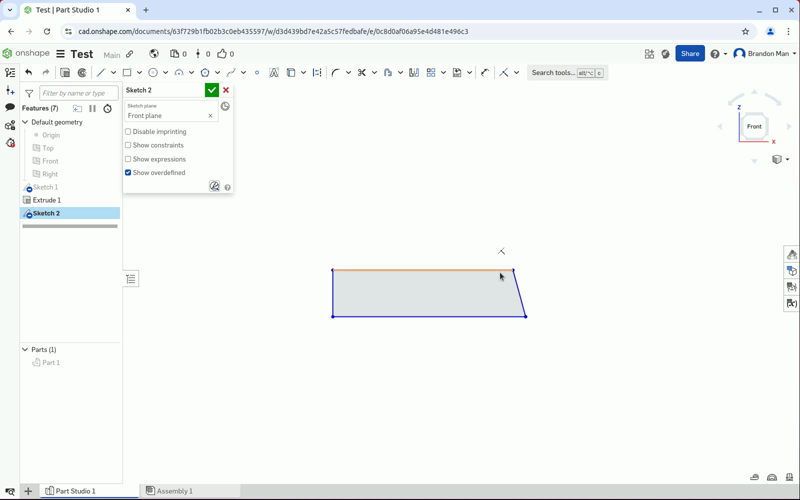
scroll(6)
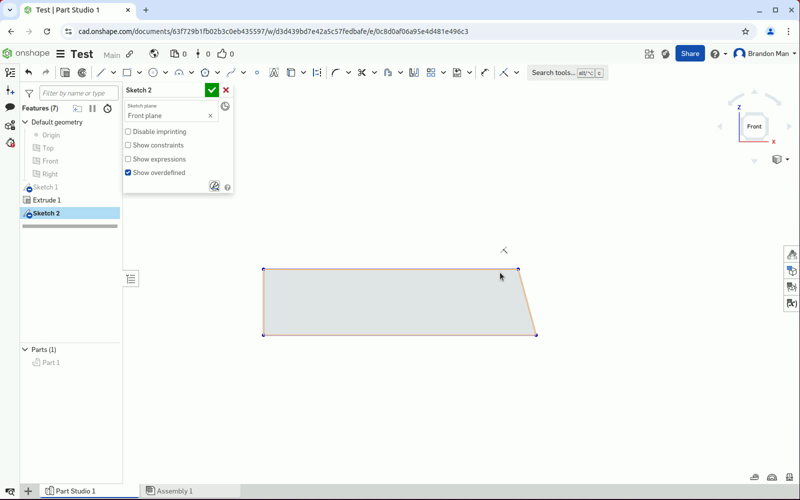
scroll(6)
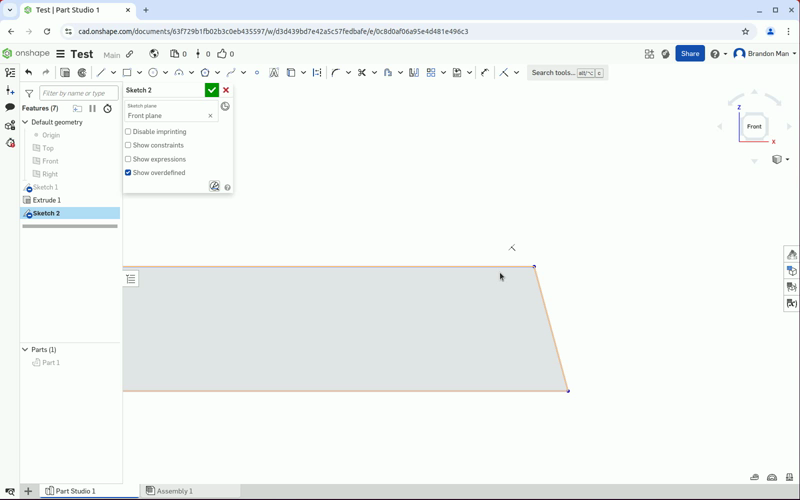
click(500, 272)
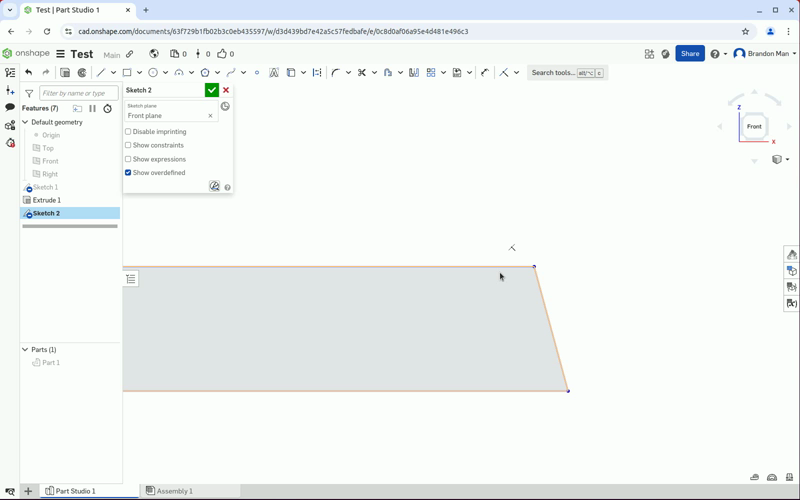
scroll(-6)
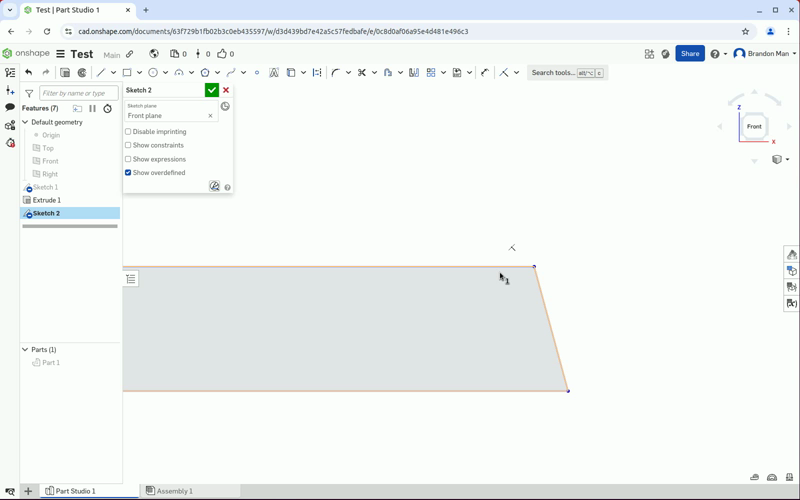
scroll(-6)
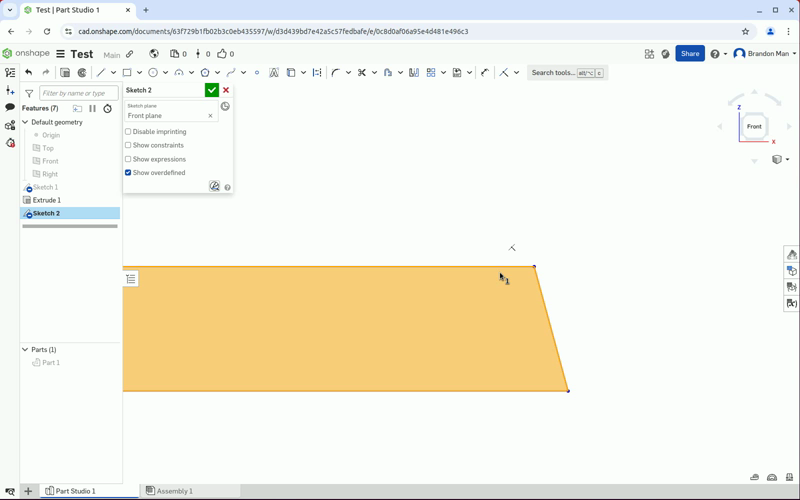
scroll(-6)
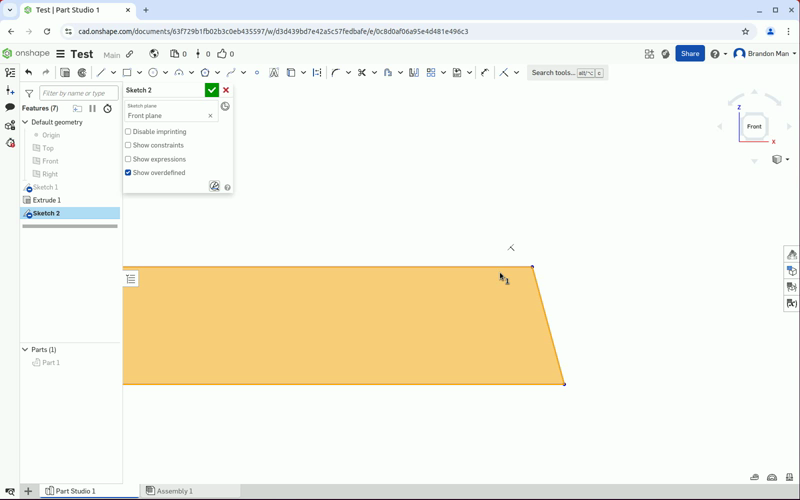
scroll(-6)
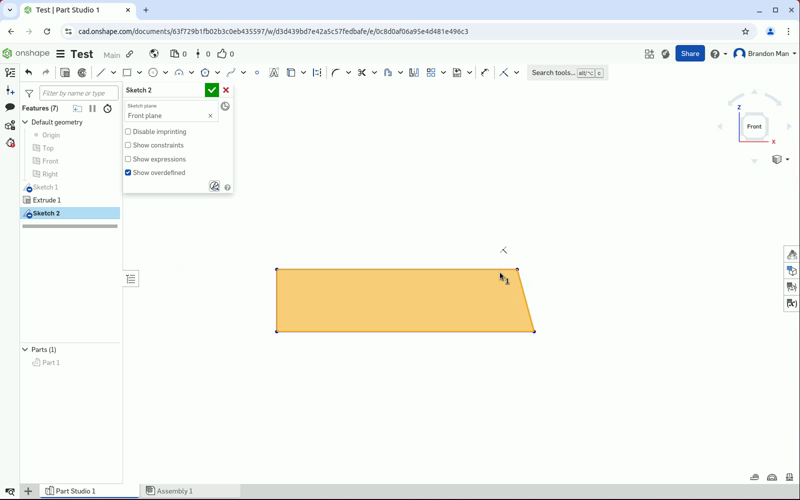
scroll(-6)
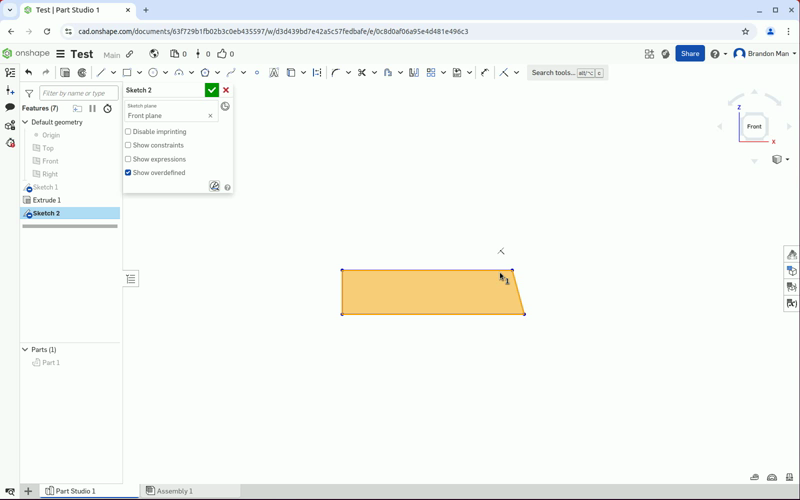
scroll(-6)
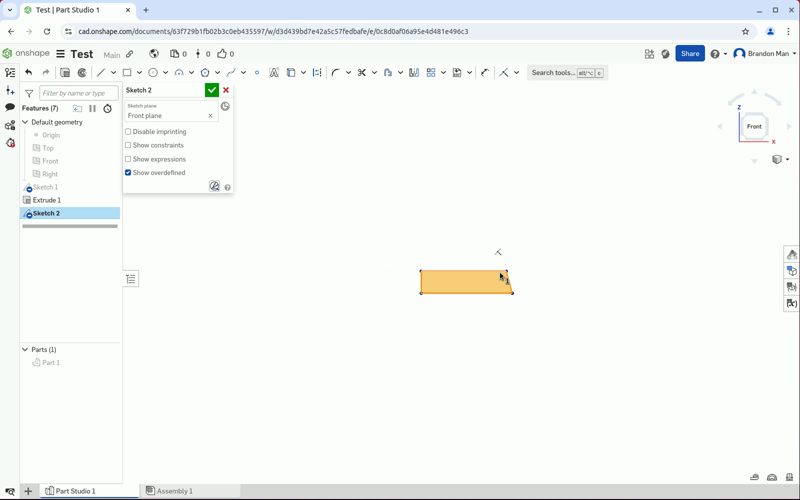
scroll(-6)
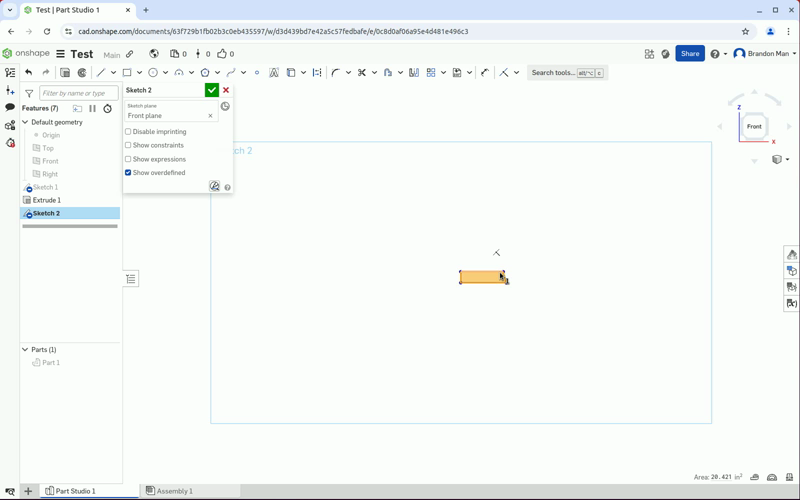
mouse_move(73, 352)
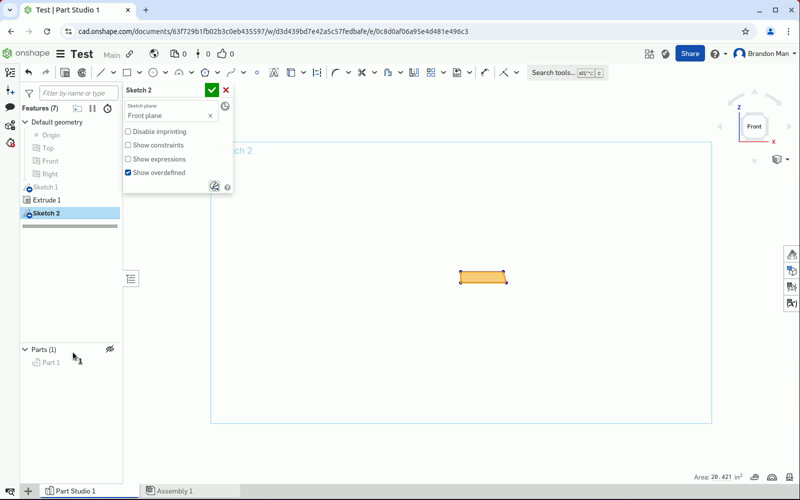
key(shift+y)
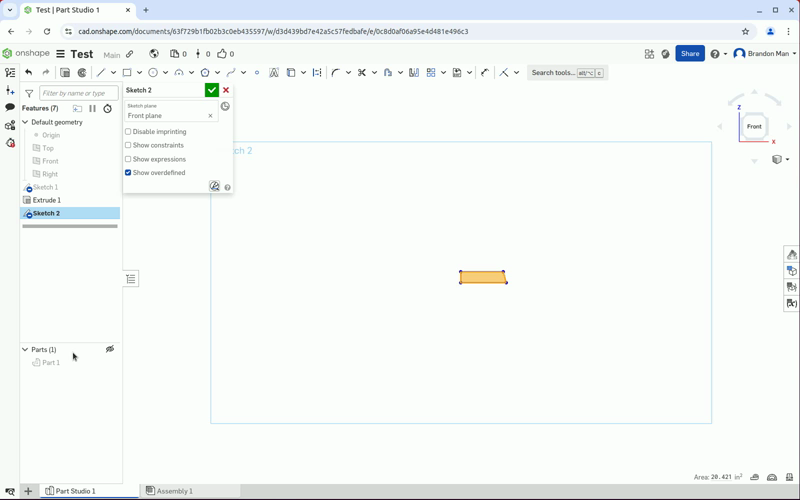
key(shift+e)
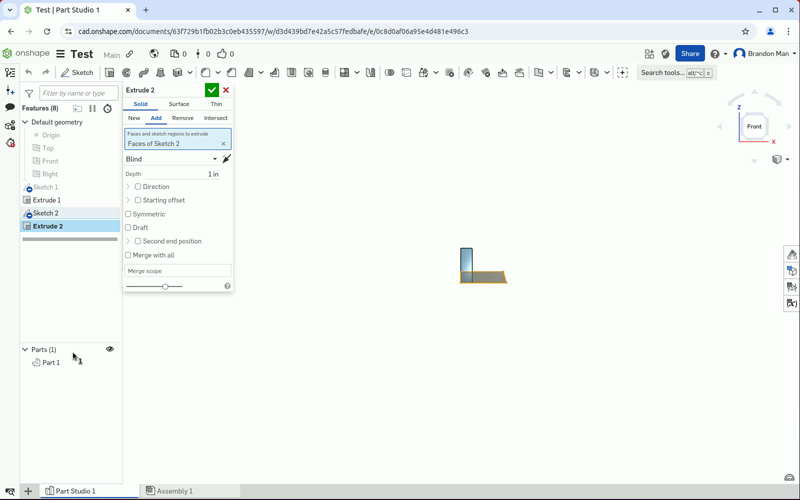
mouse_move(143, 106)
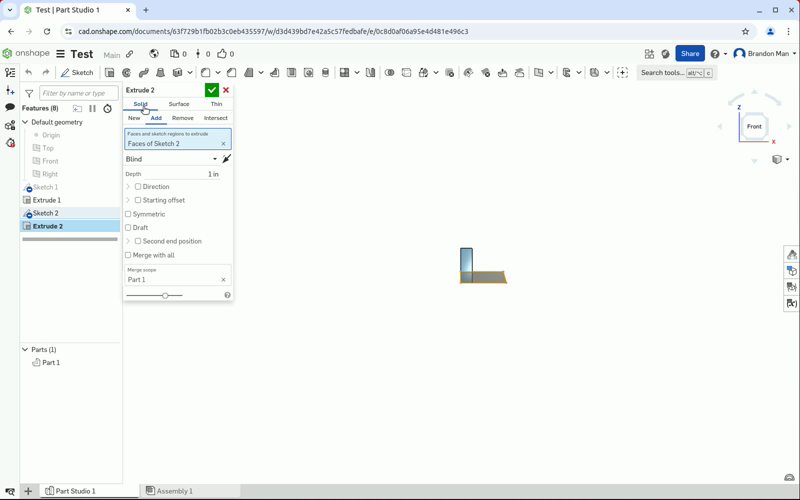
click(143, 106)
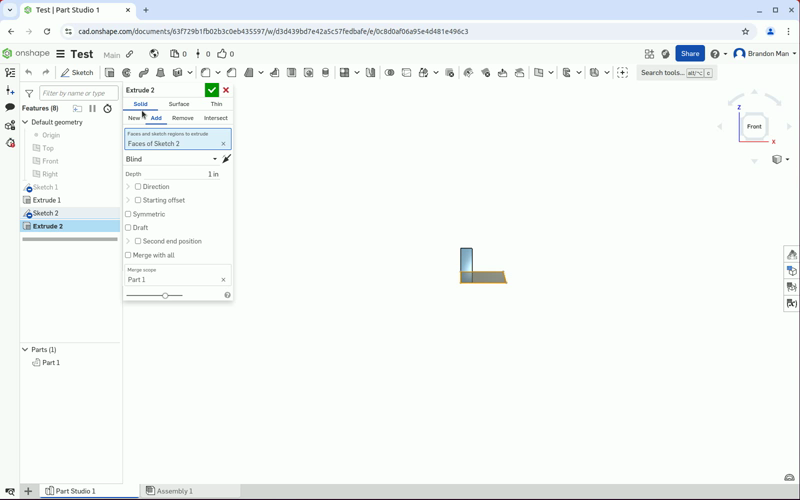
mouse_move(137, 120)
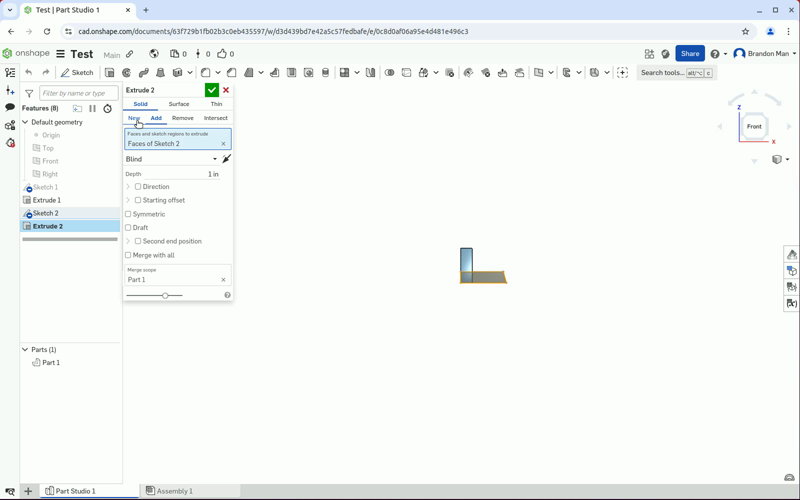
click(137, 120)
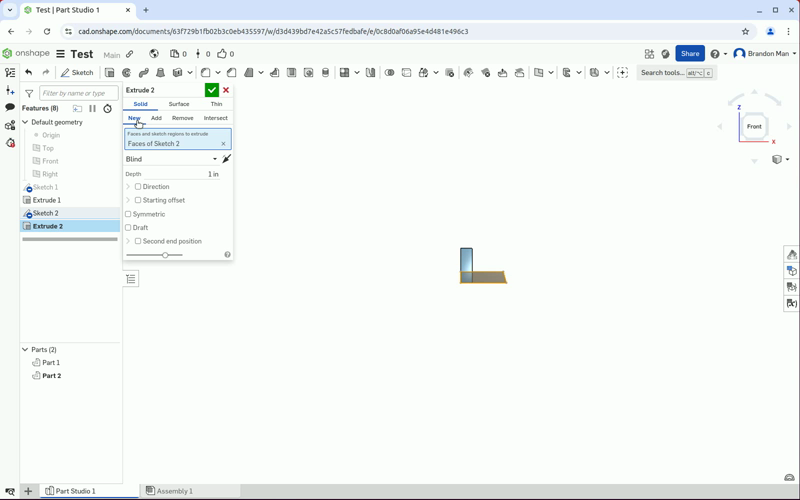
key(tab, 4)
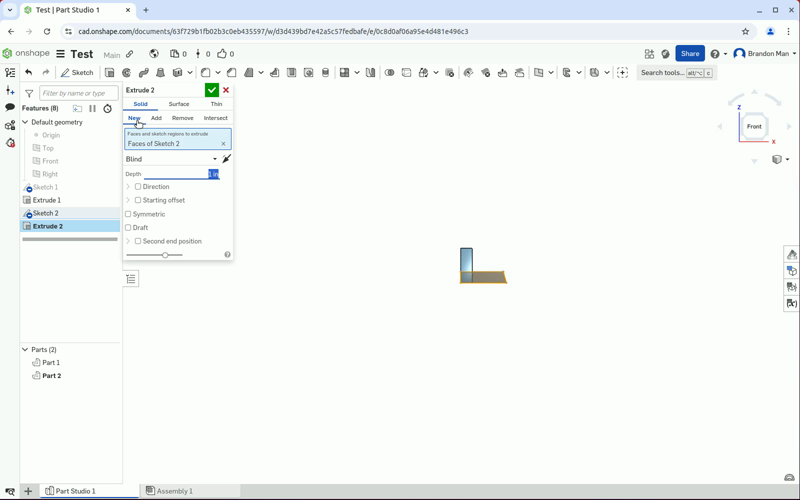
text(23.108)
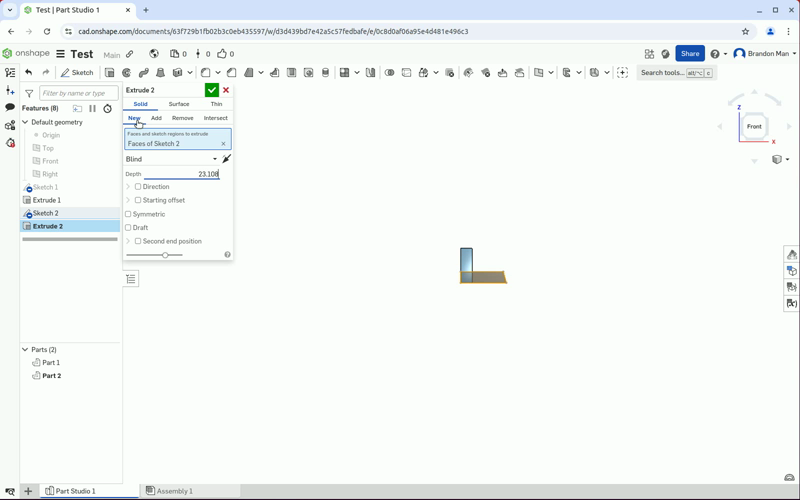
key(enter)
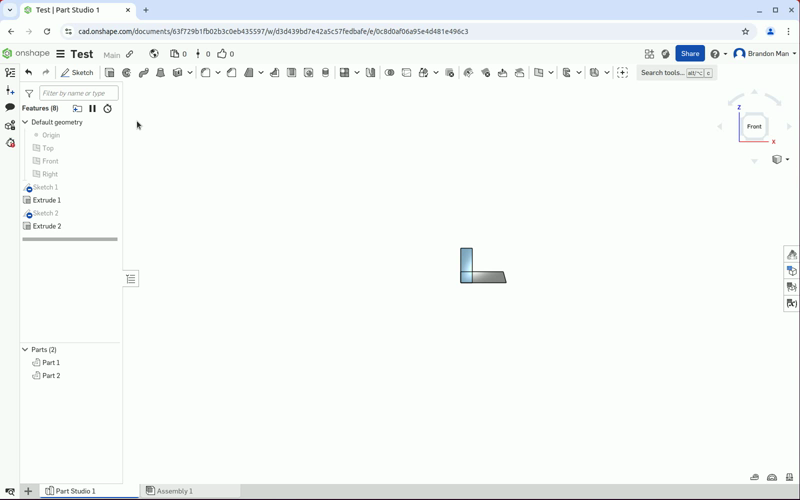
key(shift+h)
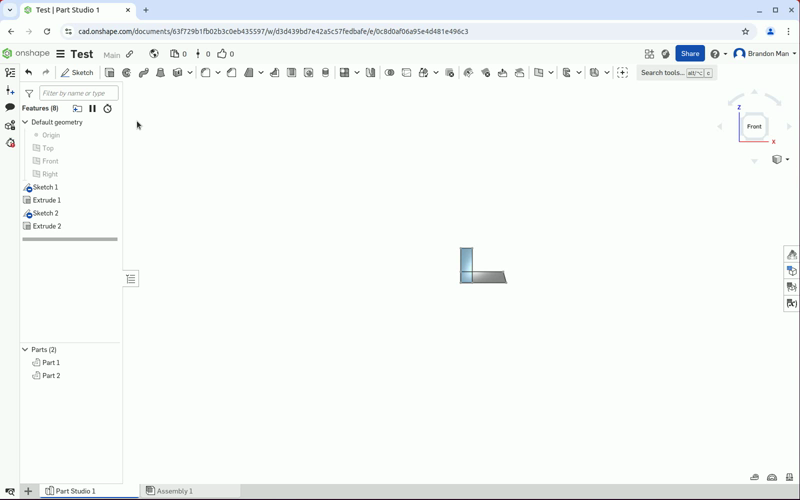
key(shift+h)
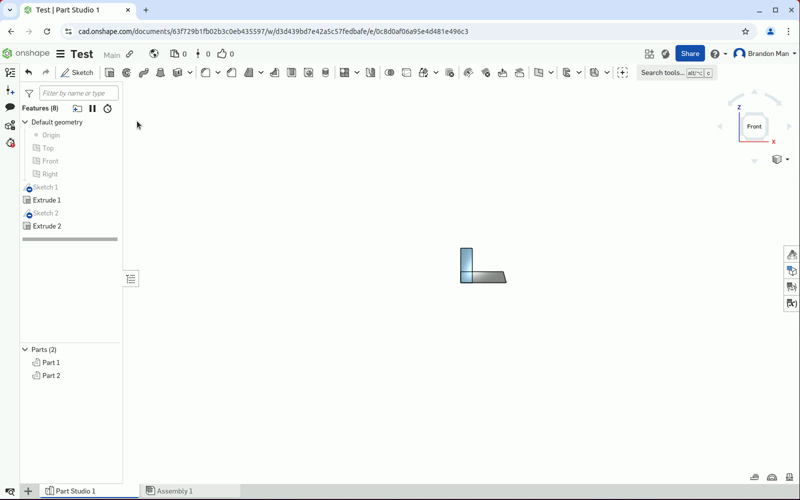
mouse_move(73, 189)
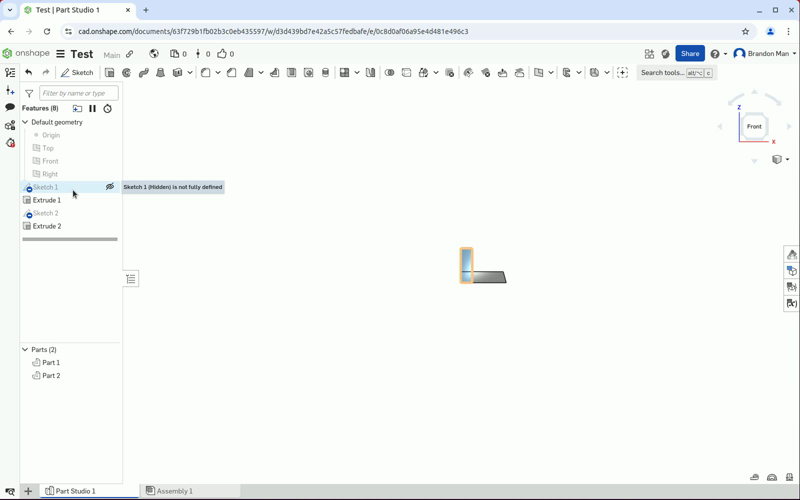
click(73, 189)
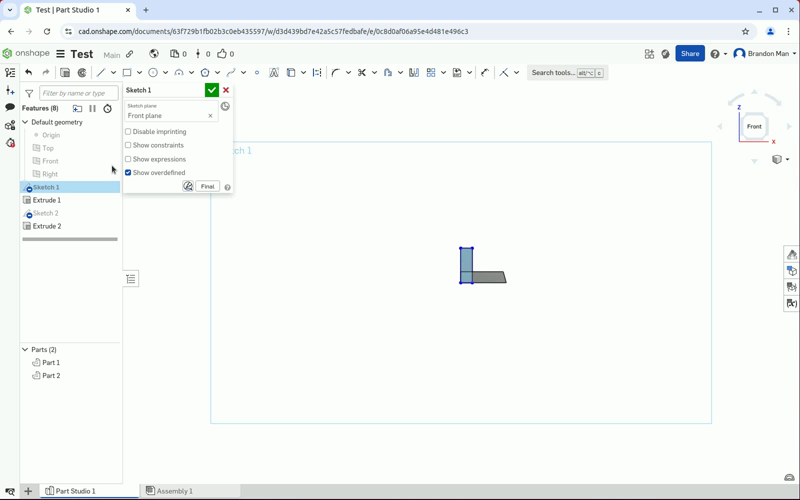
mouse_move(229, 92)
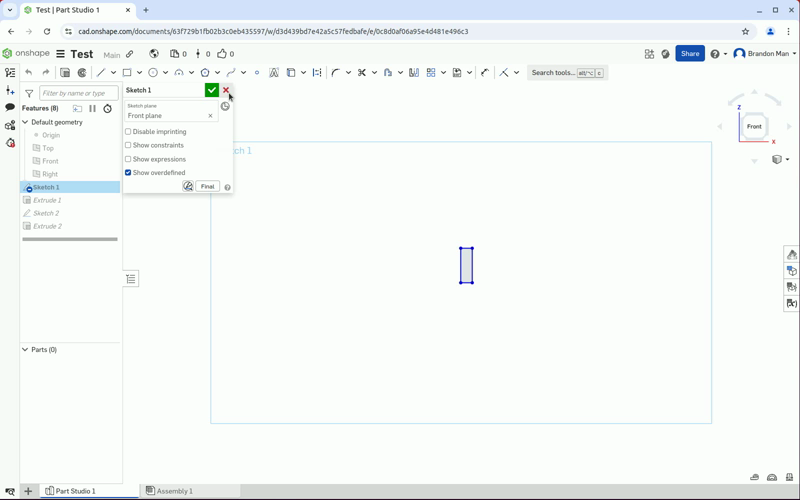
click(229, 92)
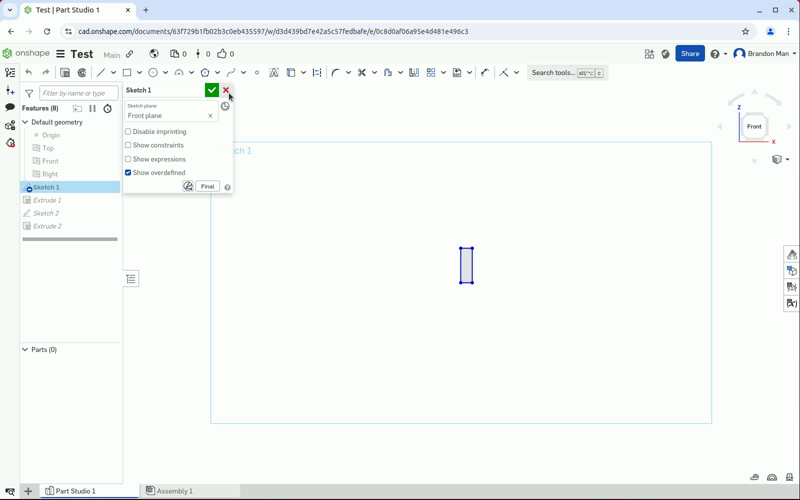
key(shift+s)
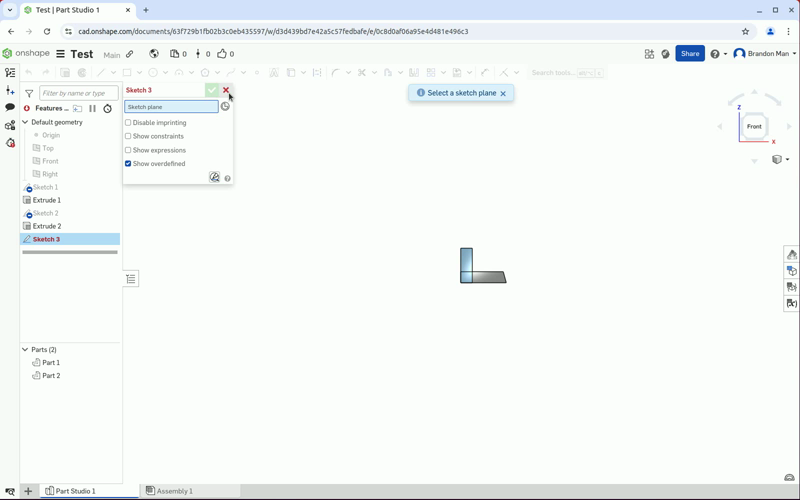
mouse_move(73, 163)
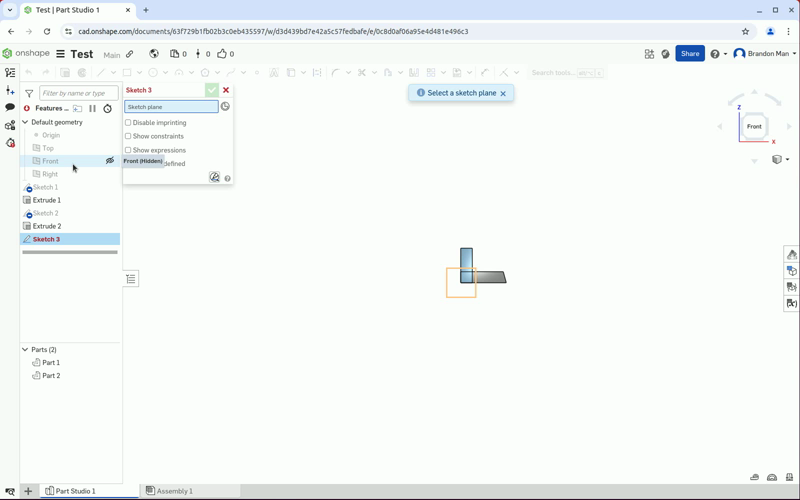
click(73, 163)
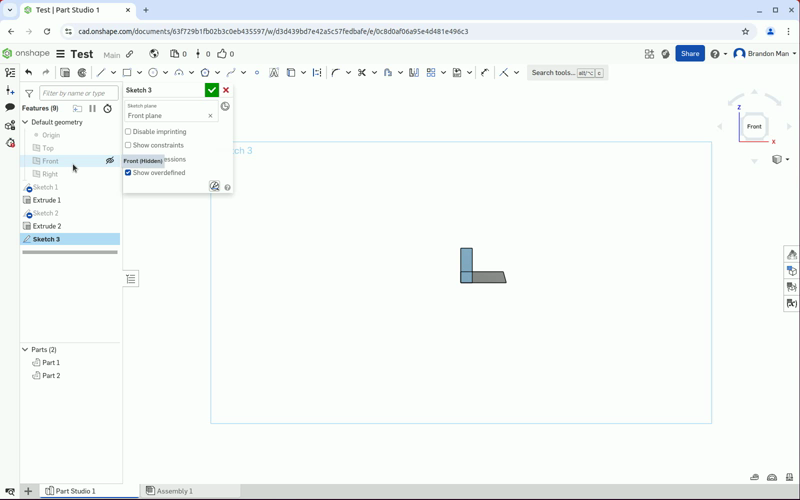
mouse_move(73, 352)
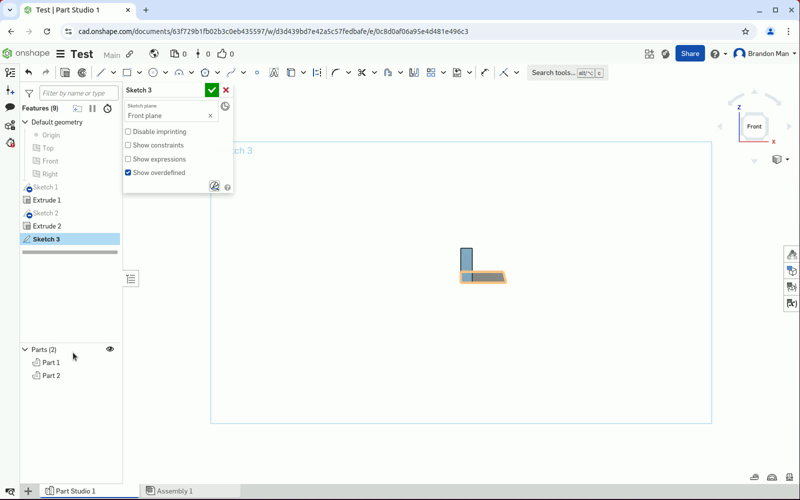
key(y)
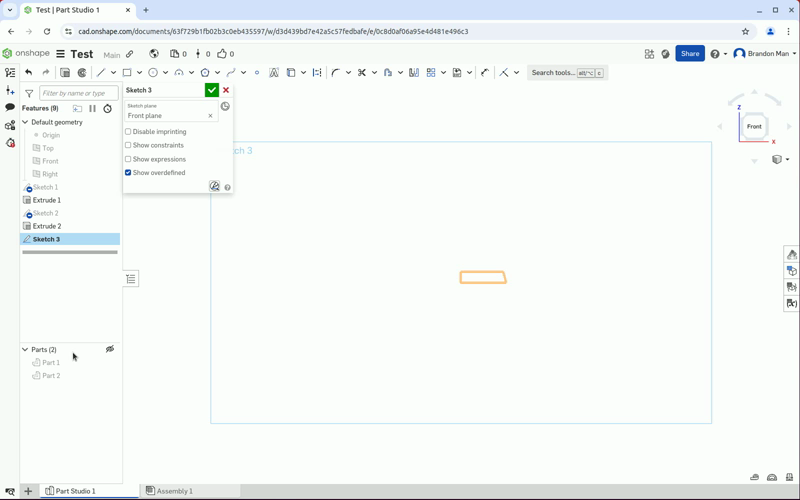
key(l)
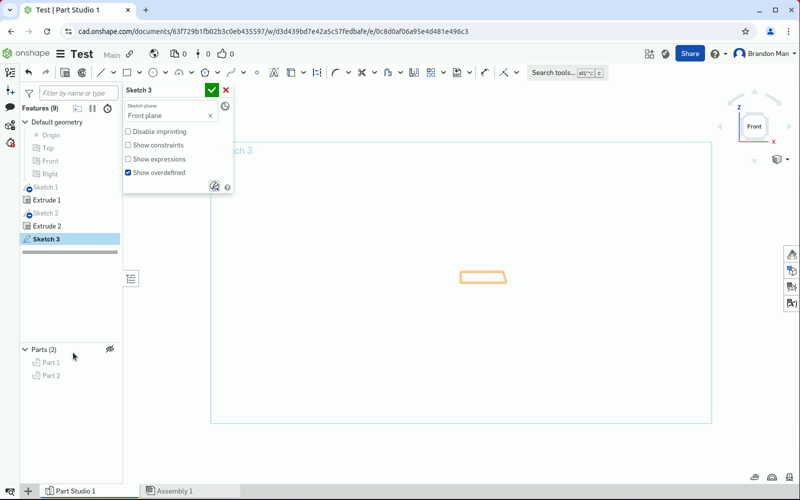
key_down(shift)
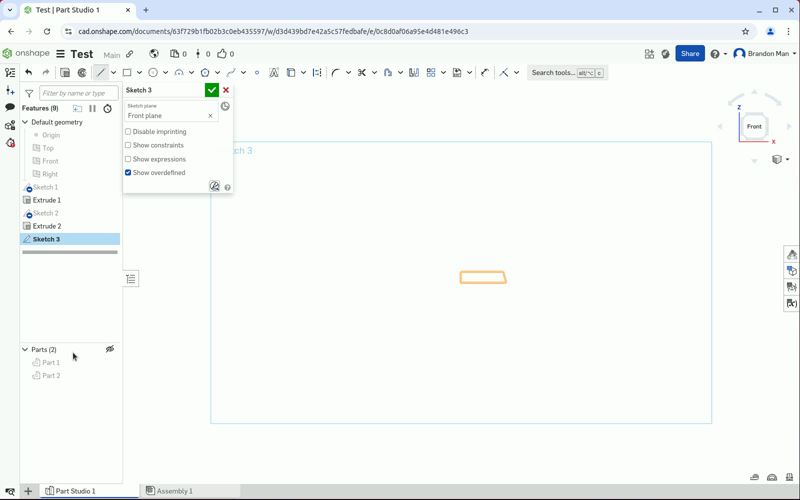
mouse_move(456, 271)
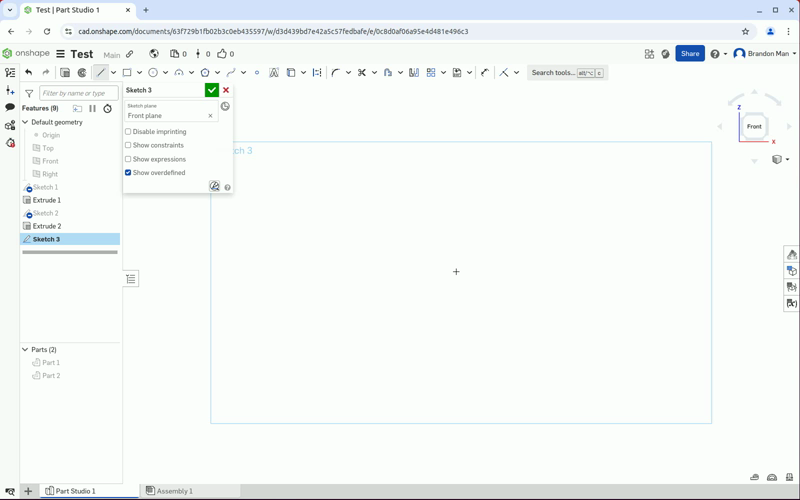
click(456, 271)
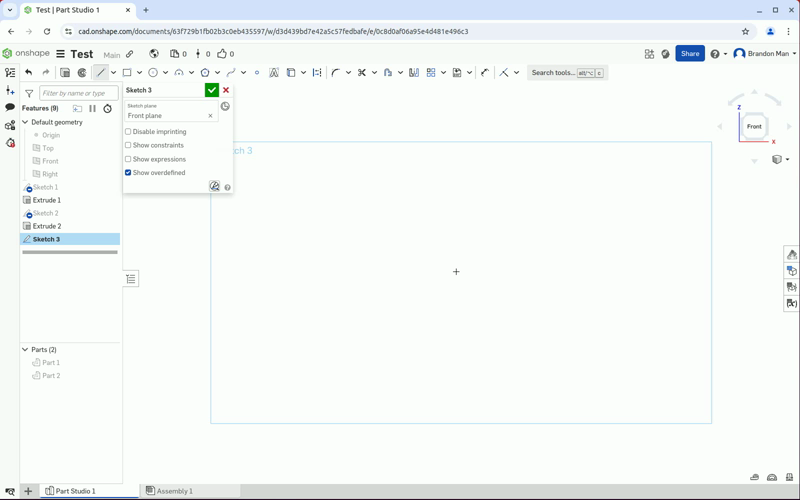
key_up(shift)
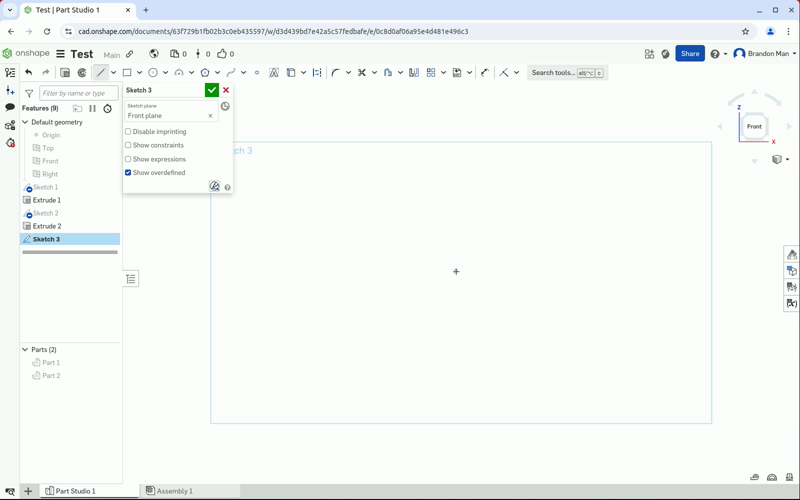
key_down(shift)
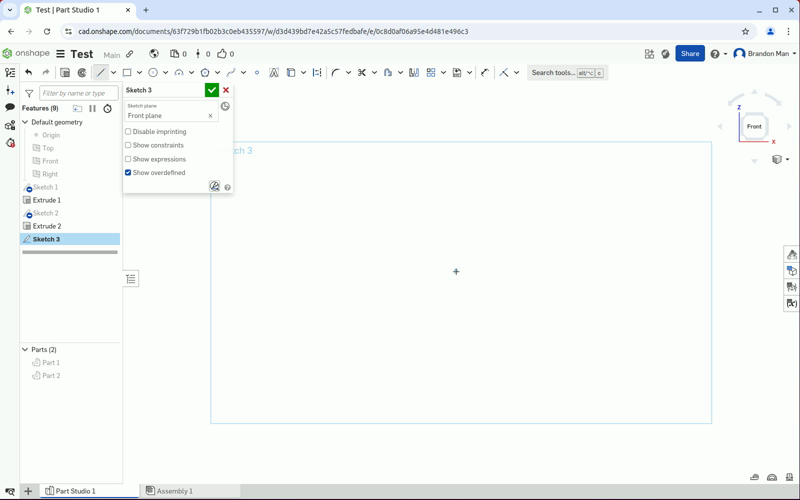
mouse_move(486, 271)
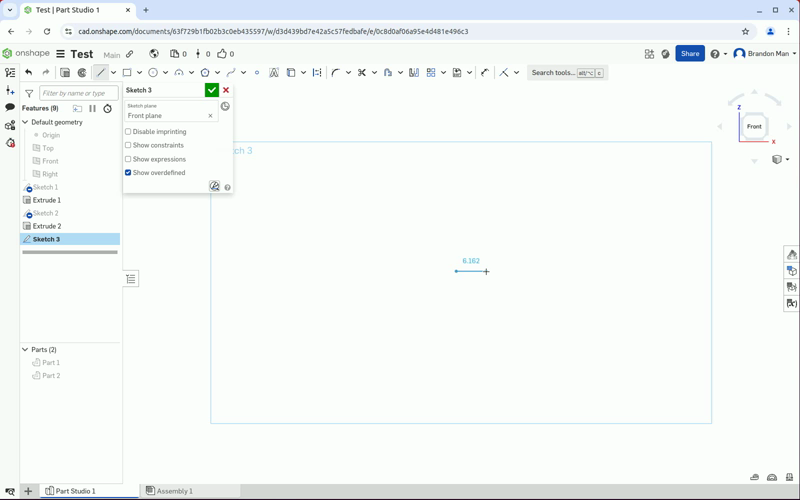
mouse_move(460, 282)
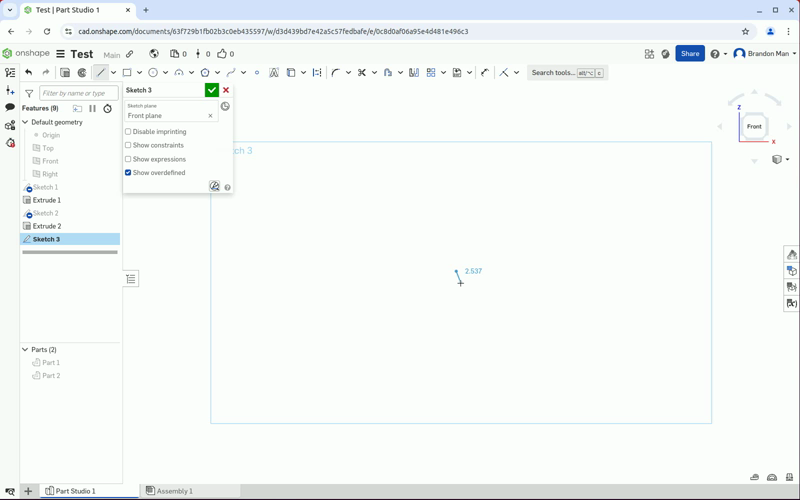
click(460, 282)
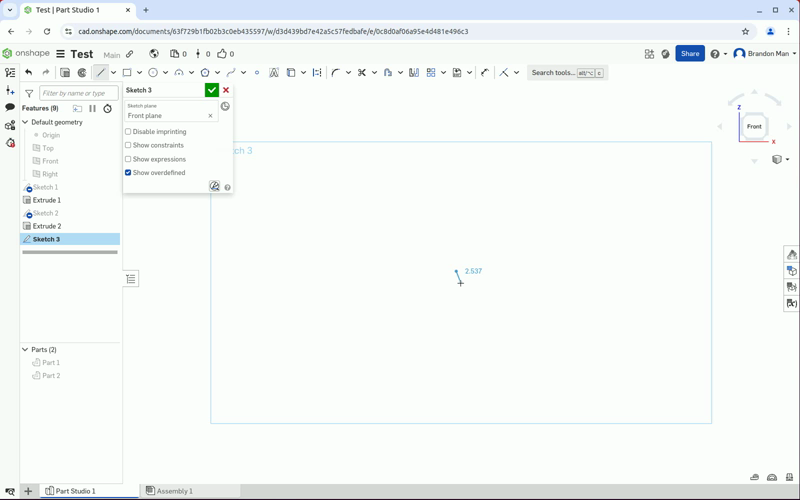
key_up(shift)
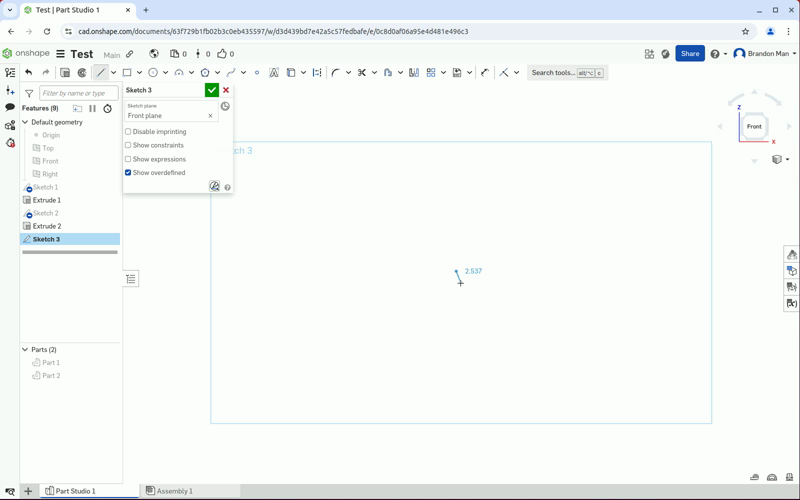
key_down(shift)
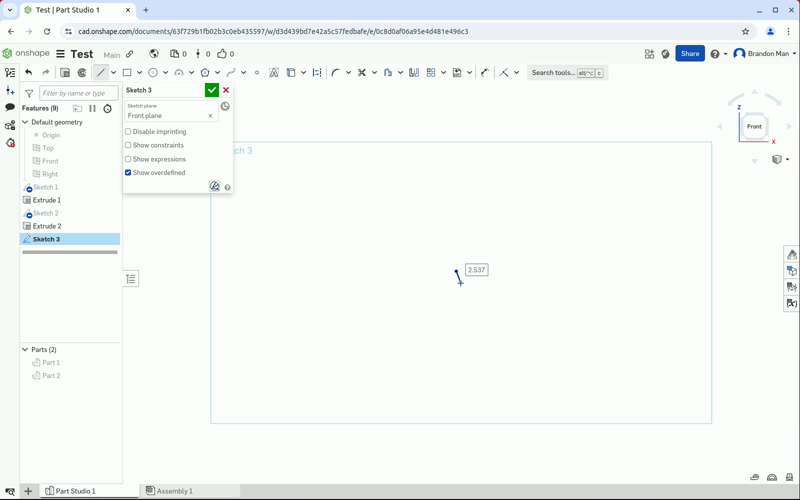
mouse_move(490, 282)
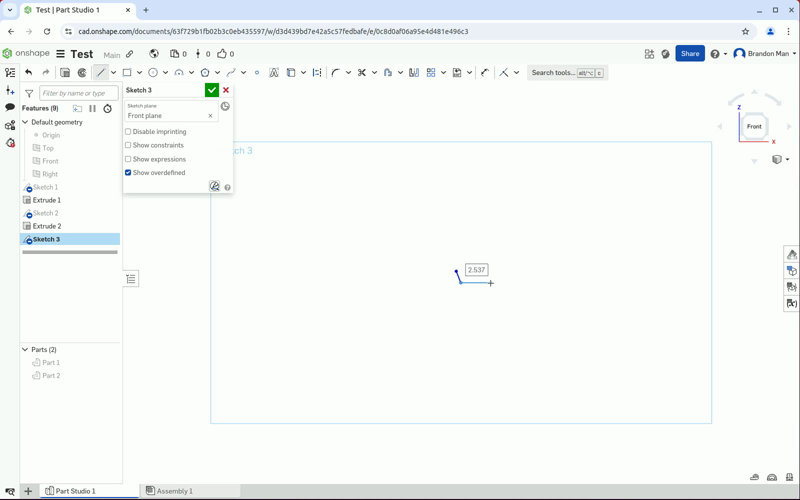
mouse_move(490, 282)
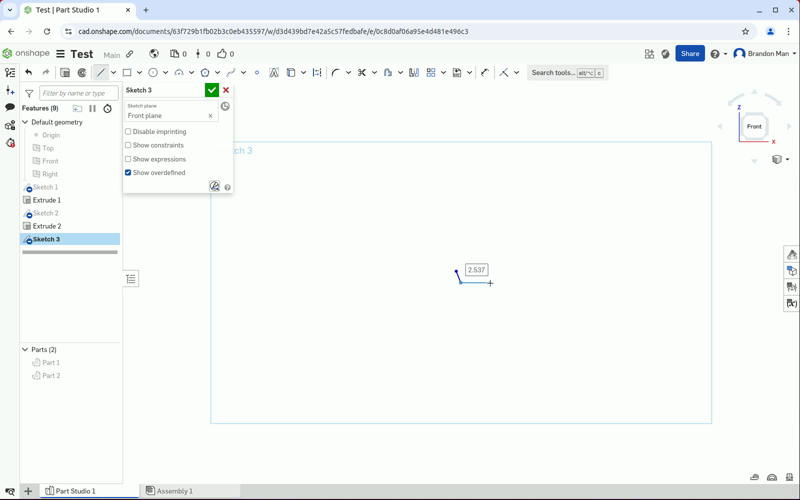
click(490, 282)
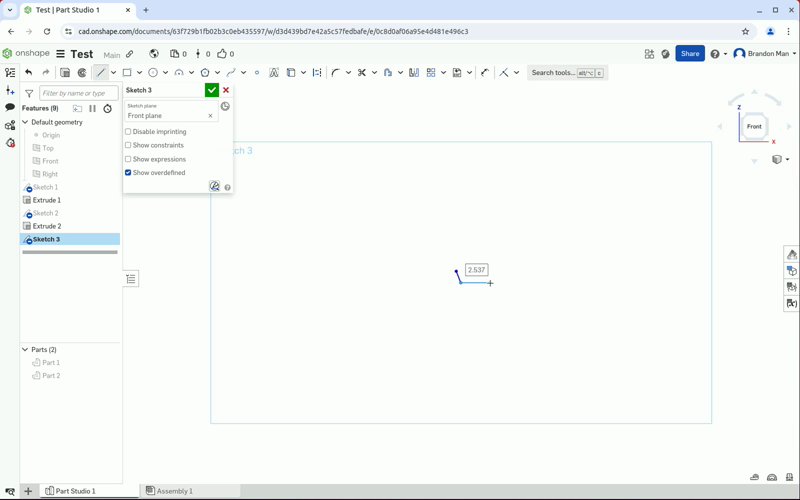
key_up(shift)
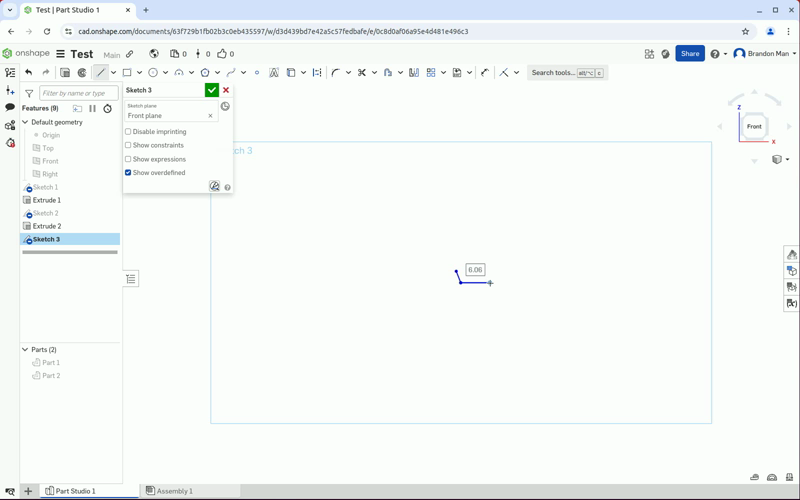
key_down(shift)
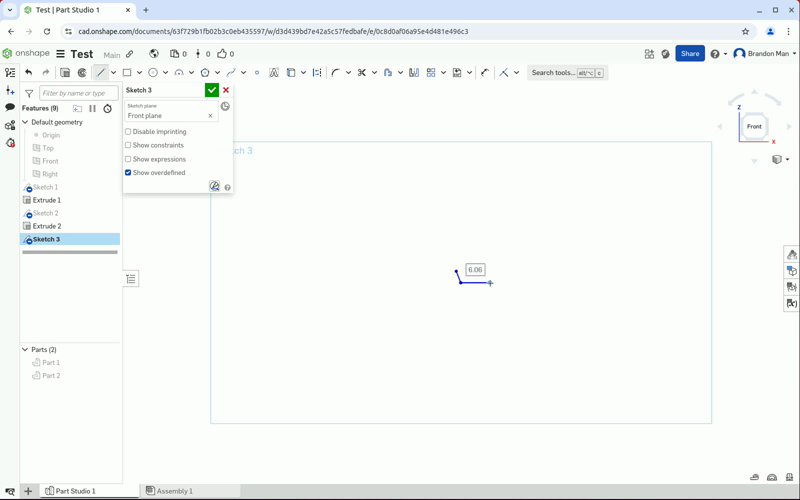
mouse_move(520, 282)
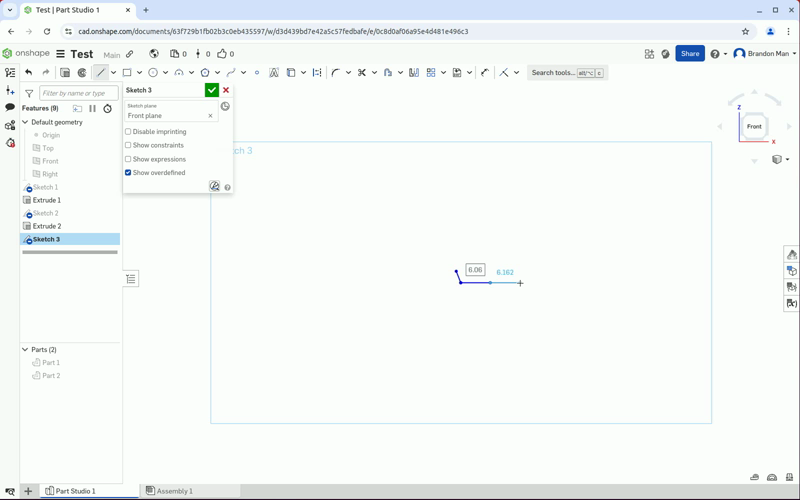
mouse_move(493, 271)
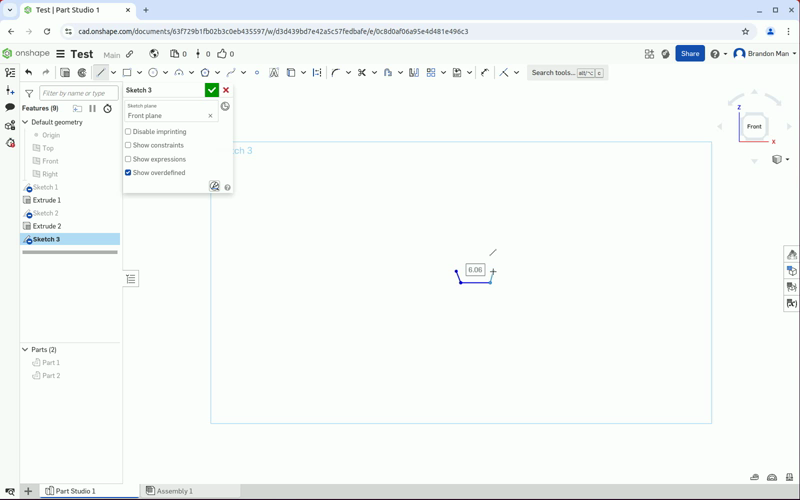
click(493, 271)
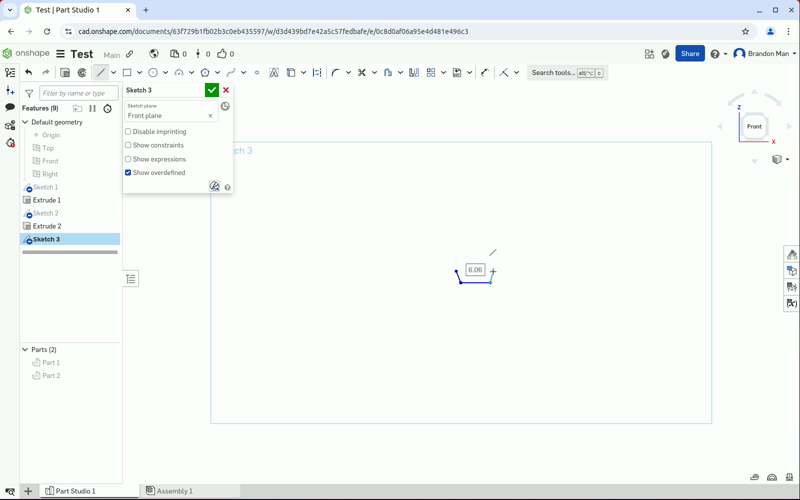
key_up(shift)
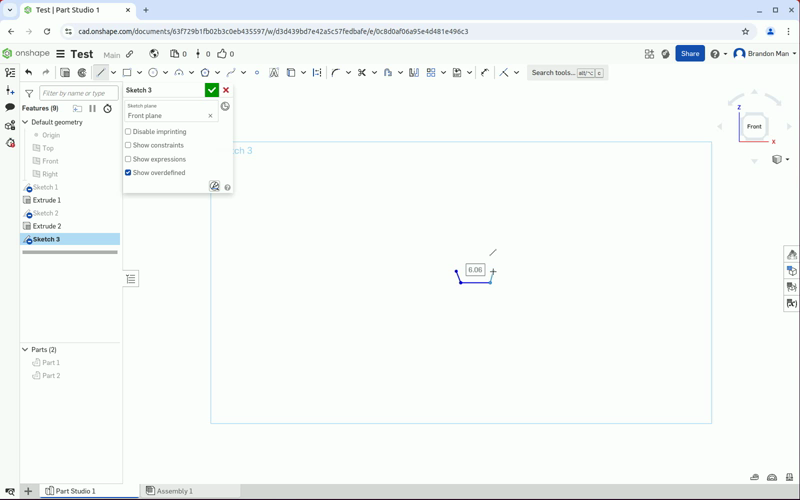
mouse_move(523, 271)
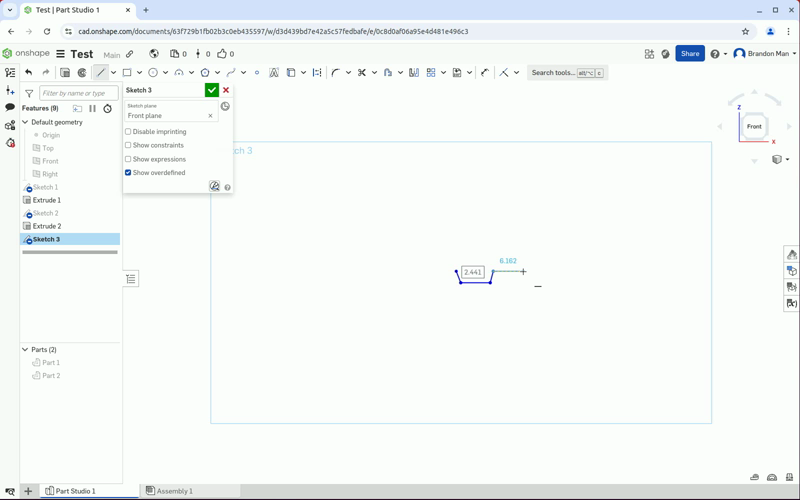
key_down(shift)
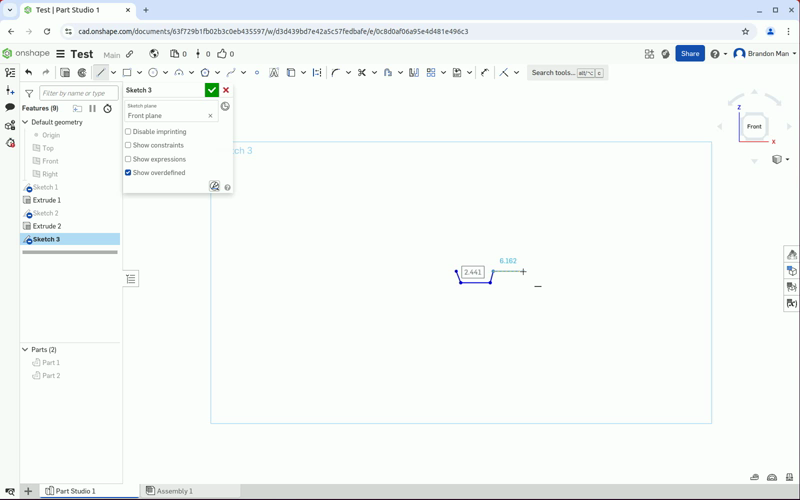
mouse_move(456, 271)
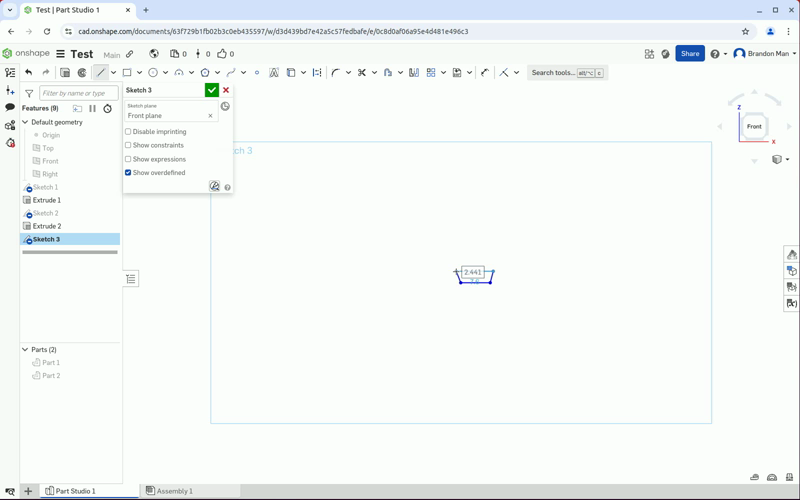
key_up(shift)
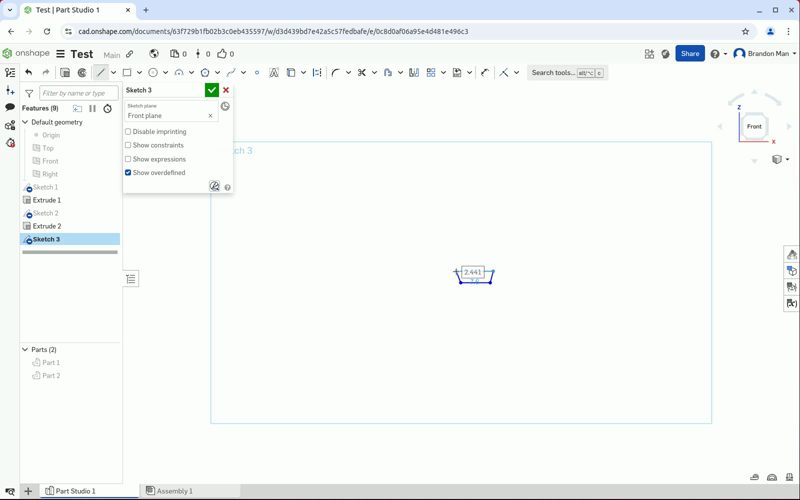
click(456, 271)
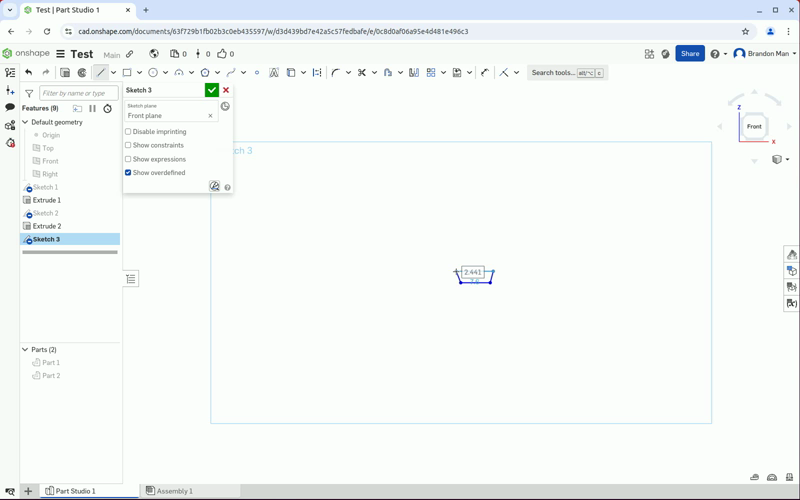
key(esc)
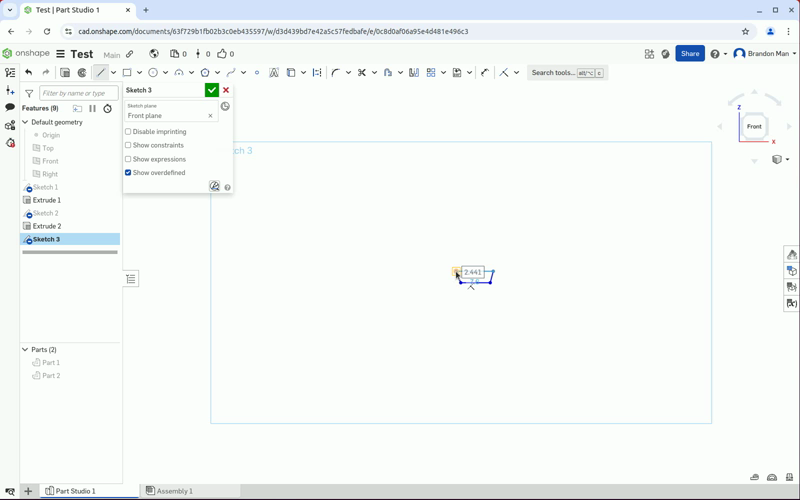
mouse_move(458, 273)
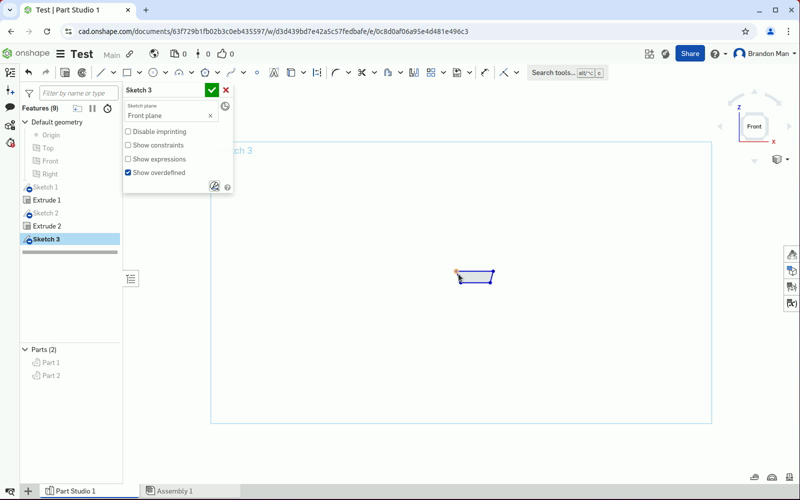
scroll(6)
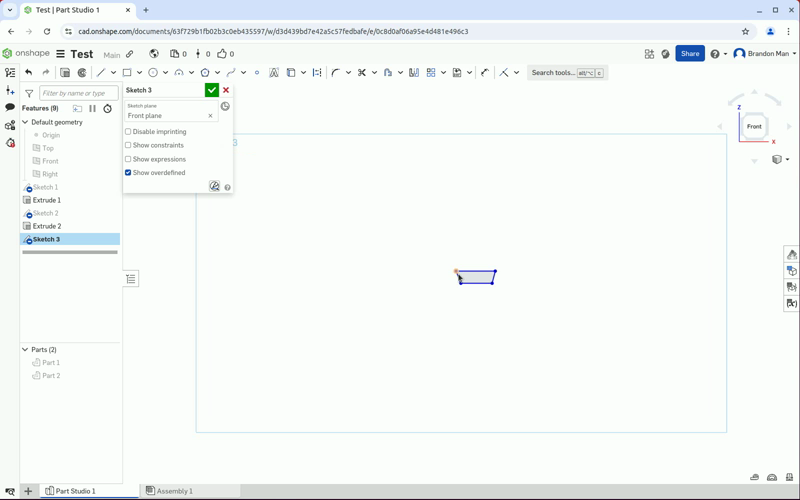
scroll(6)
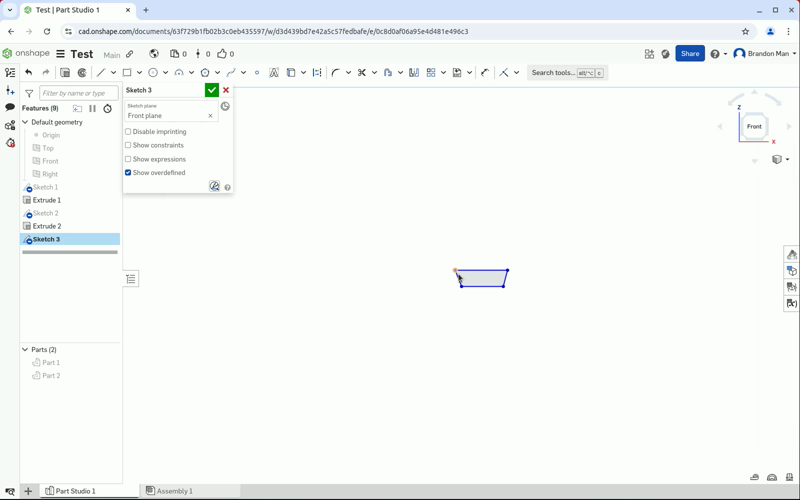
scroll(6)
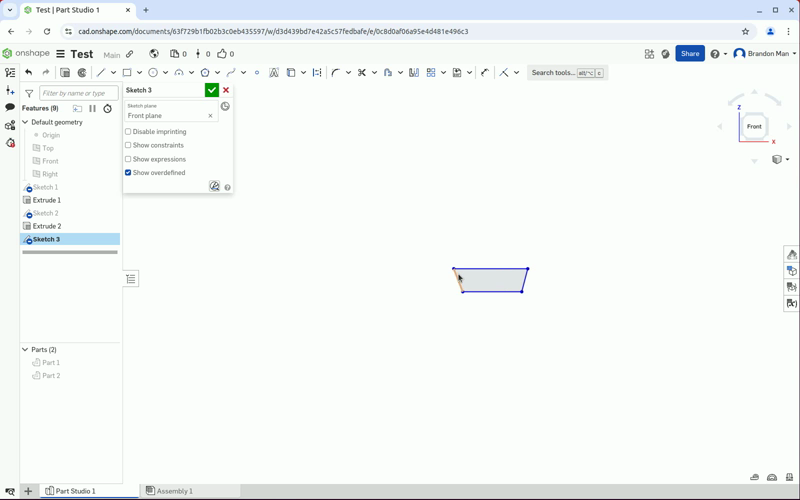
scroll(6)
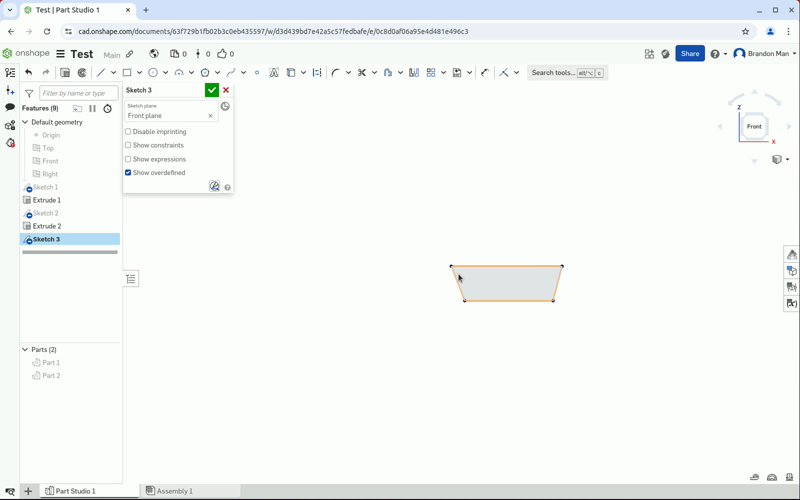
scroll(6)
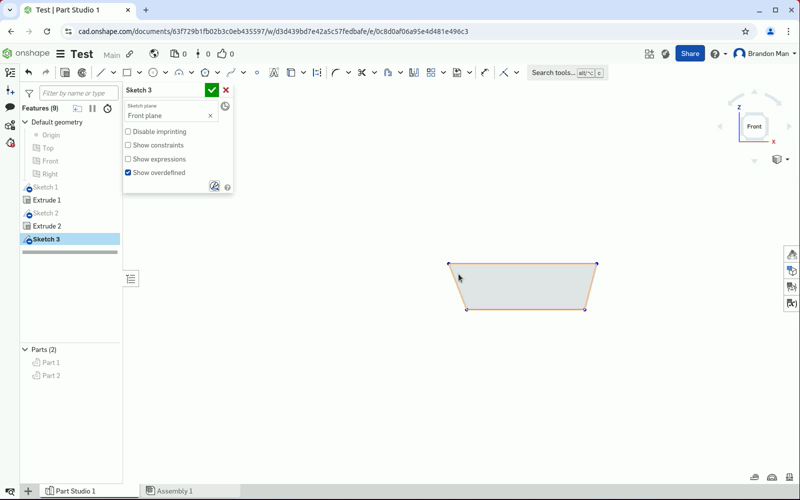
scroll(6)
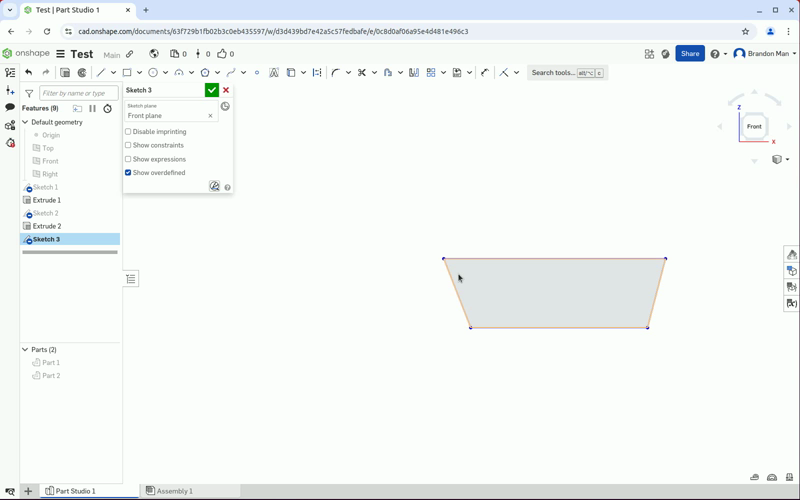
scroll(6)
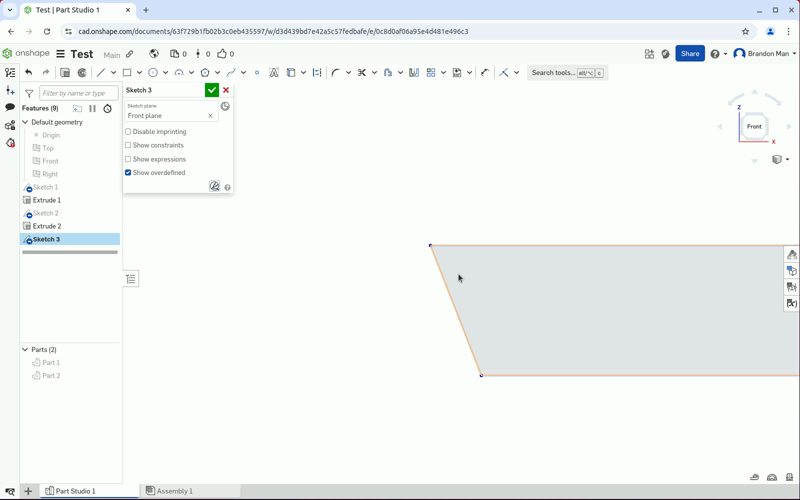
click(458, 273)
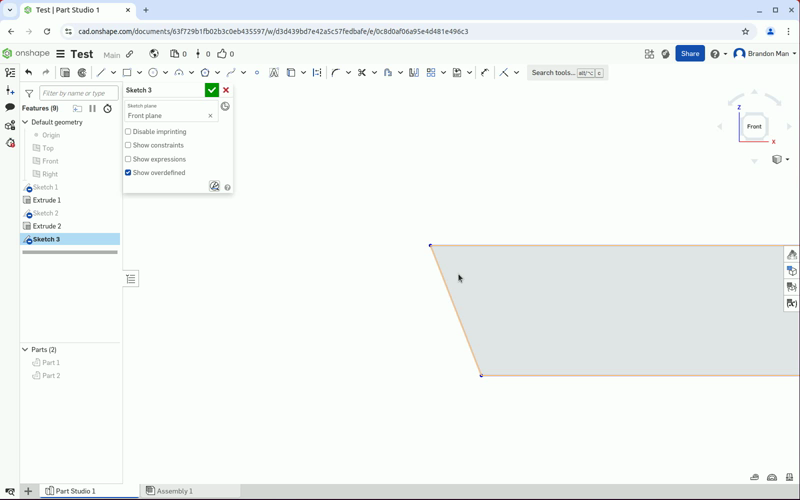
scroll(-6)
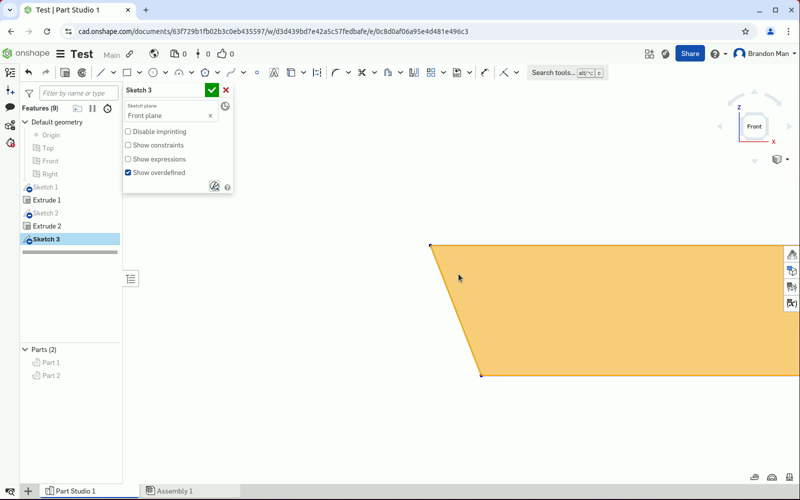
scroll(-6)
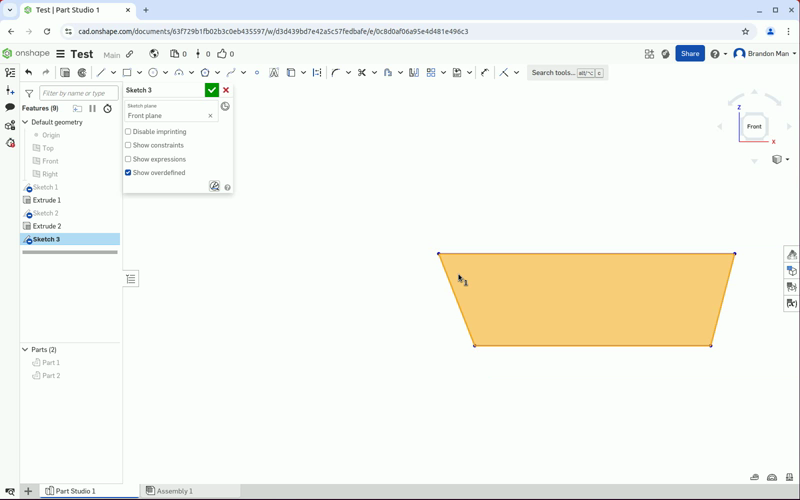
scroll(-6)
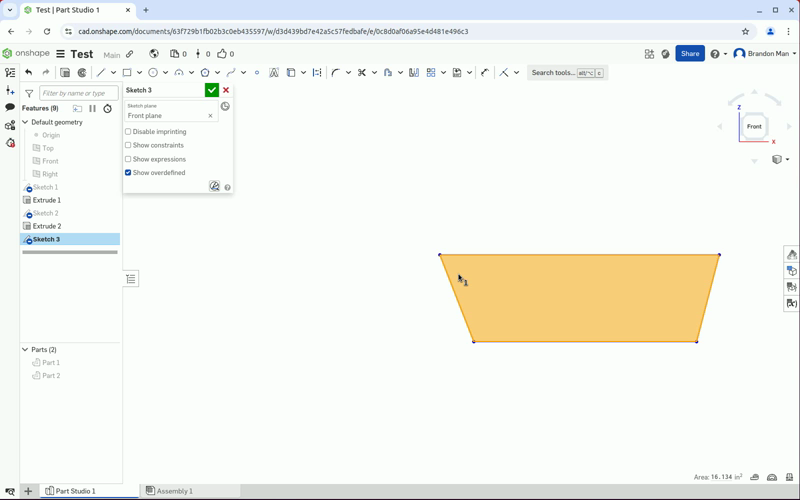
scroll(-6)
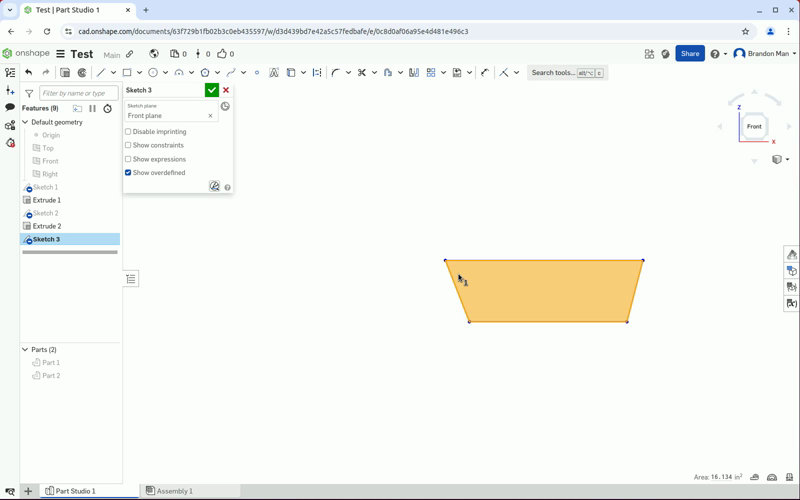
scroll(-6)
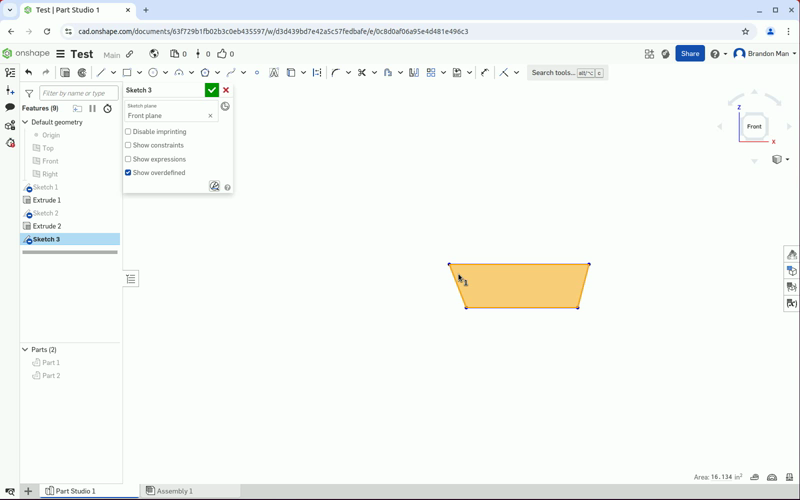
scroll(-6)
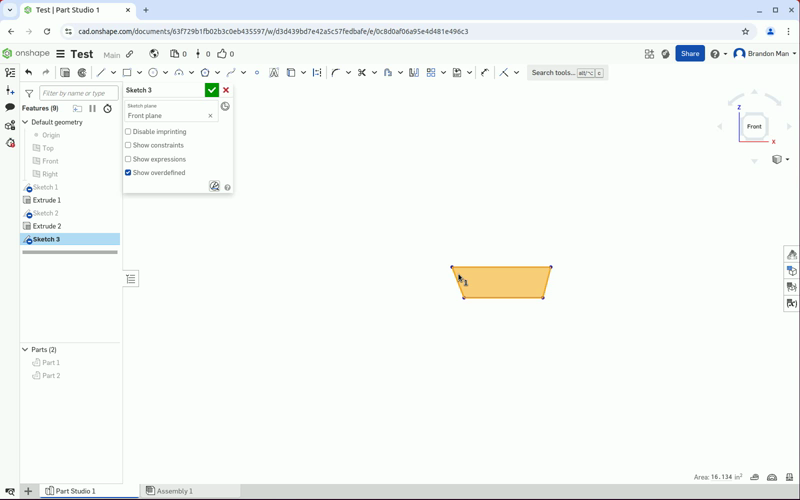
scroll(-6)
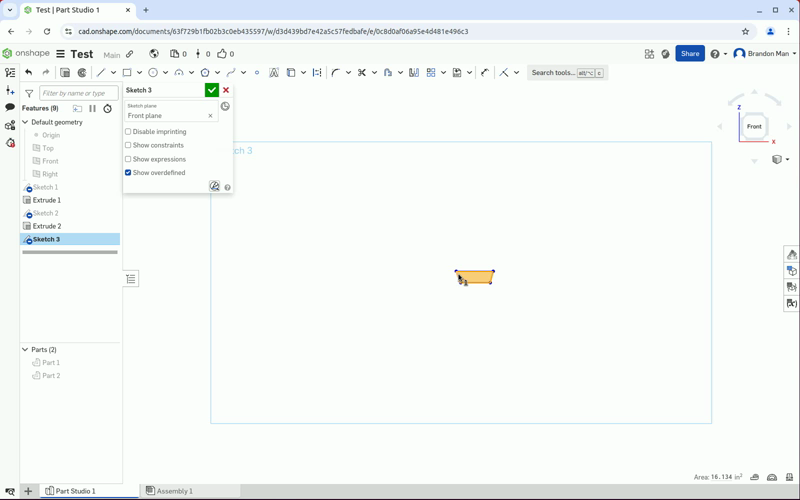
mouse_move(73, 352)
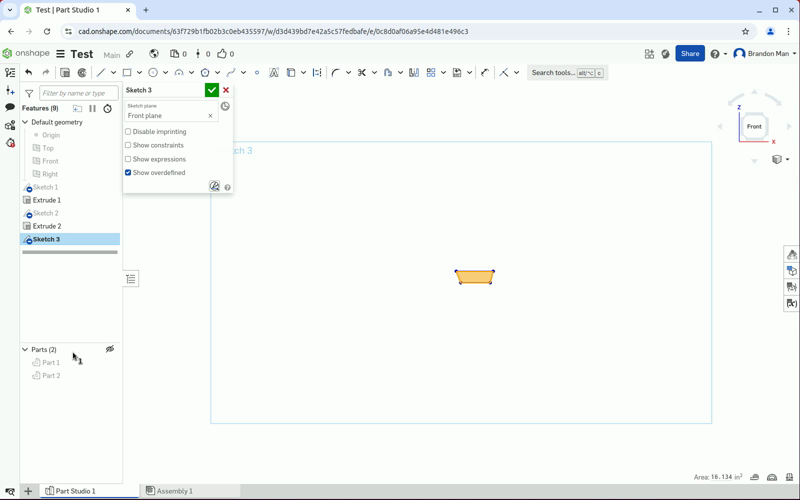
key(shift+y)
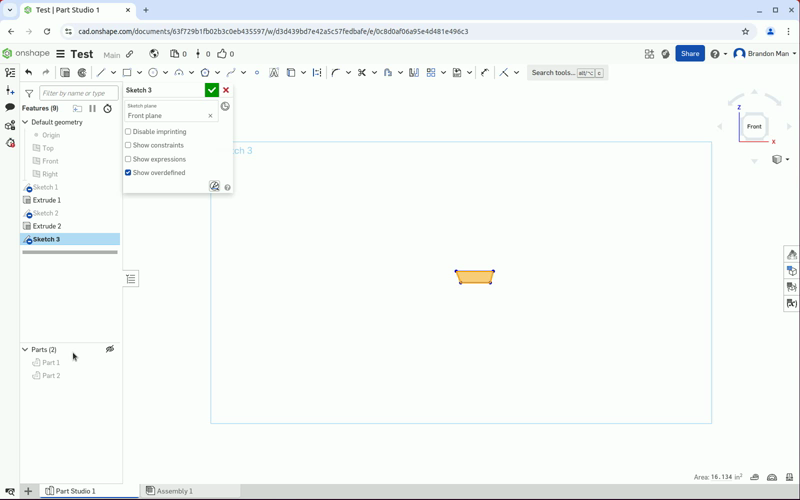
key(shift+e)
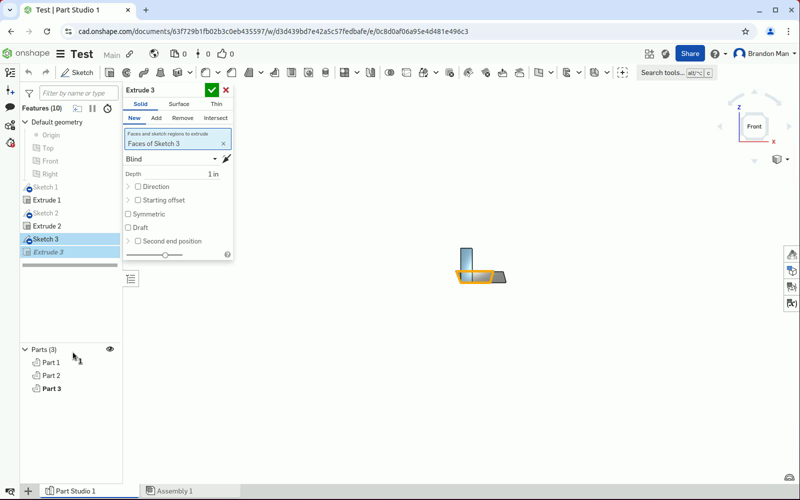
mouse_move(143, 106)
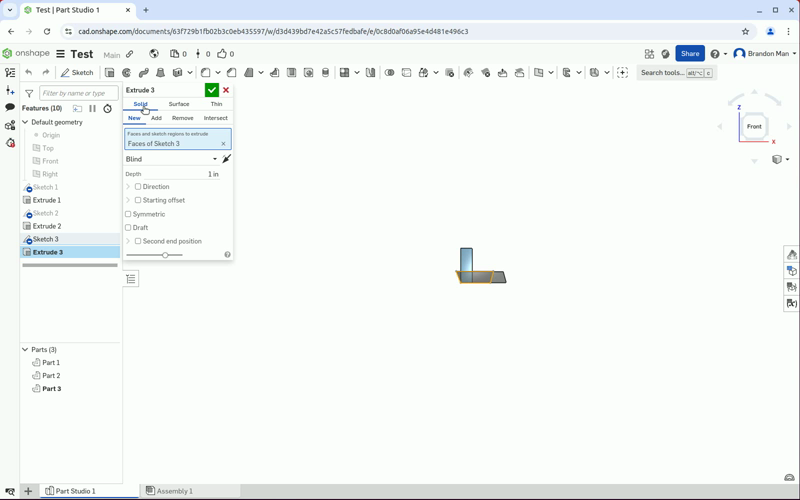
click(143, 106)
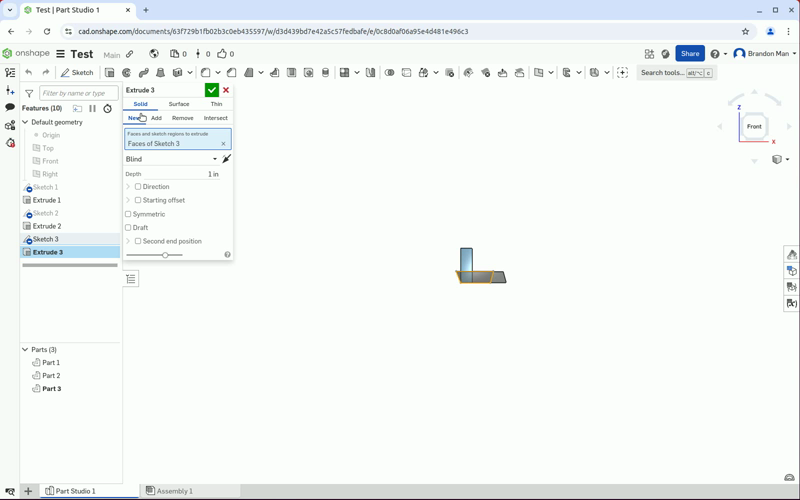
mouse_move(137, 120)
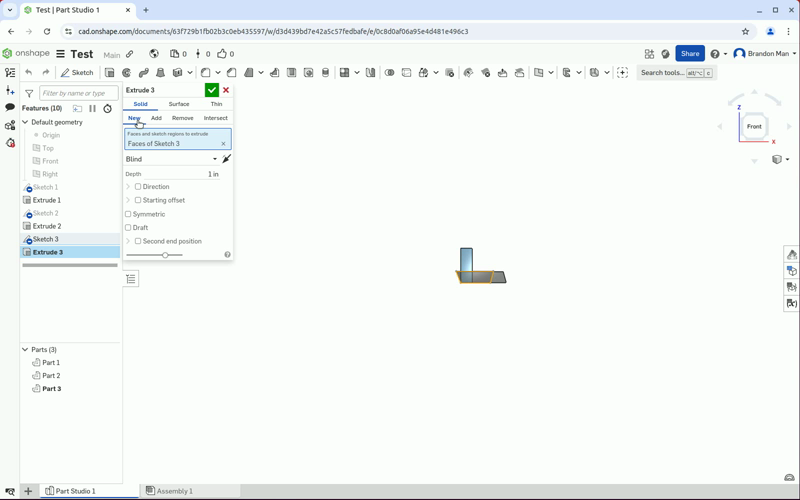
click(137, 120)
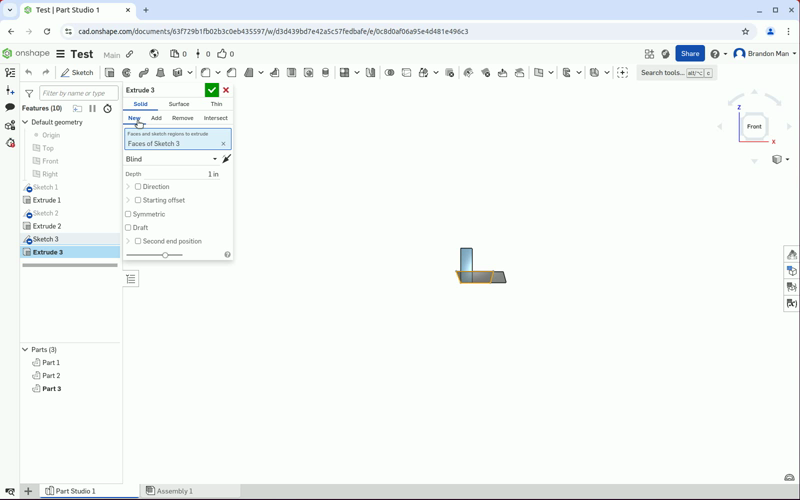
key(tab, 4)
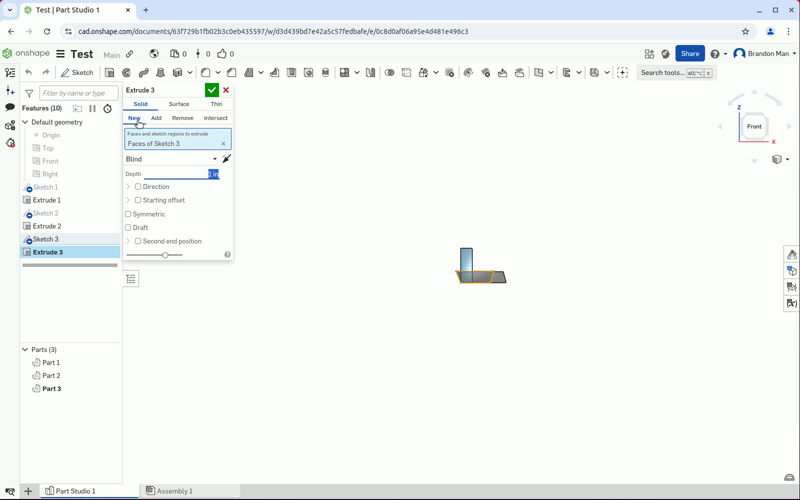
text(23.108)
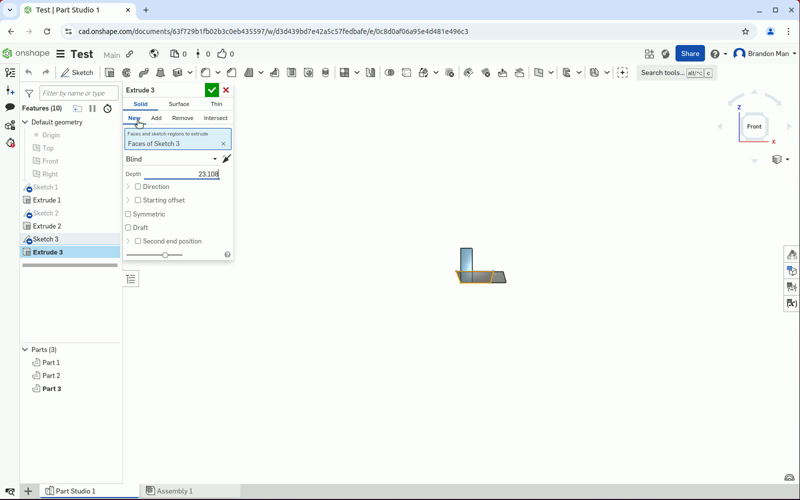
key(enter)
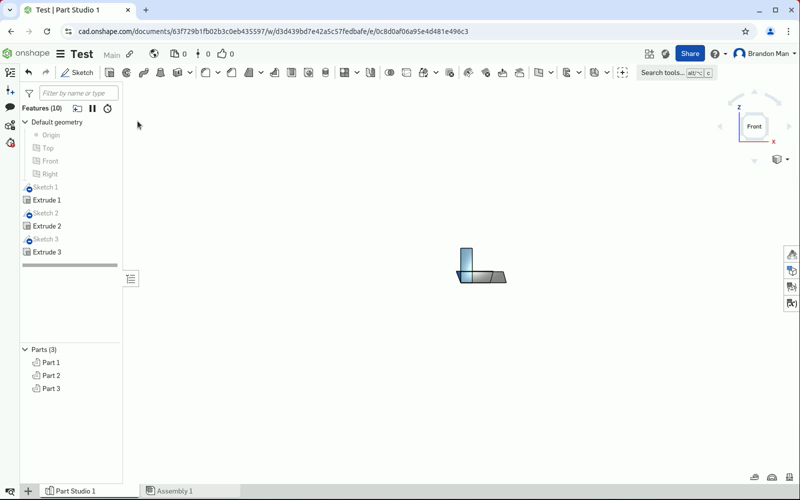
key(shift+h)
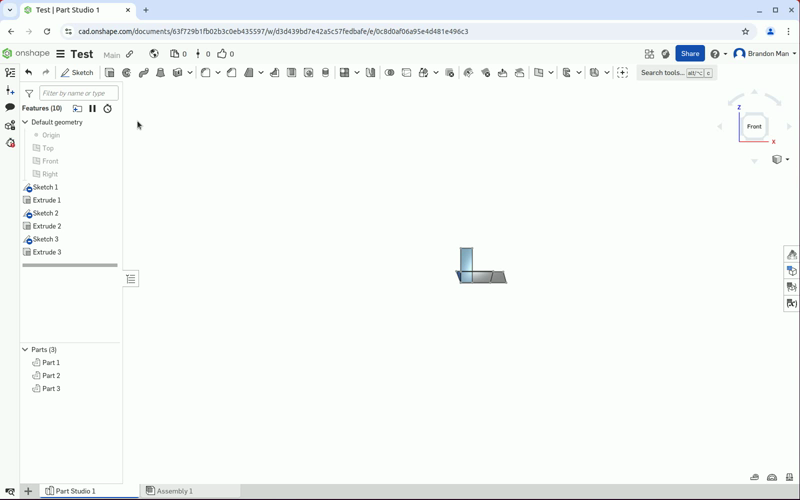
key(shift+h)
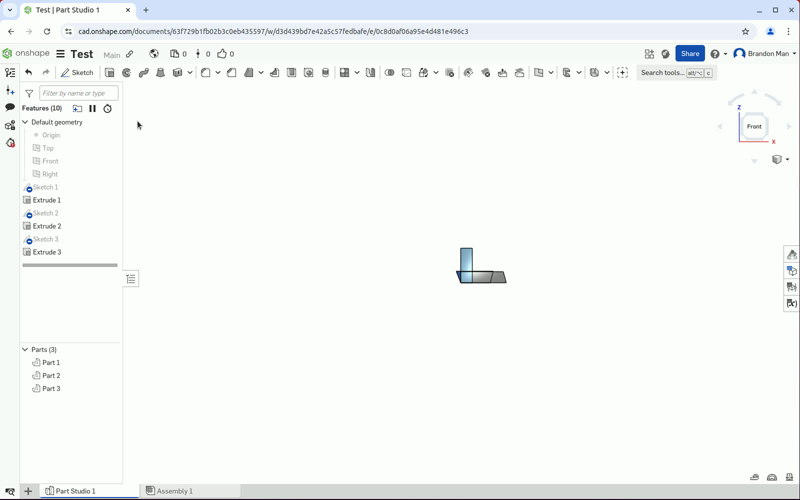
mouse_move(73, 189)
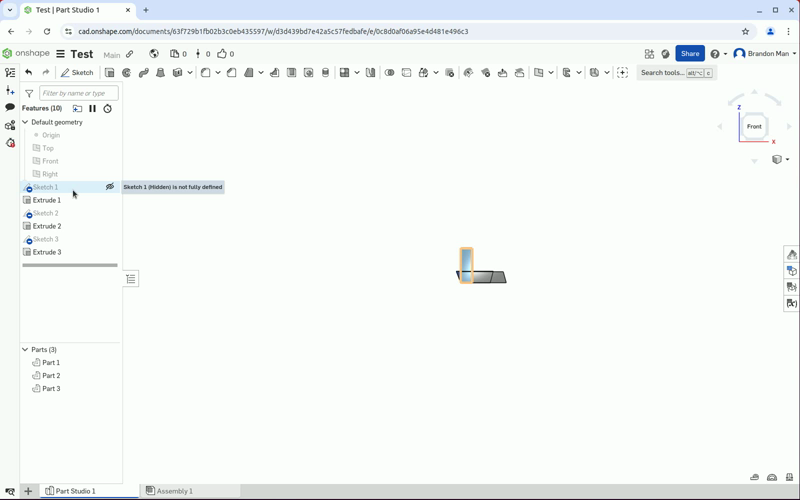
click(73, 189)
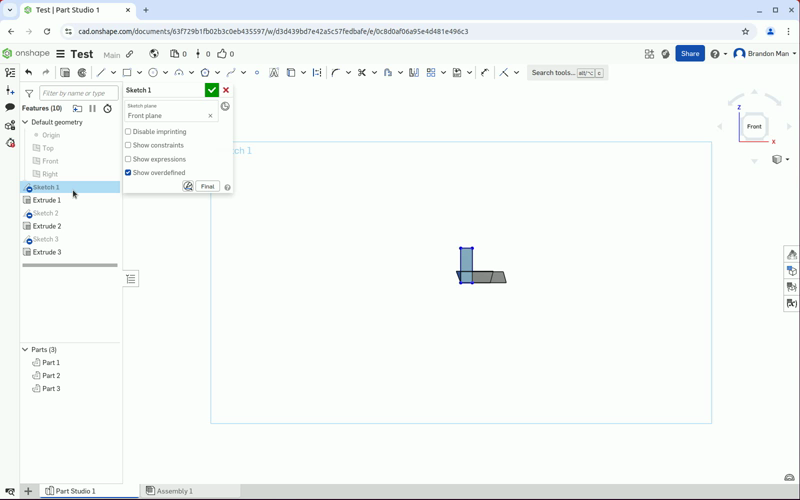
mouse_move(229, 92)
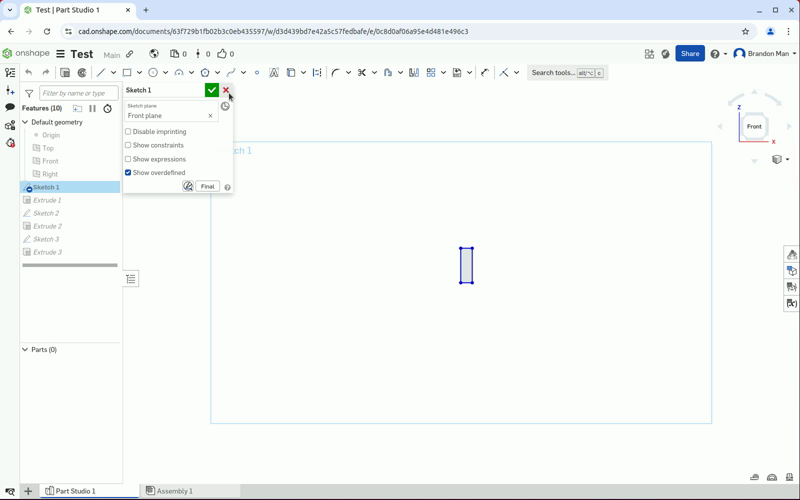
click(229, 92)
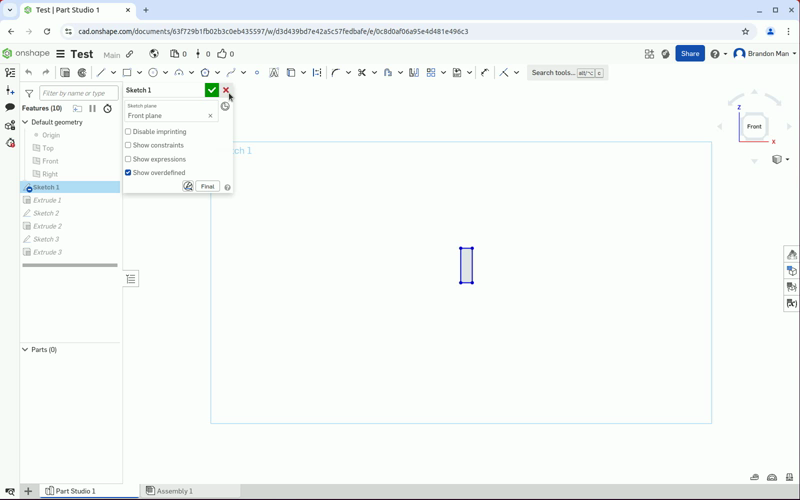
key(shift+s)
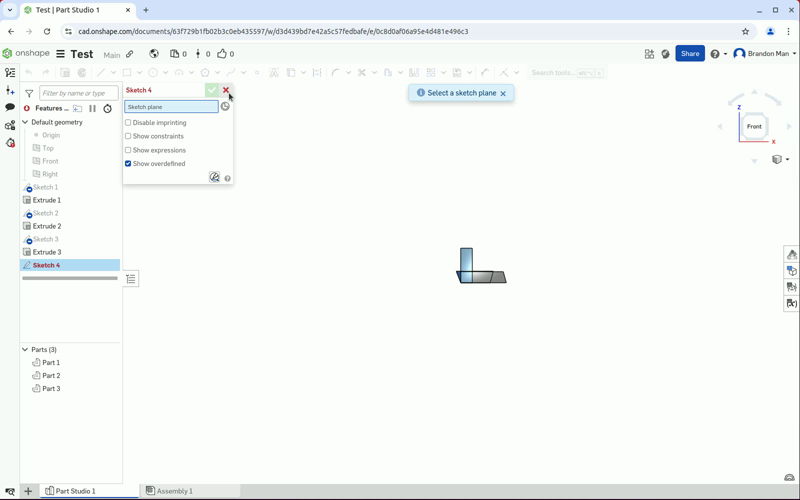
mouse_move(73, 163)
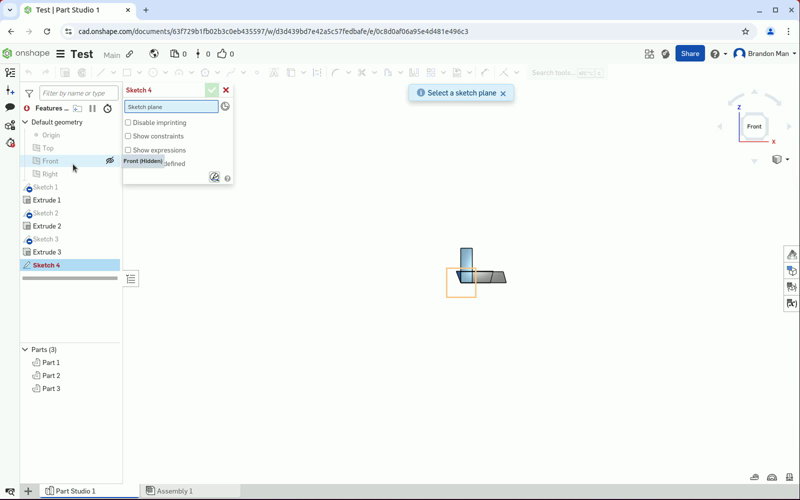
click(73, 163)
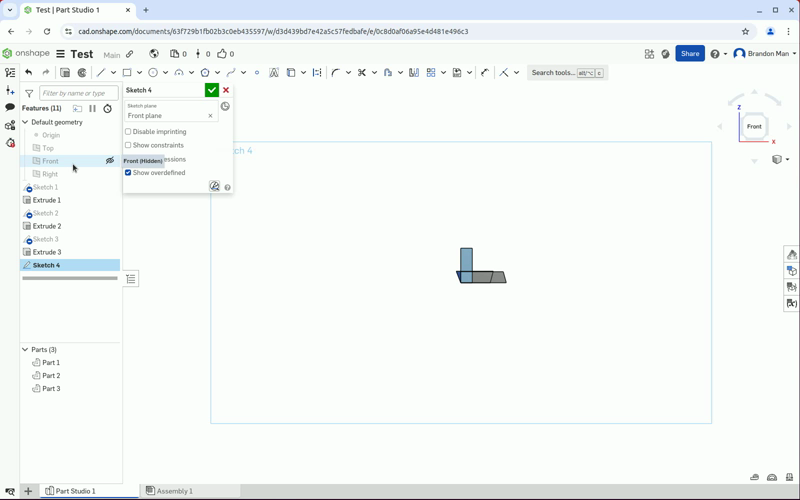
mouse_move(73, 352)
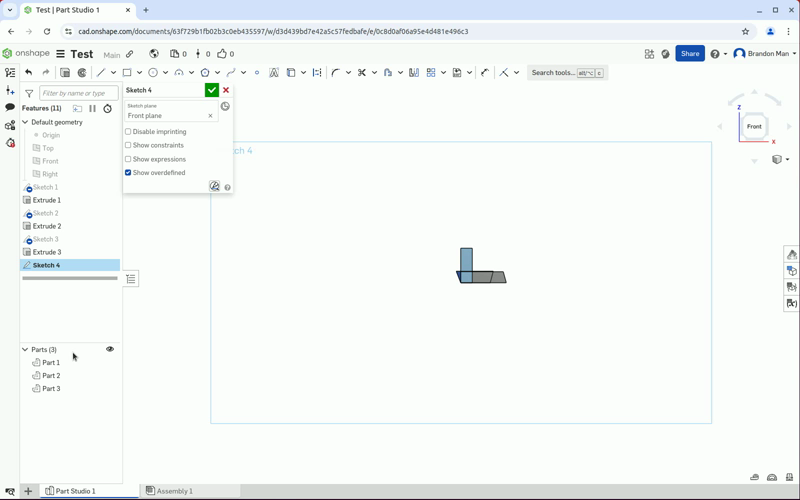
key(y)
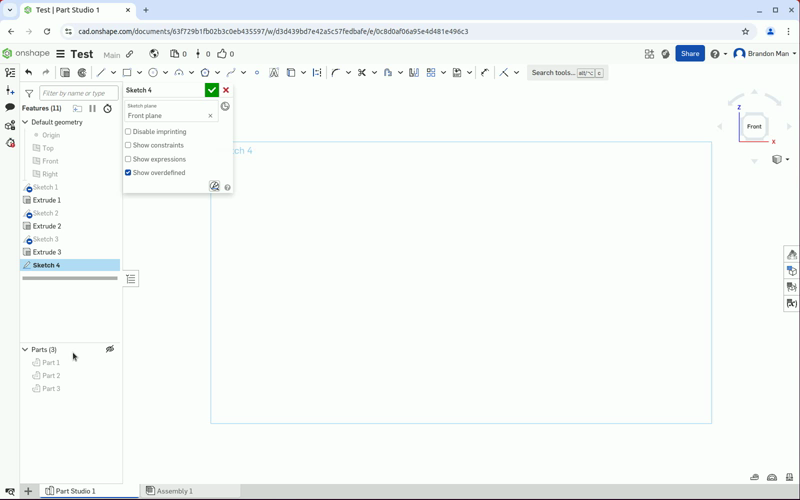
key(l)
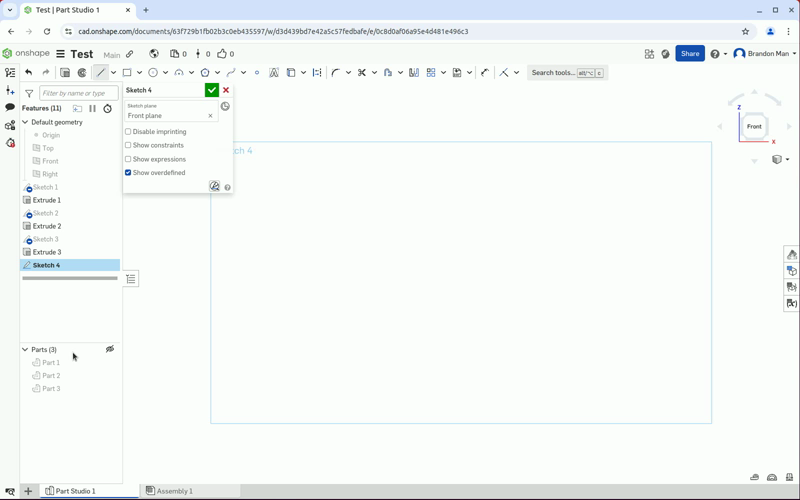
key_down(shift)
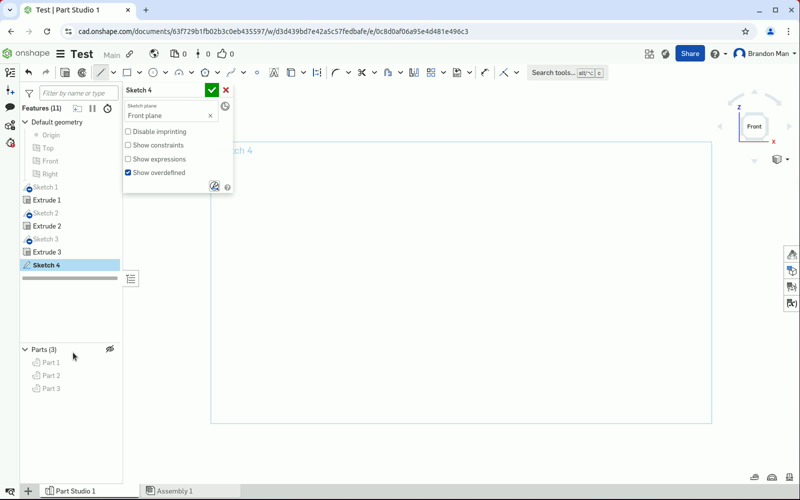
mouse_move(457, 271)
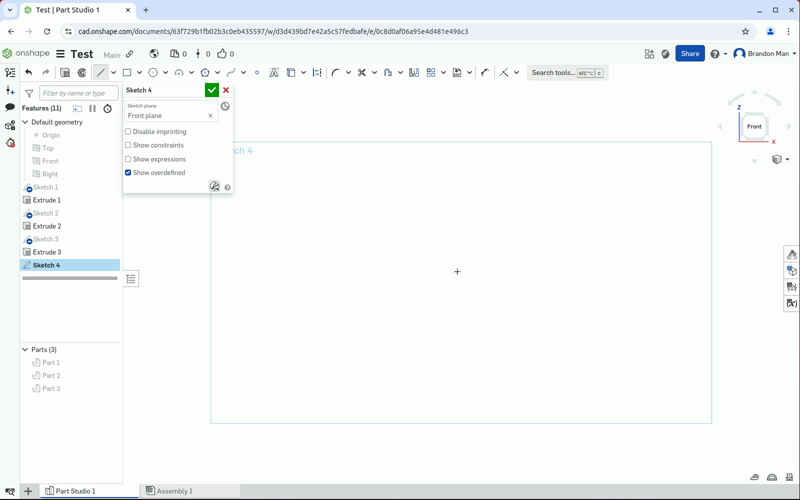
click(457, 271)
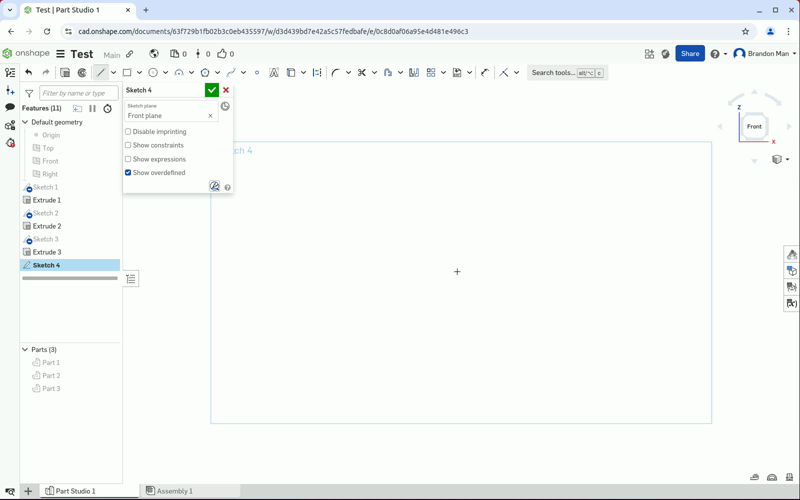
key_up(shift)
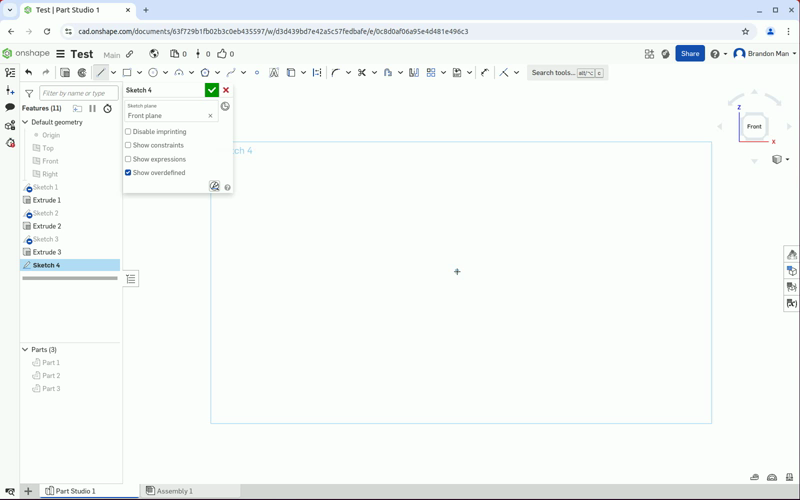
key_down(shift)
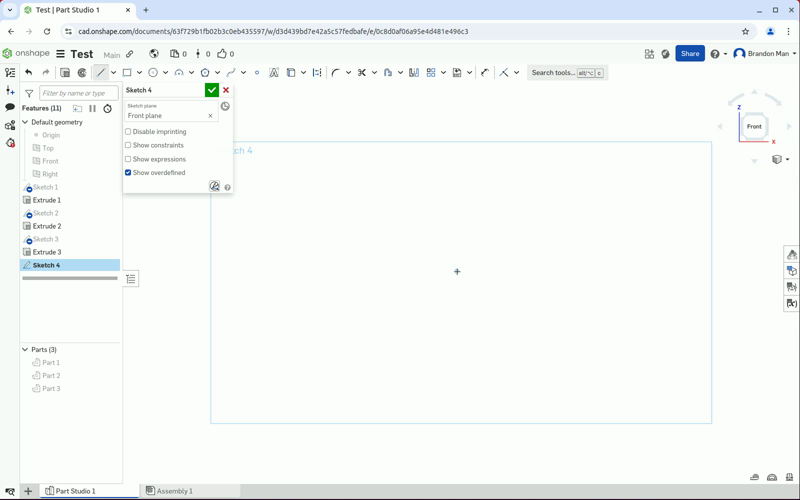
mouse_move(487, 271)
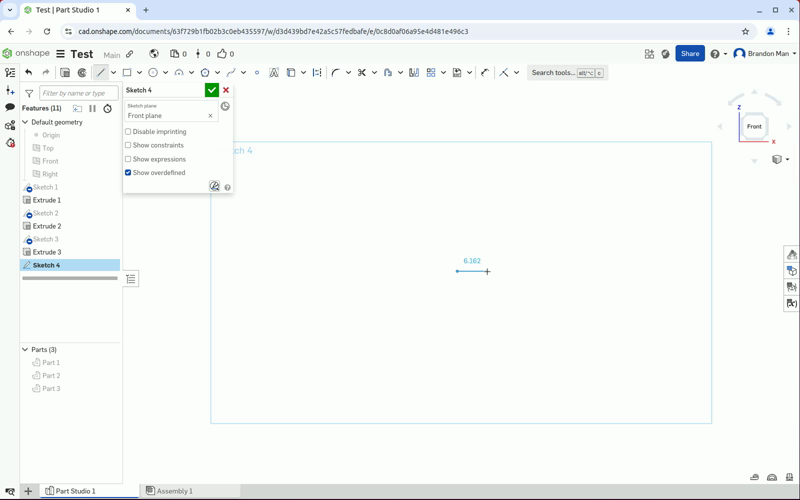
mouse_move(460, 282)
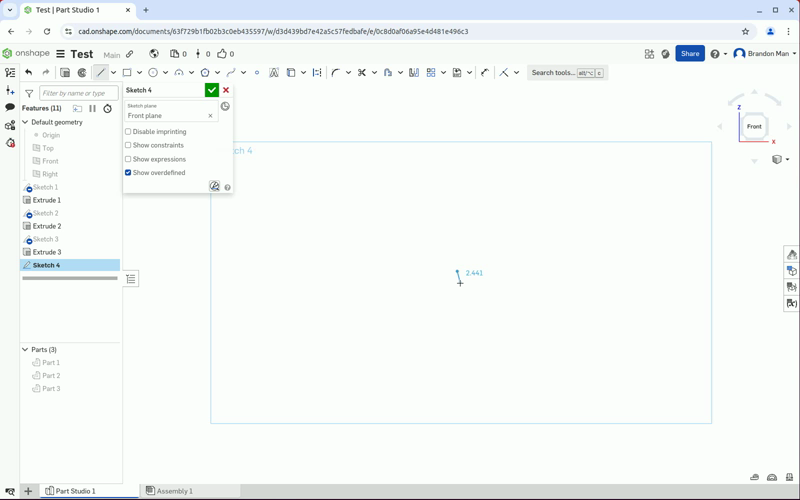
click(460, 282)
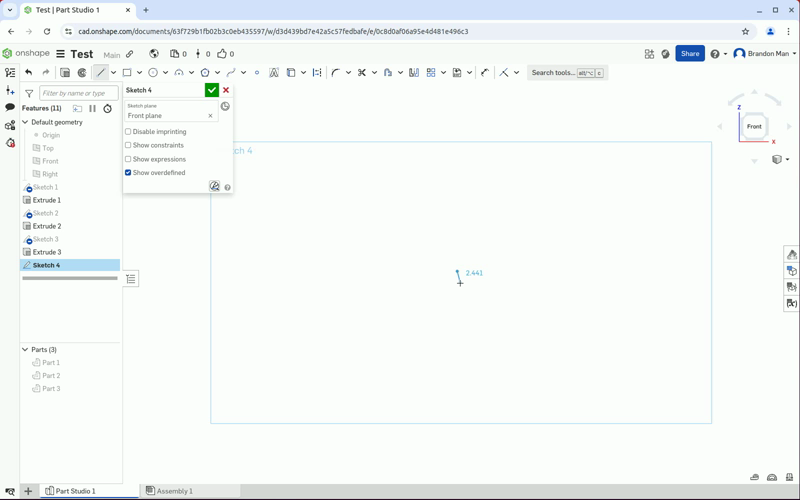
key_up(shift)
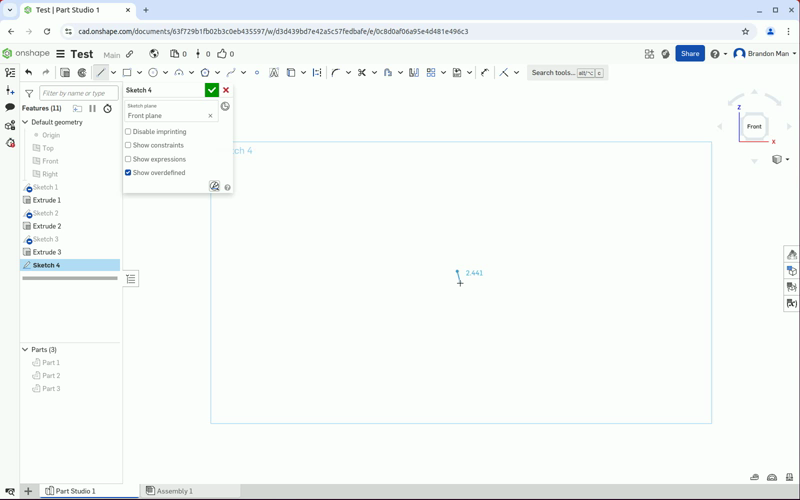
key_down(shift)
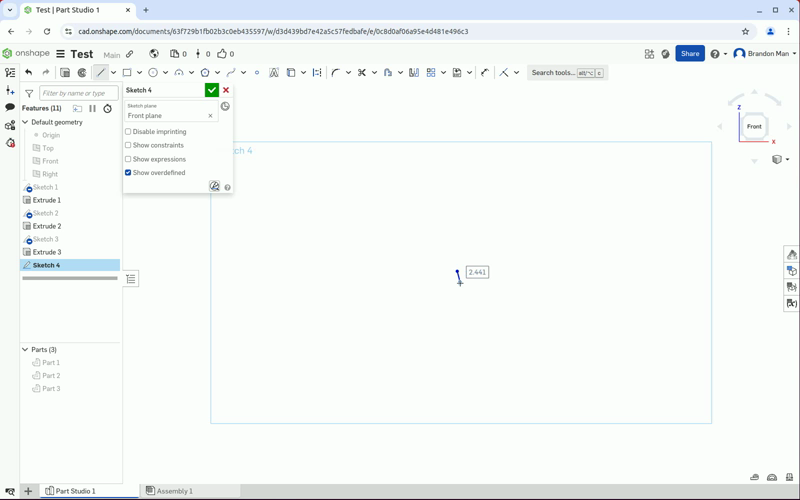
mouse_move(490, 282)
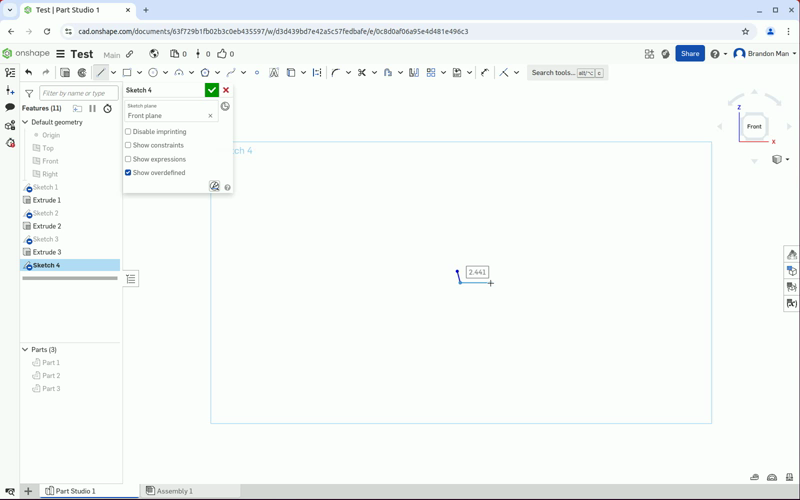
mouse_move(506, 282)
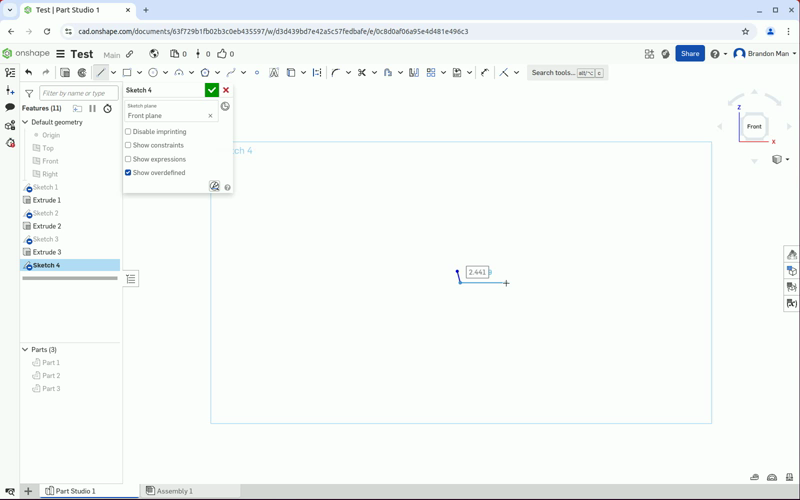
click(506, 282)
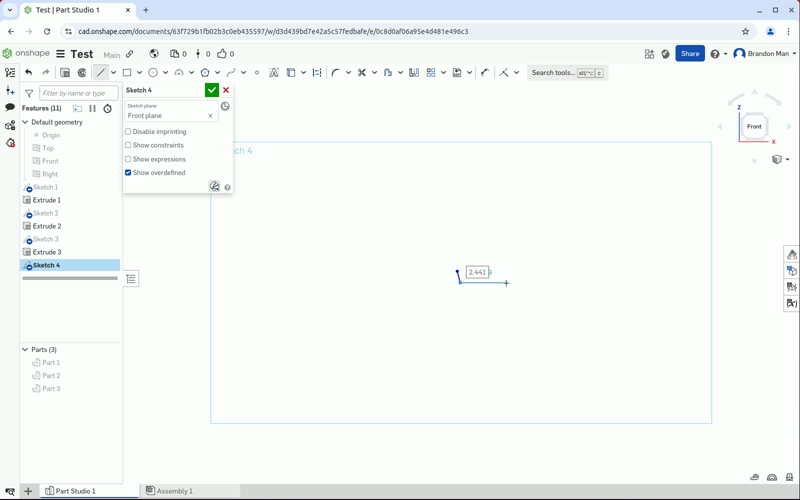
key_up(shift)
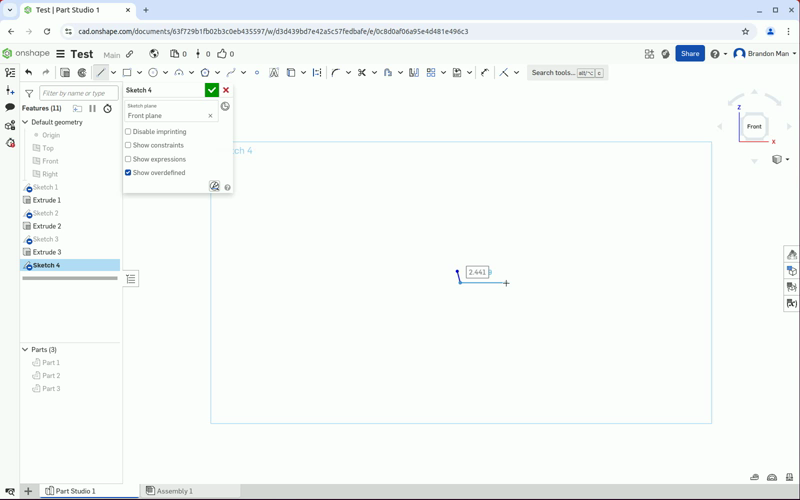
key_down(shift)
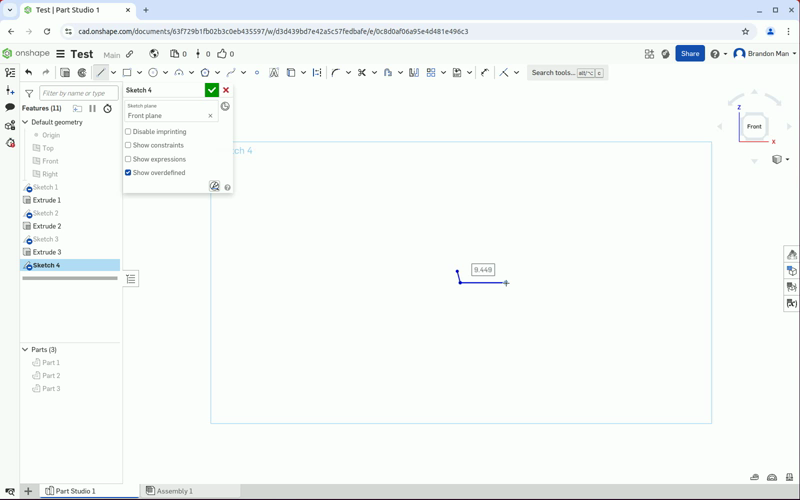
mouse_move(536, 282)
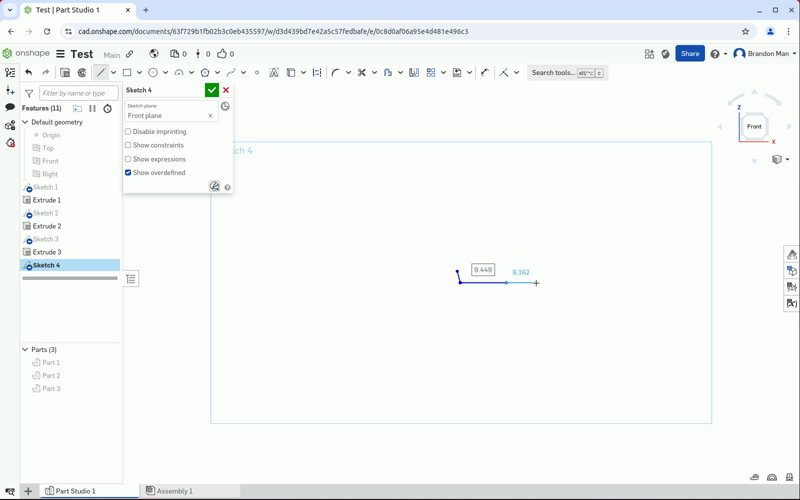
mouse_move(503, 271)
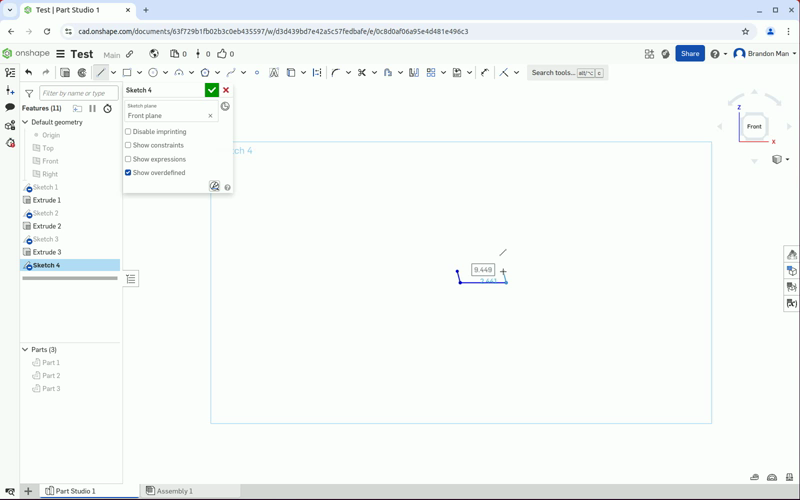
click(503, 271)
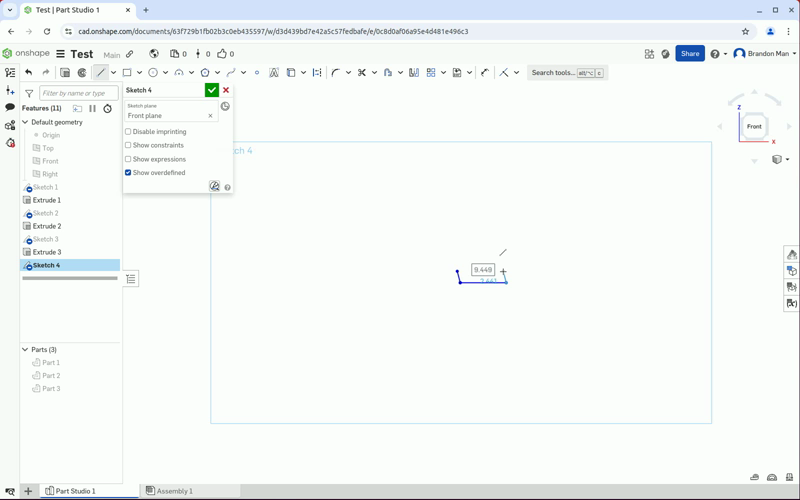
key_up(shift)
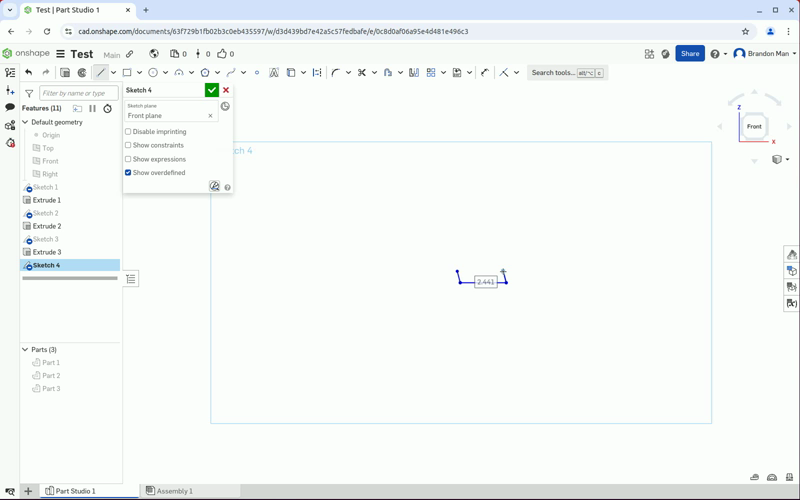
mouse_move(533, 271)
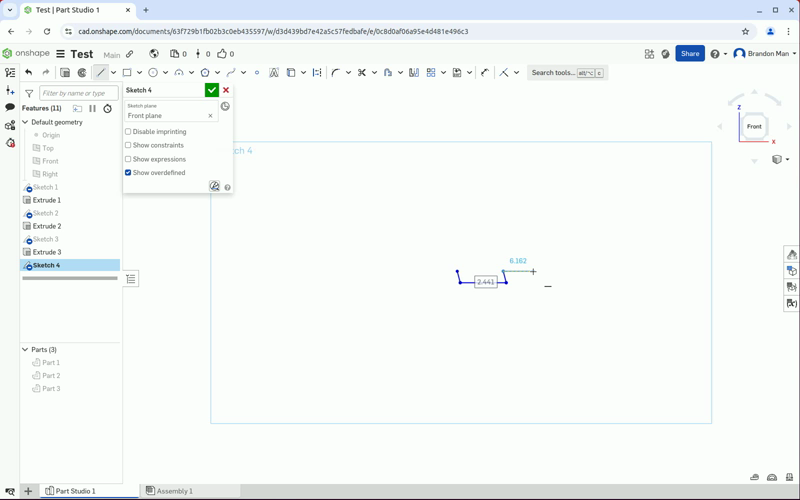
key_down(shift)
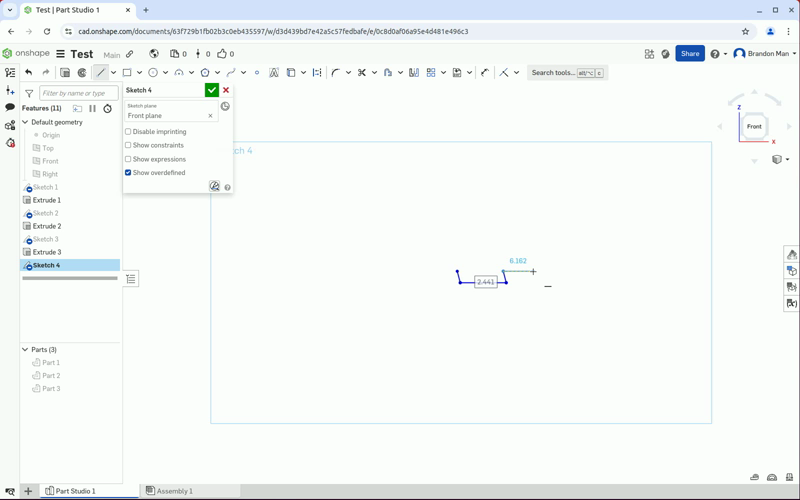
mouse_move(457, 271)
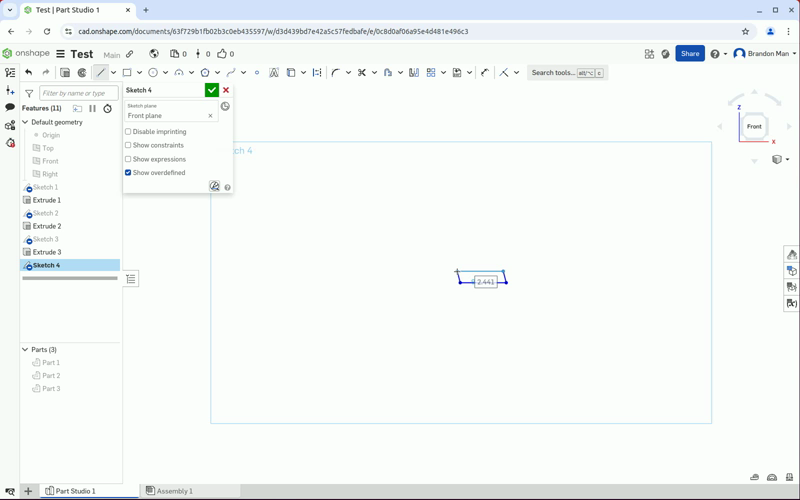
key_up(shift)
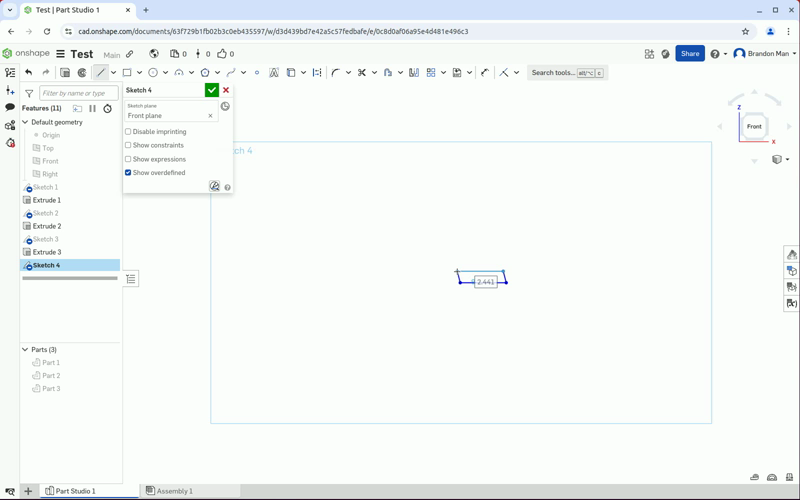
click(457, 271)
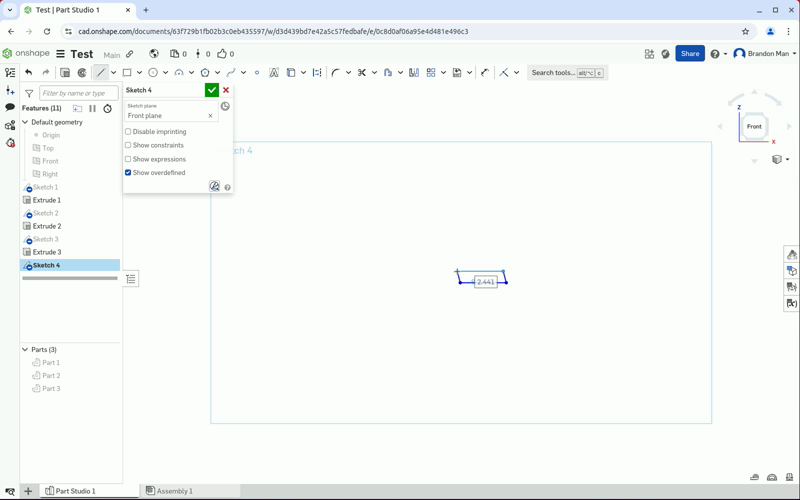
key(esc)
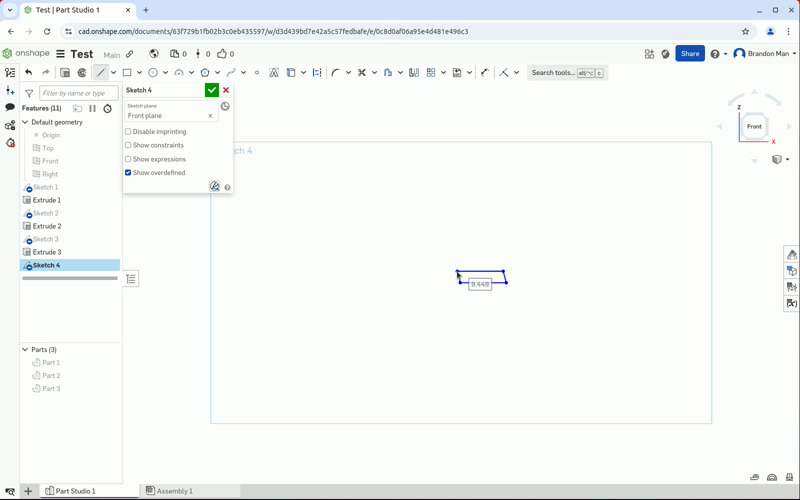
mouse_move(460, 273)
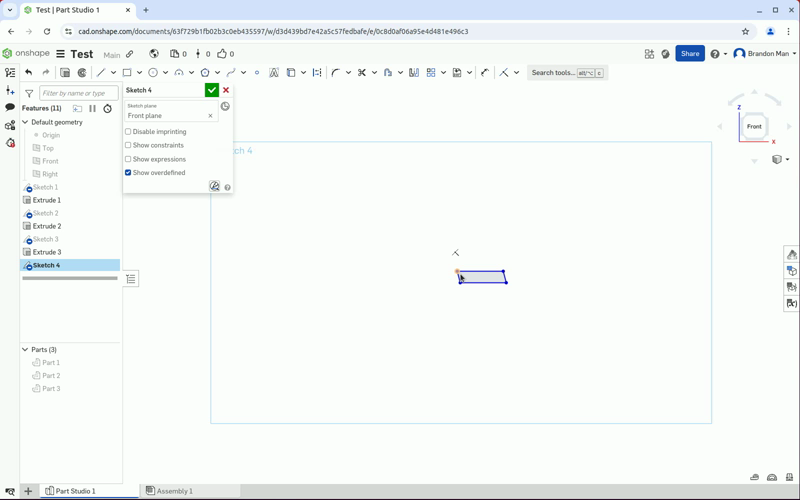
scroll(6)
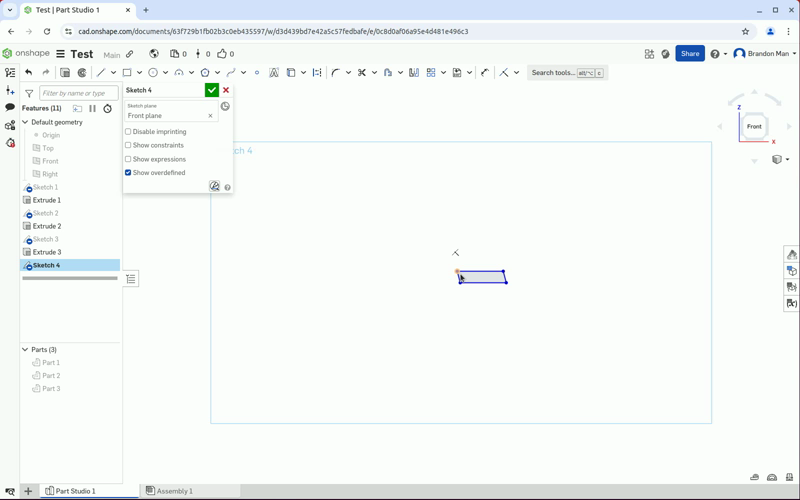
scroll(6)
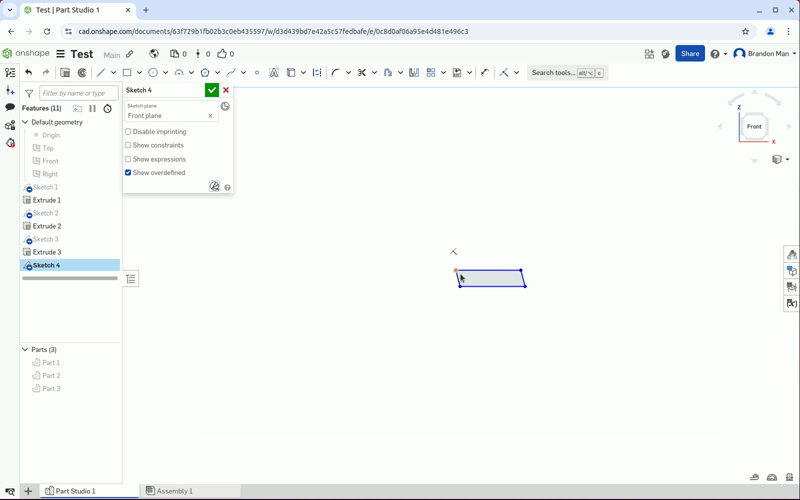
scroll(6)
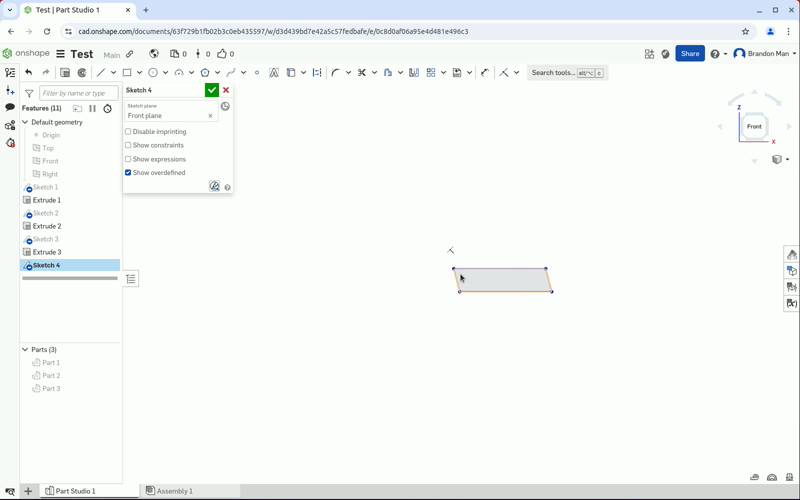
scroll(6)
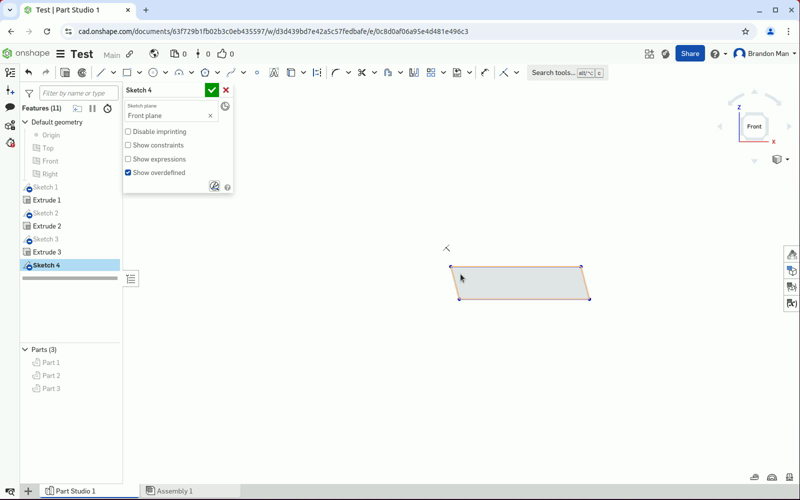
scroll(6)
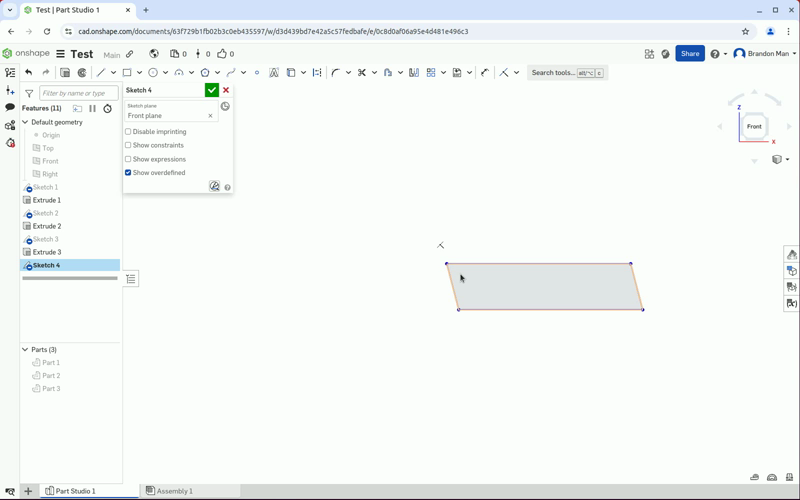
scroll(6)
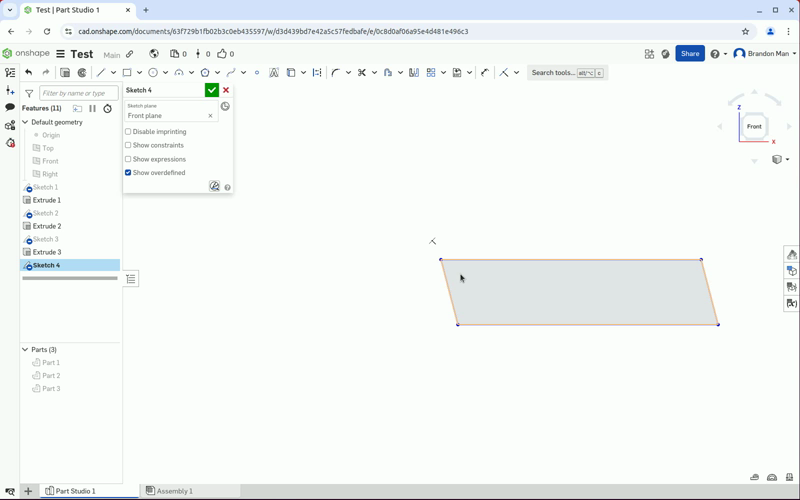
scroll(6)
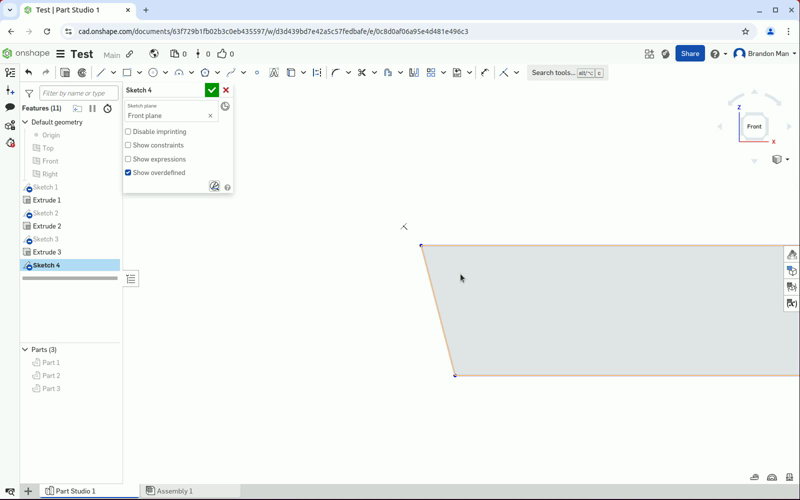
click(460, 273)
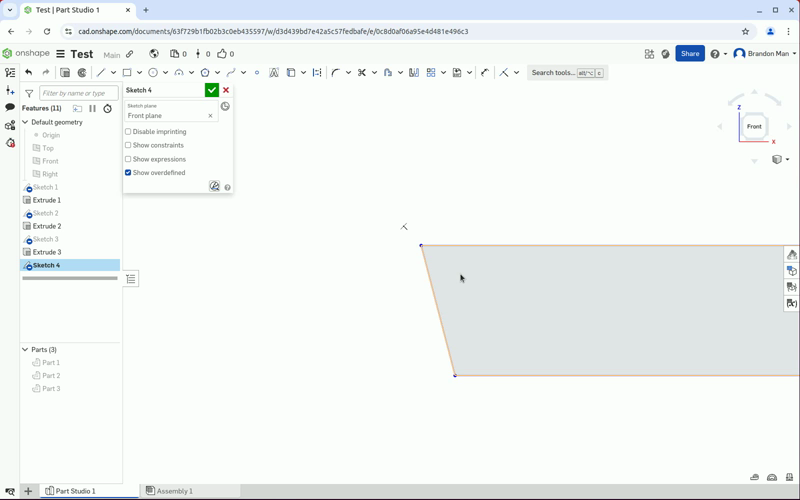
scroll(-6)
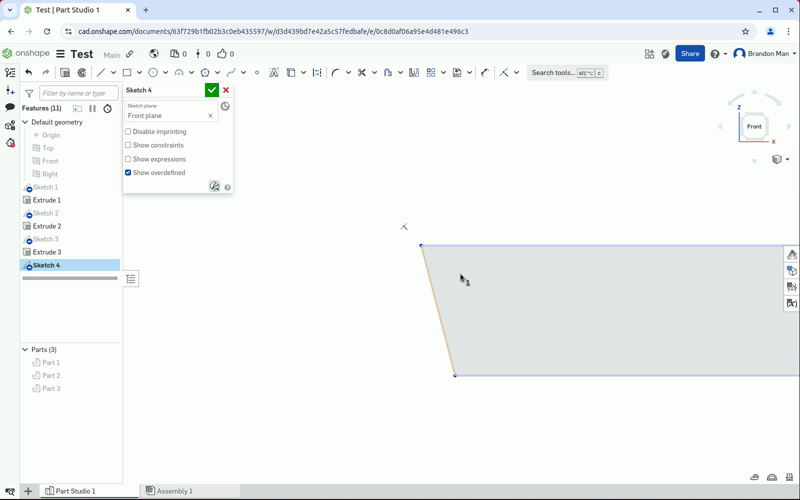
scroll(-6)
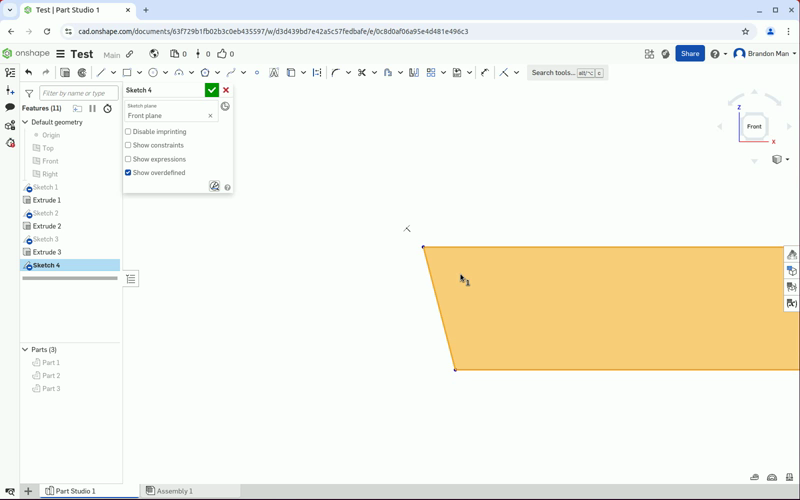
scroll(-6)
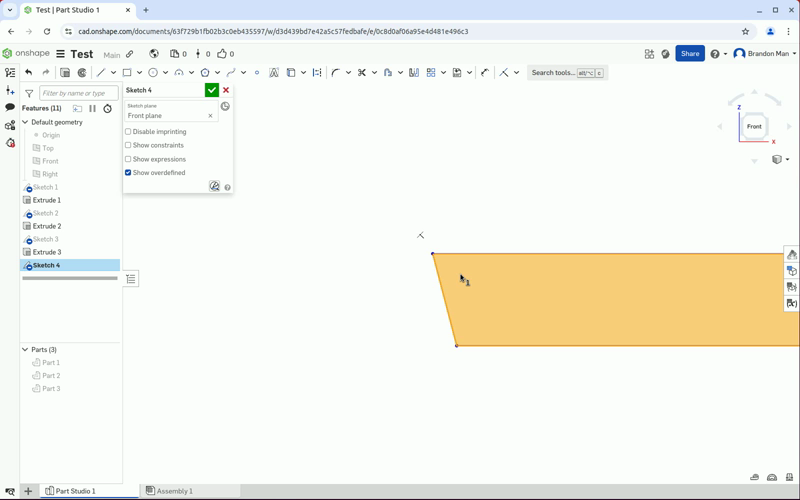
scroll(-6)
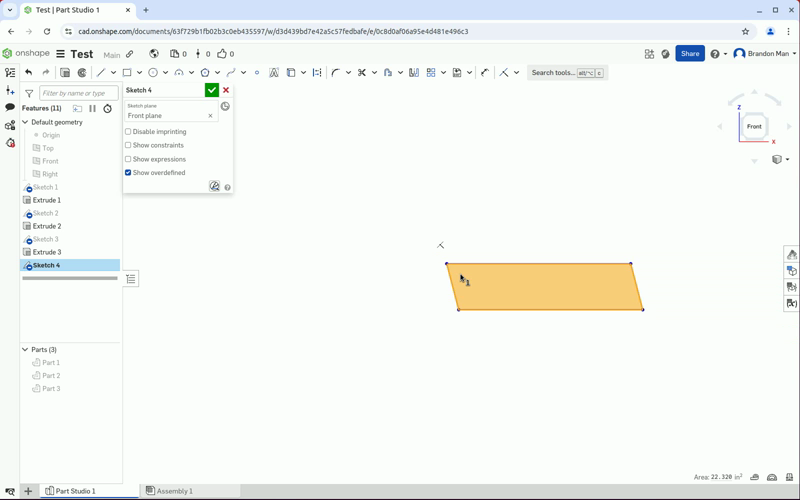
scroll(-6)
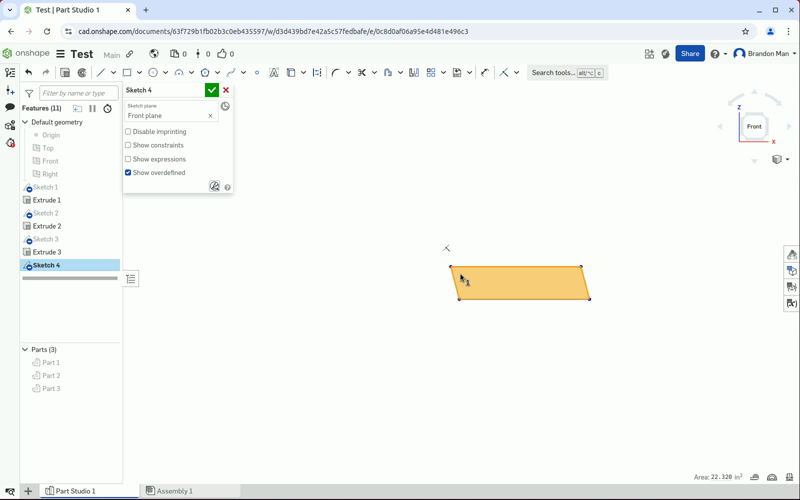
scroll(-6)
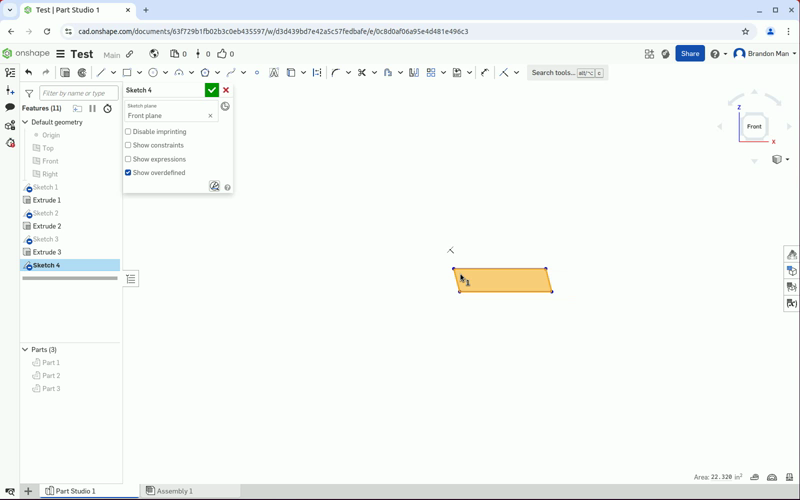
scroll(-6)
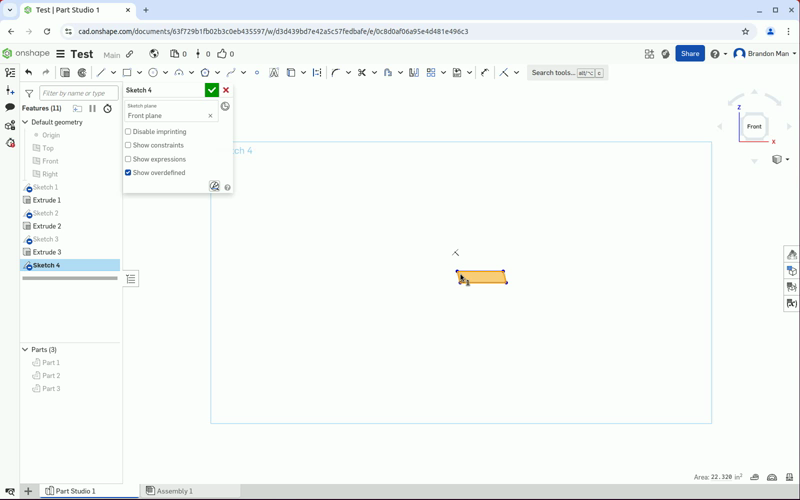
mouse_move(73, 352)
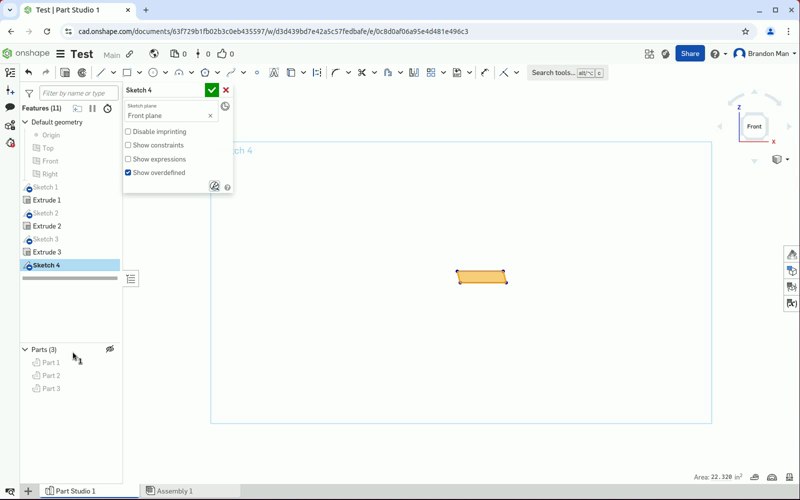
key(shift+y)
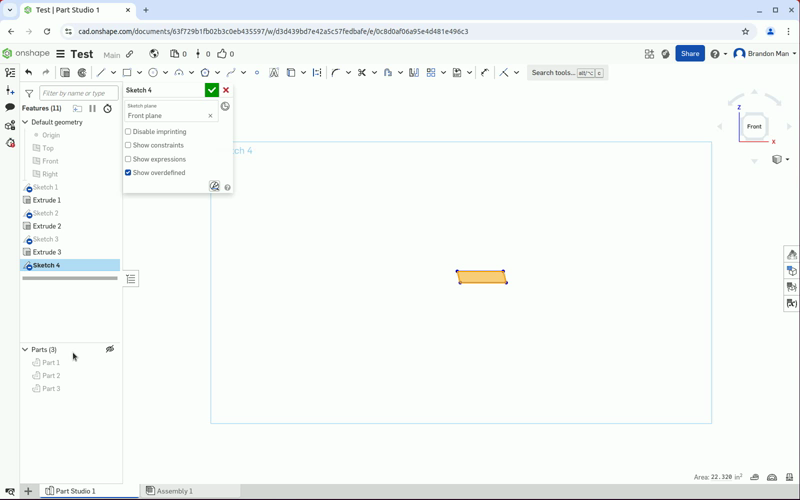
key(shift+e)
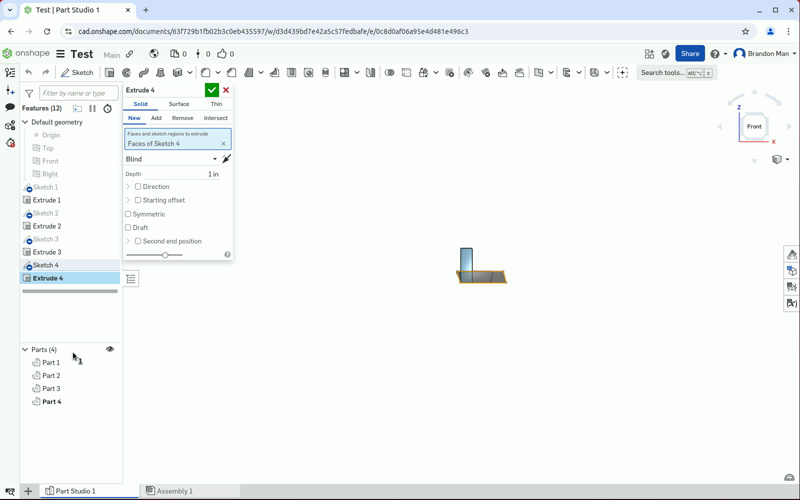
mouse_move(143, 106)
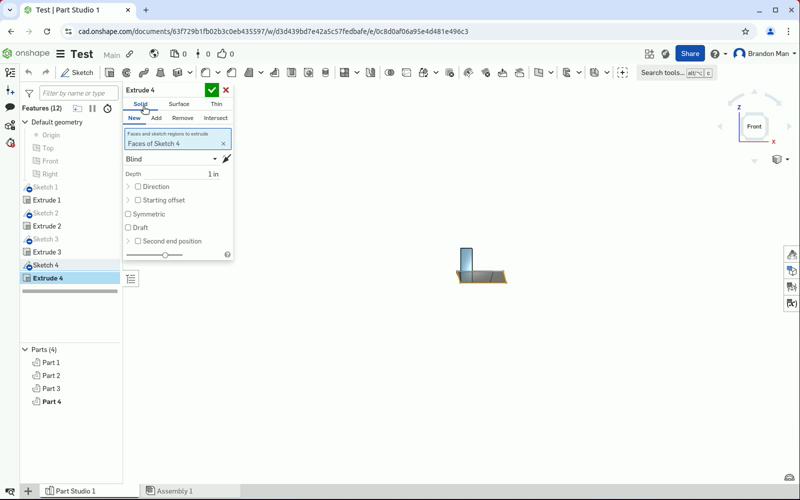
click(143, 106)
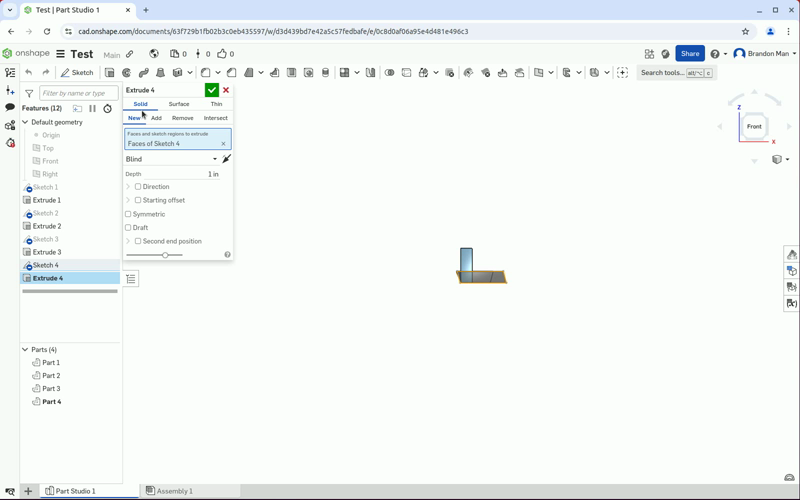
mouse_move(137, 120)
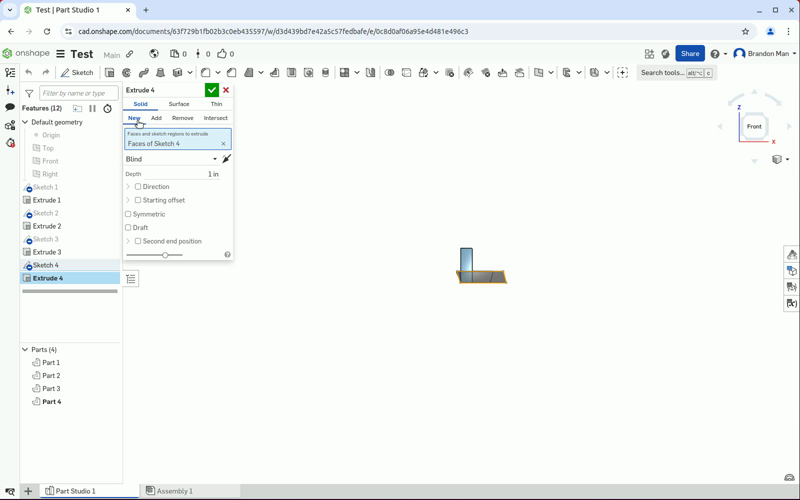
click(137, 120)
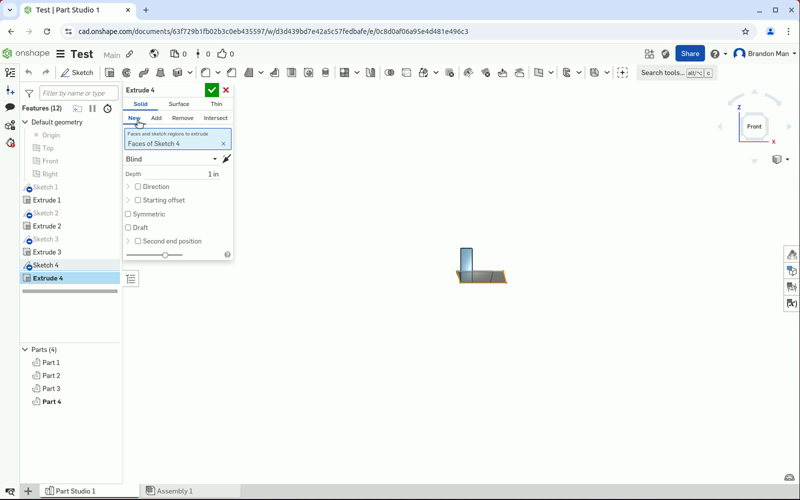
key(tab, 4)
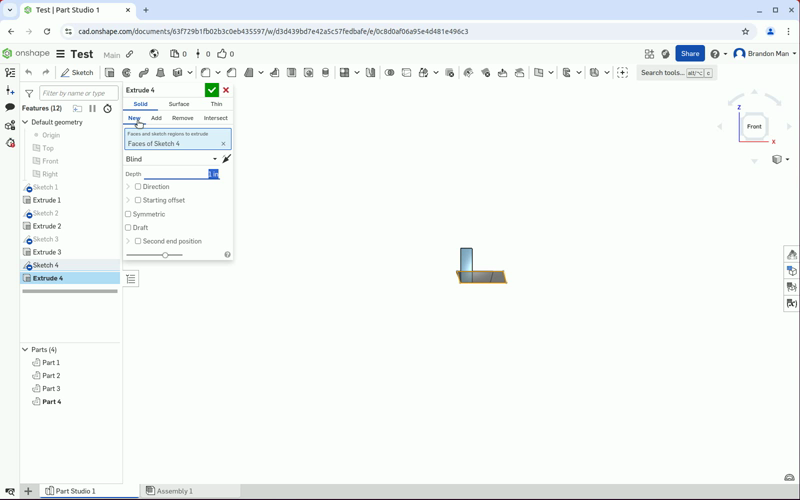
text(23.108)
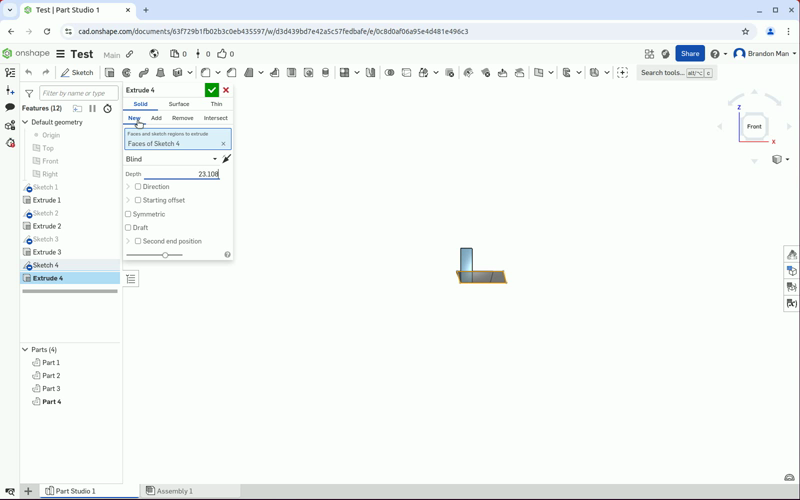
key(enter)
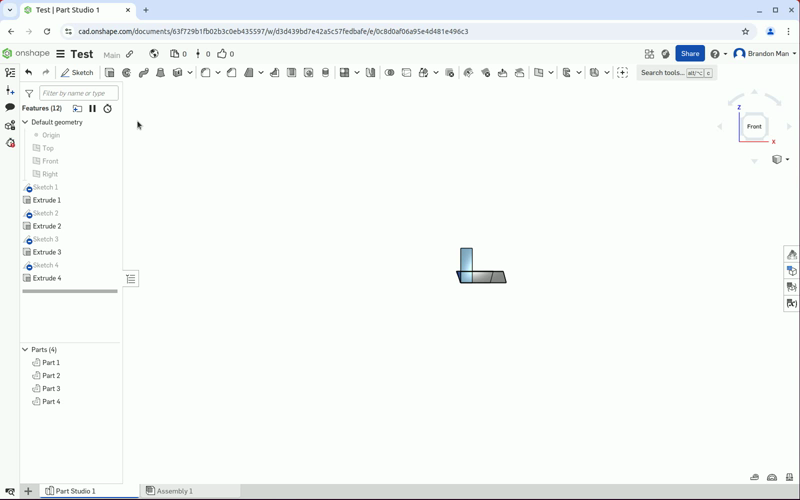
key(shift+h)
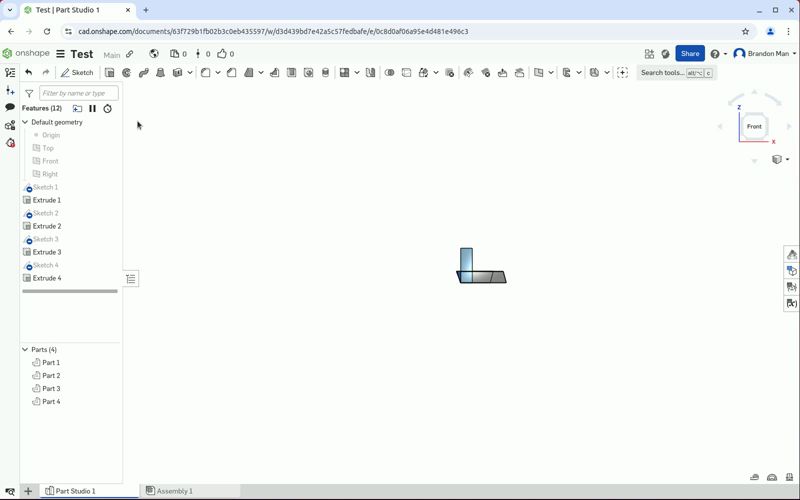
key(shift+h)
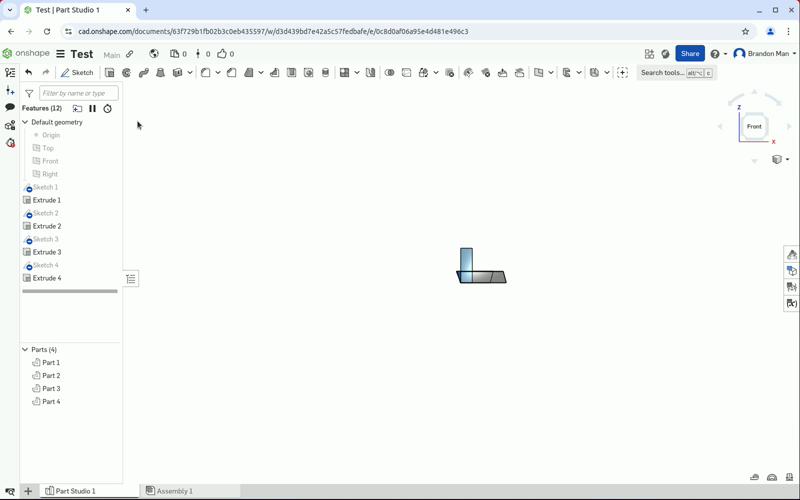
mouse_move(73, 189)
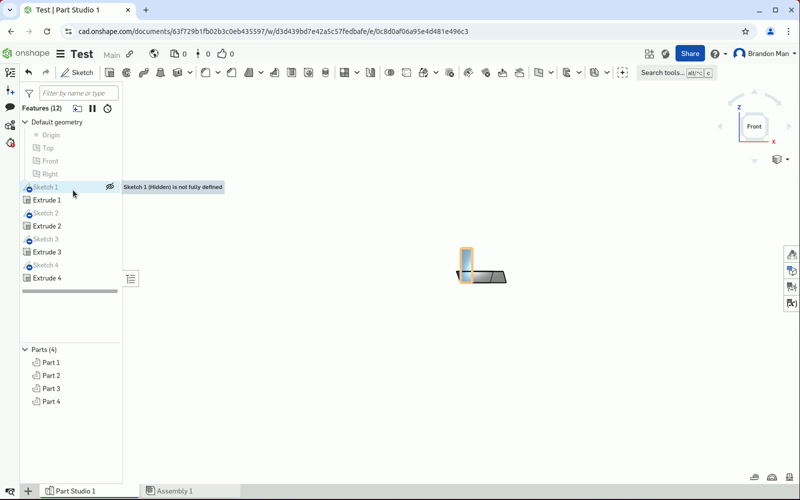
click(73, 189)
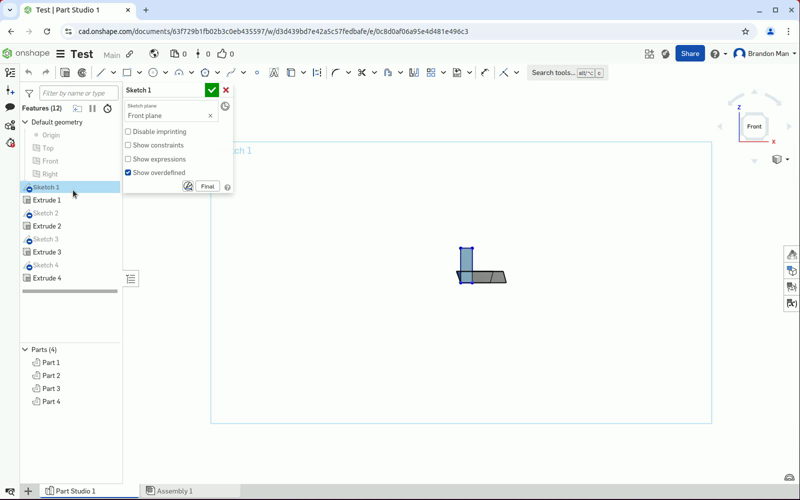
mouse_move(229, 92)
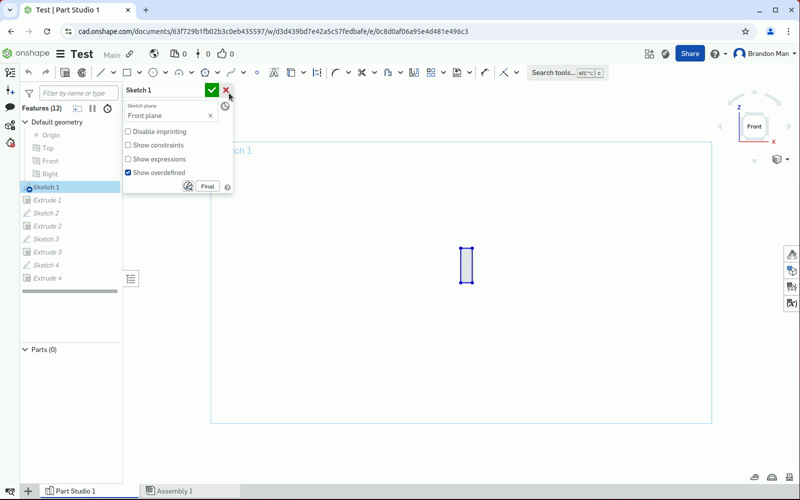
click(229, 92)
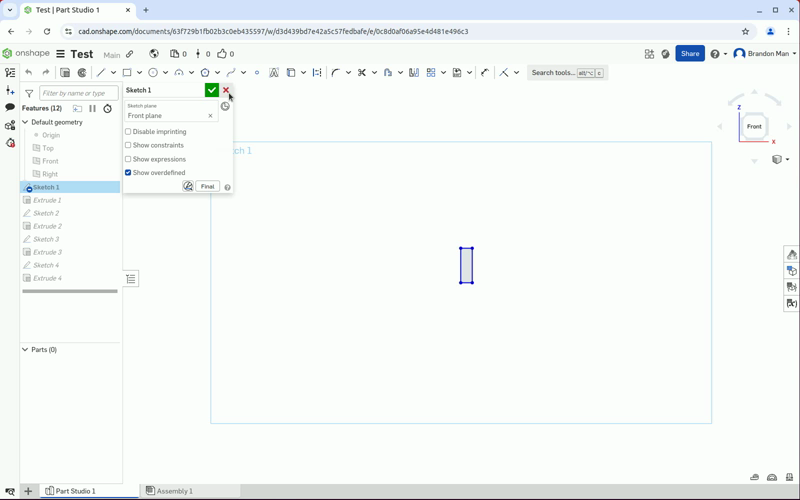
key(shift+s)
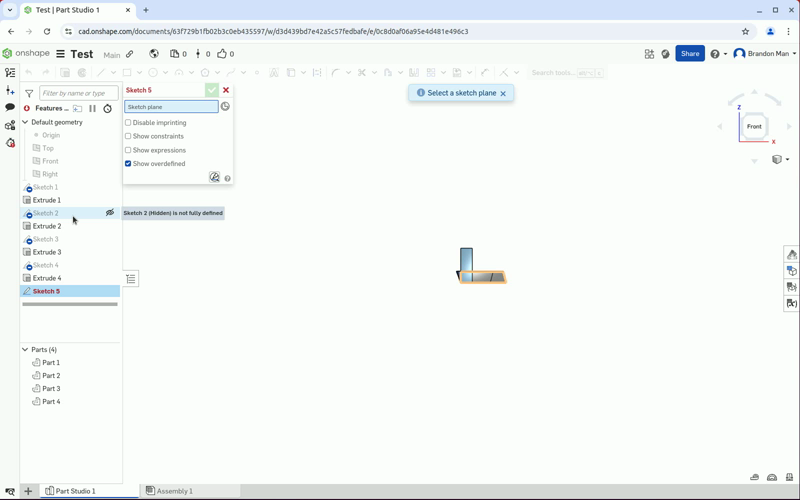
scroll(3)
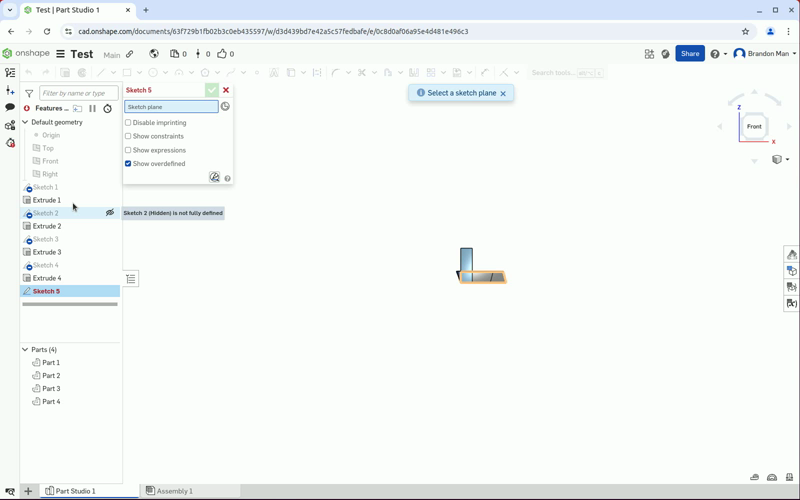
mouse_move(73, 163)
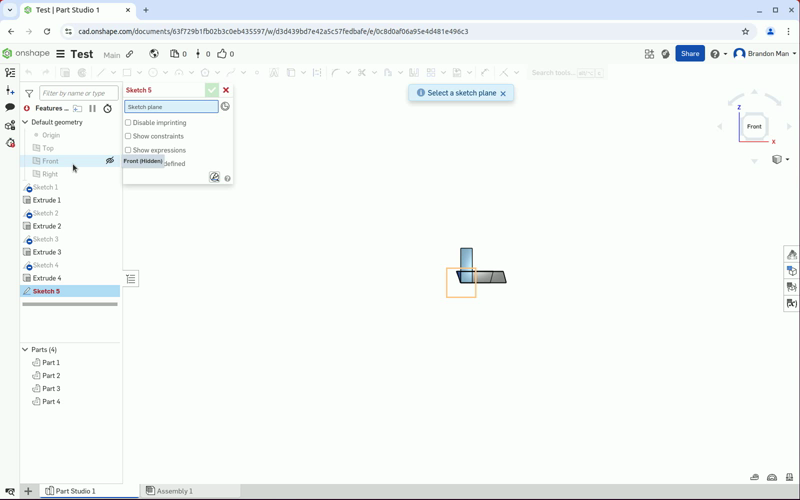
click(73, 163)
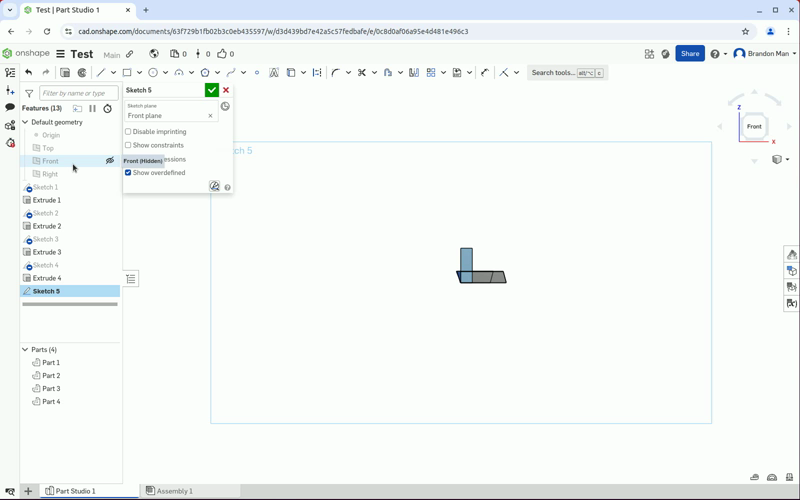
mouse_move(73, 352)
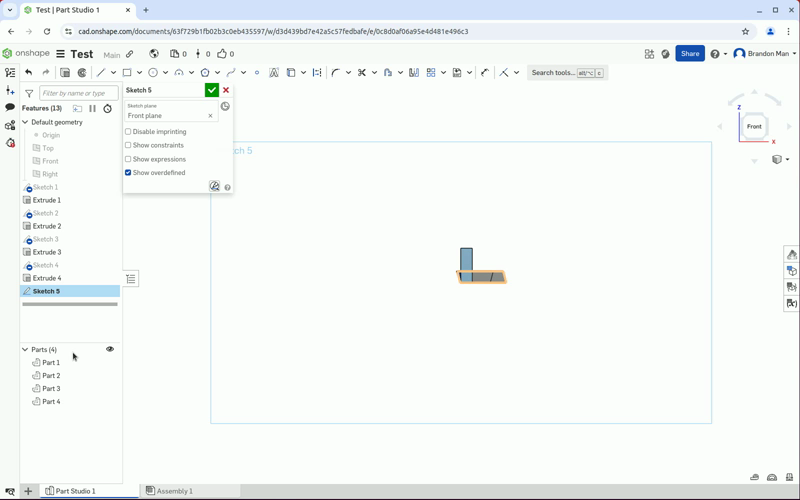
key(y)
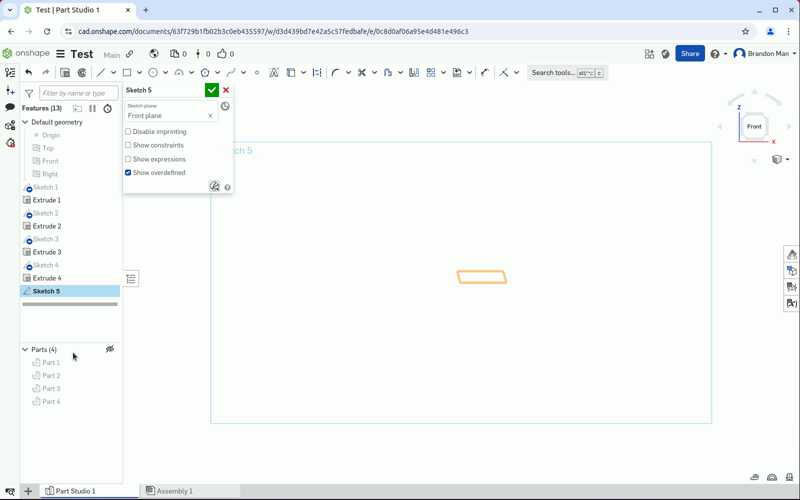
key(l)
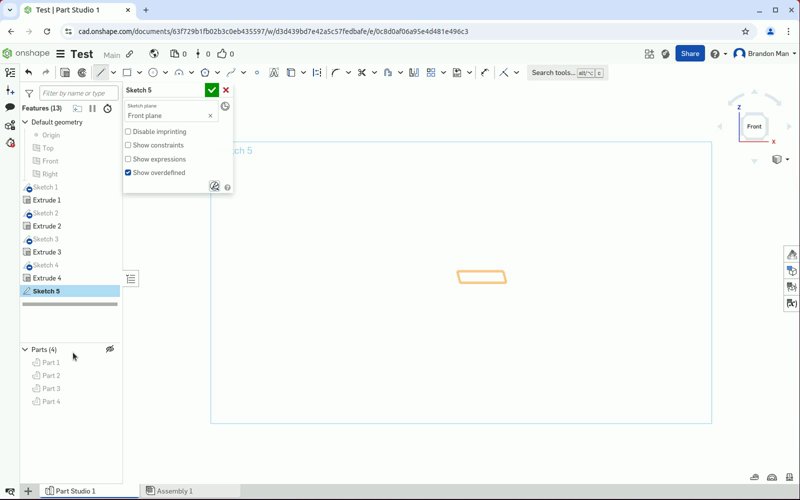
key_down(shift)
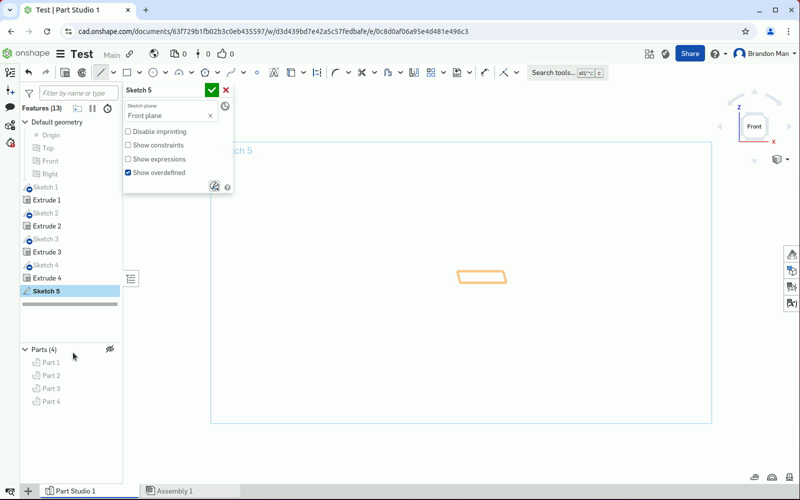
mouse_move(449, 271)
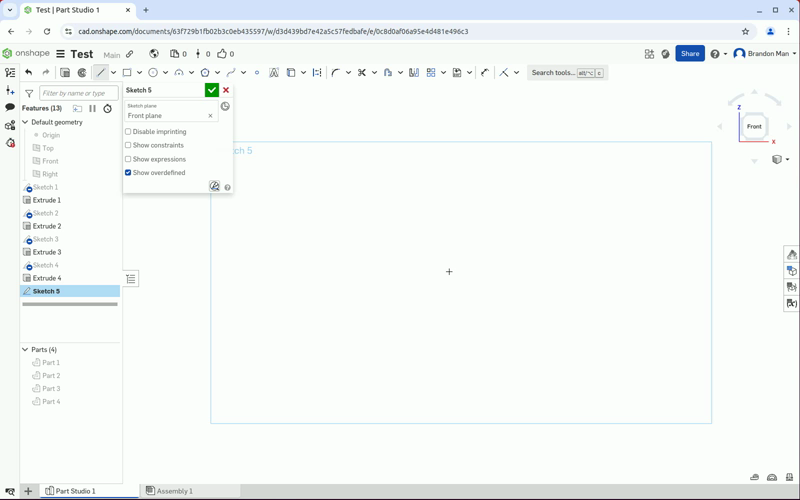
click(449, 271)
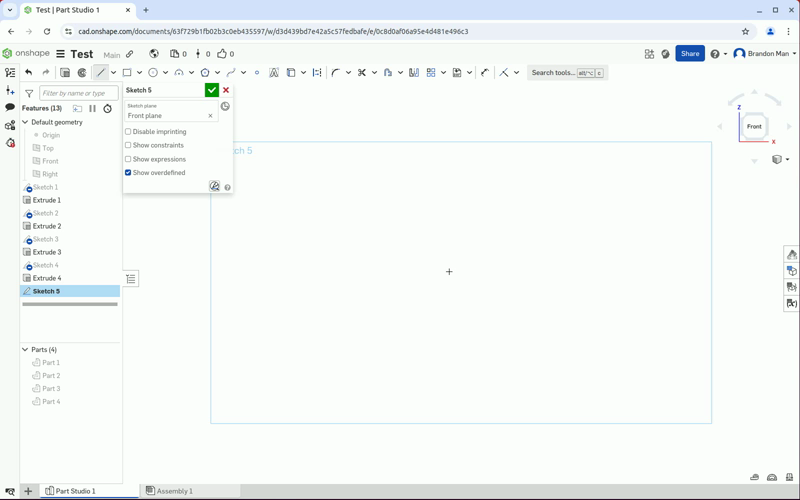
key_up(shift)
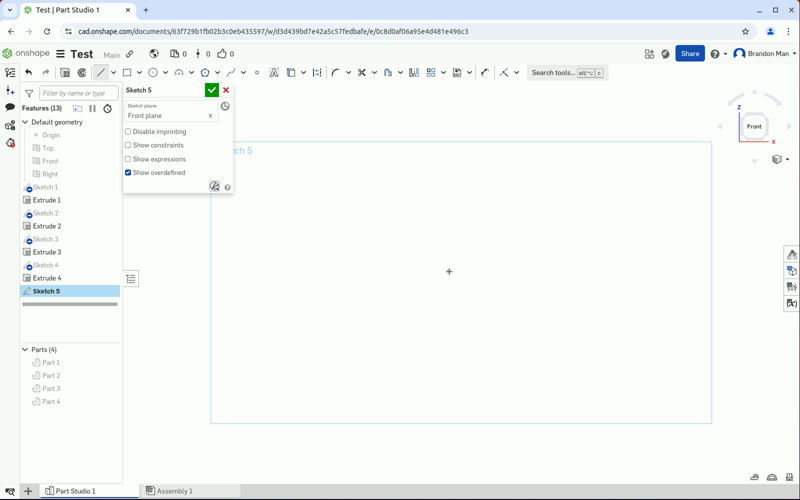
key_down(shift)
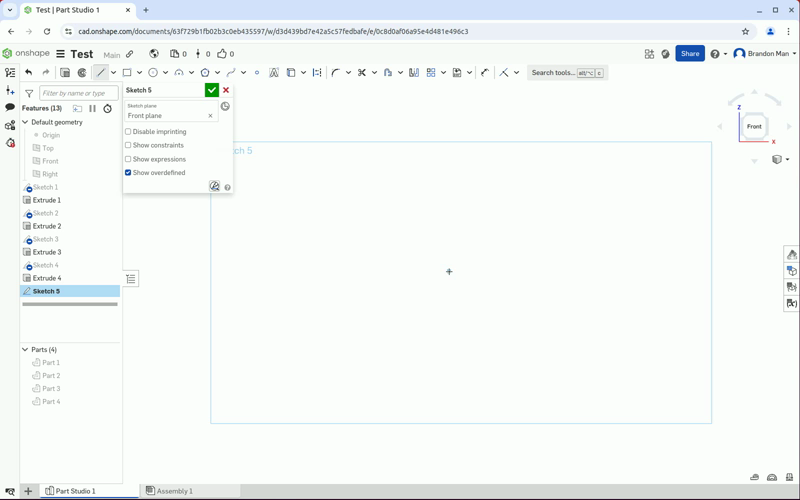
mouse_move(479, 271)
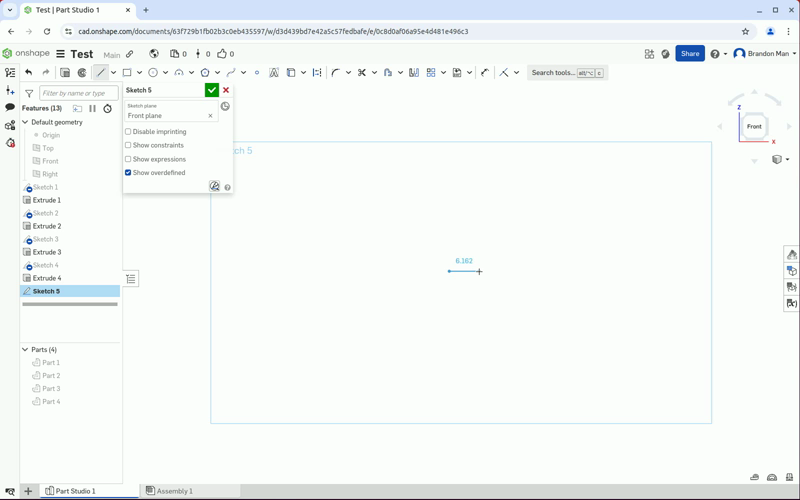
mouse_move(460, 282)
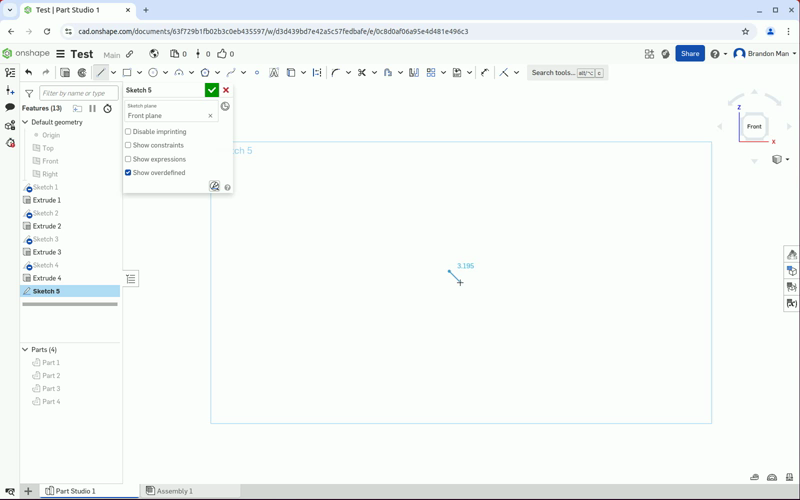
click(460, 282)
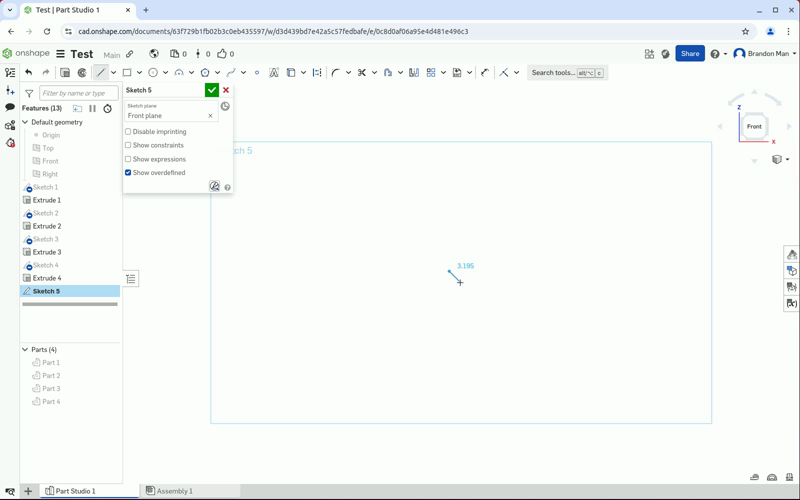
key_up(shift)
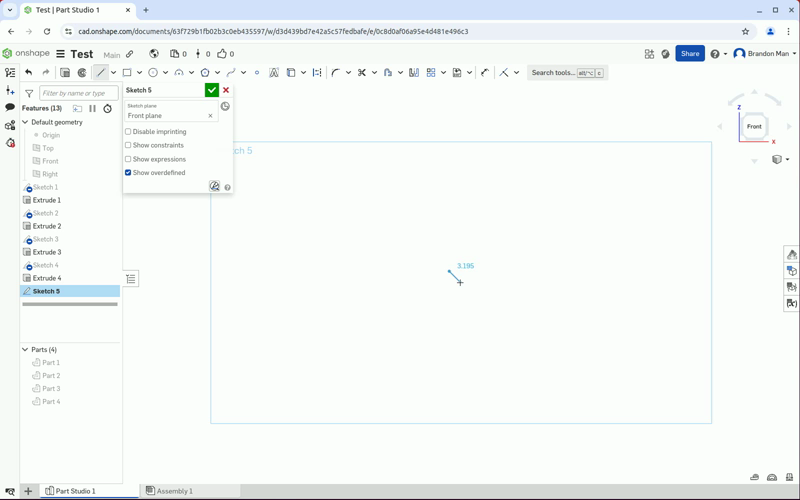
key_down(shift)
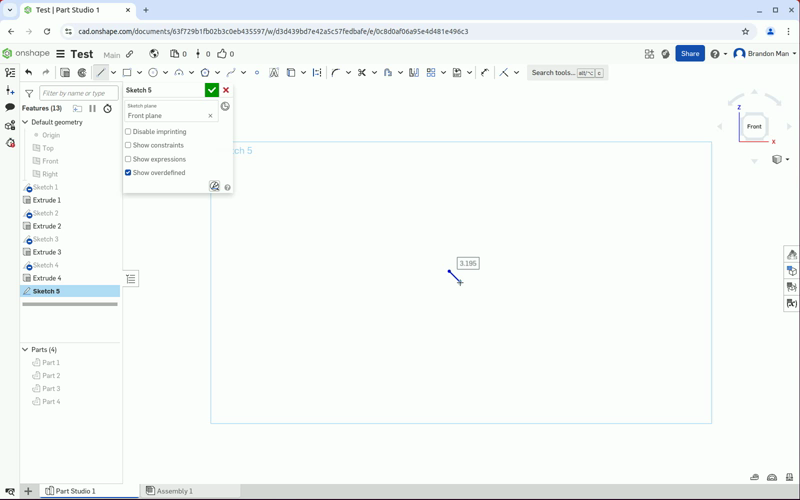
mouse_move(490, 282)
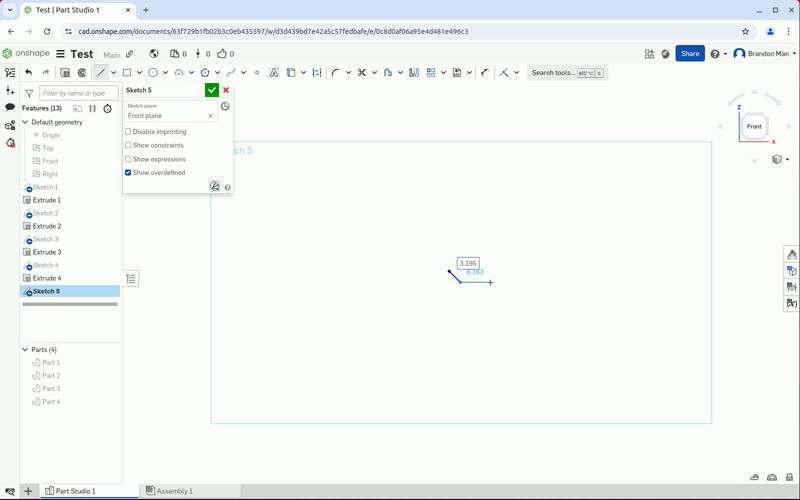
mouse_move(483, 282)
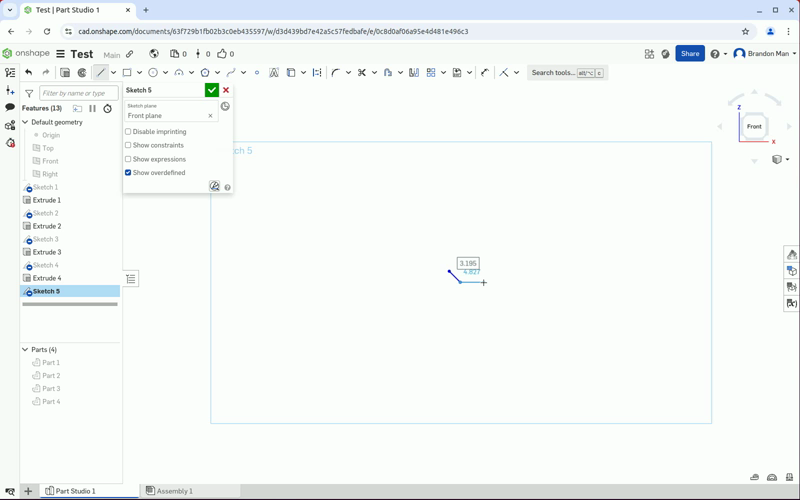
click(483, 282)
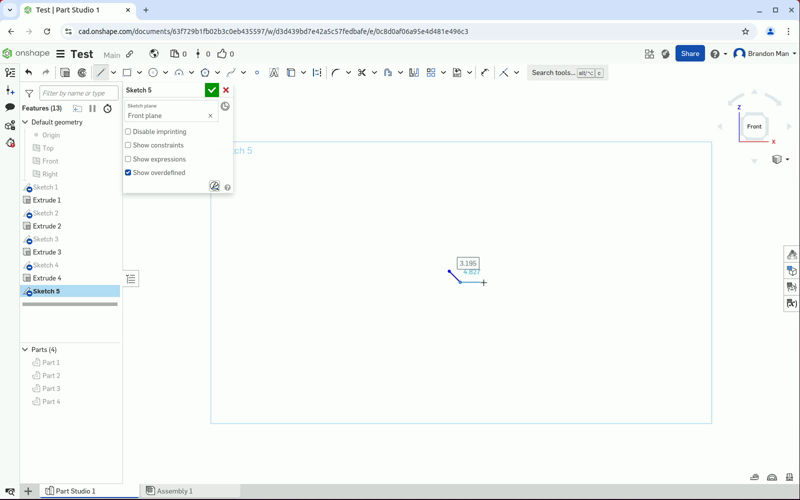
key_up(shift)
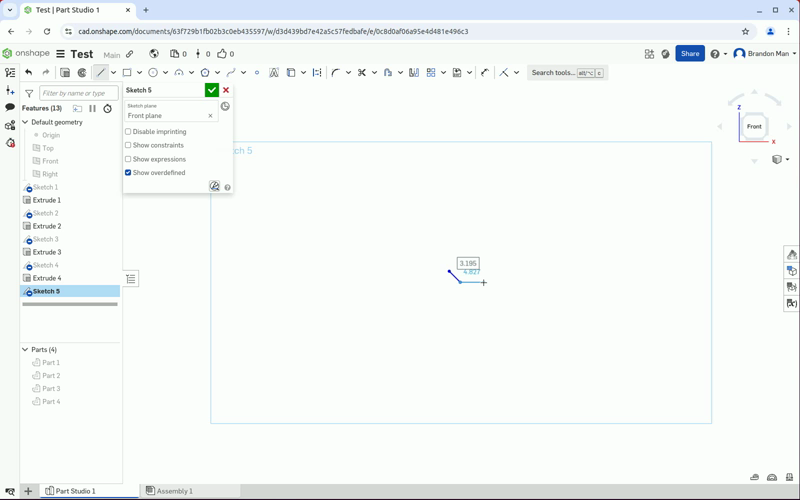
key_down(shift)
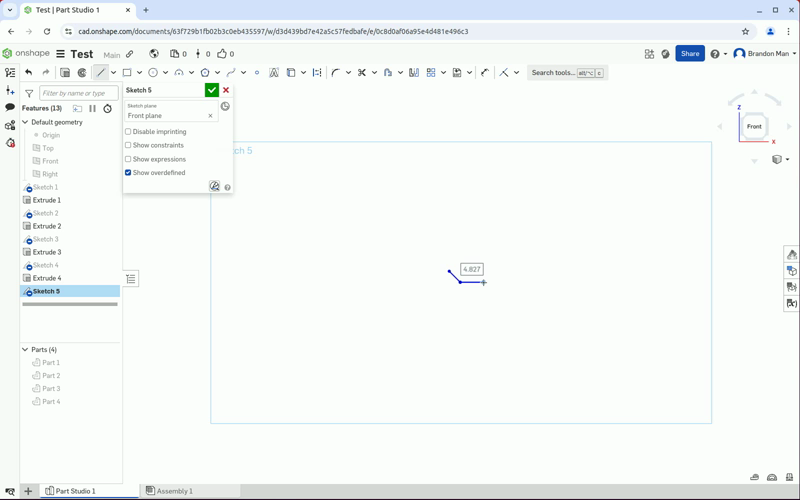
mouse_move(513, 282)
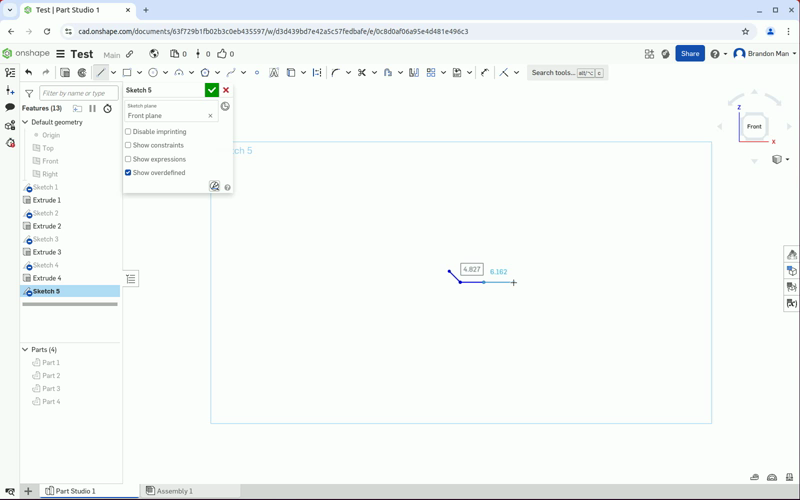
mouse_move(488, 271)
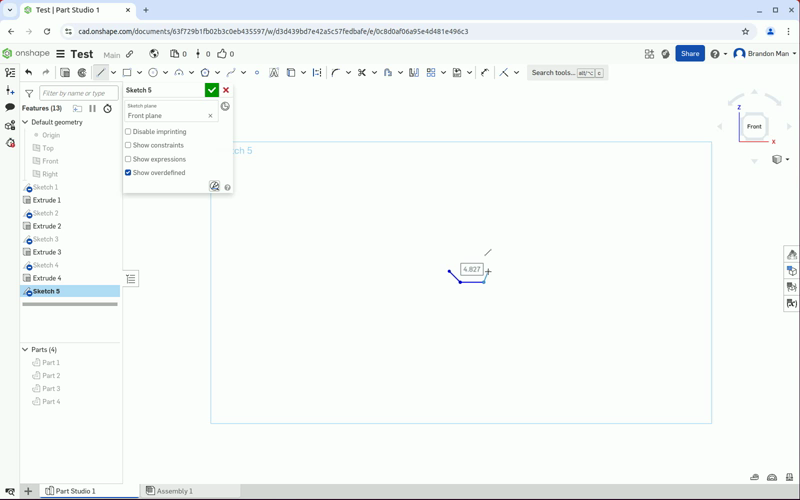
click(488, 271)
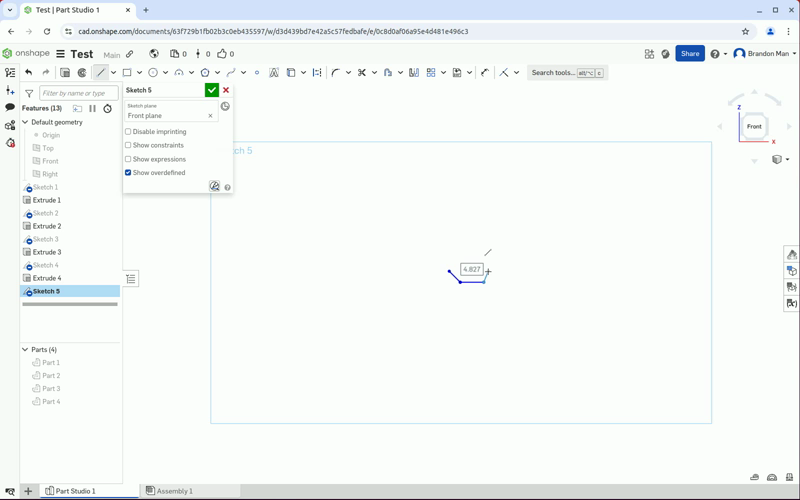
key_up(shift)
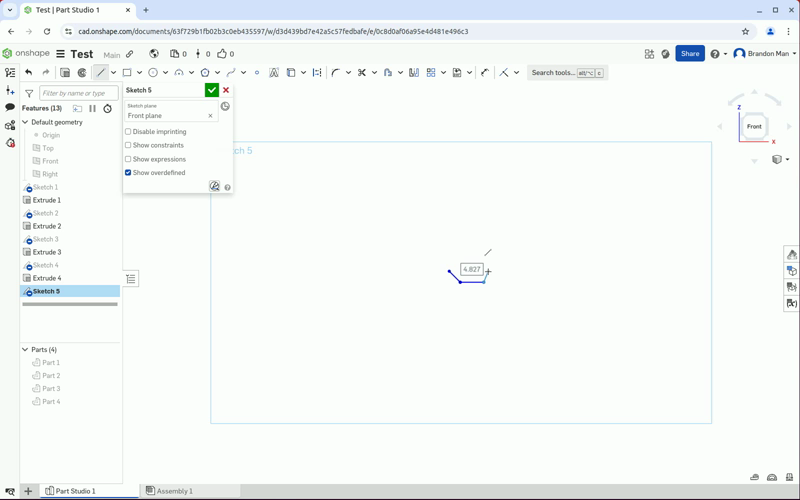
mouse_move(518, 271)
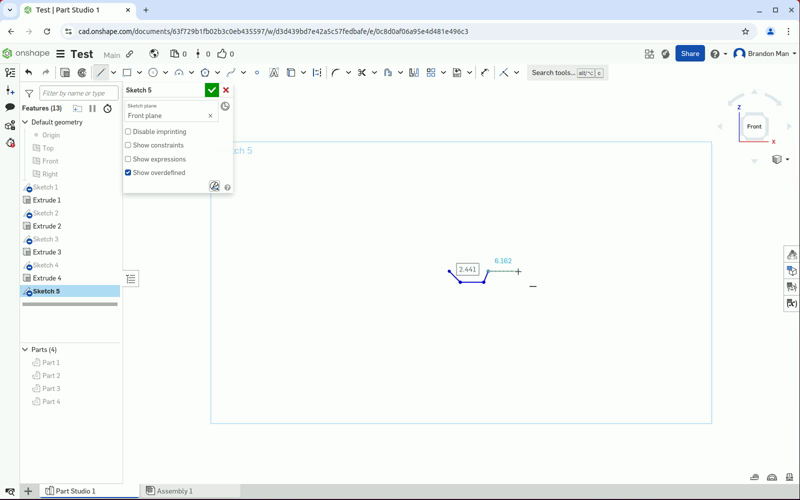
key_down(shift)
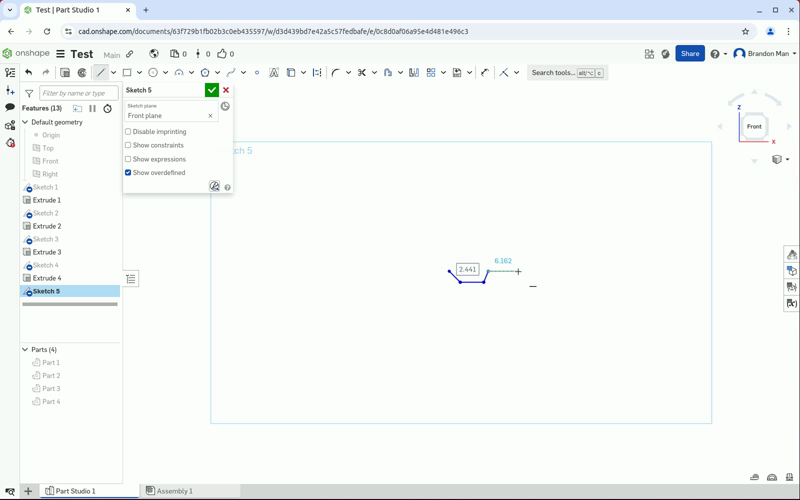
mouse_move(449, 271)
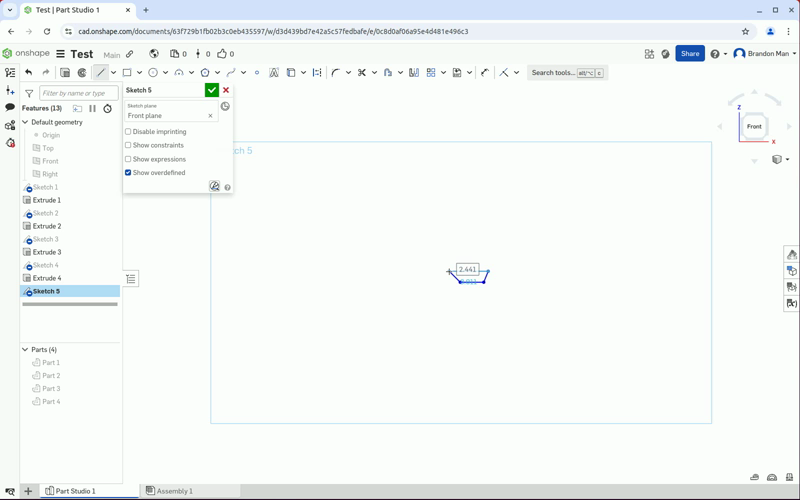
key_up(shift)
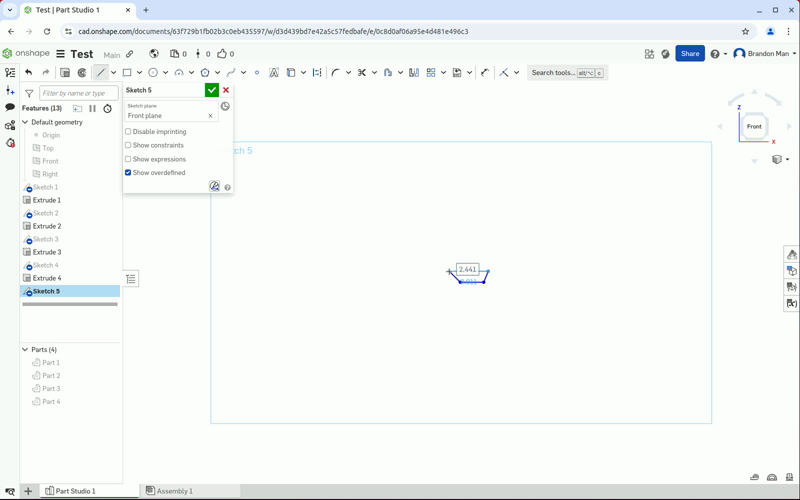
click(449, 271)
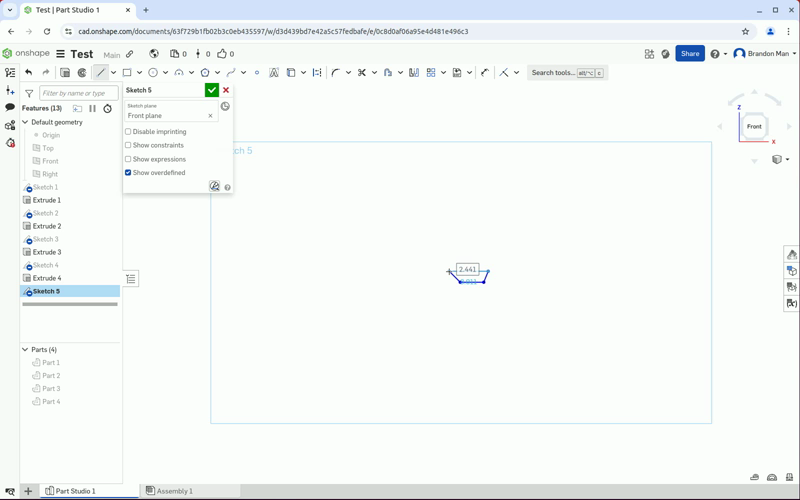
key(esc)
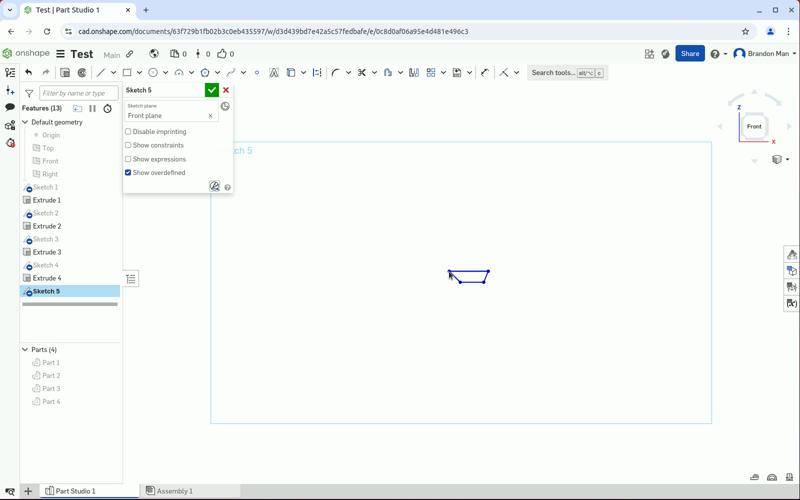
mouse_move(483, 277)
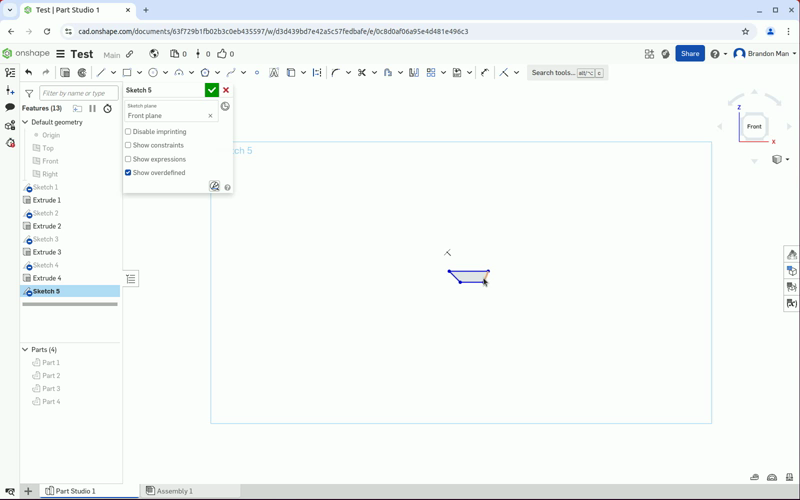
scroll(6)
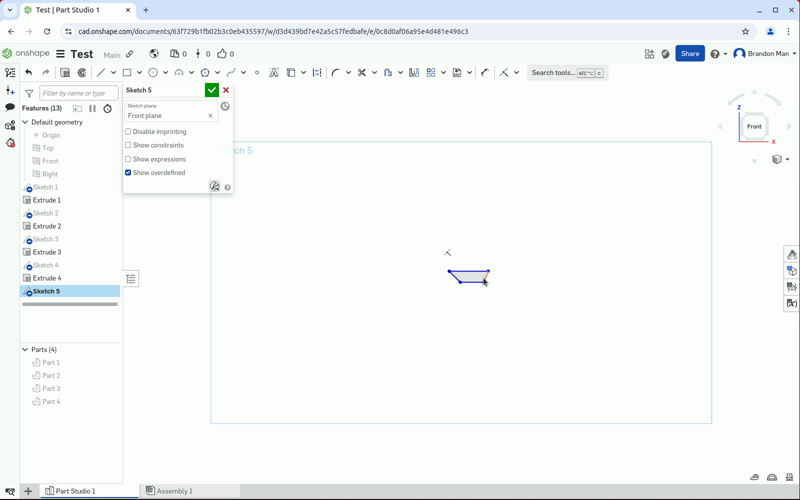
scroll(6)
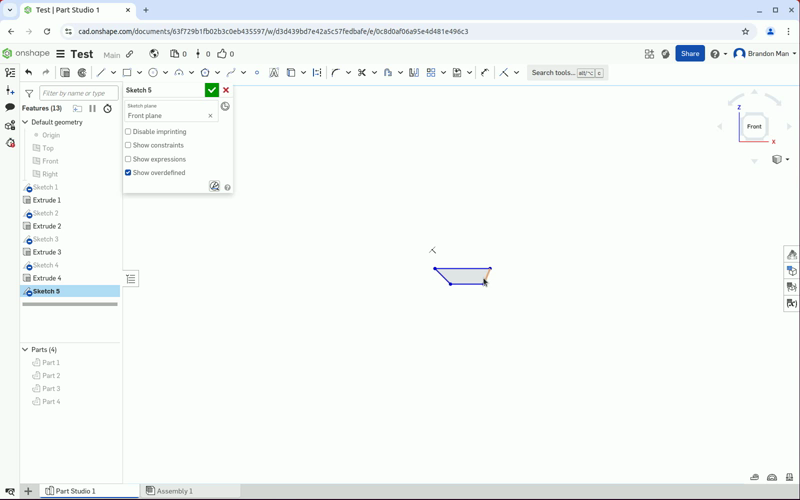
scroll(6)
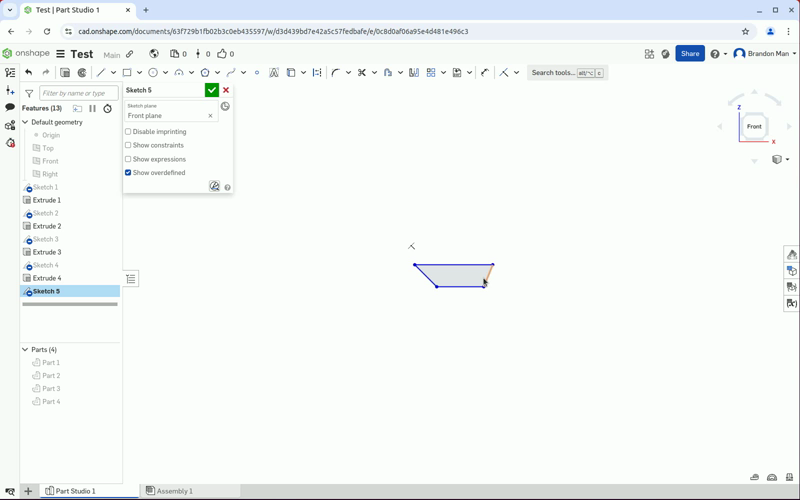
scroll(6)
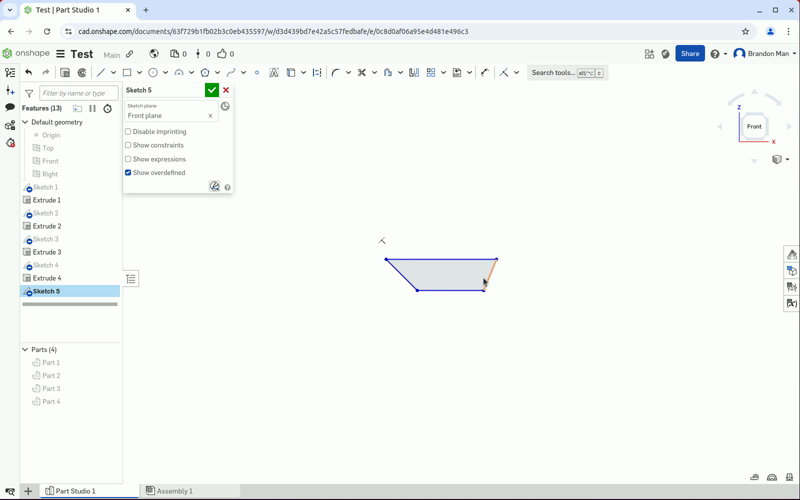
scroll(6)
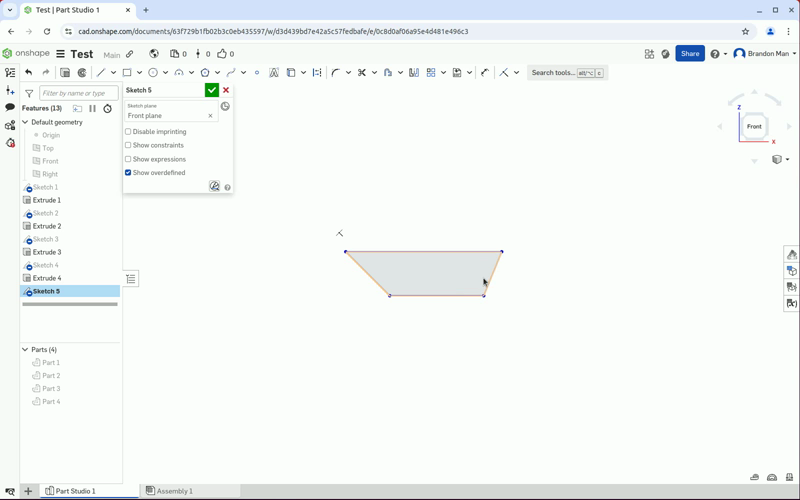
scroll(6)
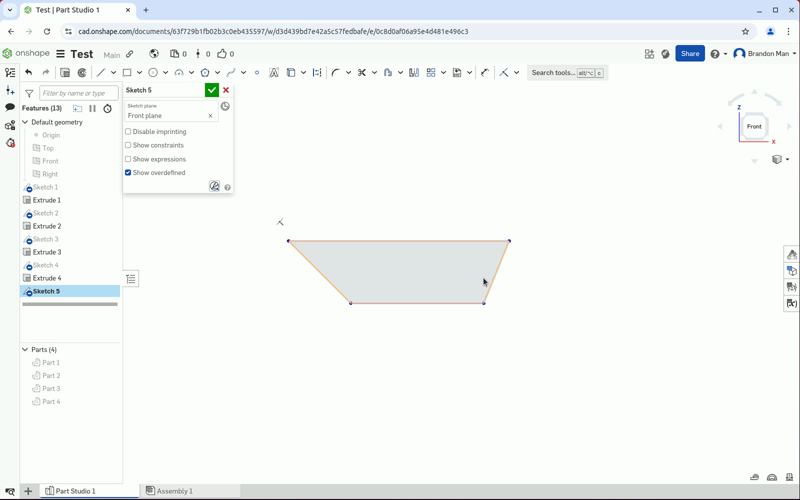
scroll(6)
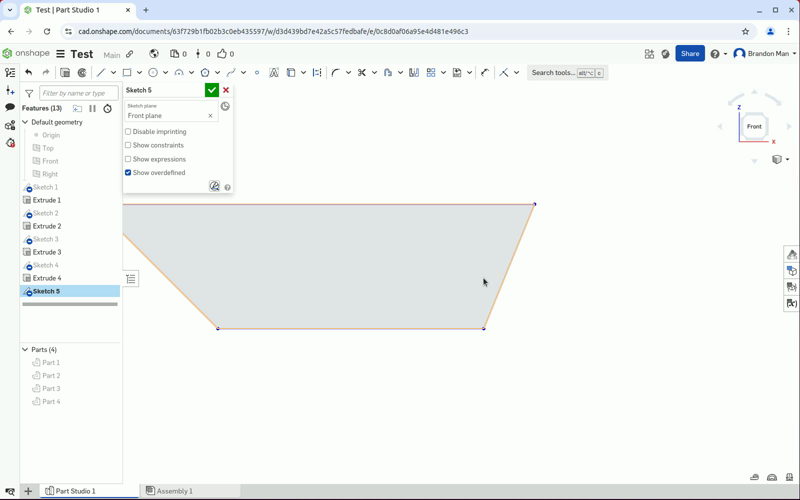
click(483, 277)
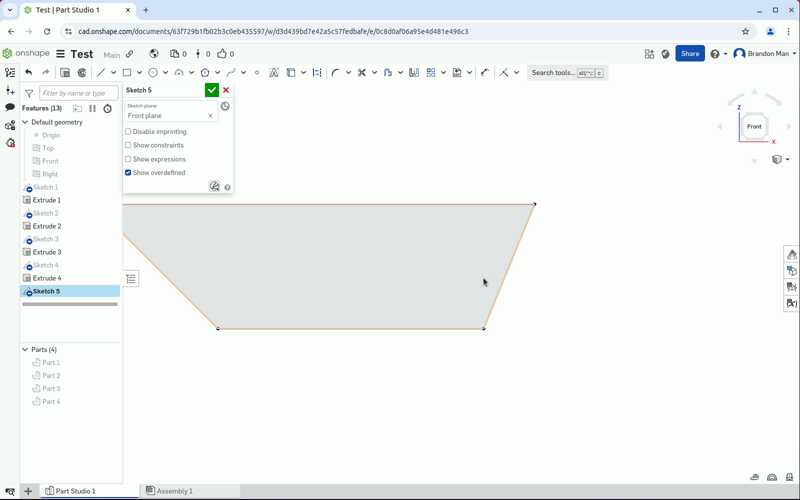
scroll(-6)
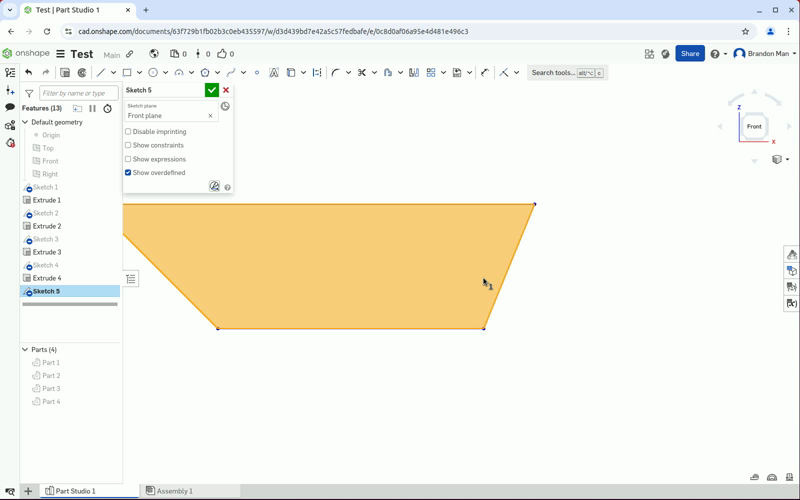
scroll(-6)
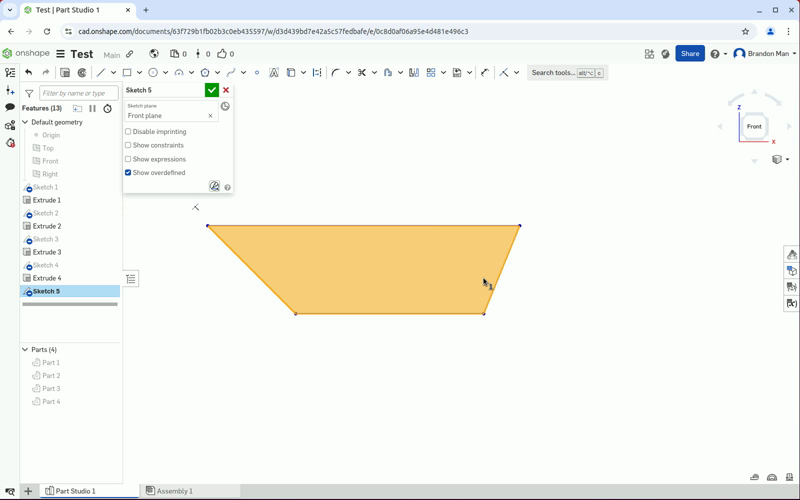
scroll(-6)
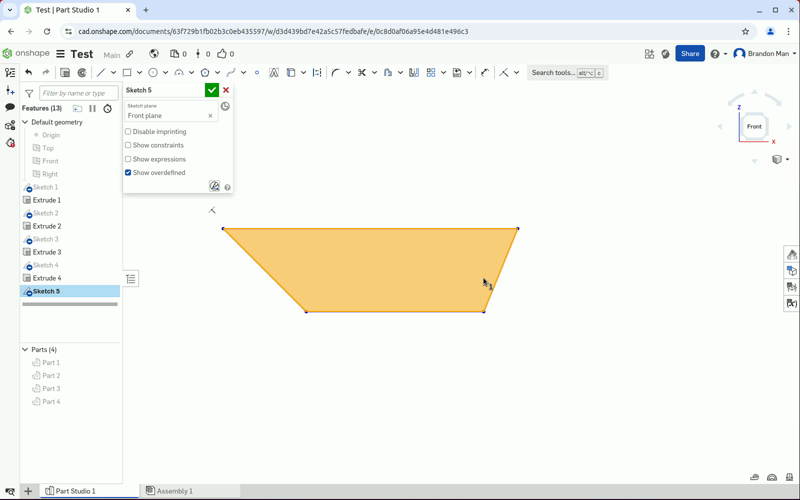
scroll(-6)
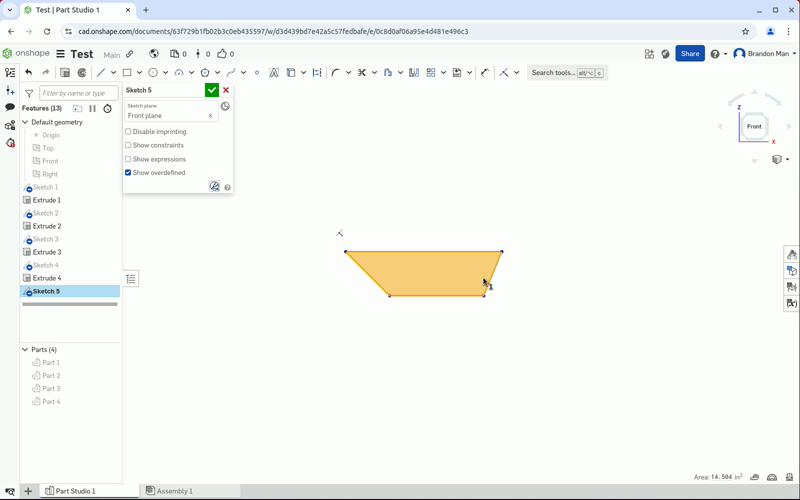
scroll(-6)
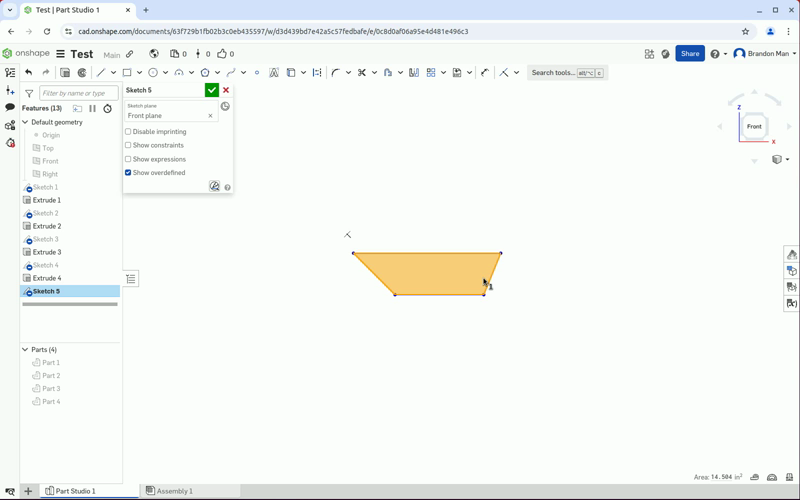
scroll(-6)
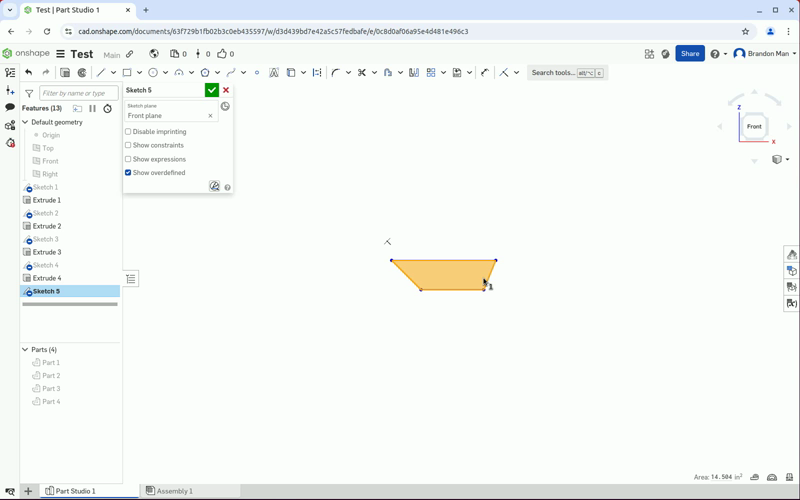
scroll(-6)
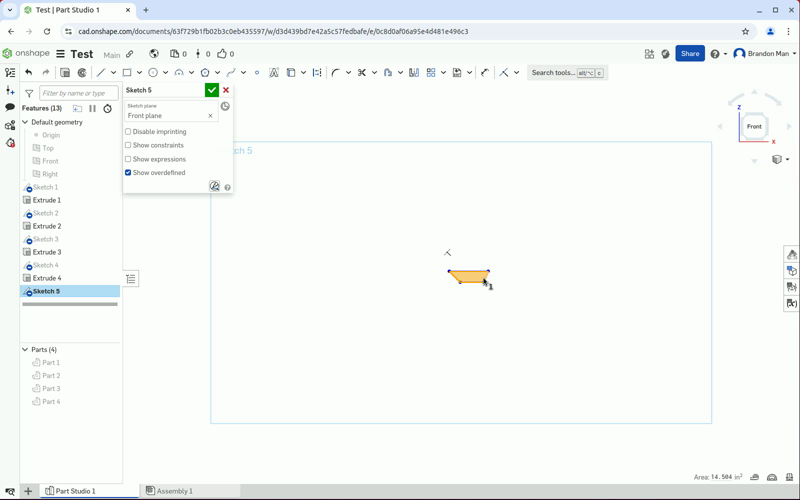
mouse_move(73, 352)
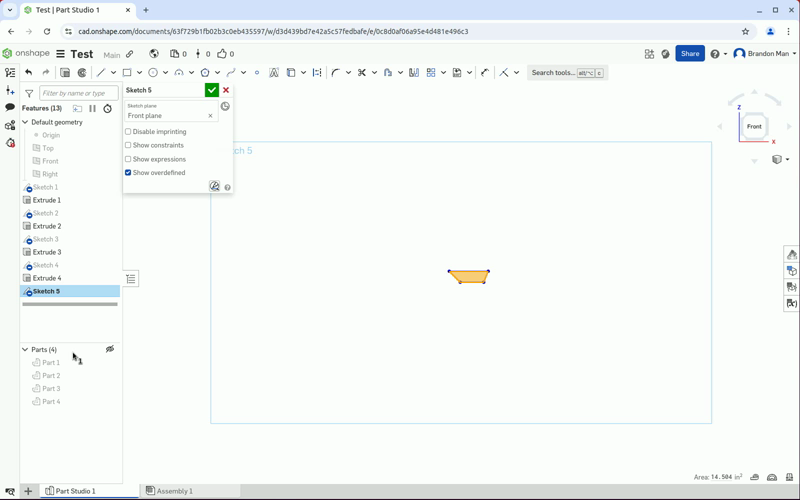
key(shift+y)
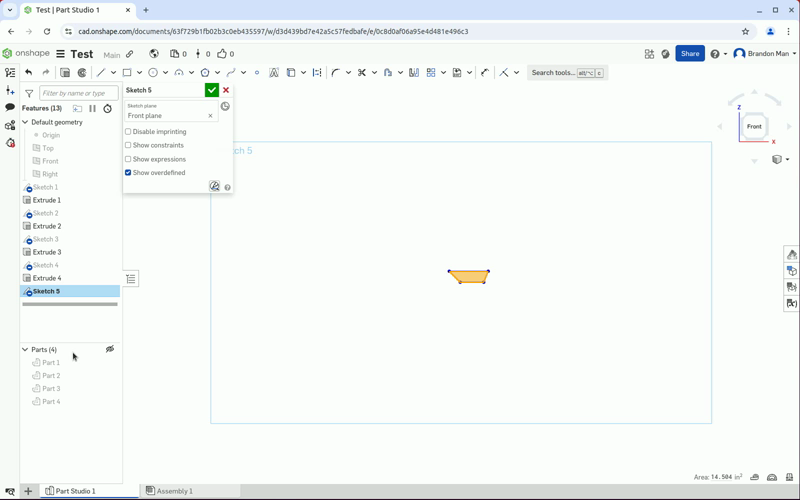
key(shift+e)
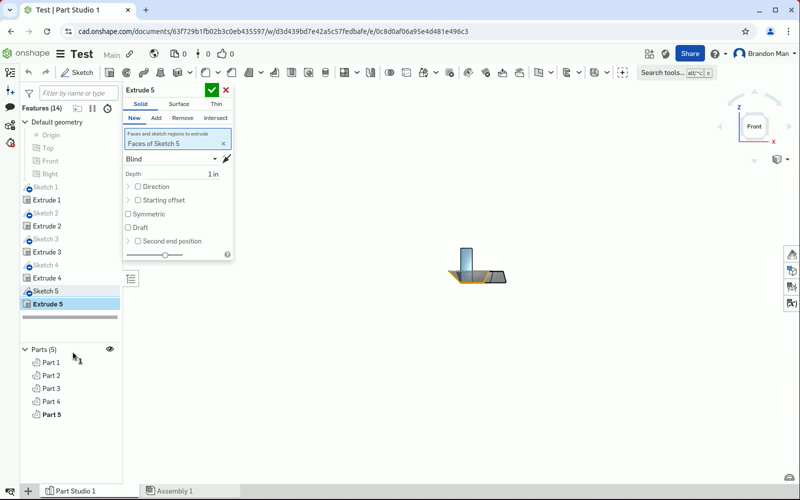
mouse_move(143, 106)
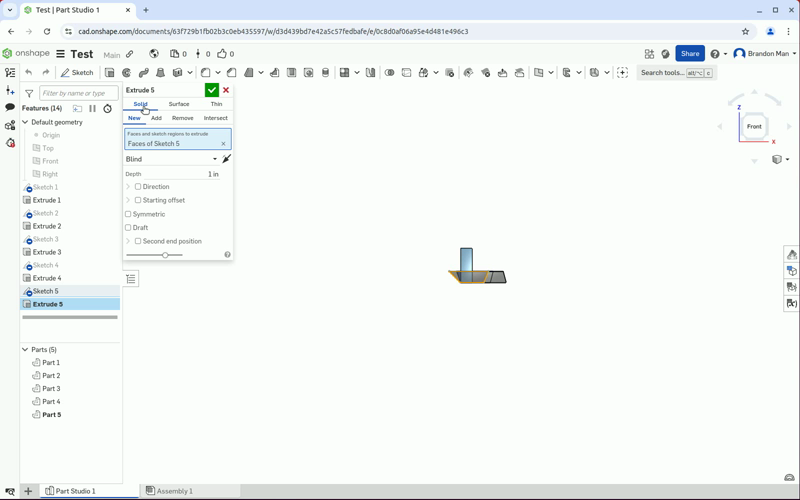
click(143, 106)
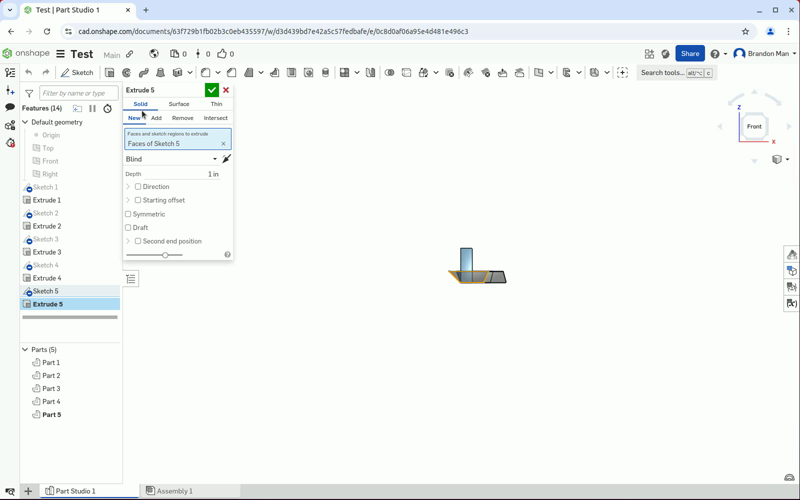
mouse_move(137, 120)
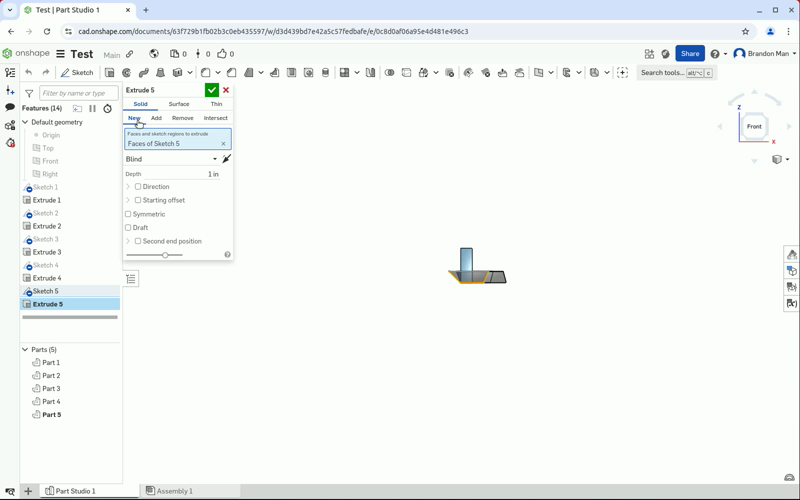
click(137, 120)
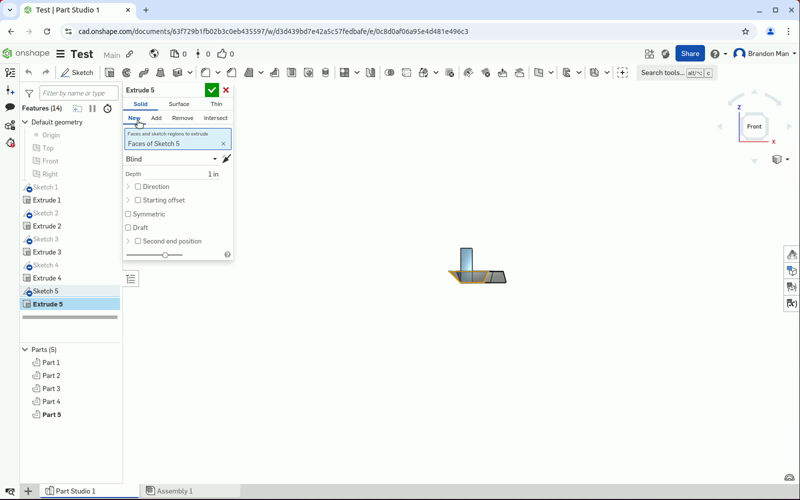
key(tab, 4)
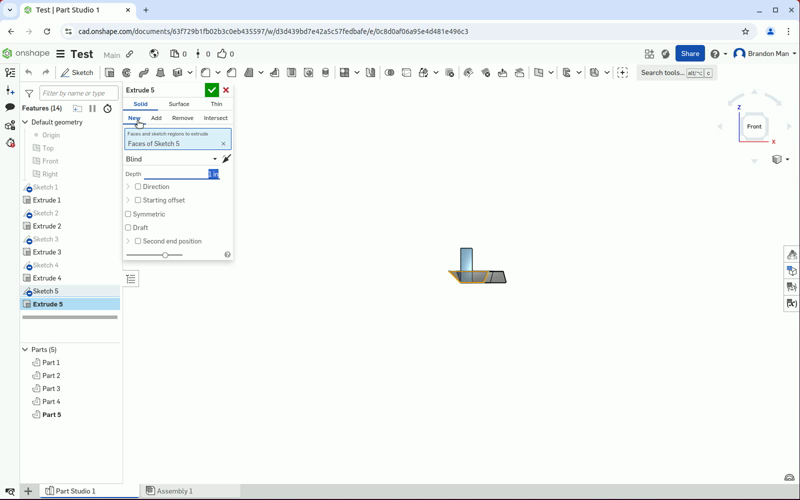
text(23.108)
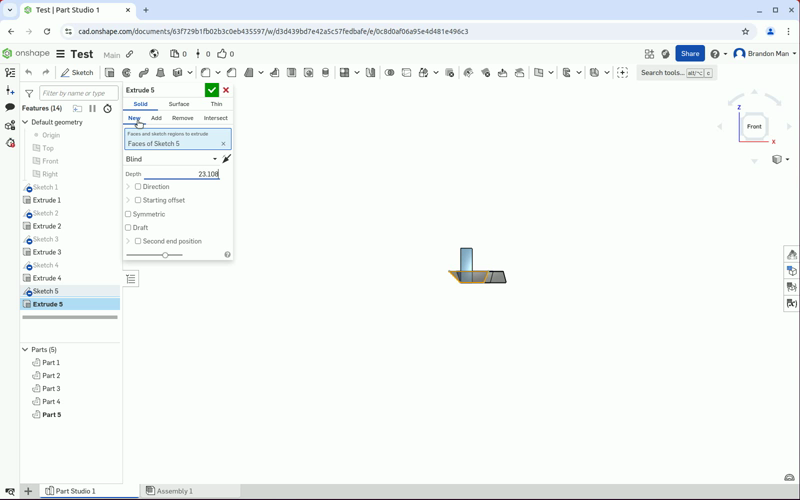
key(enter)
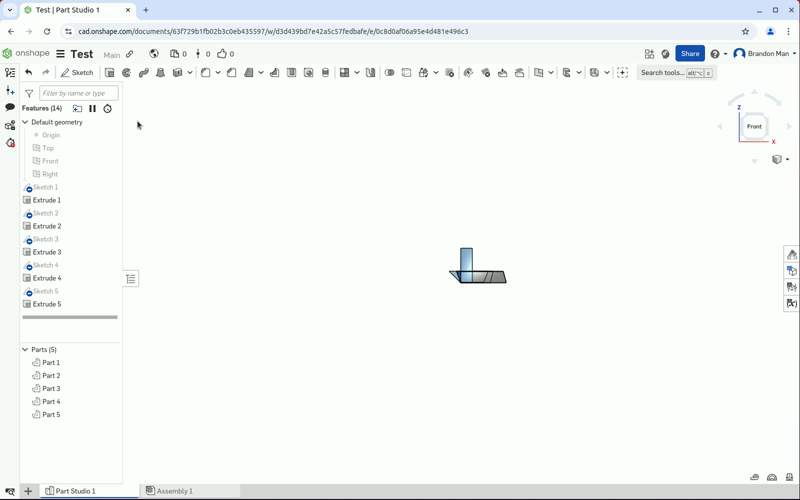
key(shift+h)
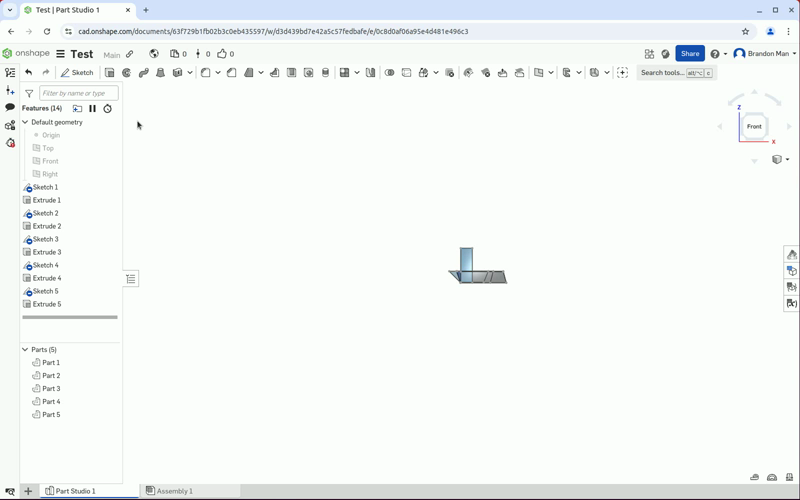
key(shift+h)
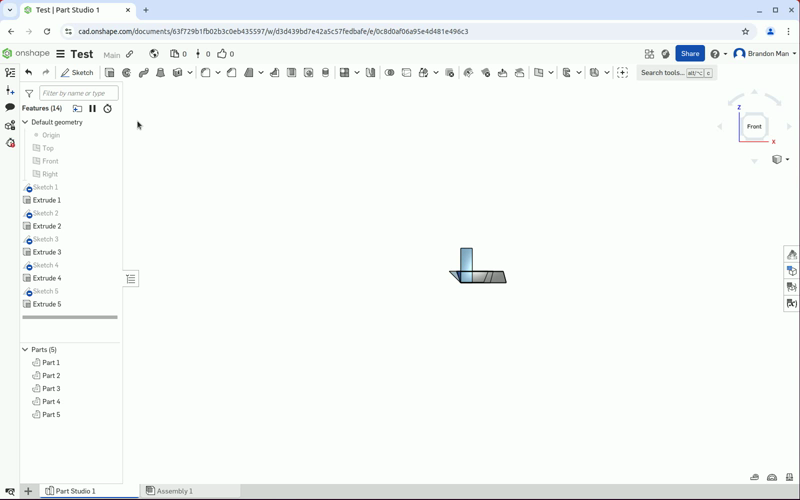
mouse_move(73, 189)
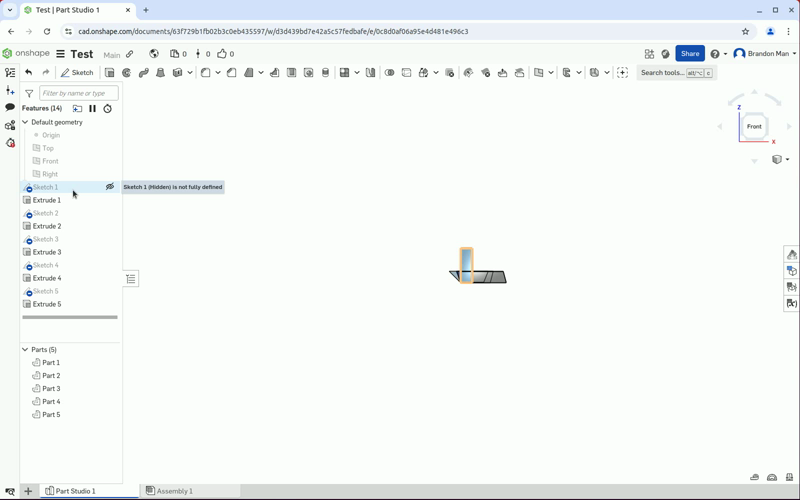
click(73, 189)
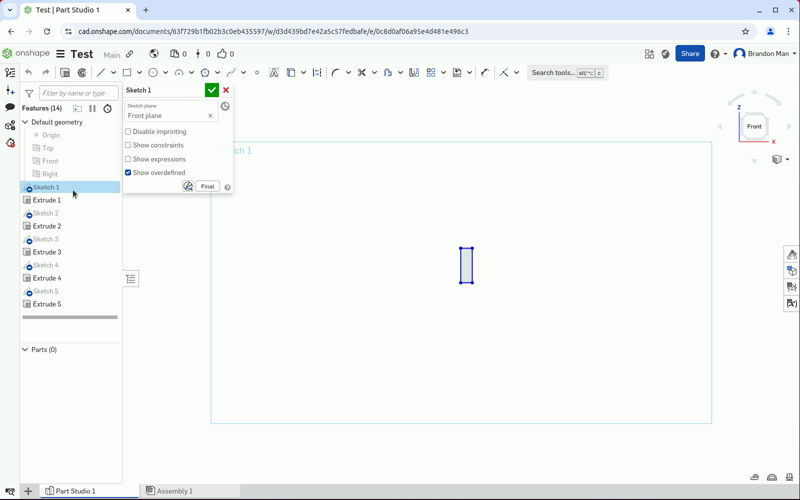
mouse_move(229, 92)
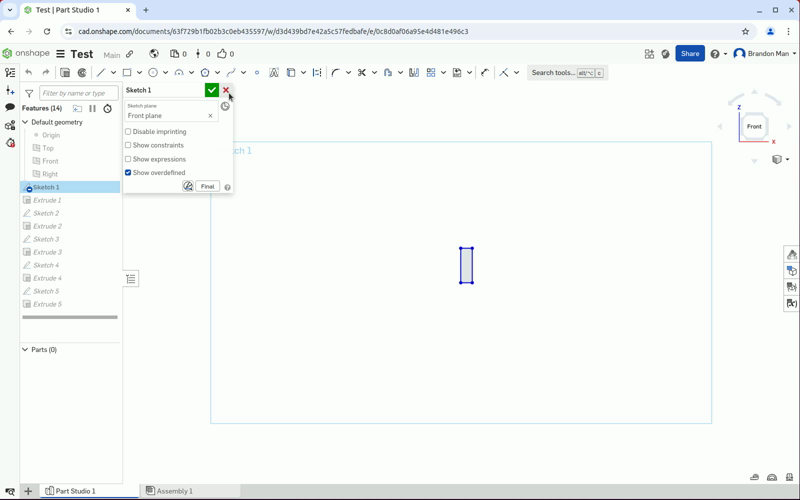
click(229, 92)
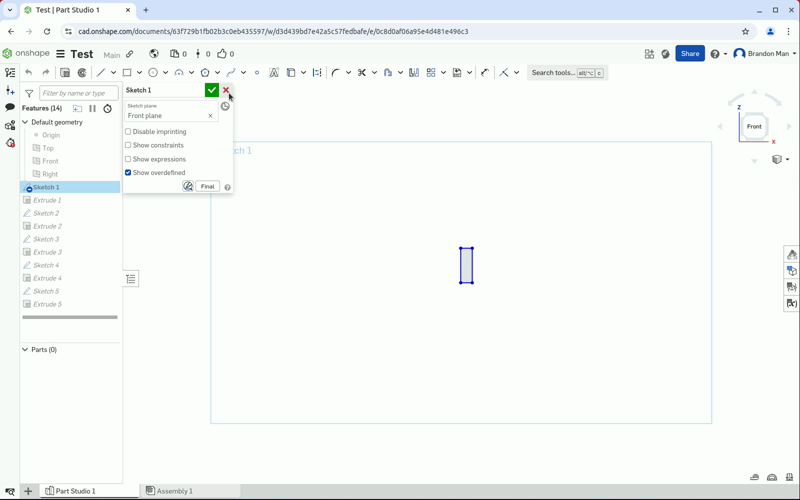
key(shift+s)
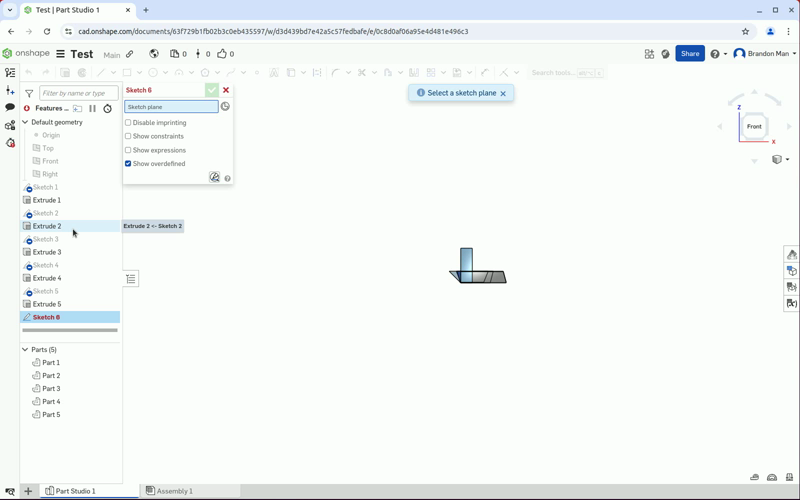
scroll(3)
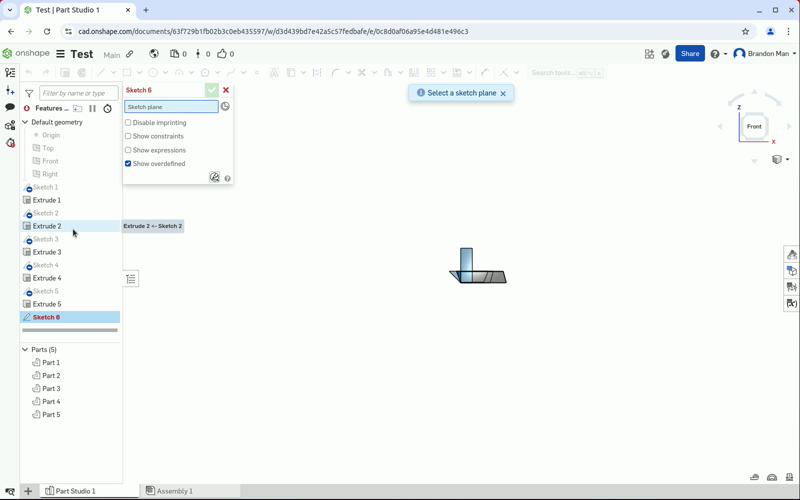
mouse_move(73, 163)
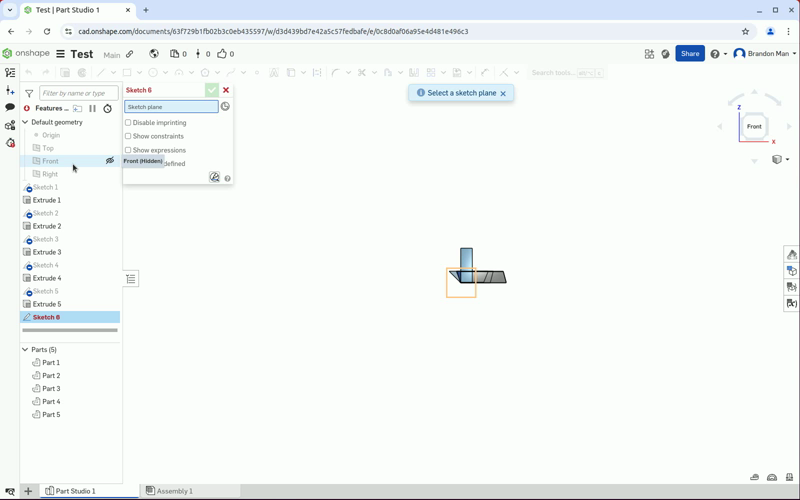
click(73, 163)
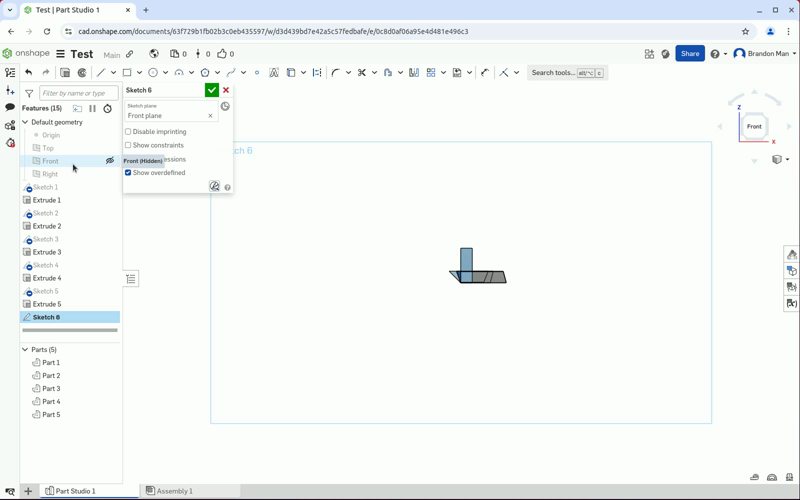
mouse_move(73, 352)
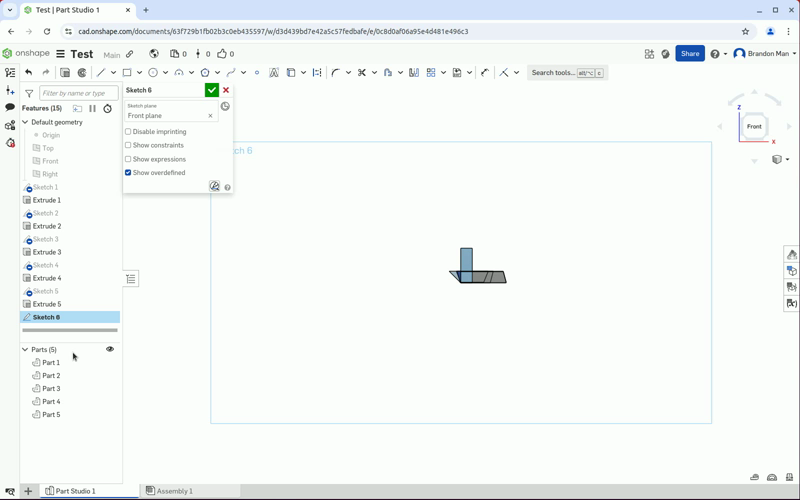
key(y)
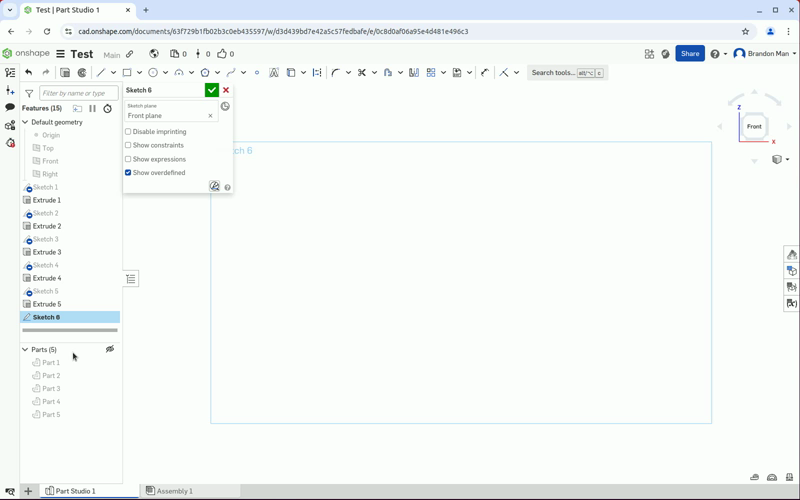
key(l)
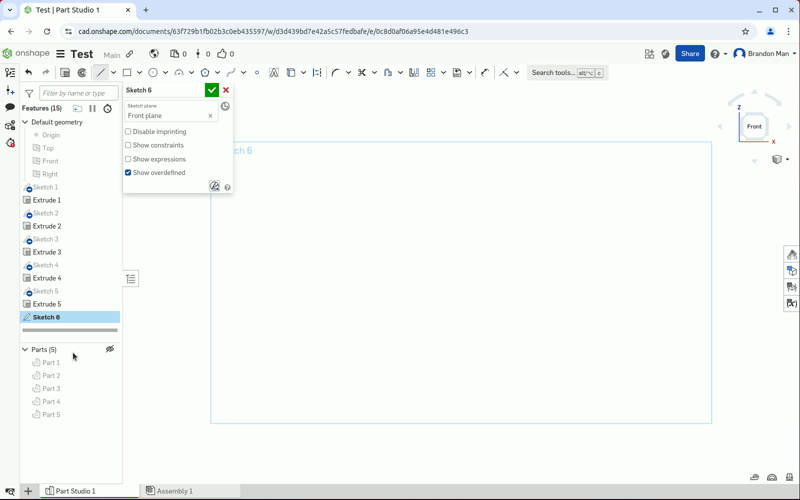
key_down(shift)
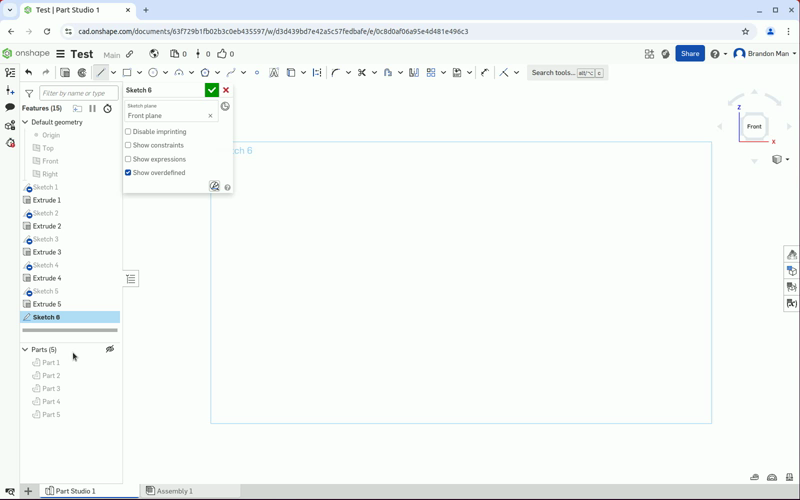
mouse_move(449, 271)
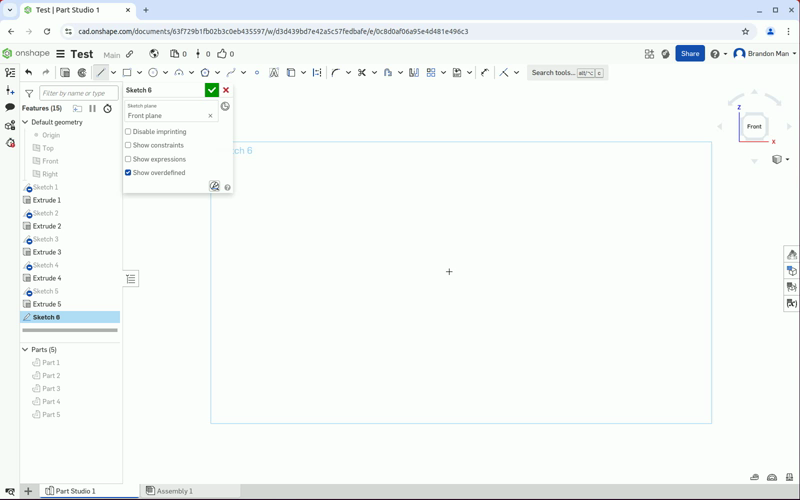
click(449, 271)
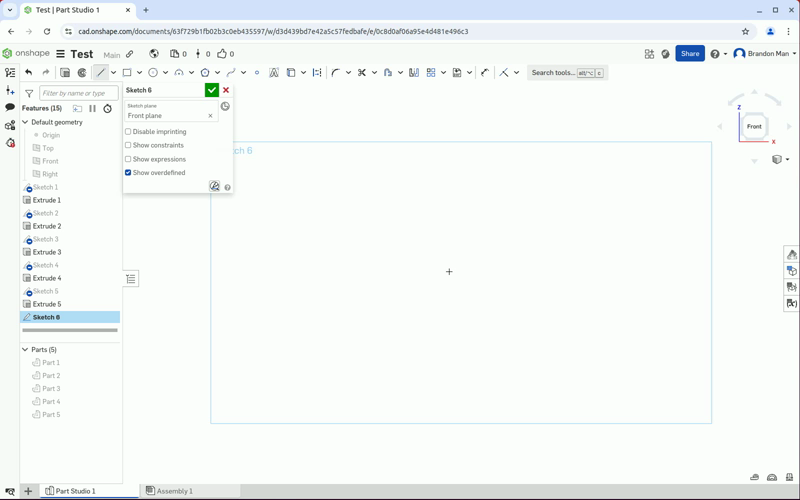
key_up(shift)
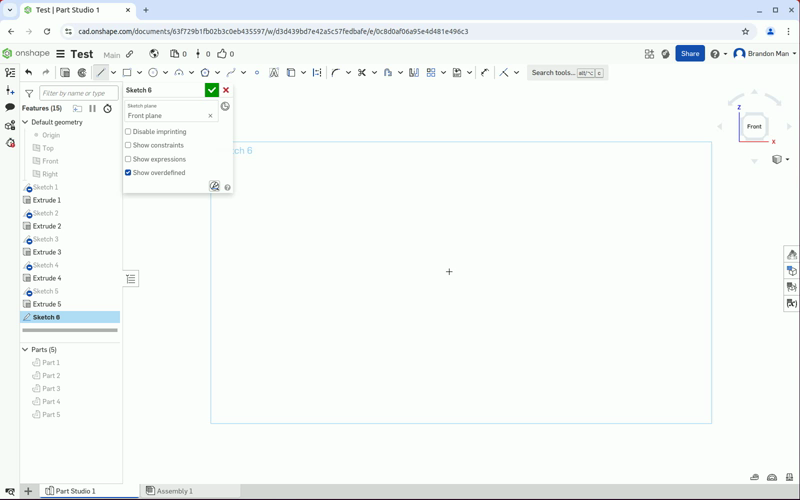
key_down(shift)
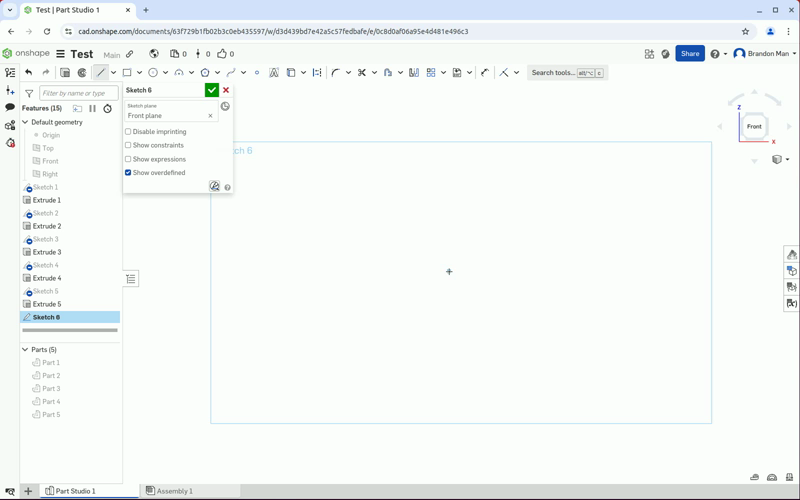
mouse_move(479, 271)
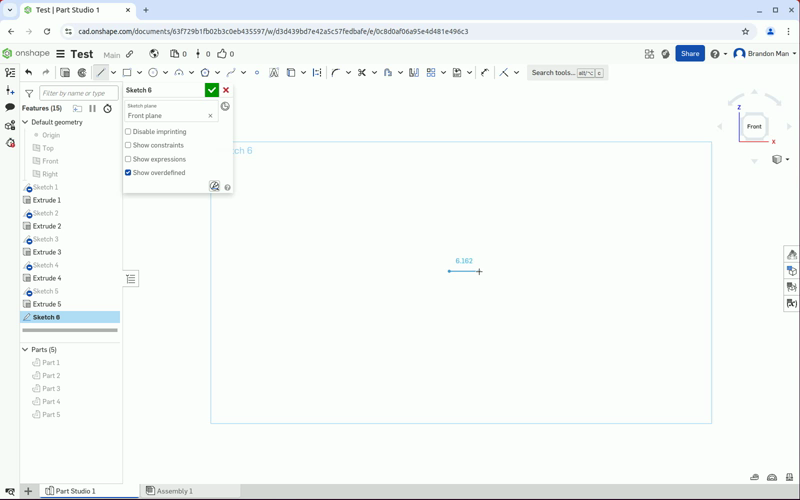
mouse_move(460, 282)
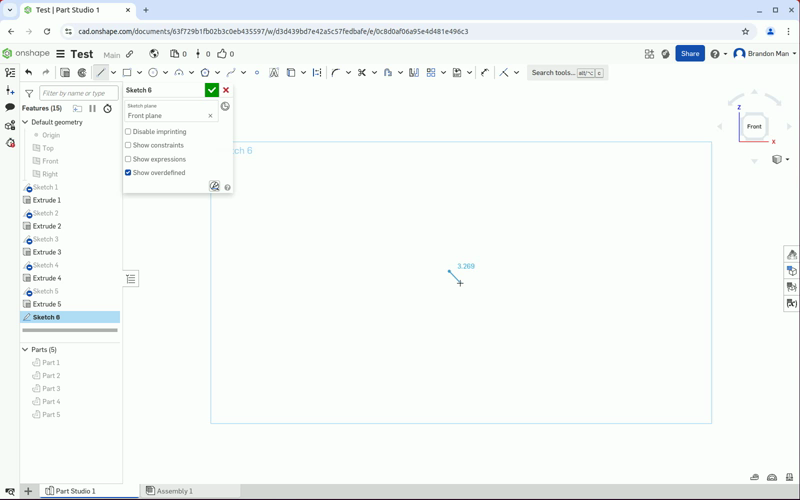
click(460, 282)
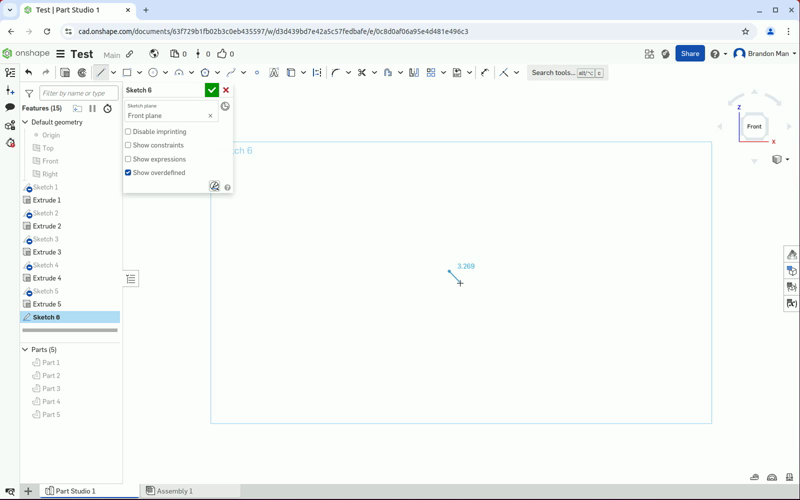
key_up(shift)
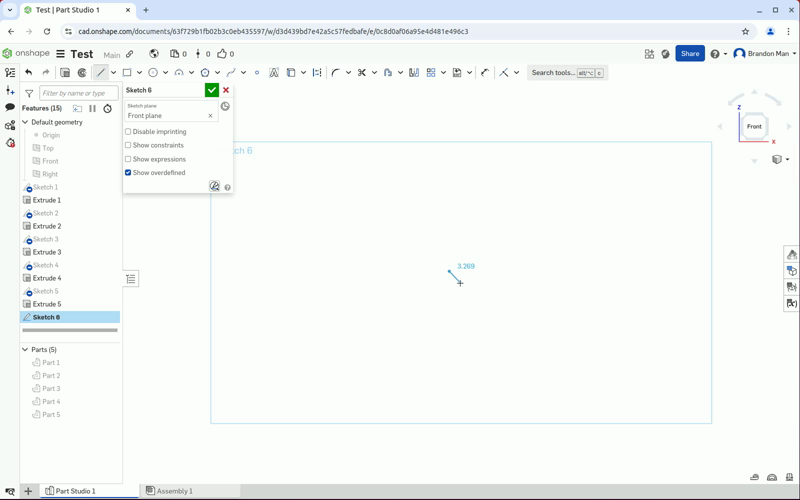
key_down(shift)
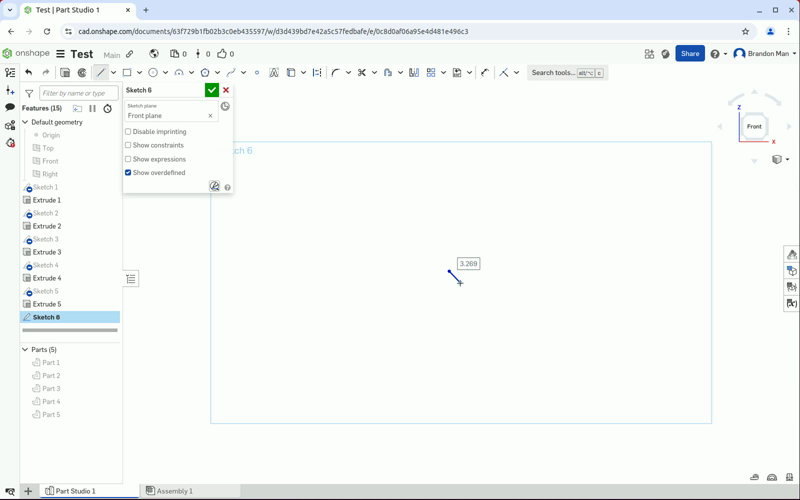
mouse_move(523, 282)
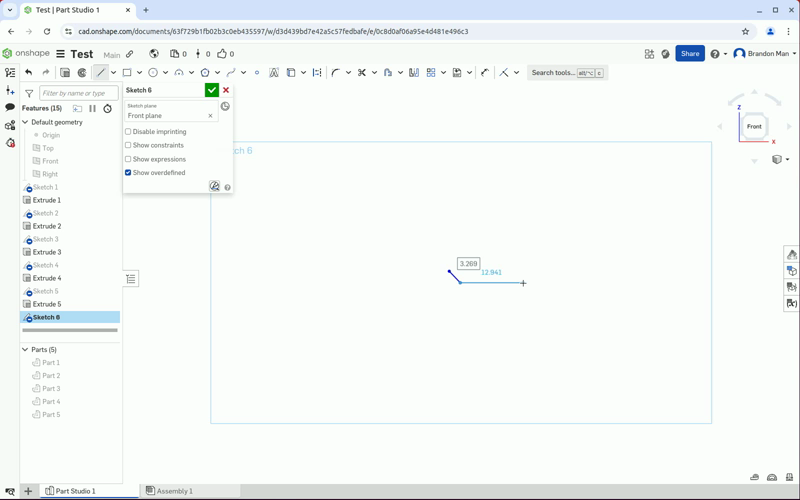
click(523, 282)
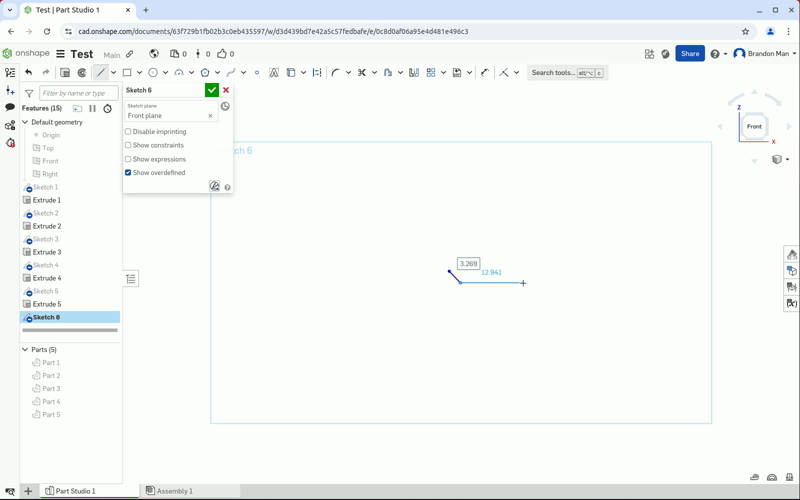
key_up(shift)
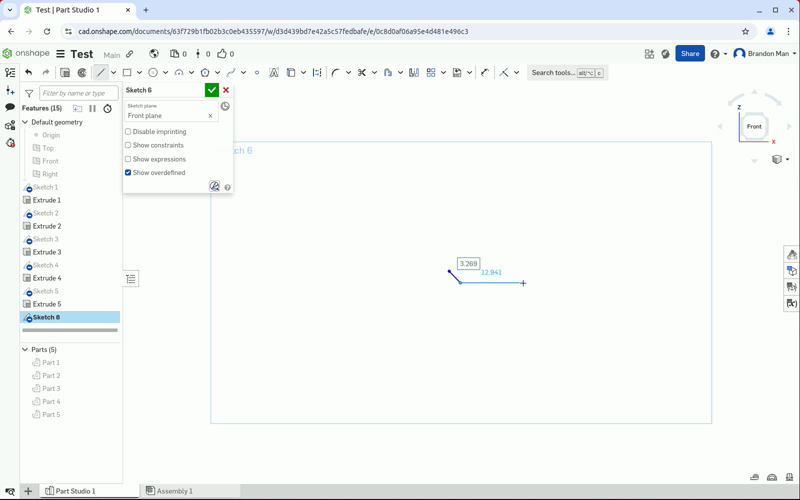
key_down(shift)
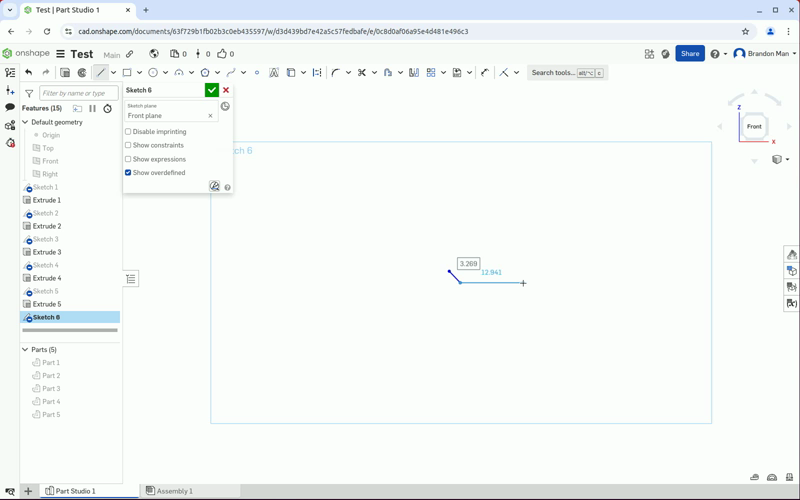
mouse_move(553, 282)
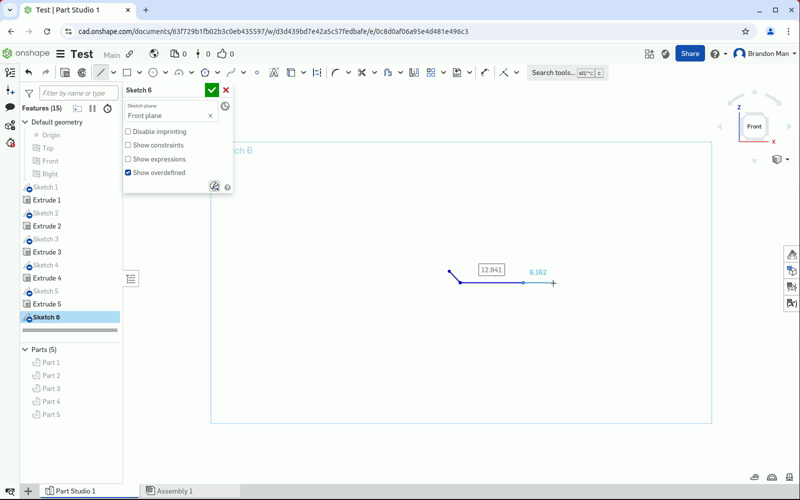
mouse_move(525, 271)
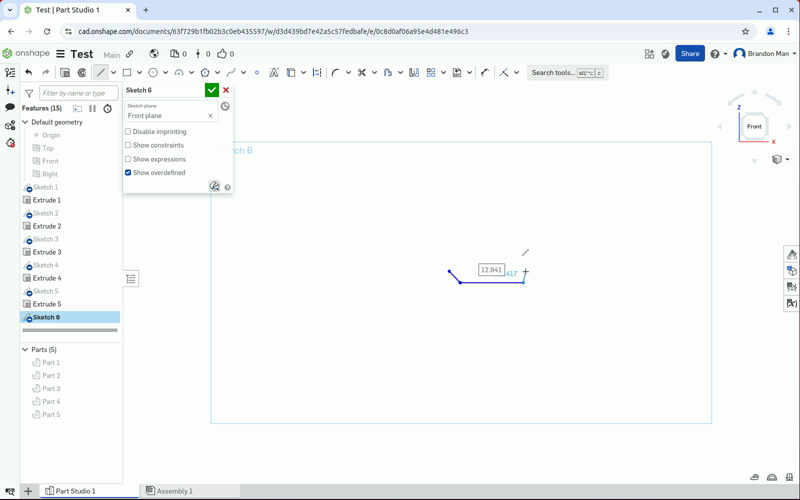
click(525, 271)
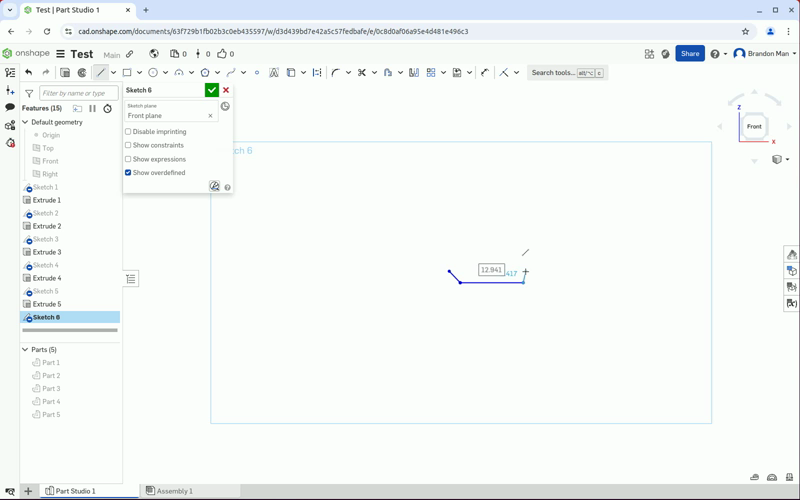
key_up(shift)
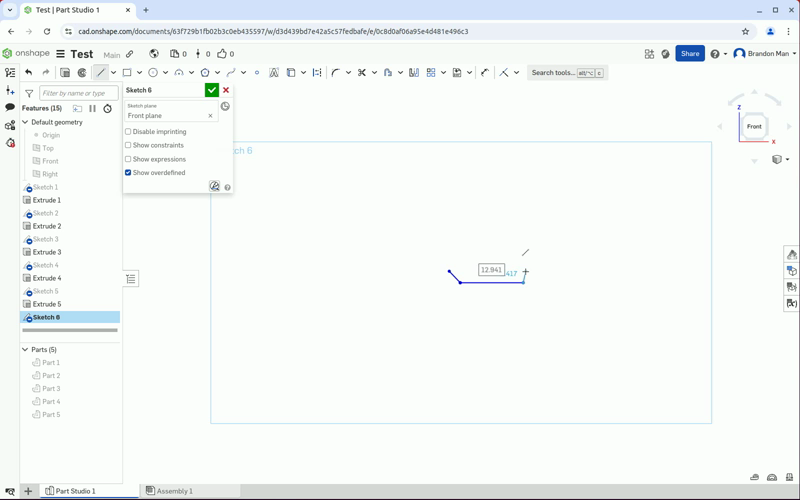
key_down(shift)
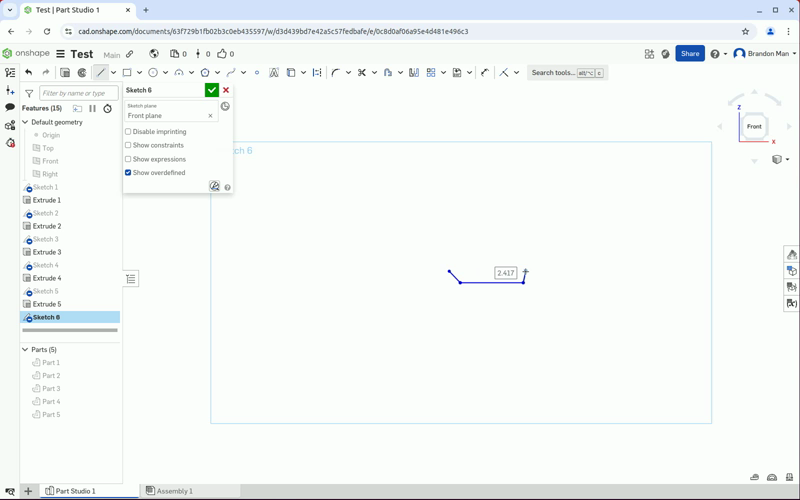
mouse_move(449, 271)
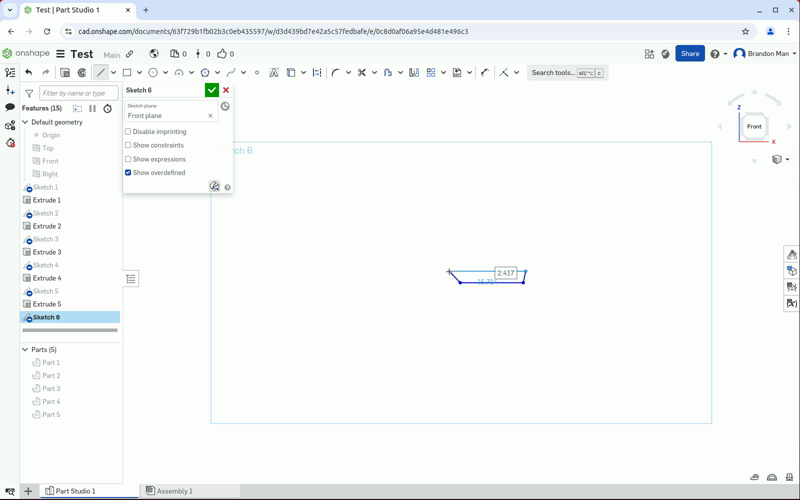
key_up(shift)
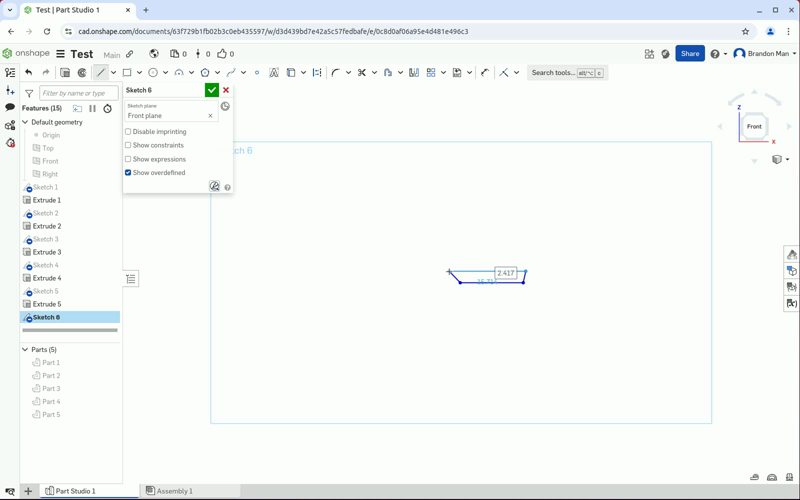
click(449, 271)
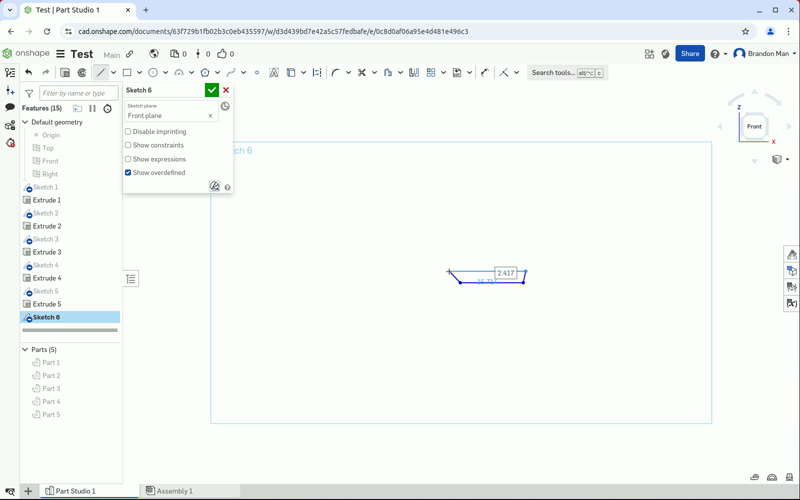
key(esc)
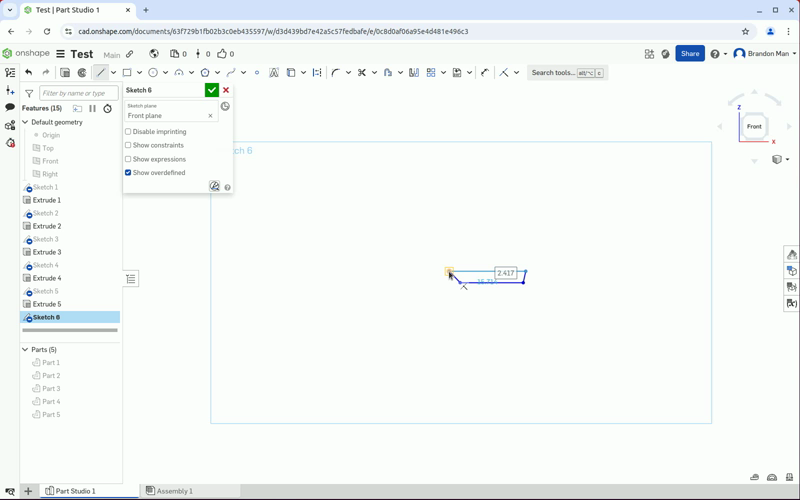
mouse_move(519, 272)
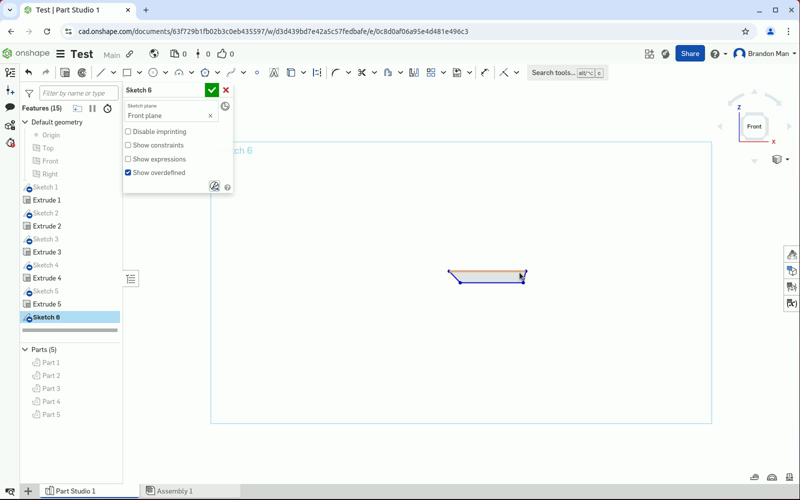
scroll(6)
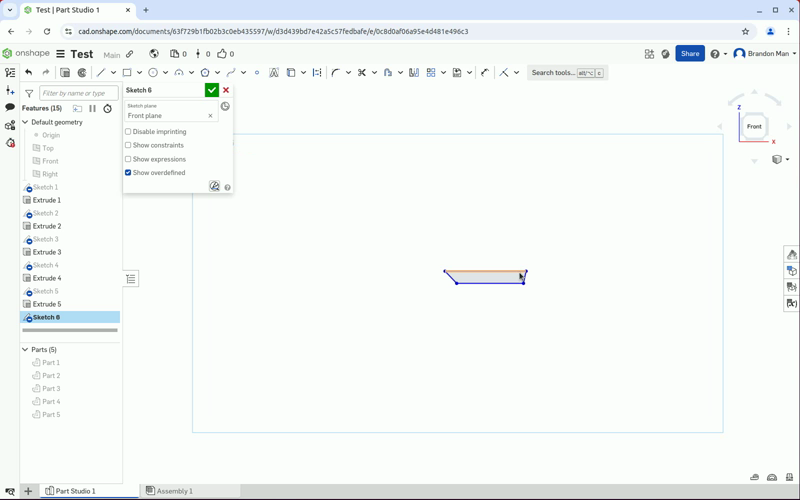
scroll(6)
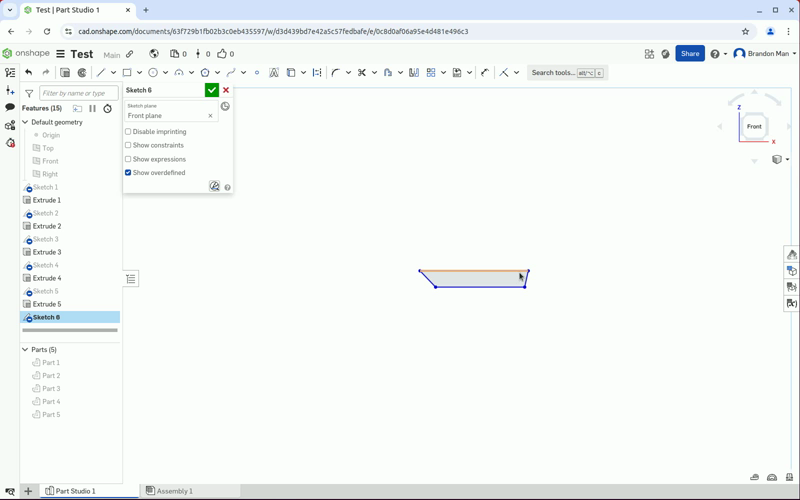
scroll(6)
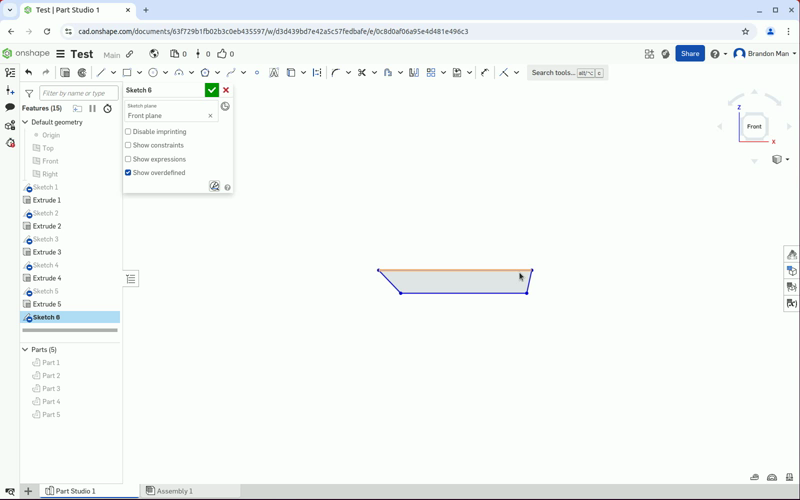
scroll(6)
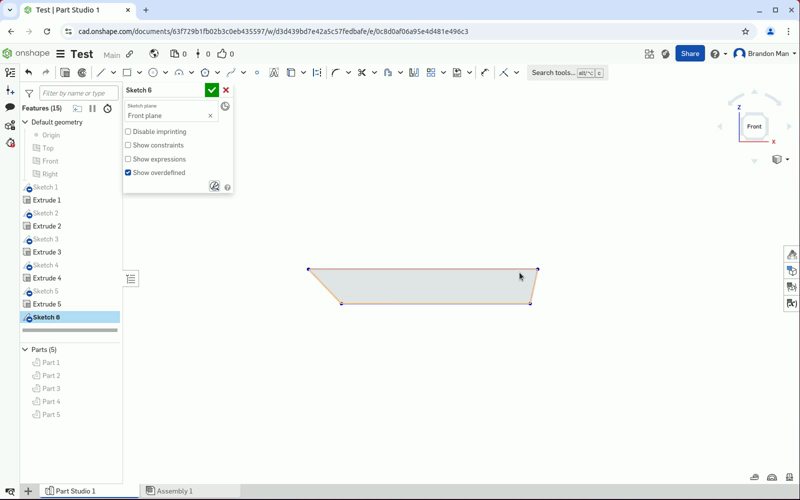
scroll(6)
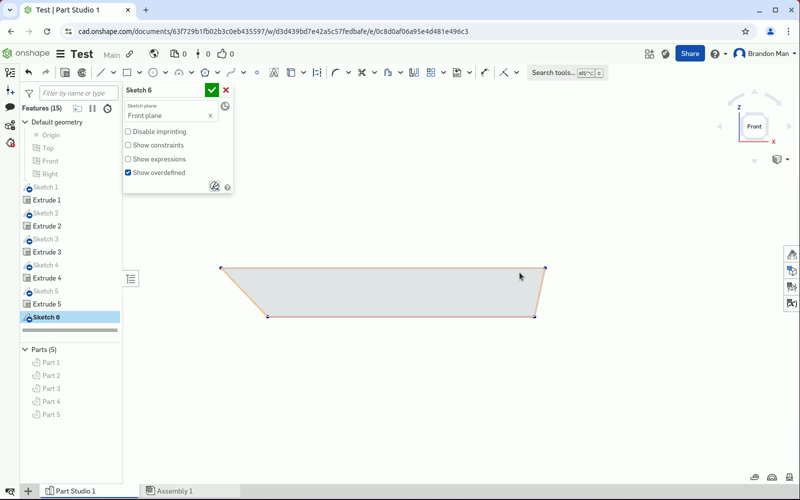
scroll(6)
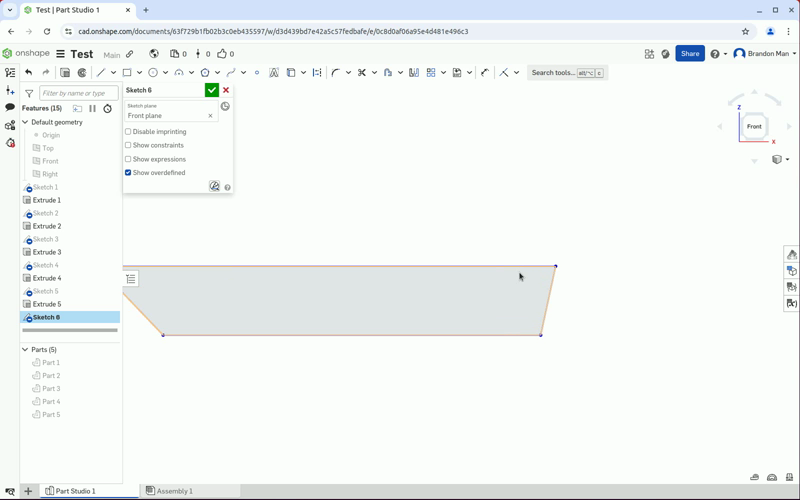
scroll(6)
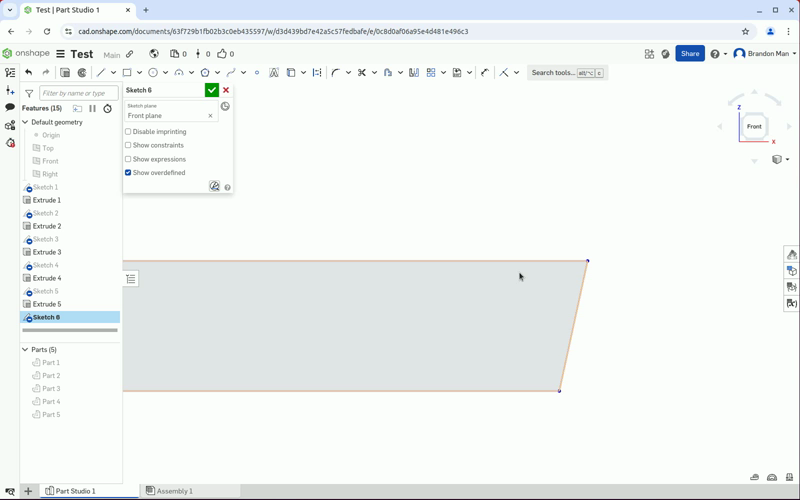
click(519, 272)
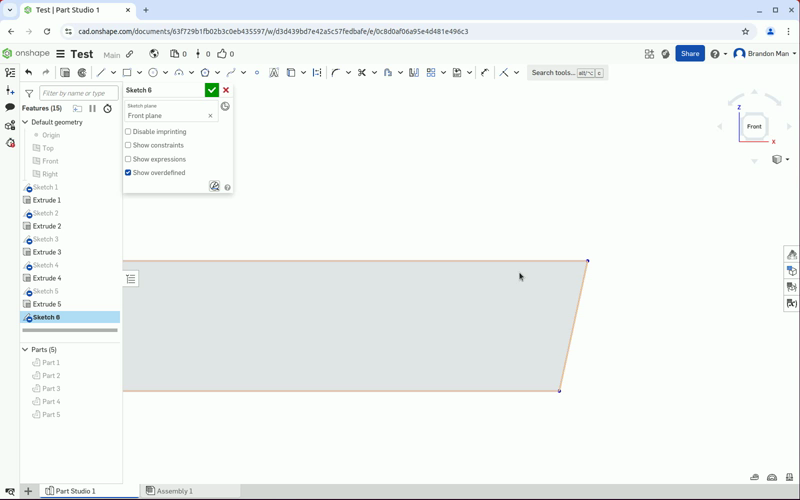
scroll(-6)
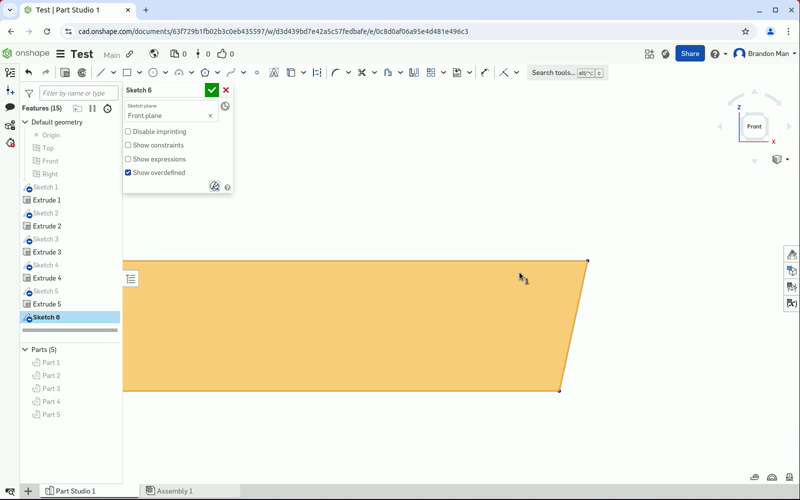
scroll(-6)
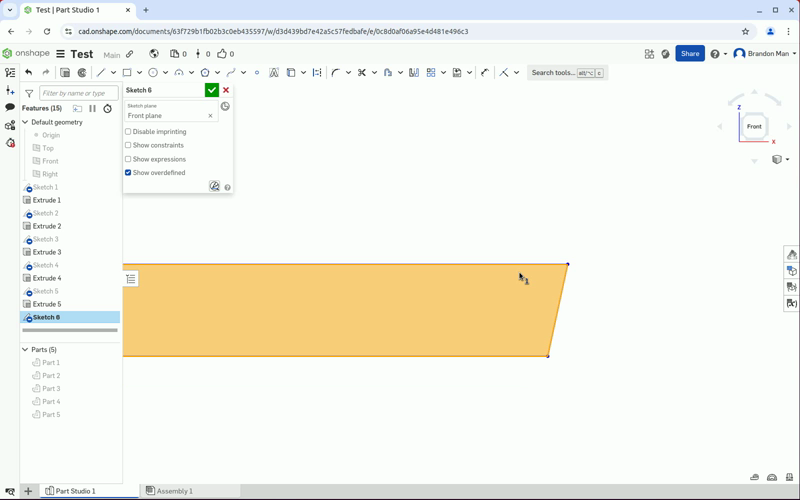
scroll(-6)
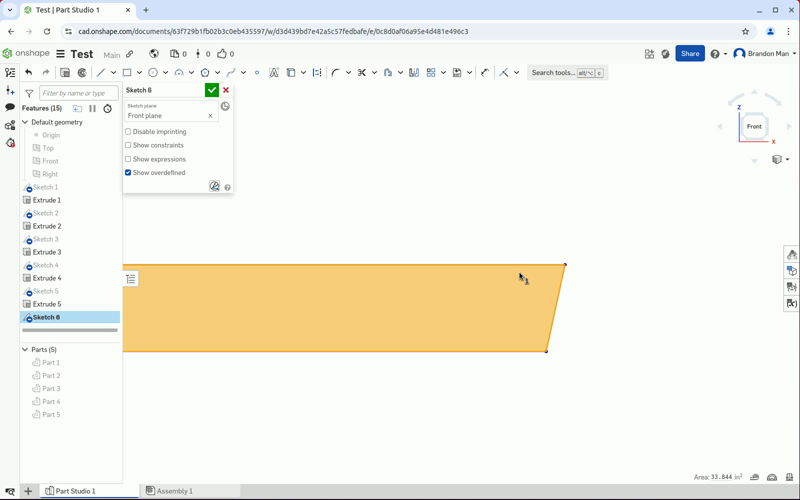
scroll(-6)
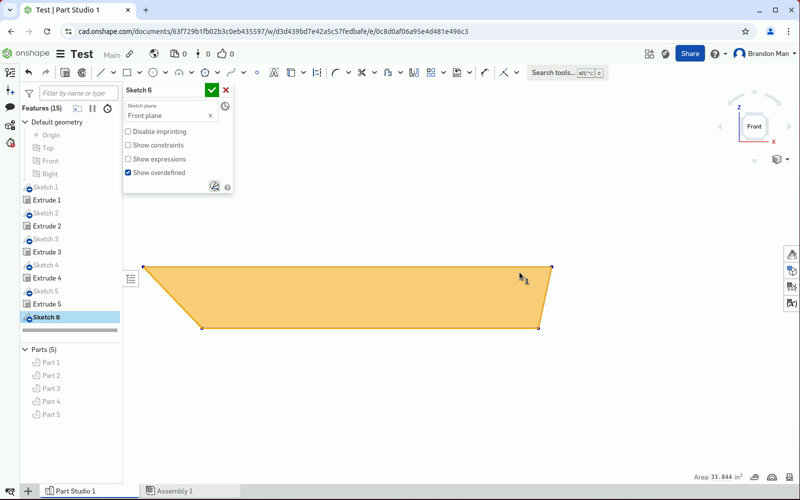
scroll(-6)
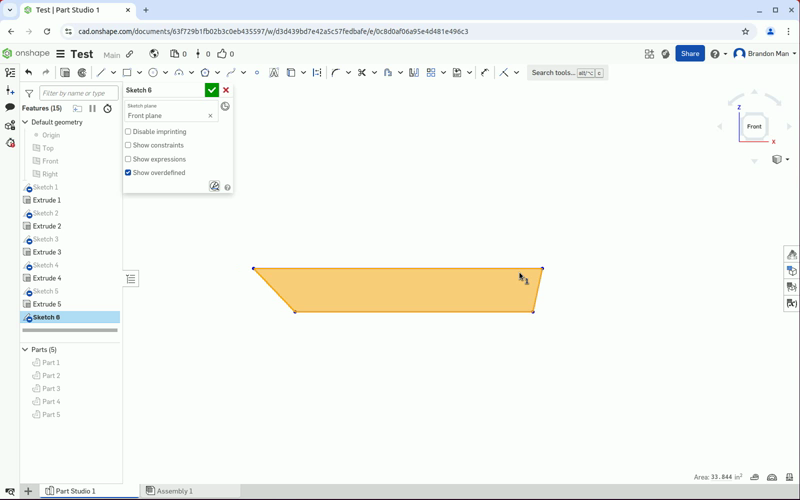
scroll(-6)
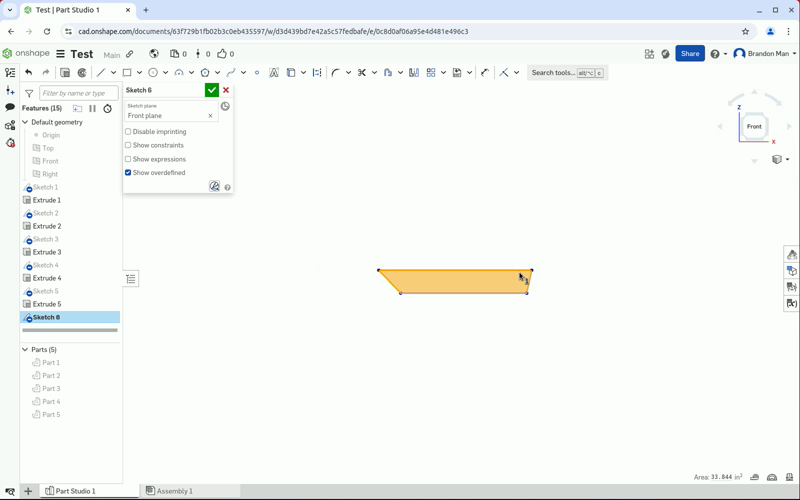
scroll(-6)
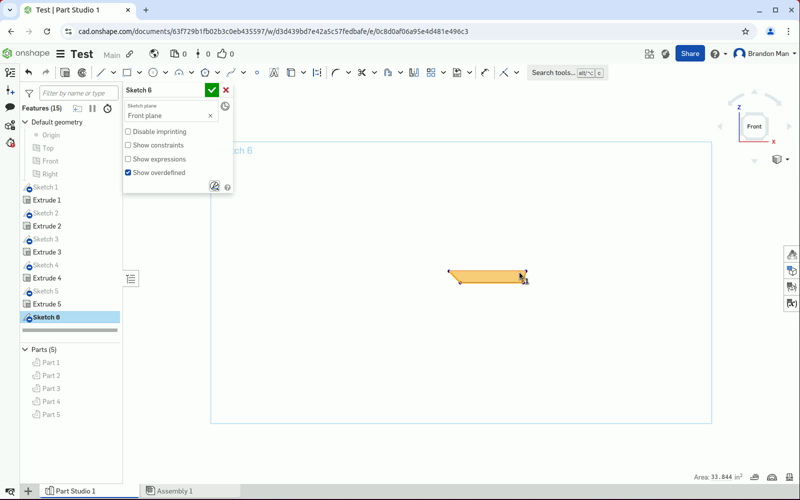
mouse_move(73, 352)
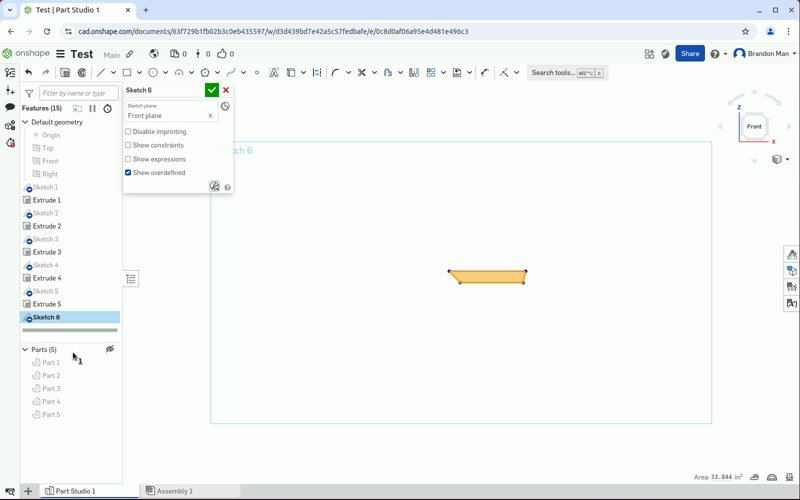
key(shift+y)
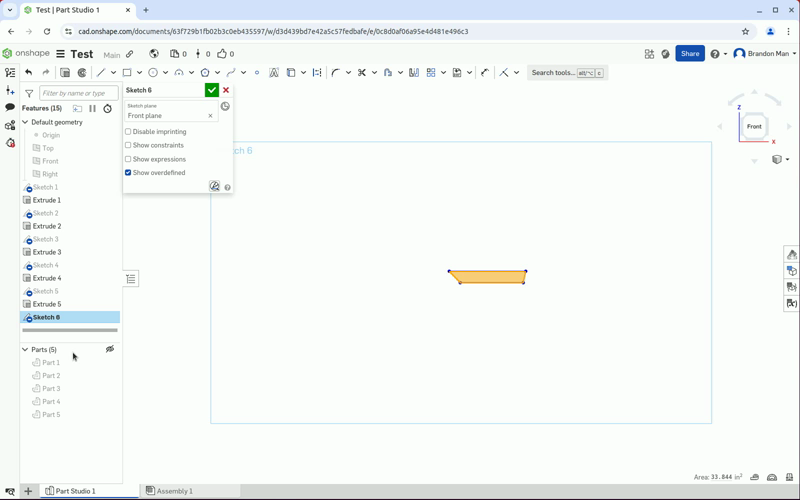
key(shift+e)
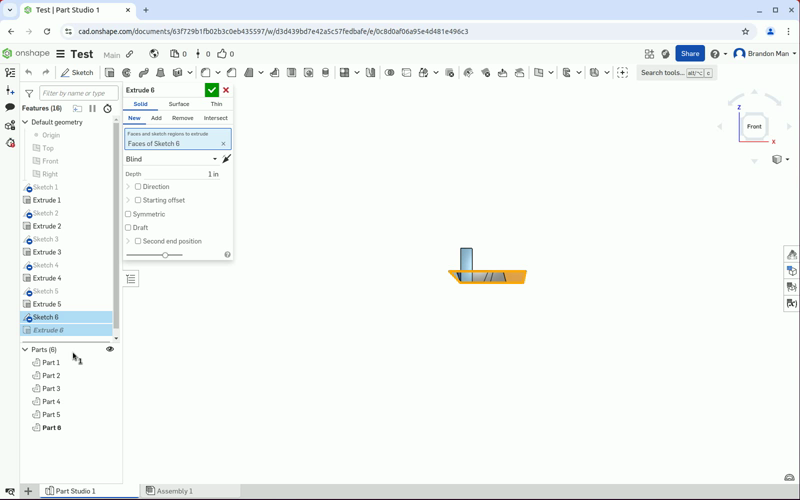
mouse_move(143, 106)
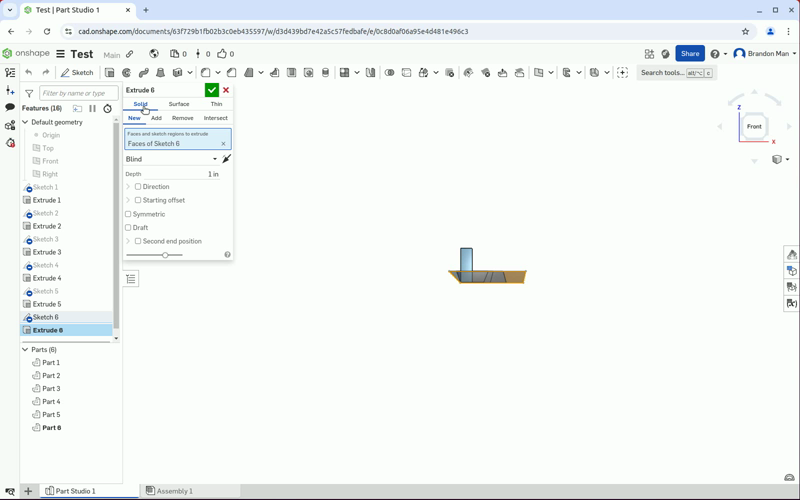
click(143, 106)
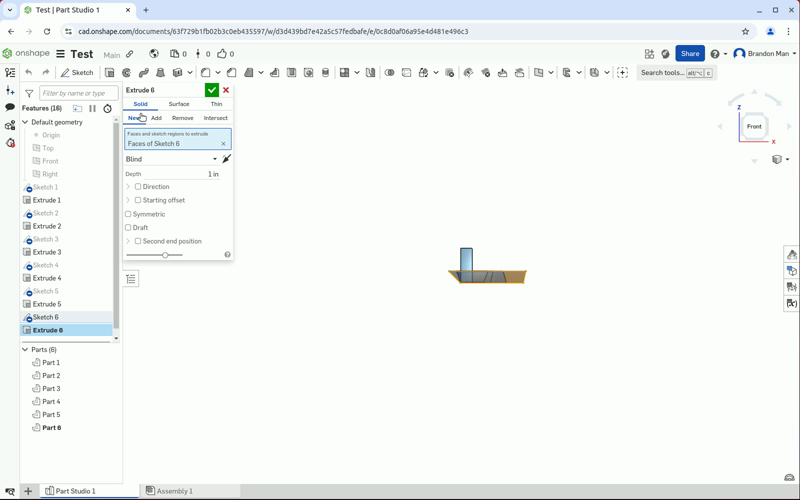
mouse_move(137, 120)
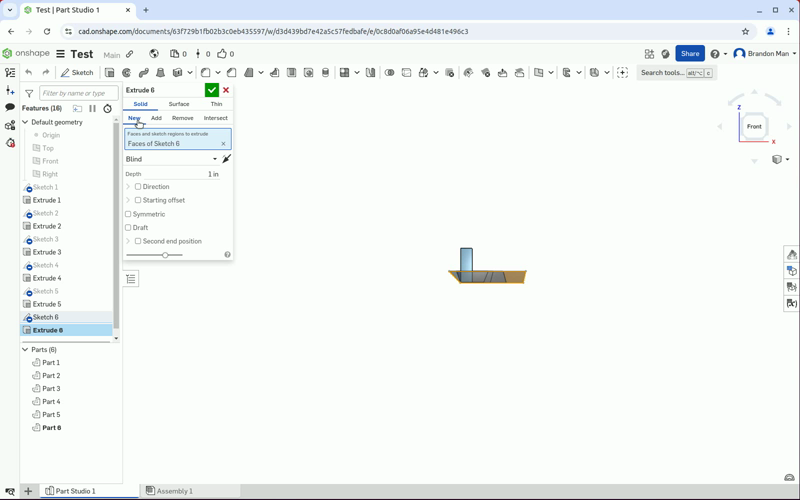
click(137, 120)
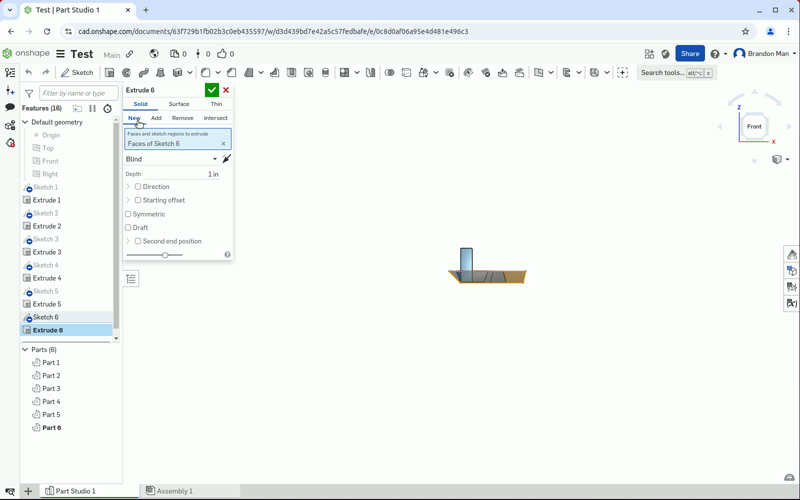
key(tab, 4)
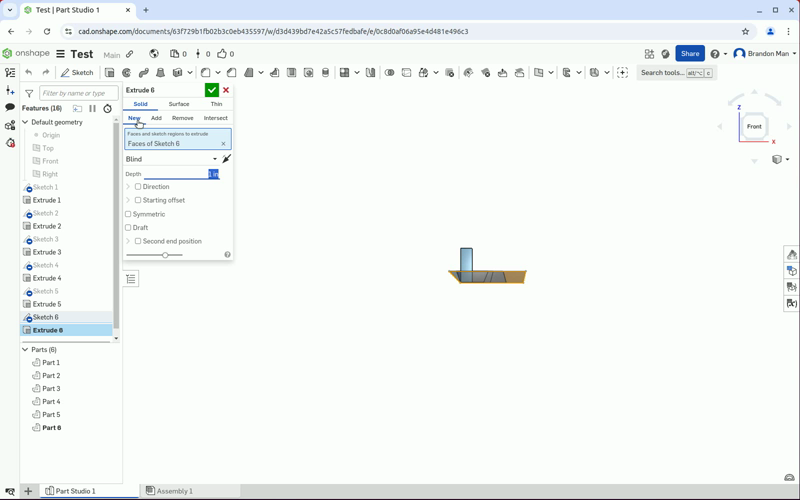
text(23.108)
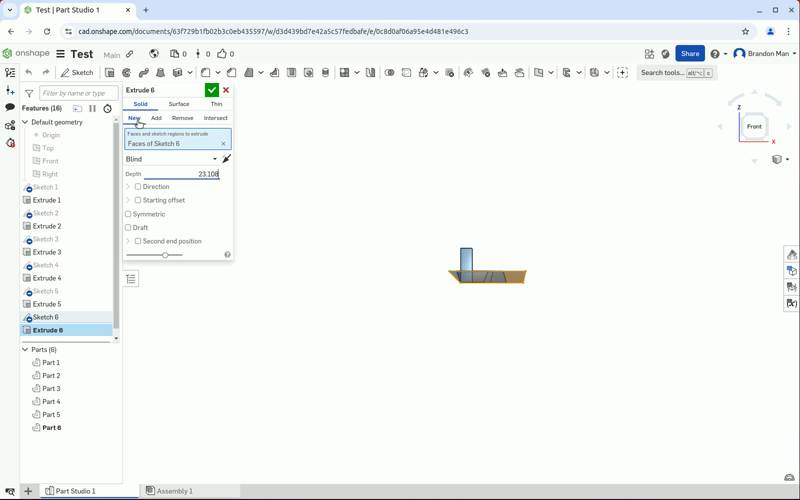
key(enter)
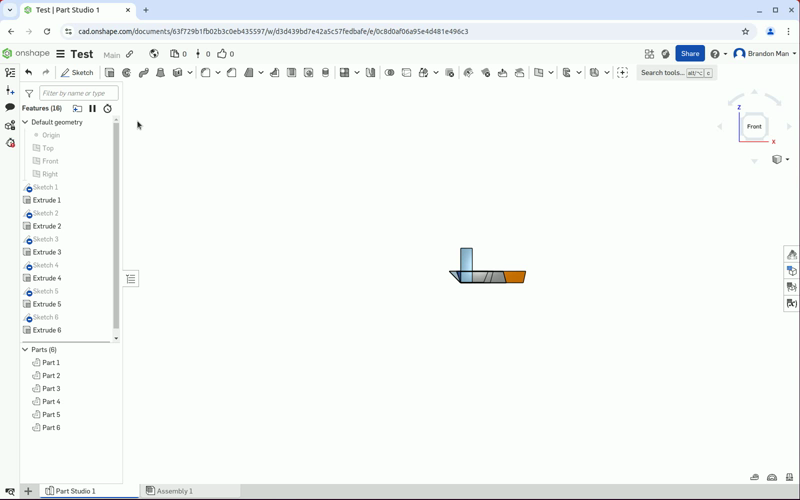
key(shift+h)
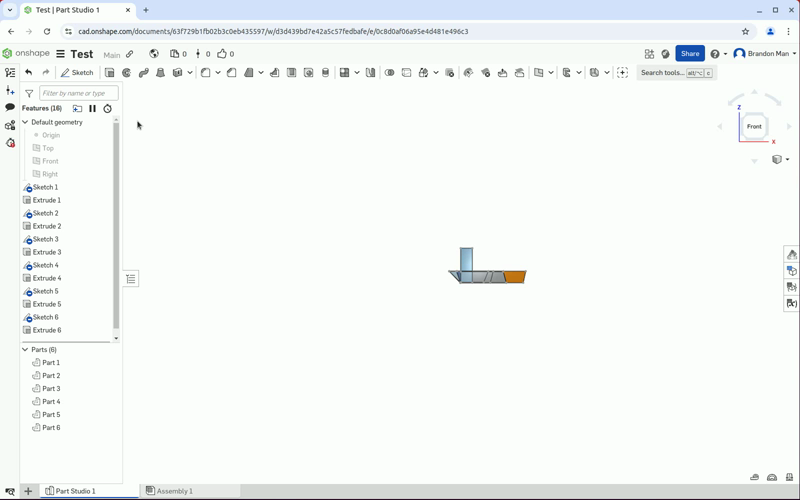
key(shift+h)
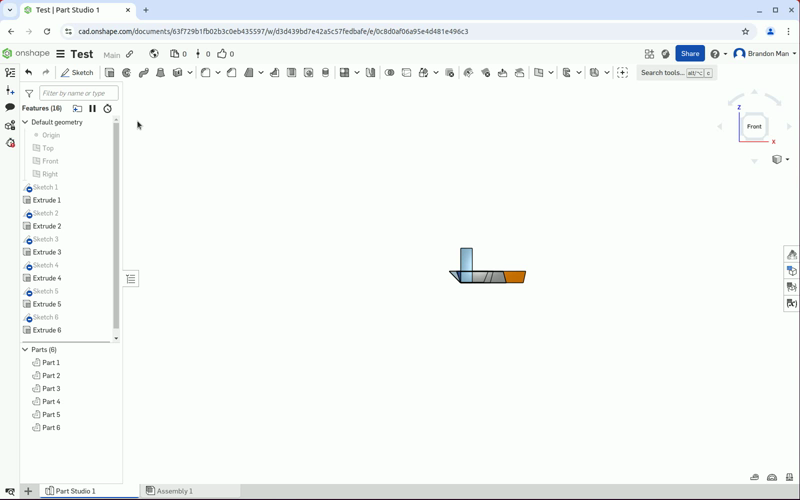
mouse_move(69, 189)
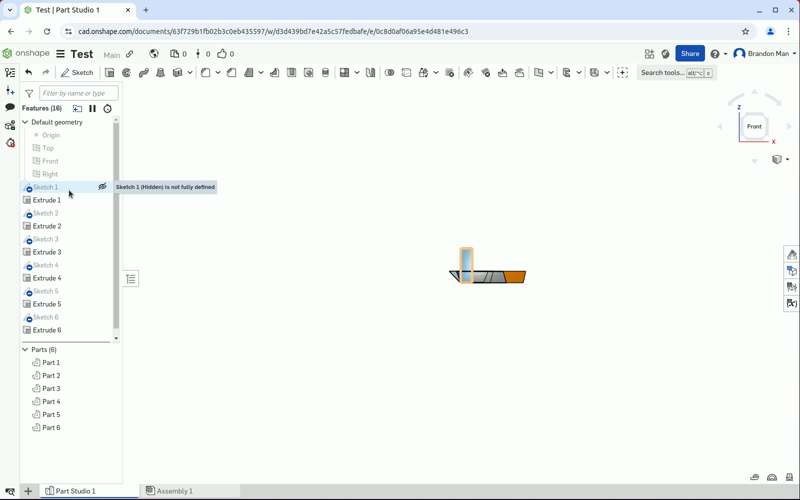
click(69, 189)
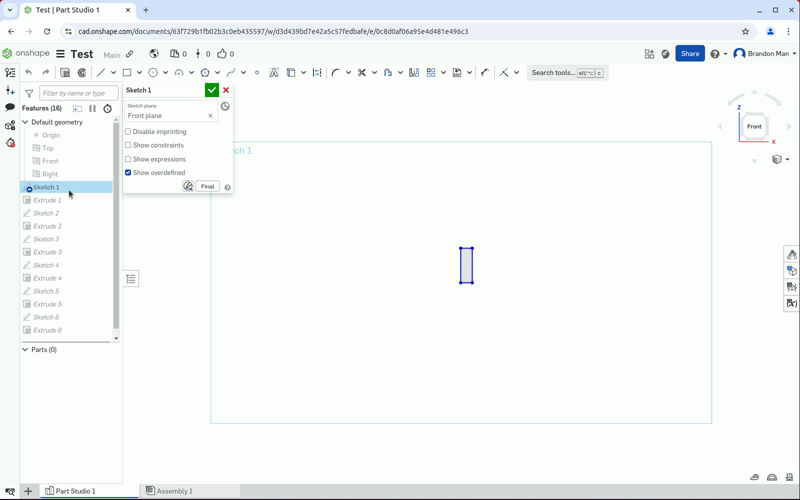
mouse_move(229, 92)
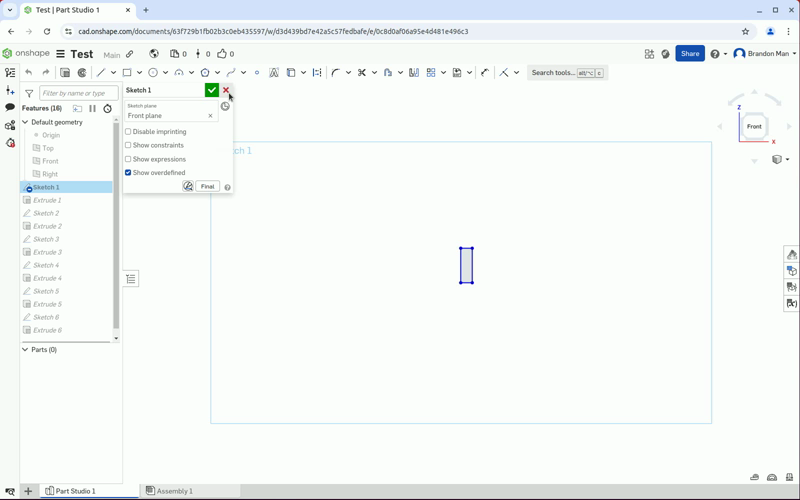
click(229, 92)
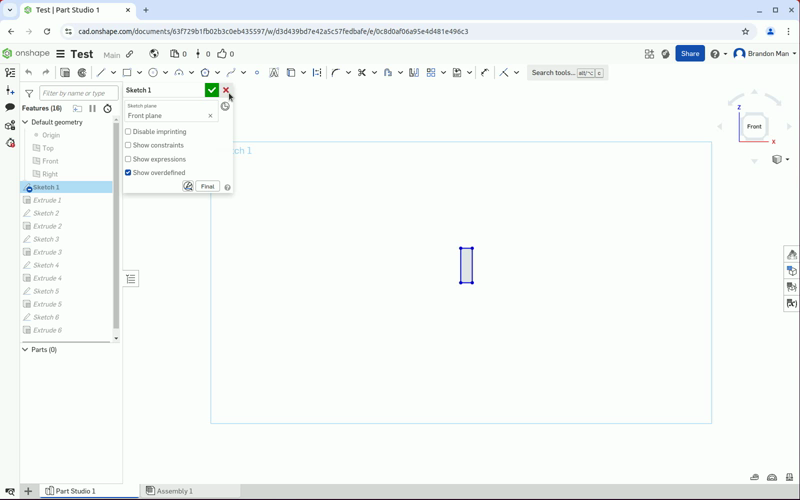
key(shift+s)
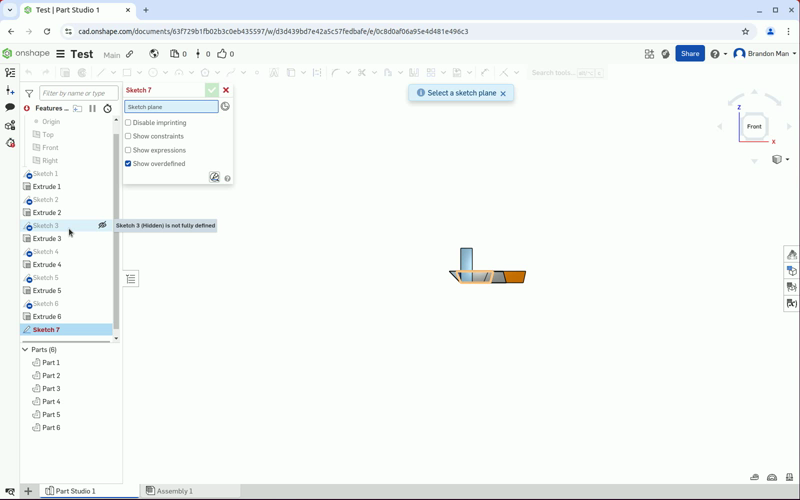
scroll(3)
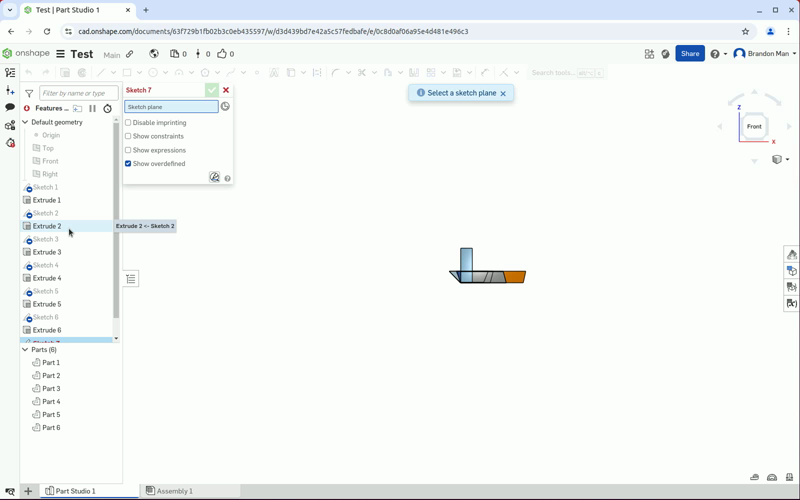
mouse_move(69, 163)
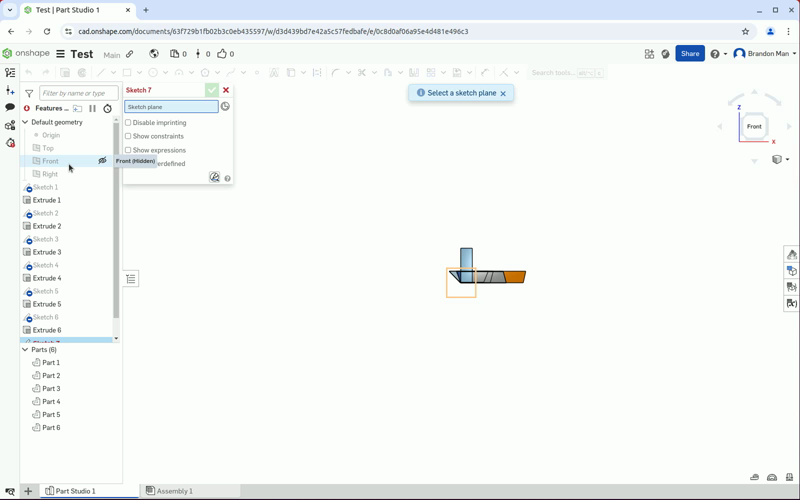
click(69, 163)
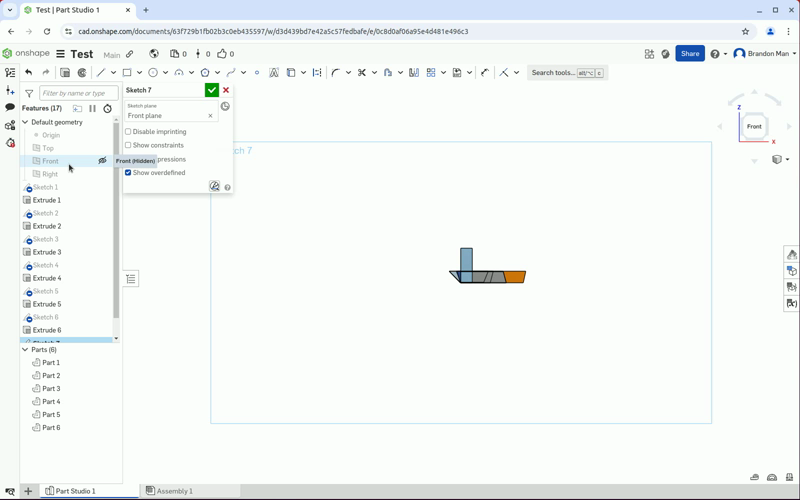
mouse_move(73, 352)
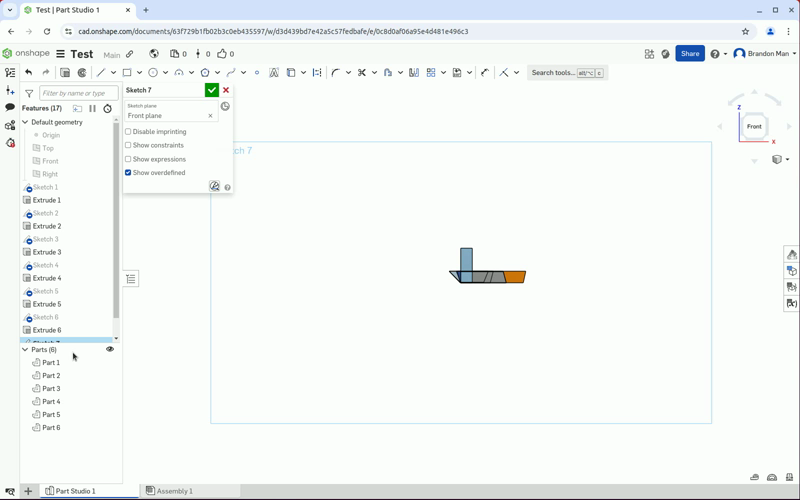
key(y)
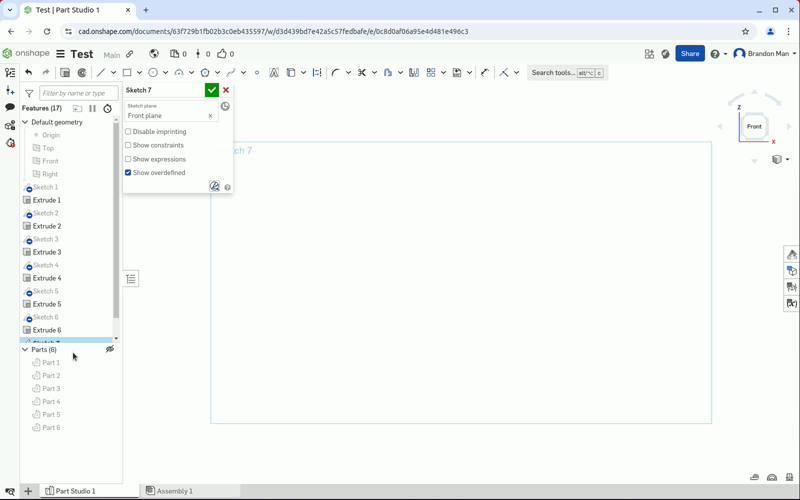
key(l)
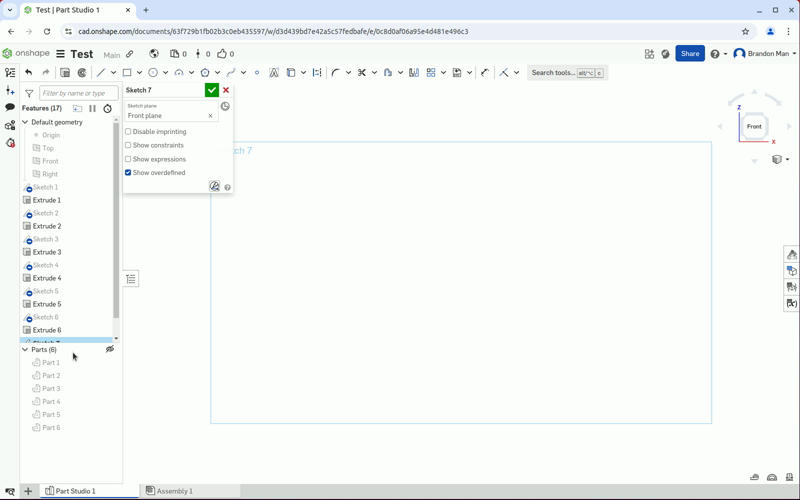
key_down(shift)
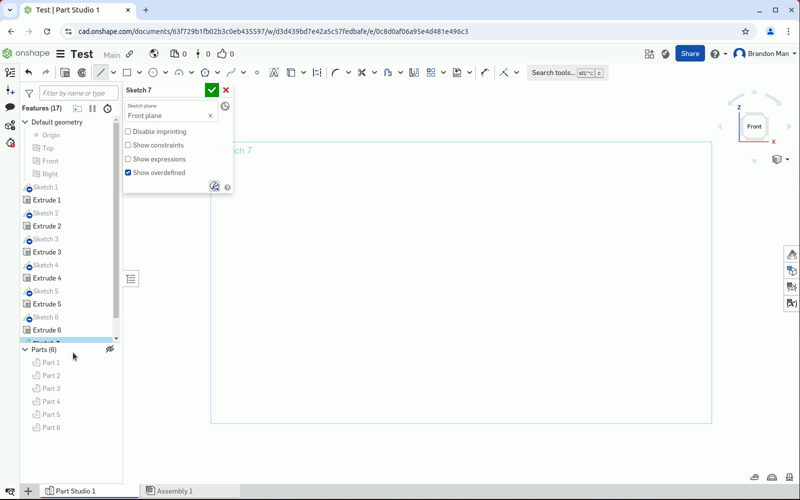
mouse_move(454, 271)
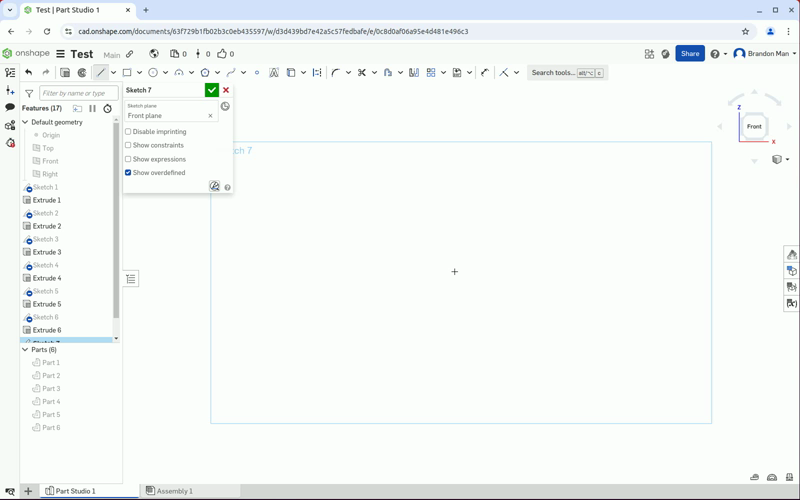
click(454, 271)
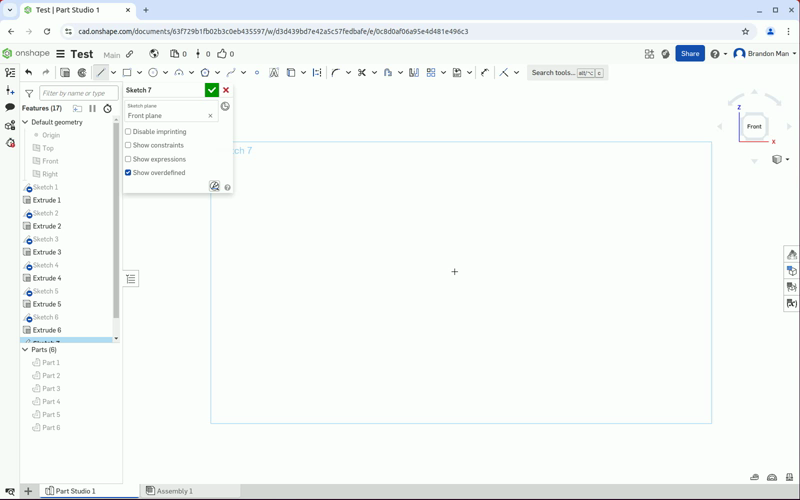
key_up(shift)
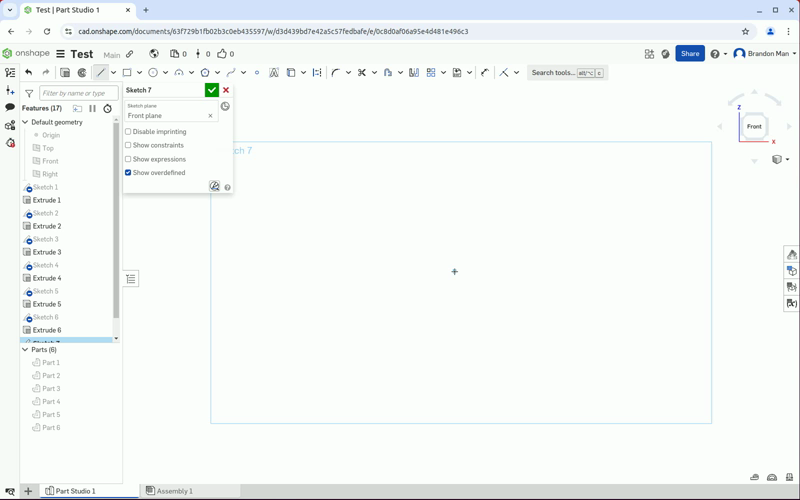
key_down(shift)
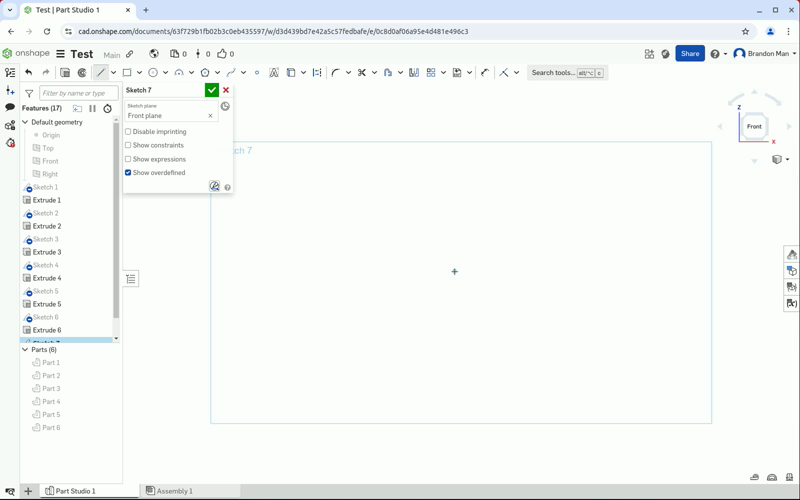
mouse_move(484, 271)
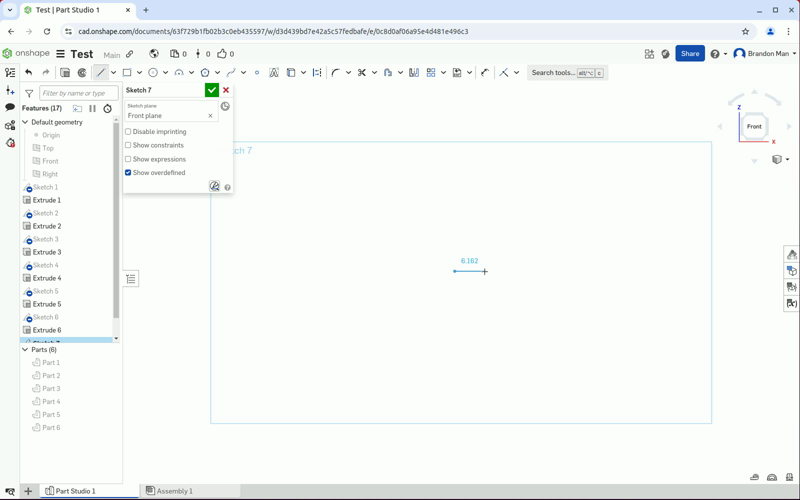
mouse_move(460, 282)
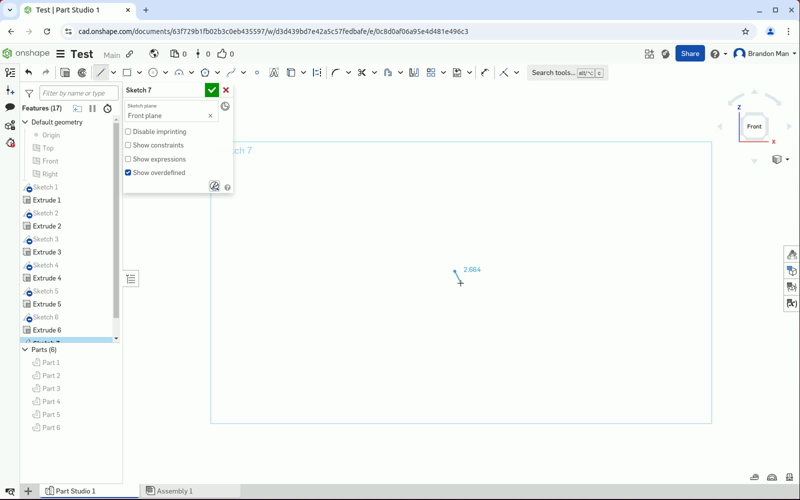
click(460, 282)
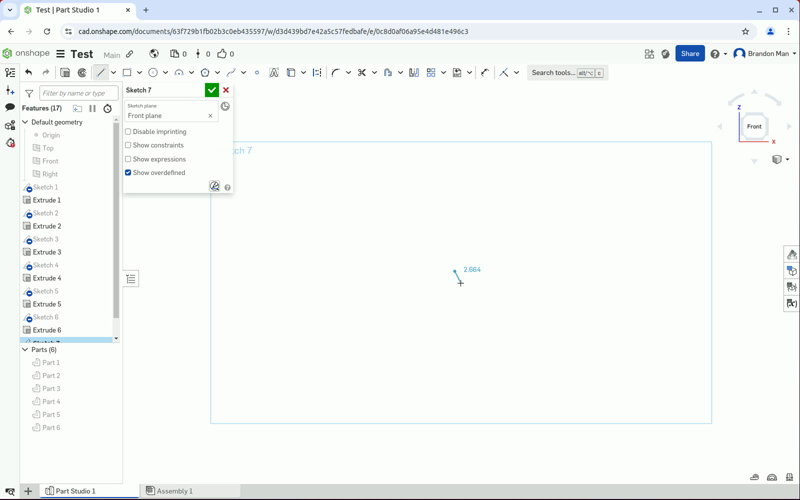
key_up(shift)
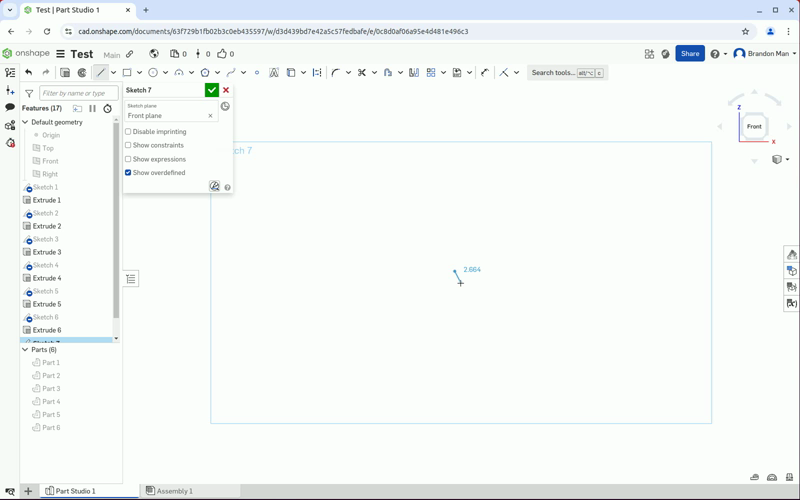
key_down(shift)
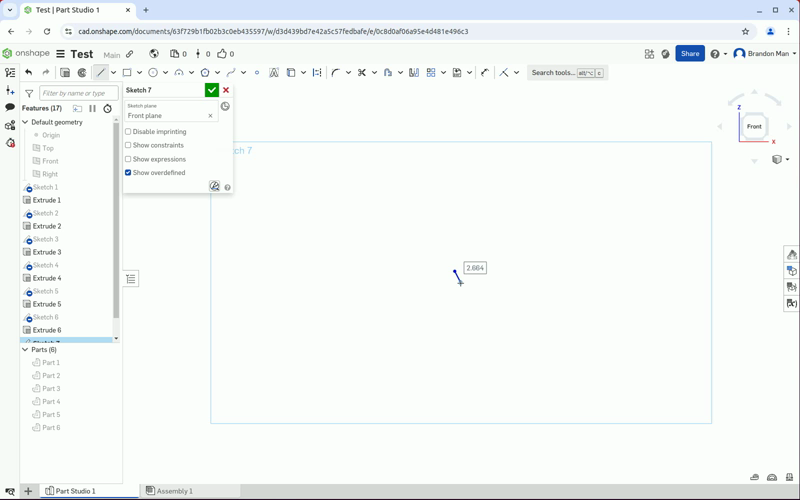
mouse_move(490, 282)
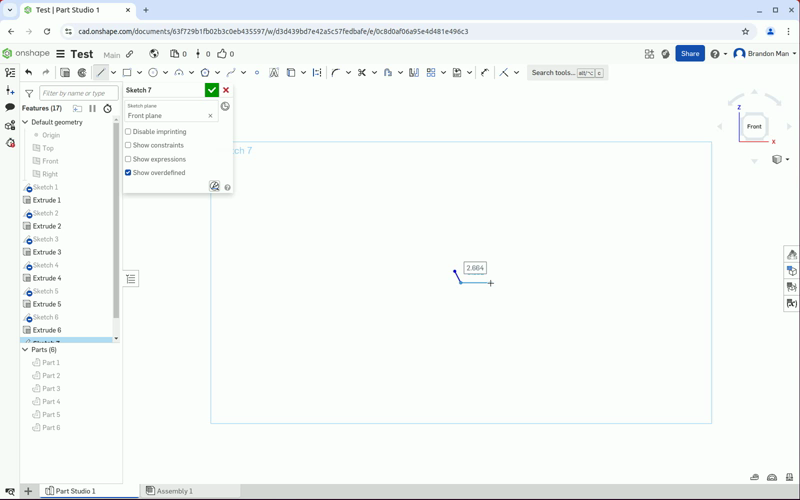
mouse_move(489, 282)
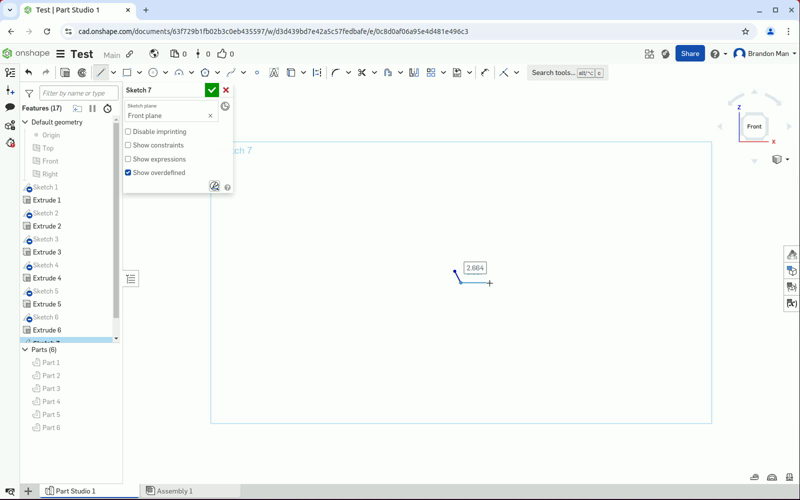
click(489, 282)
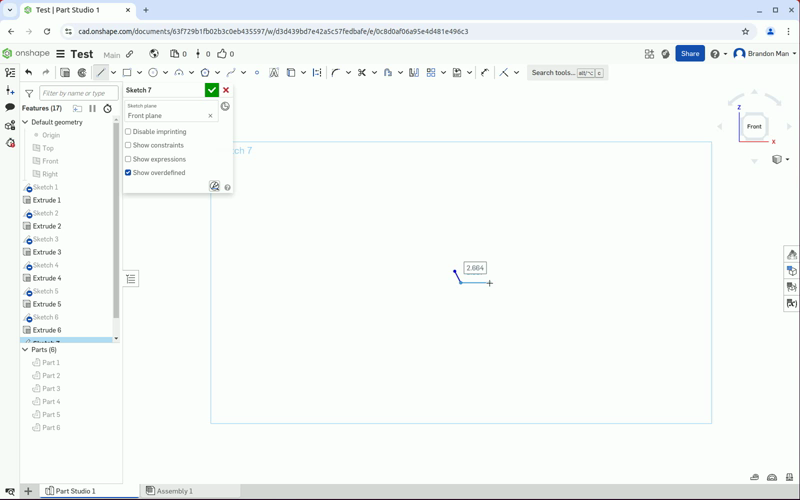
key_up(shift)
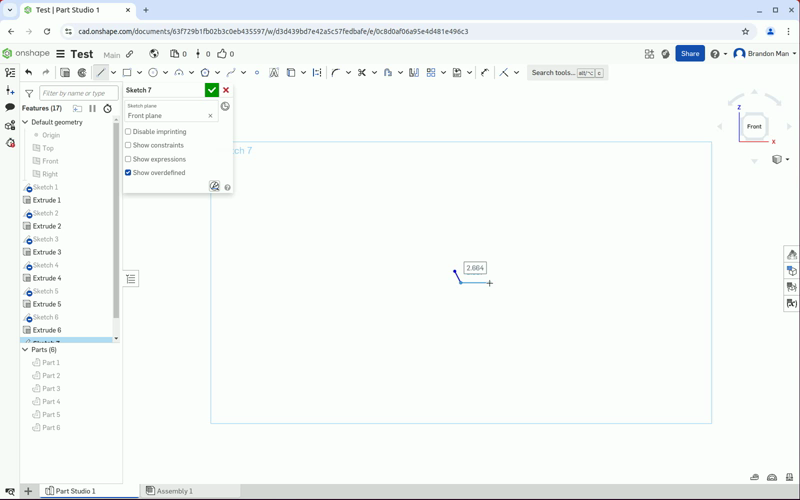
key_down(shift)
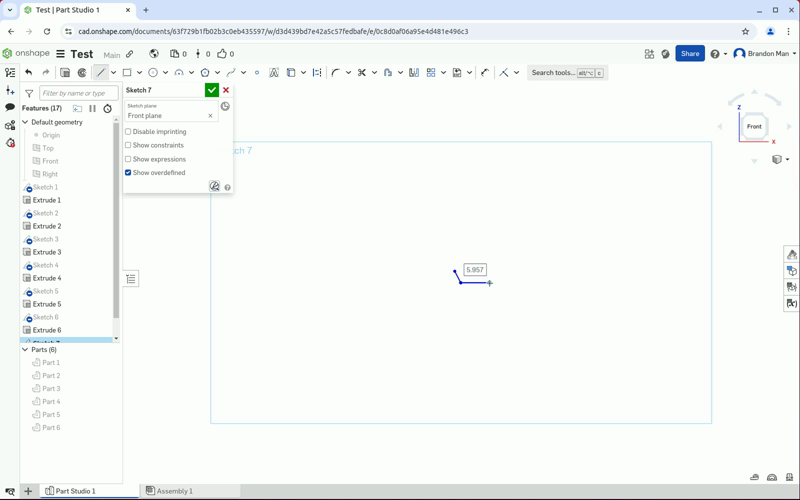
mouse_move(519, 282)
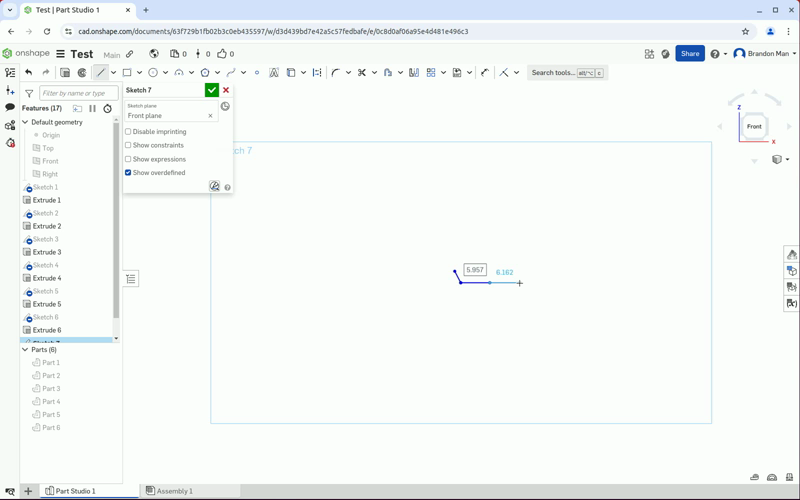
mouse_move(492, 271)
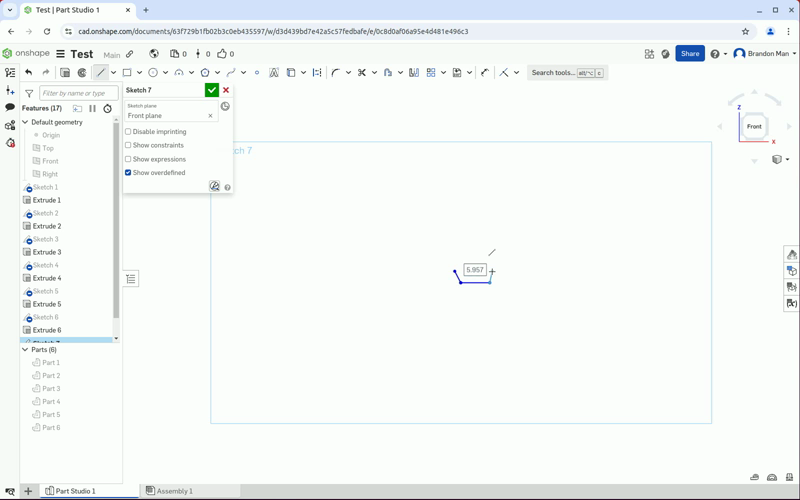
click(492, 271)
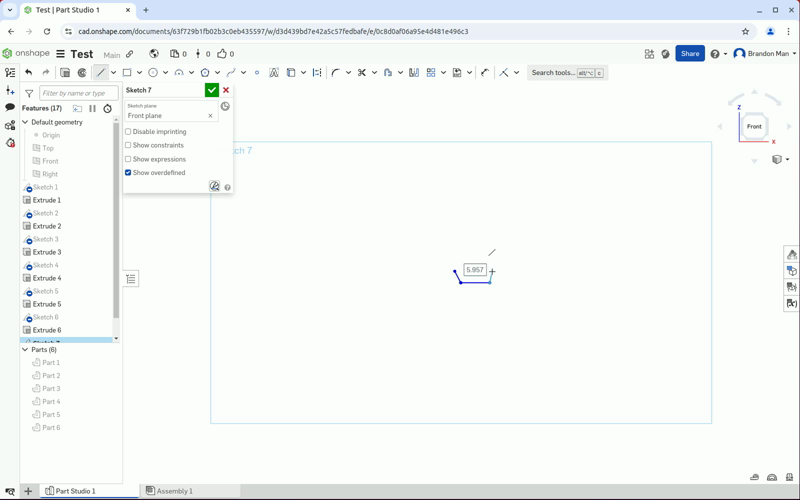
key_up(shift)
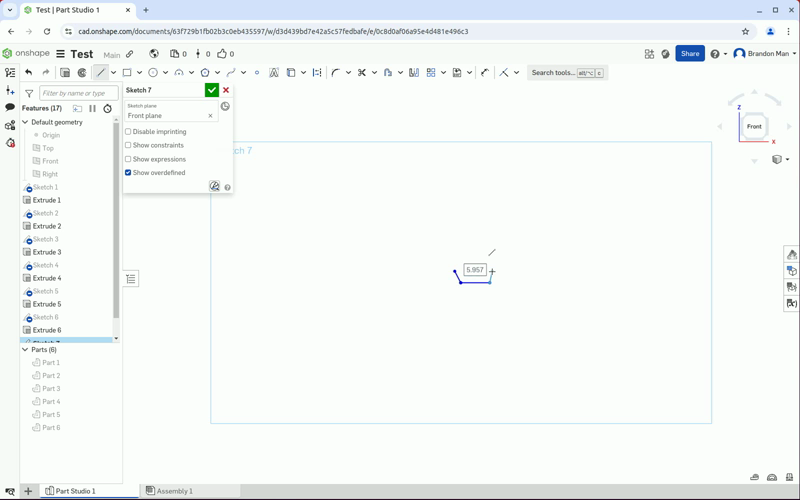
mouse_move(522, 271)
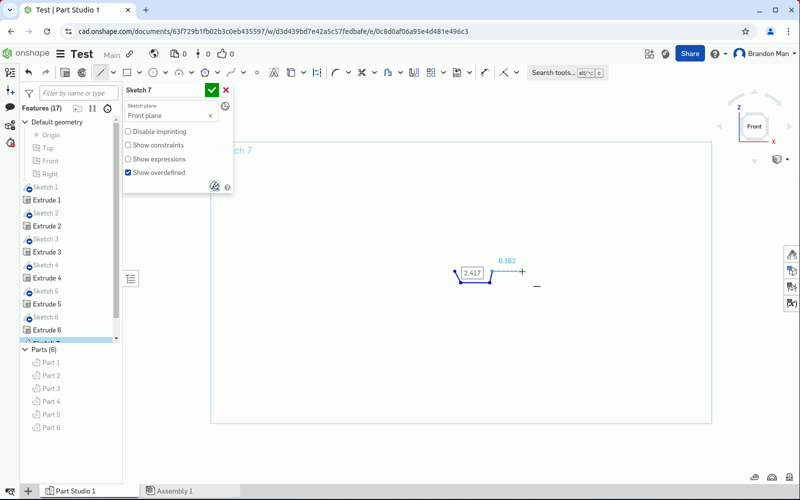
key_down(shift)
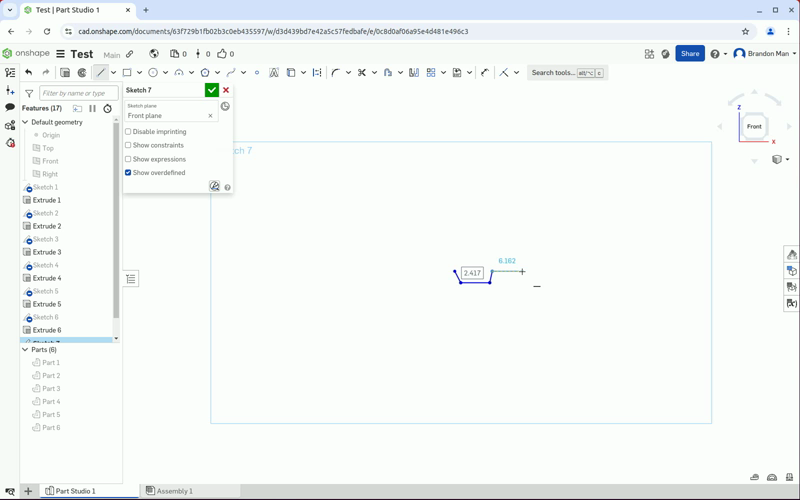
mouse_move(454, 271)
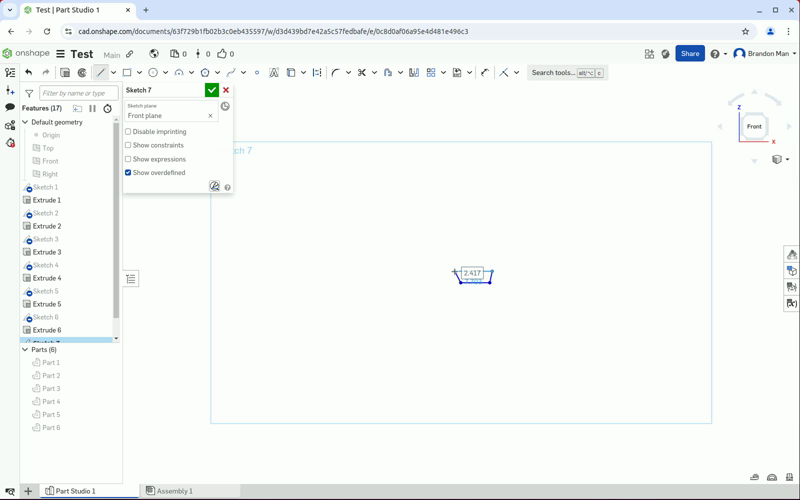
key_up(shift)
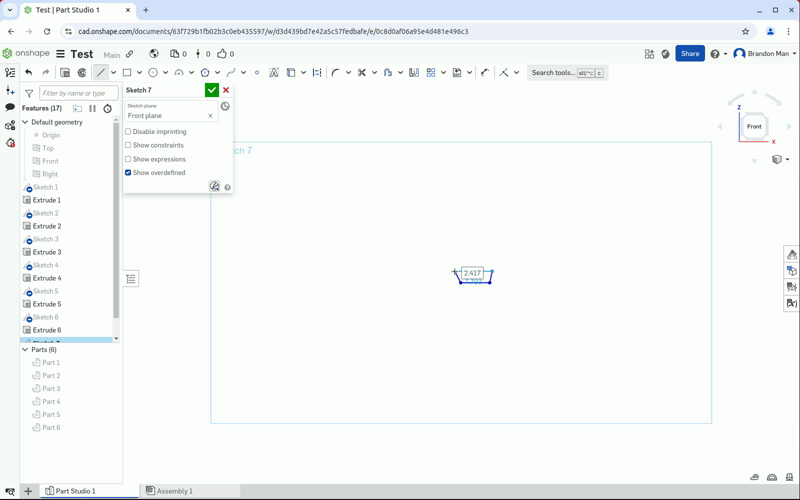
click(454, 271)
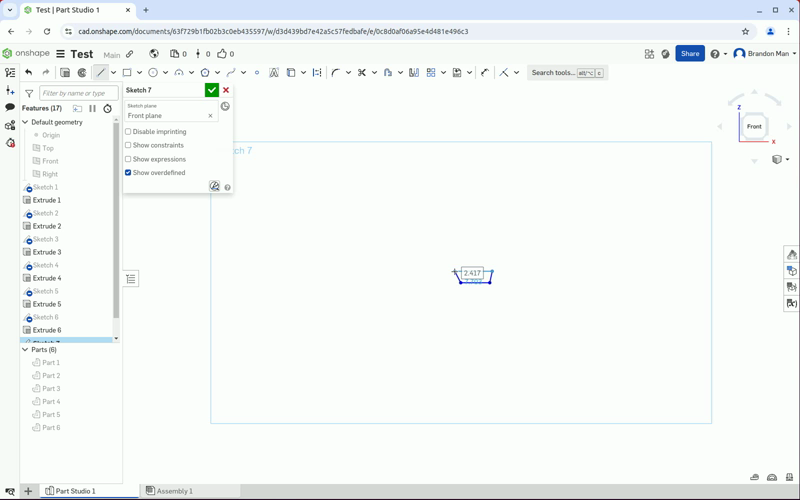
key(esc)
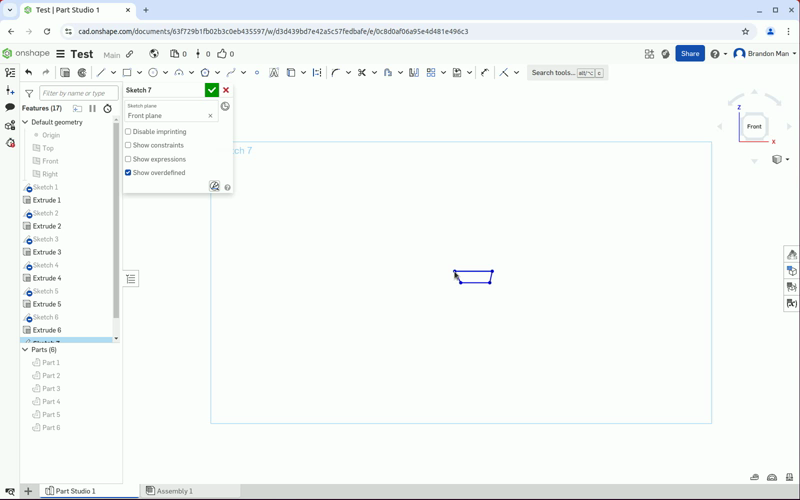
mouse_move(480, 279)
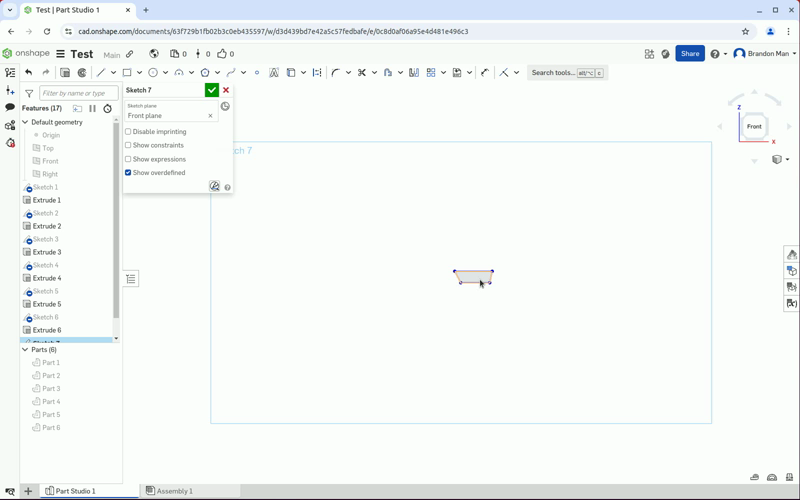
scroll(6)
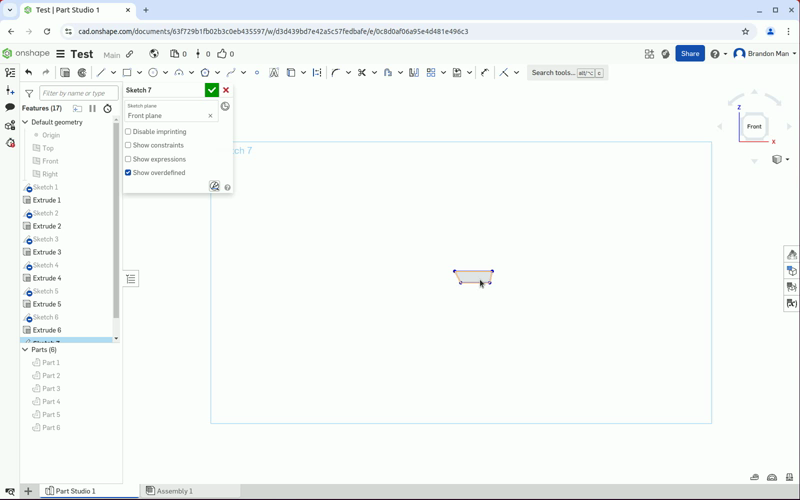
scroll(6)
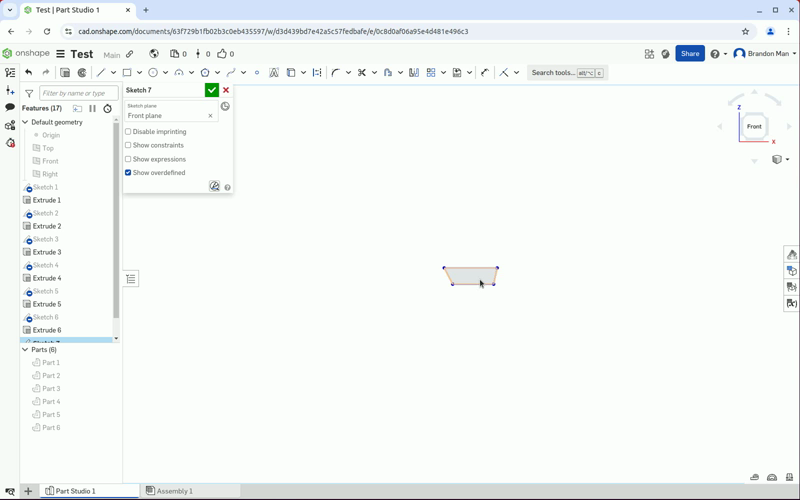
scroll(6)
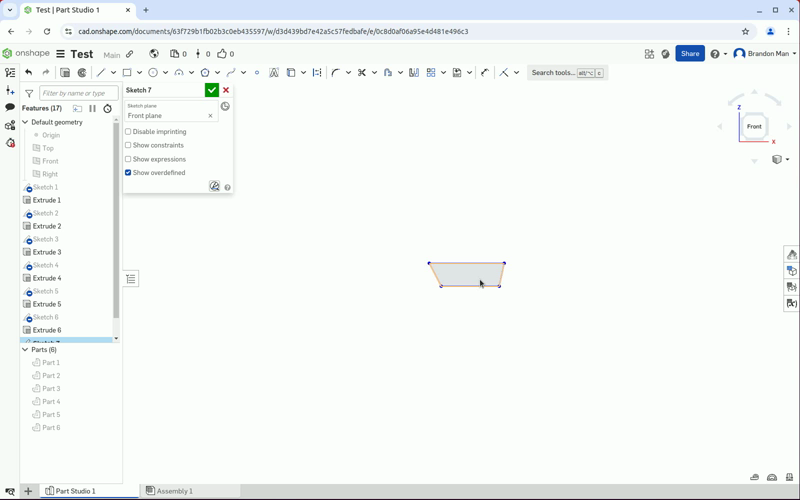
scroll(6)
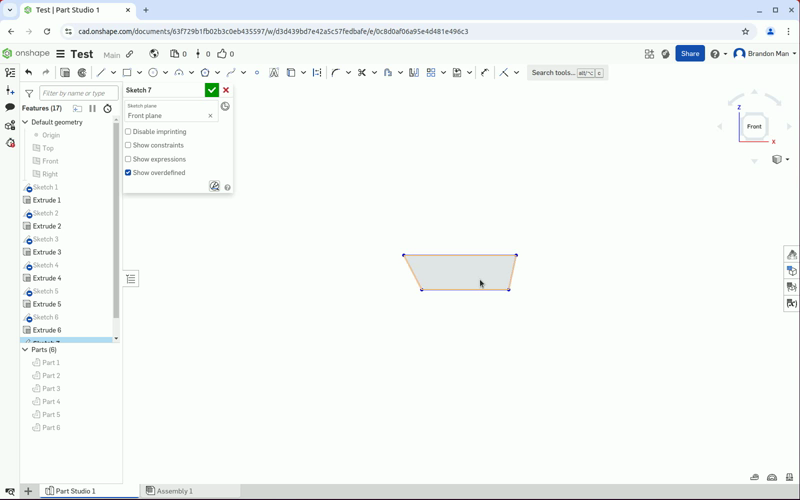
scroll(6)
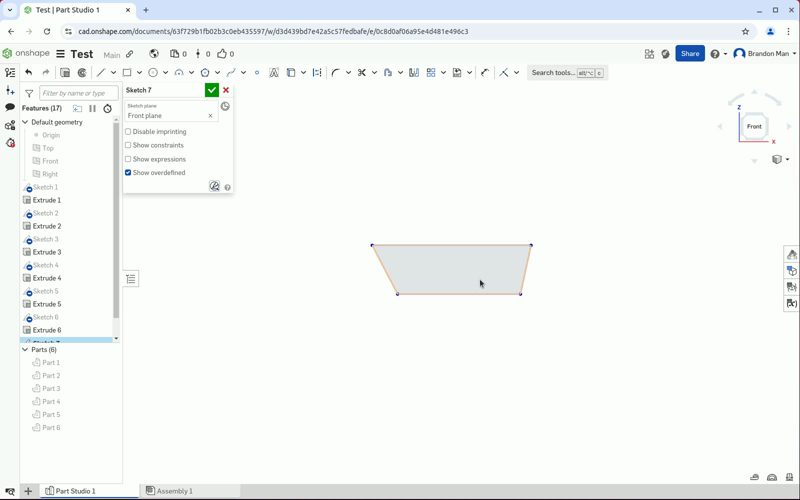
scroll(6)
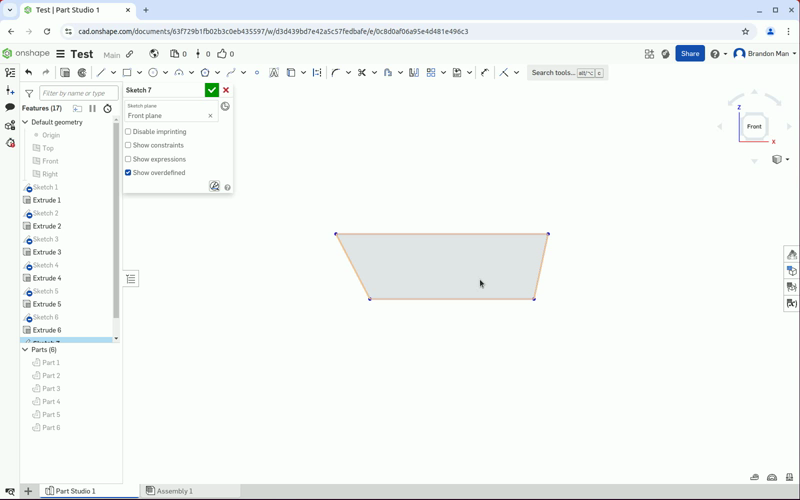
scroll(6)
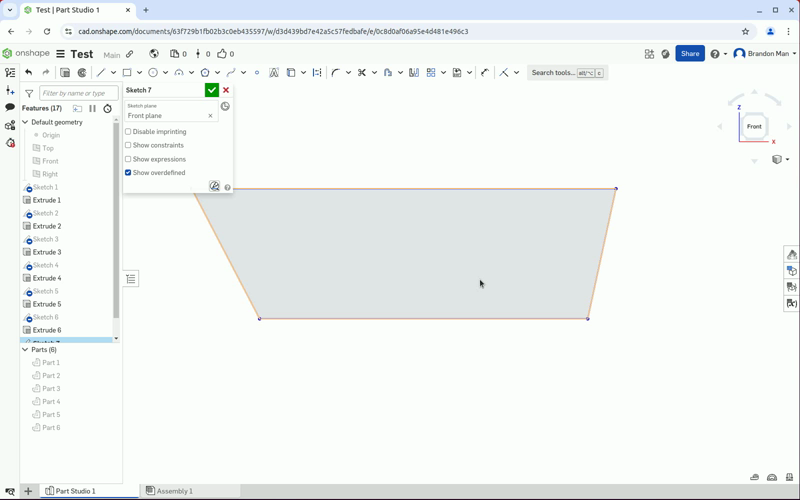
click(480, 279)
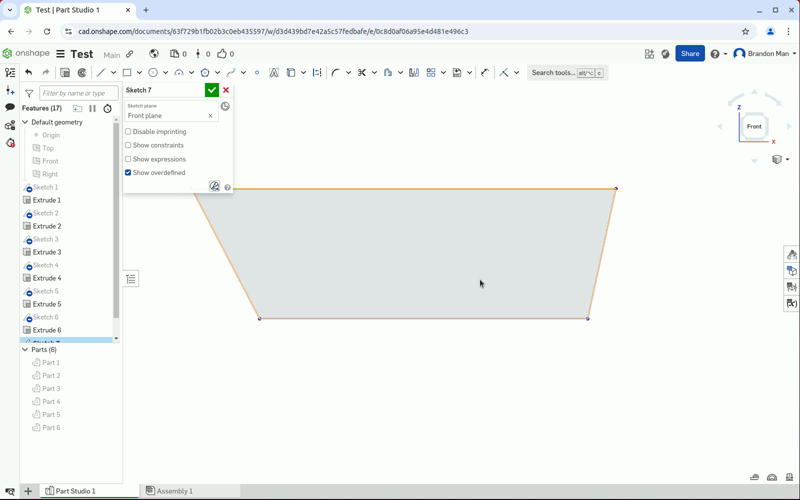
scroll(-6)
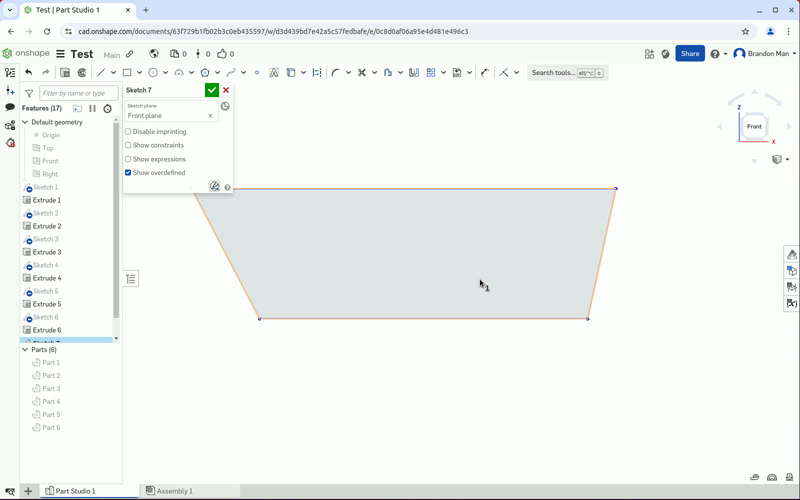
scroll(-6)
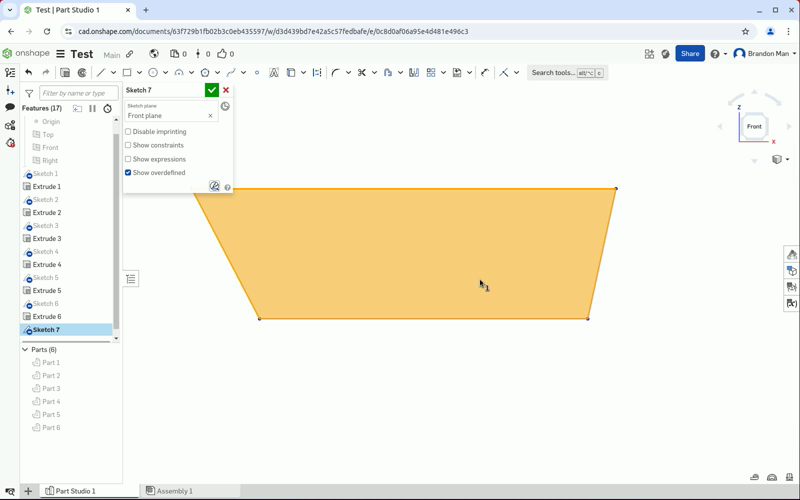
scroll(-6)
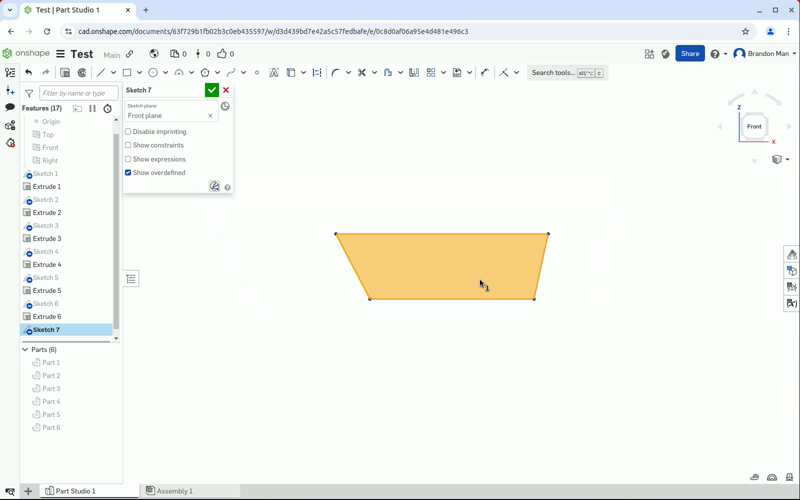
scroll(-6)
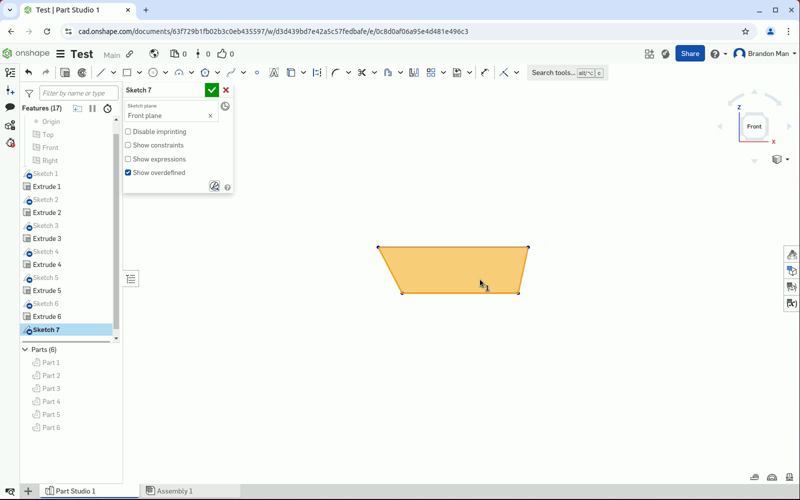
scroll(-6)
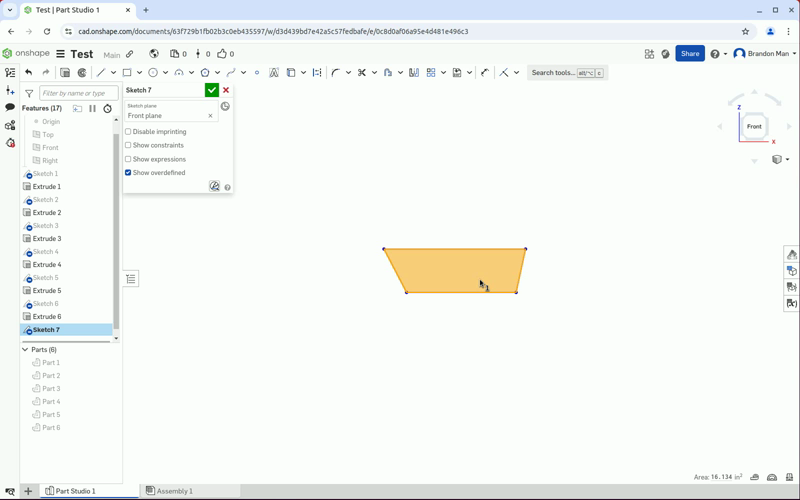
scroll(-6)
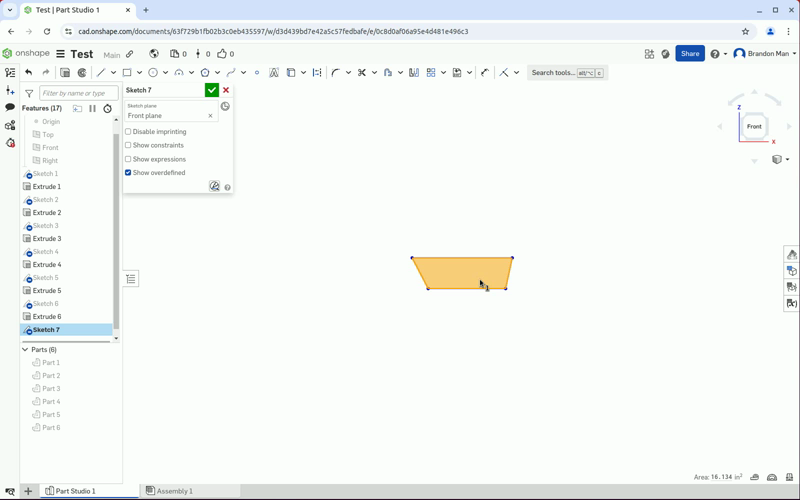
scroll(-6)
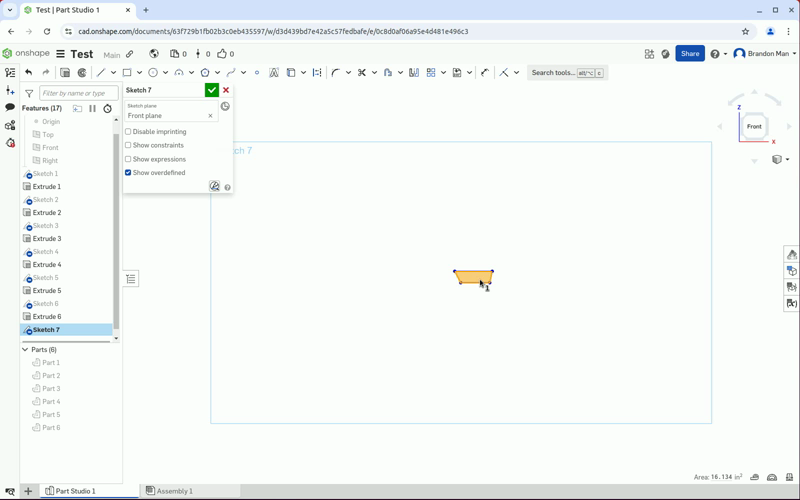
mouse_move(73, 352)
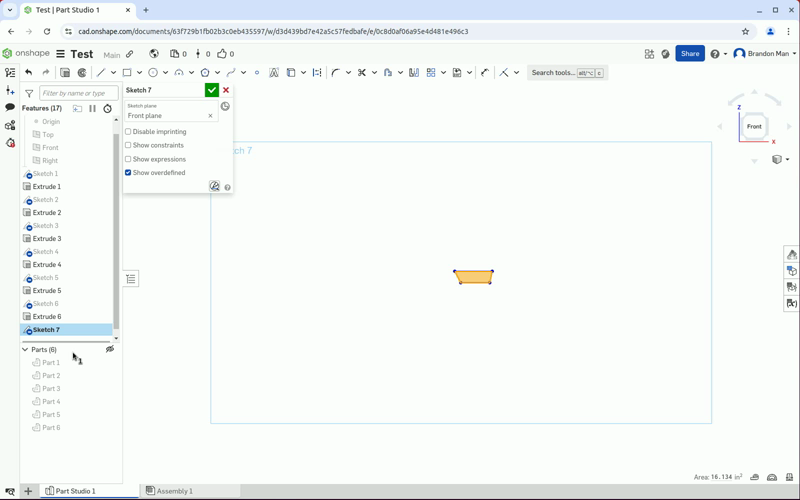
key(shift+y)
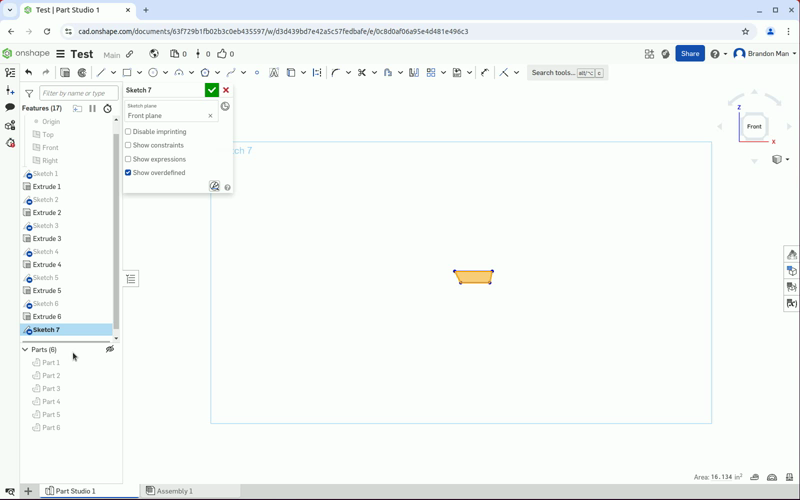
key(shift+e)
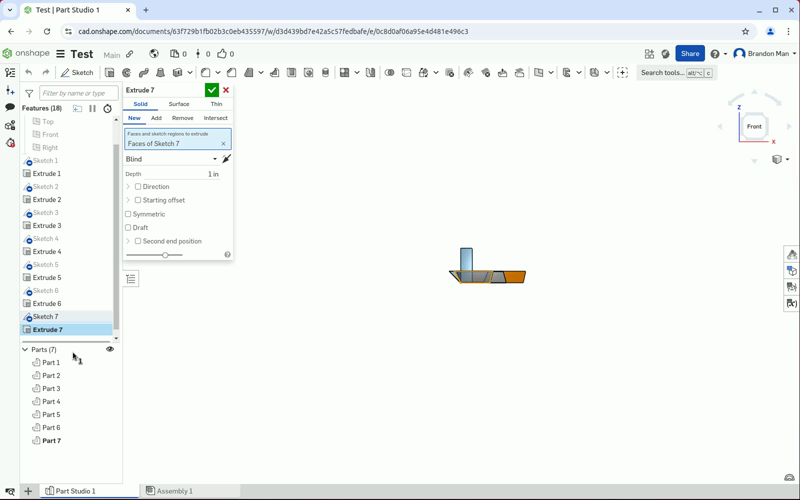
mouse_move(143, 106)
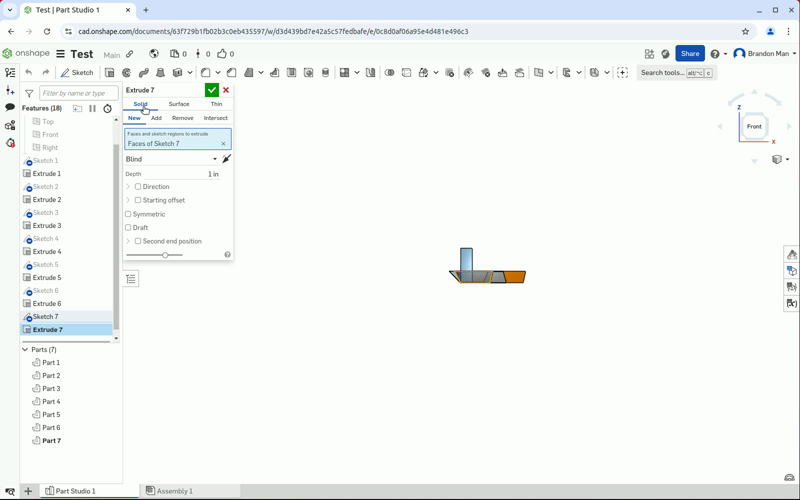
click(143, 106)
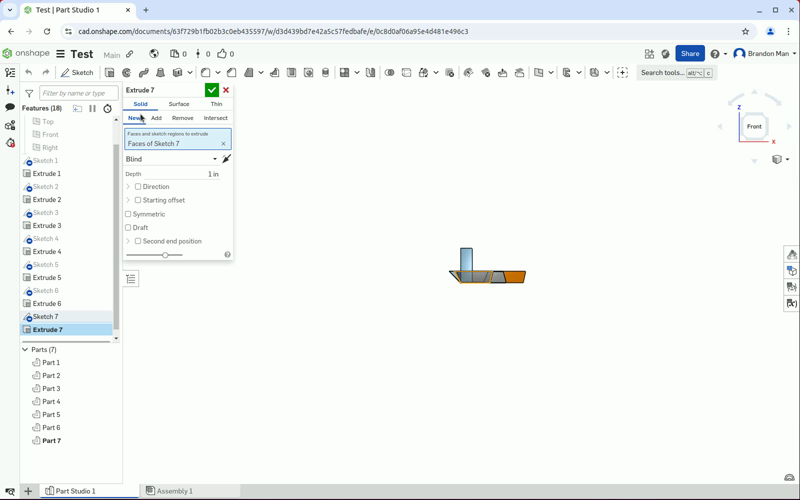
mouse_move(137, 120)
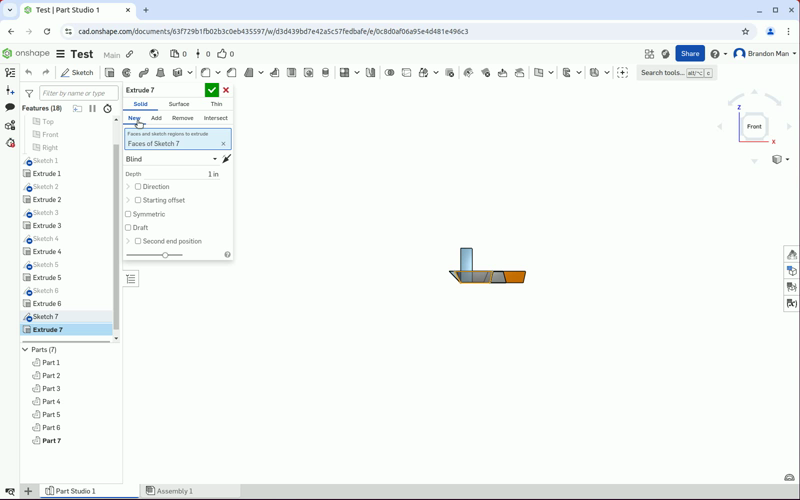
click(137, 120)
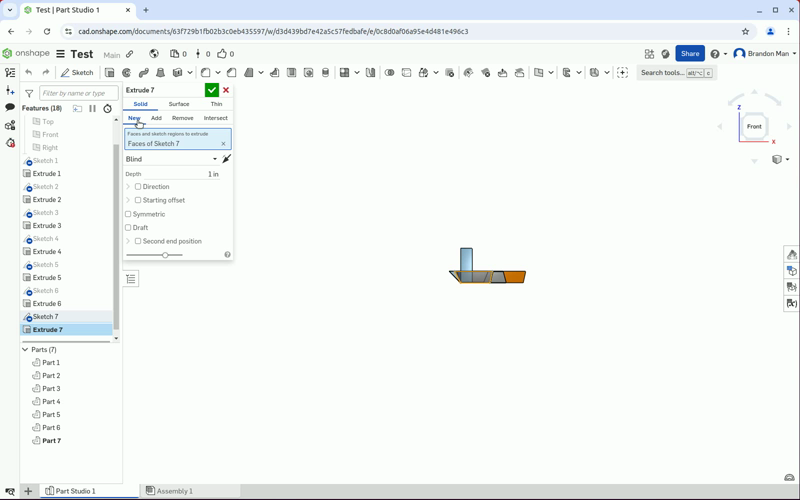
key(tab, 4)
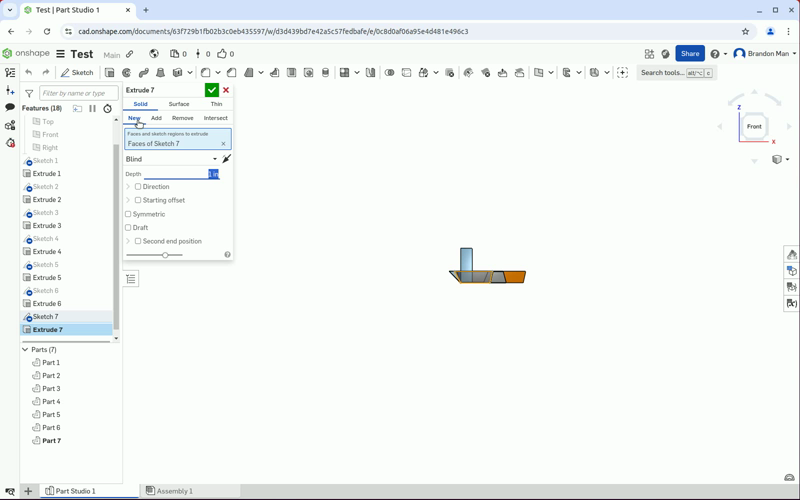
text(23.108)
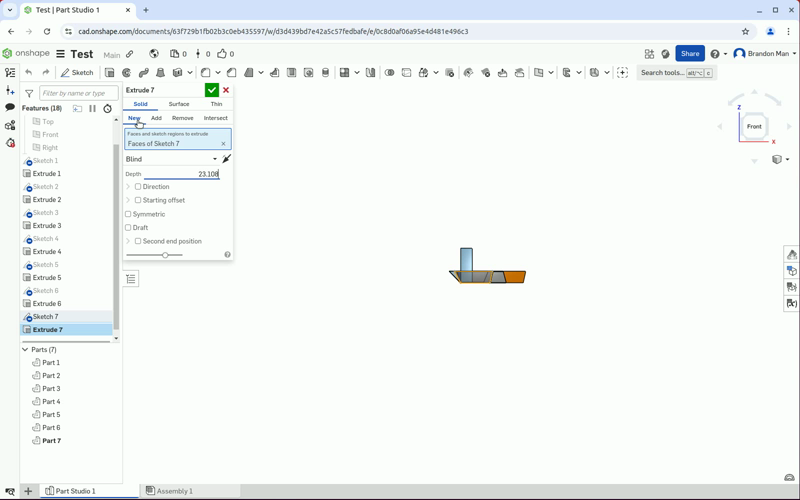
key(enter)
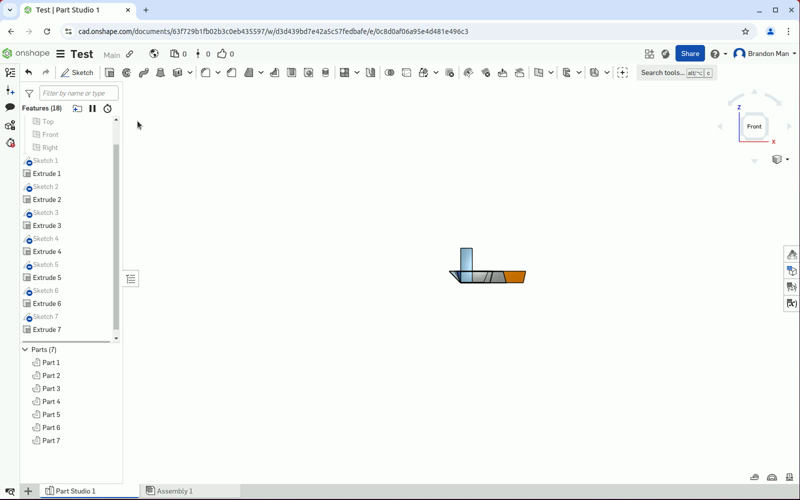
key(shift+h)
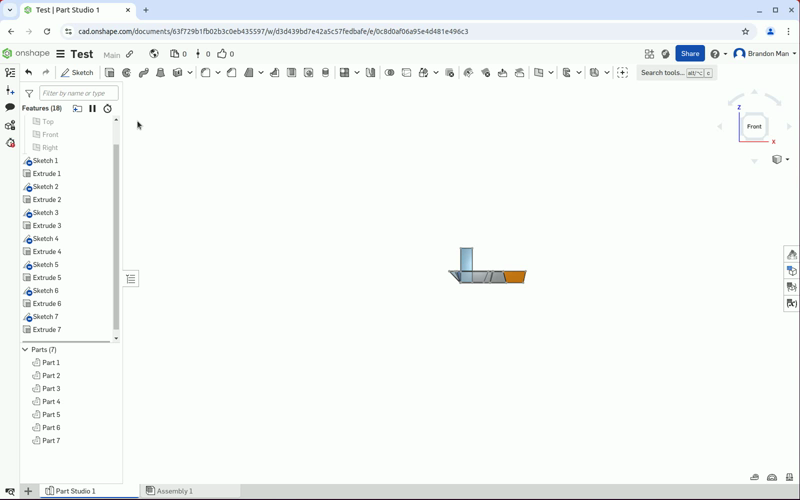
key(shift+h)
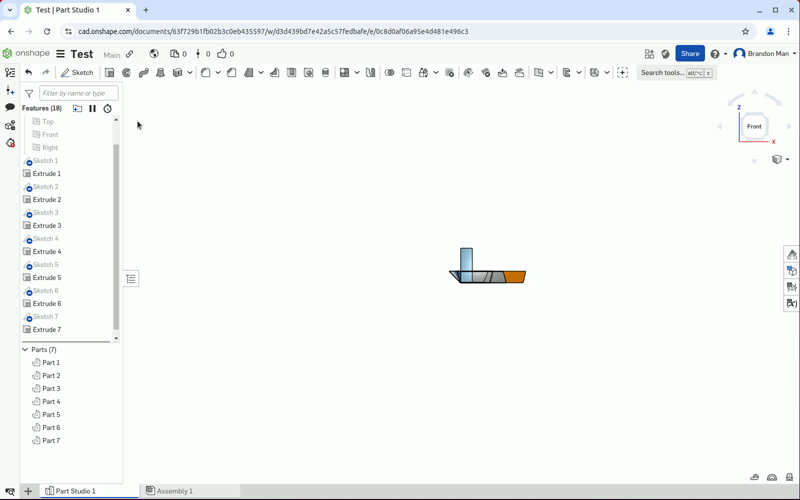
mouse_move(69, 163)
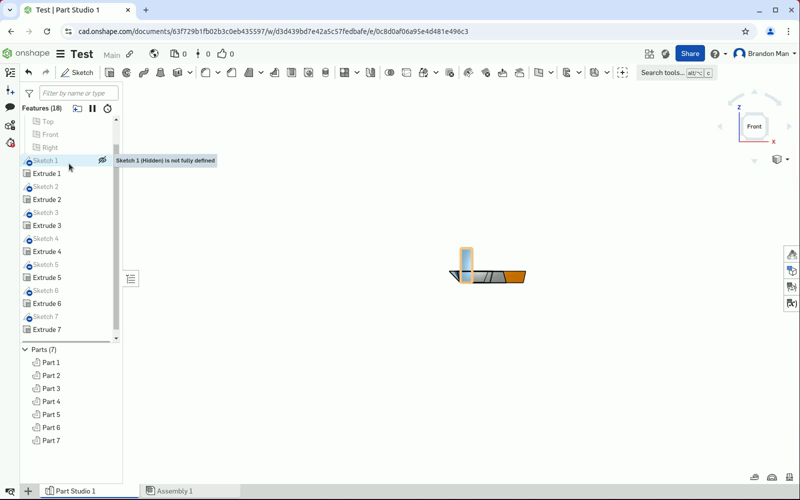
click(69, 163)
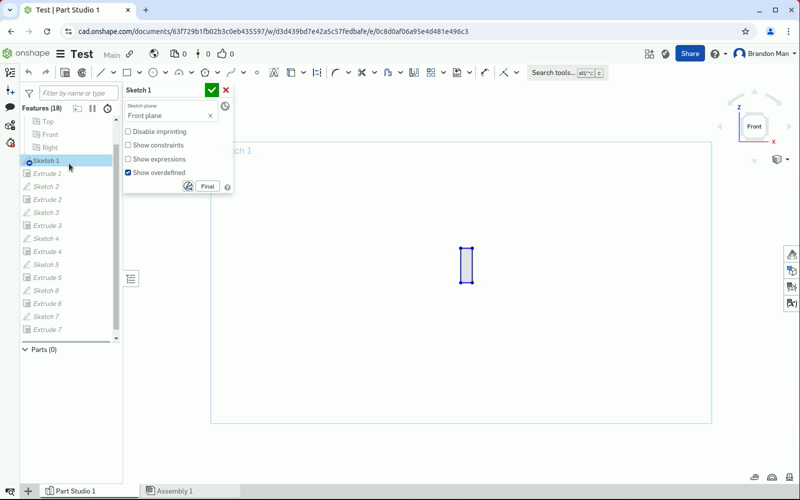
mouse_move(229, 92)
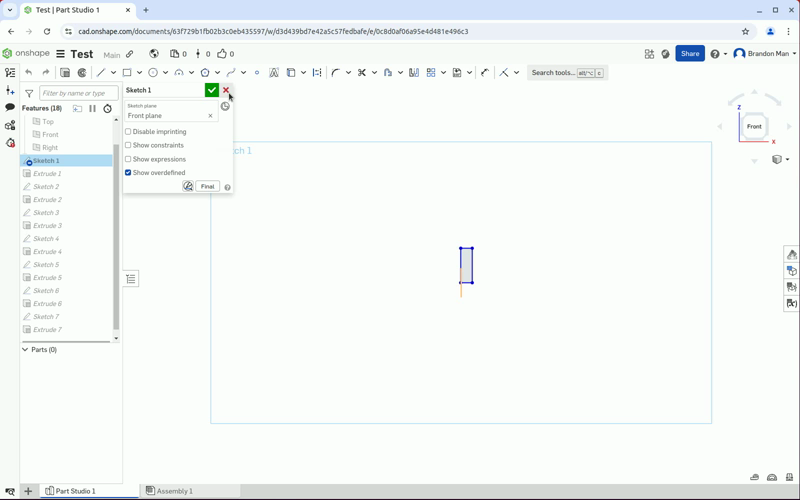
click(229, 92)
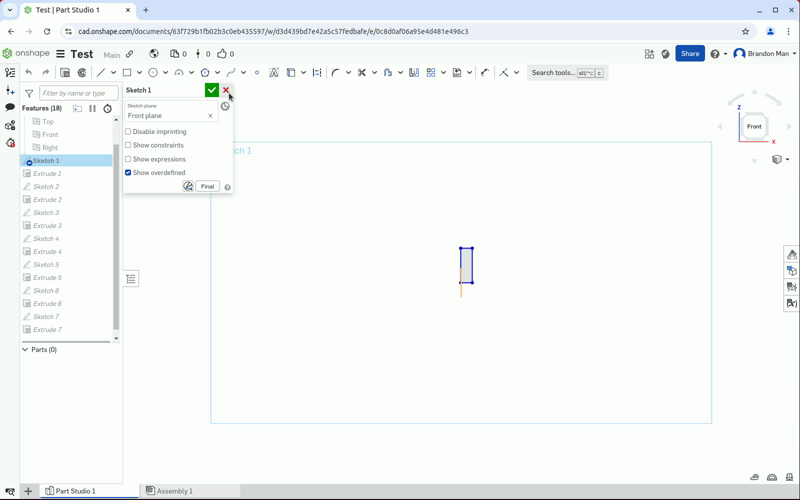
key(shift+s)
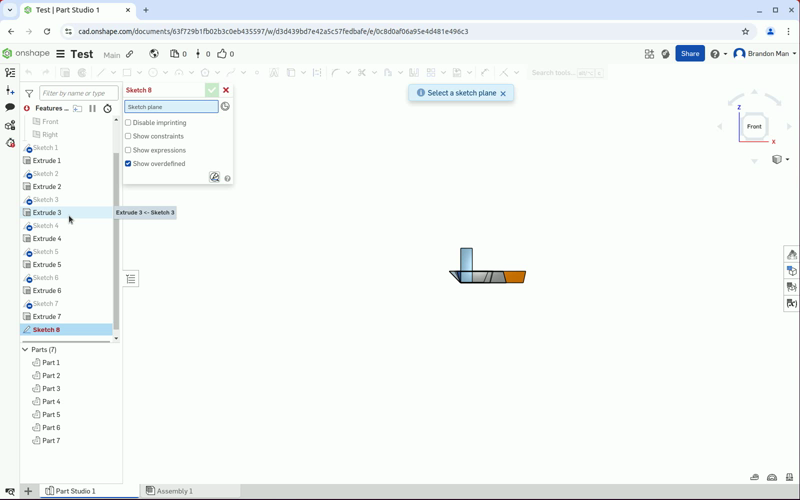
scroll(3)
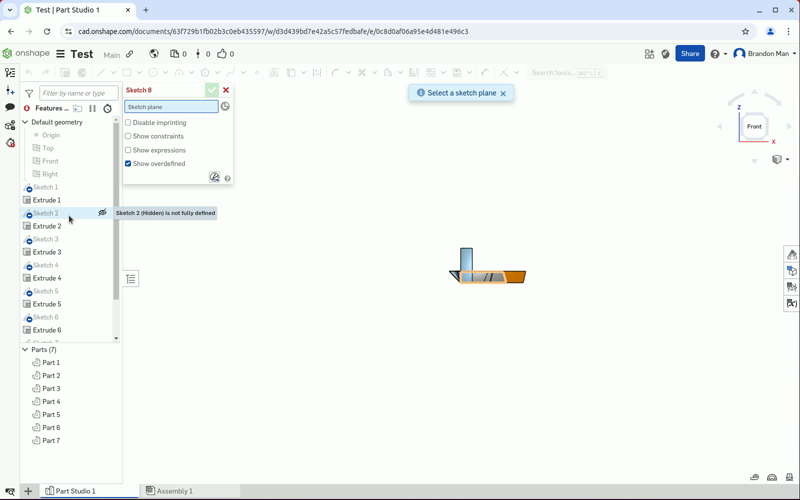
mouse_move(69, 163)
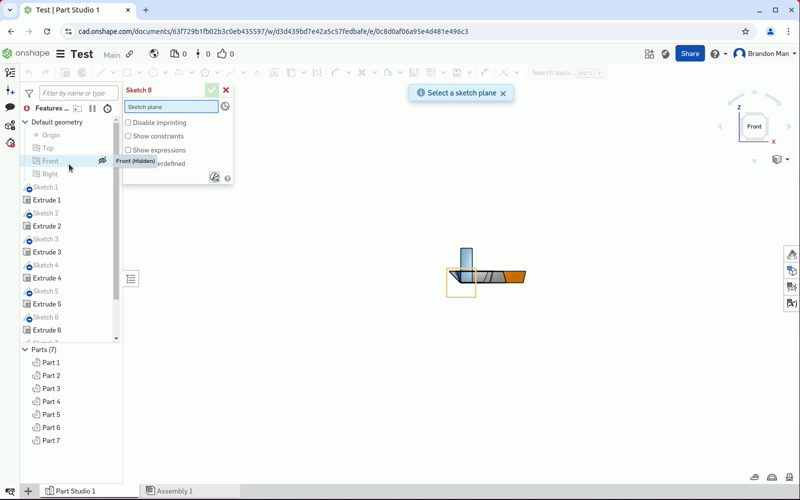
click(69, 163)
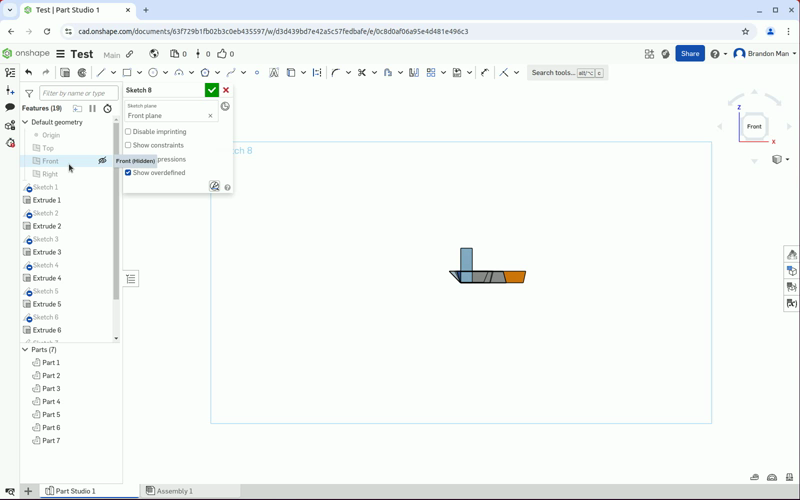
mouse_move(73, 352)
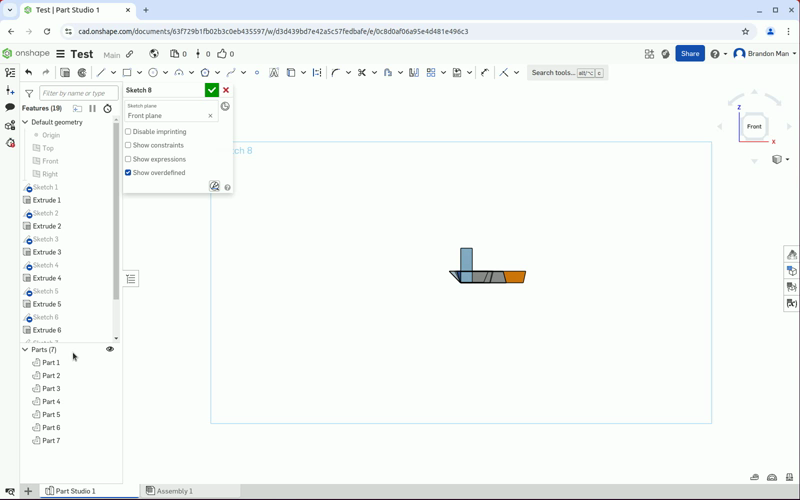
key(y)
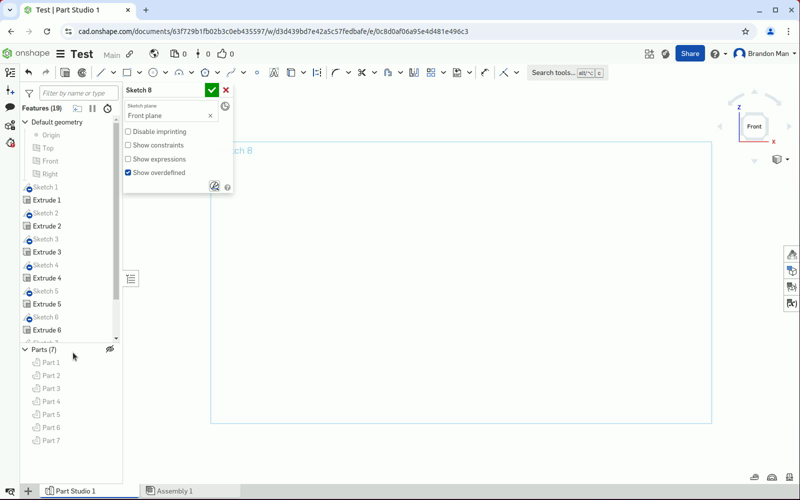
key(l)
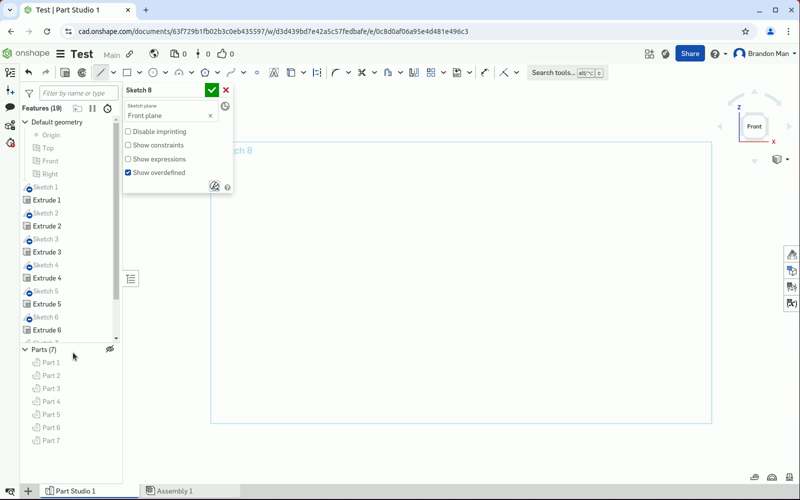
key_down(shift)
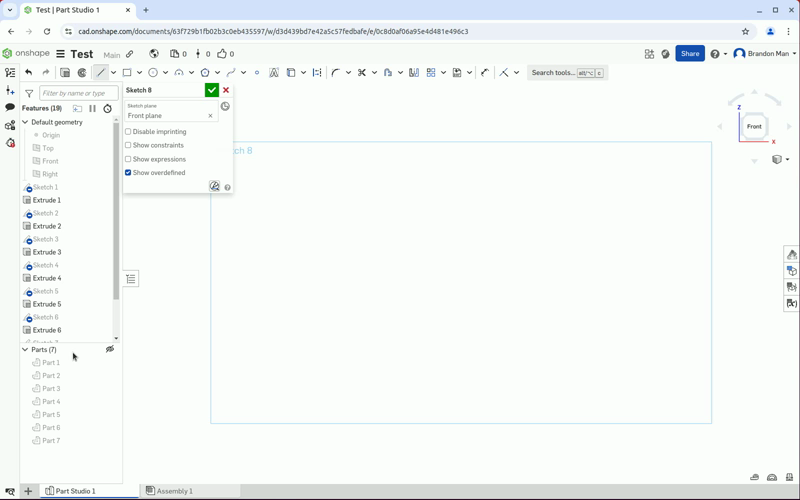
mouse_move(459, 271)
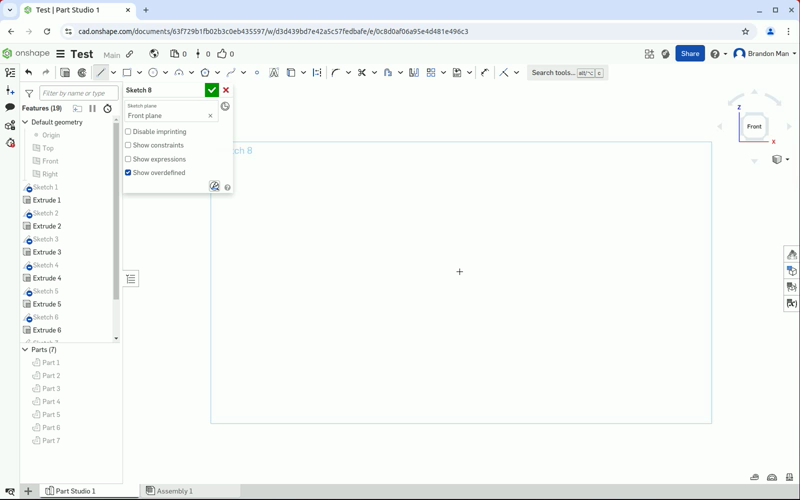
click(459, 271)
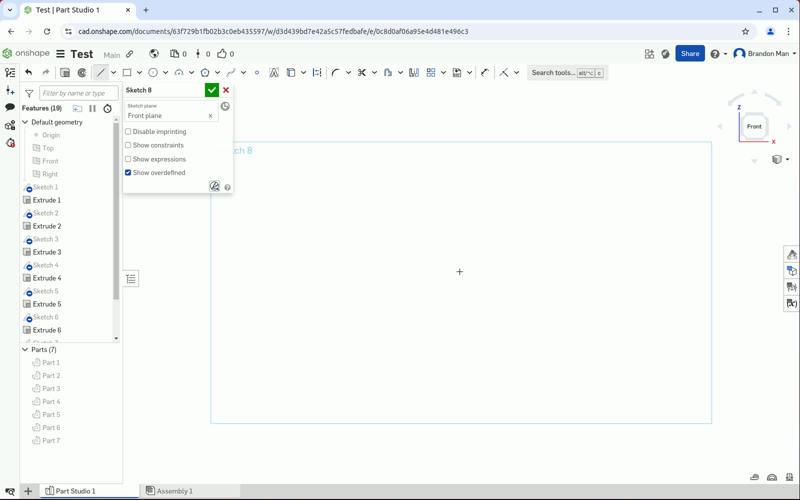
key_up(shift)
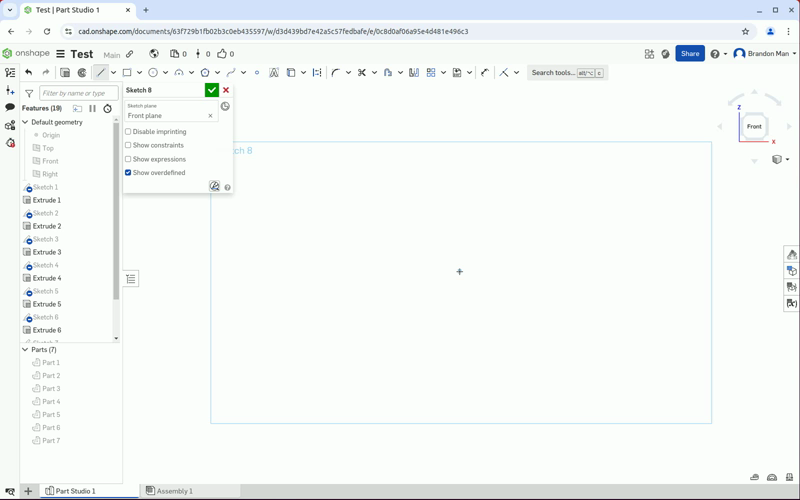
key_down(shift)
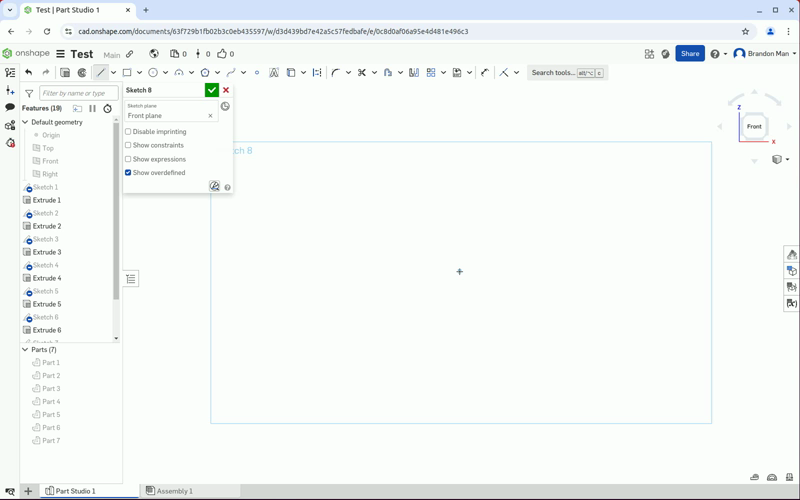
mouse_move(489, 271)
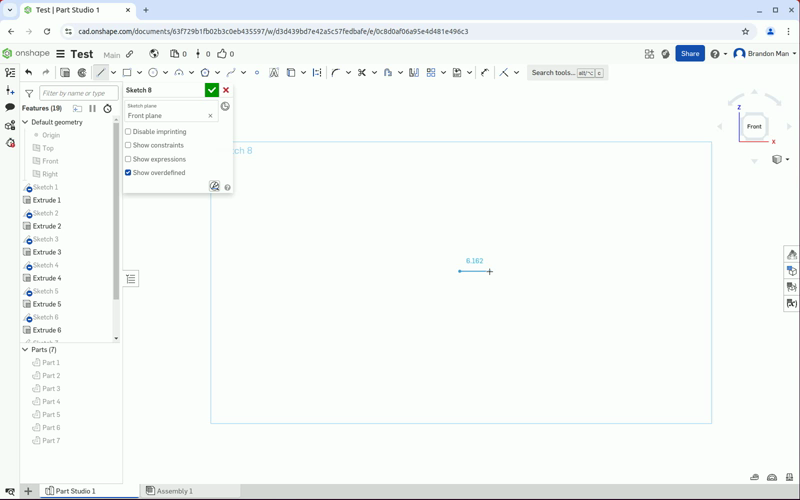
mouse_move(460, 282)
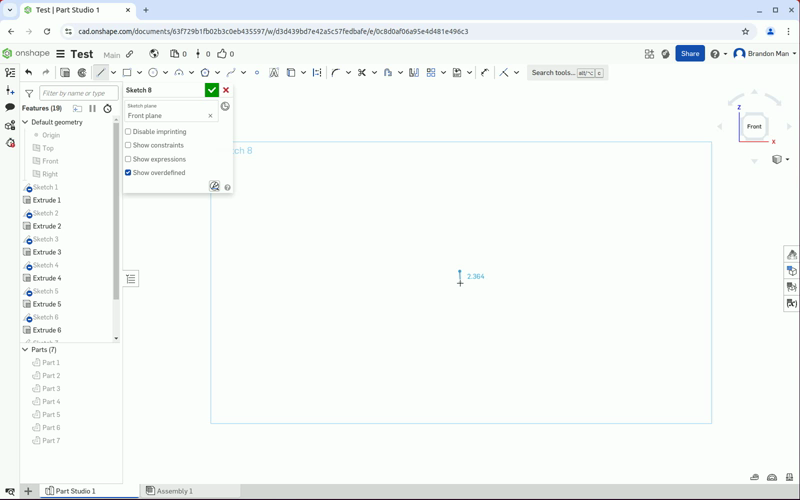
click(460, 282)
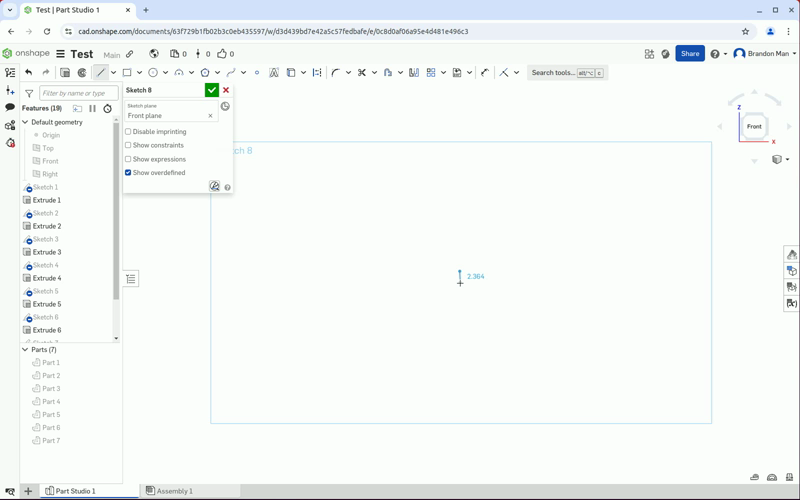
key_up(shift)
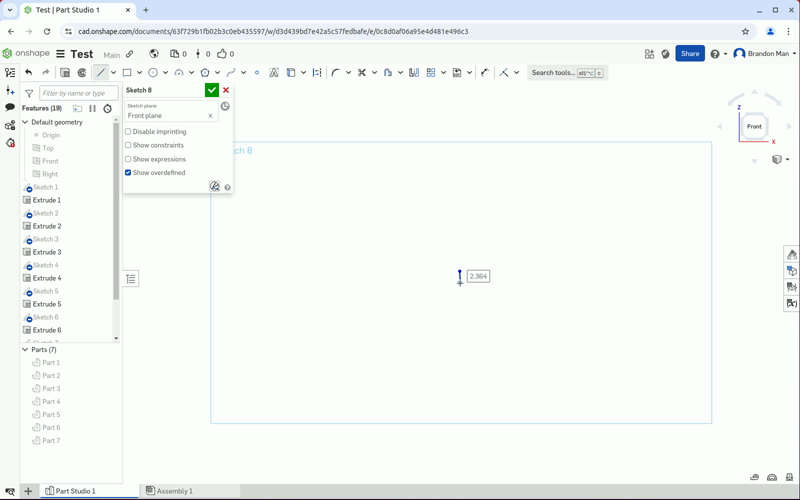
key_down(shift)
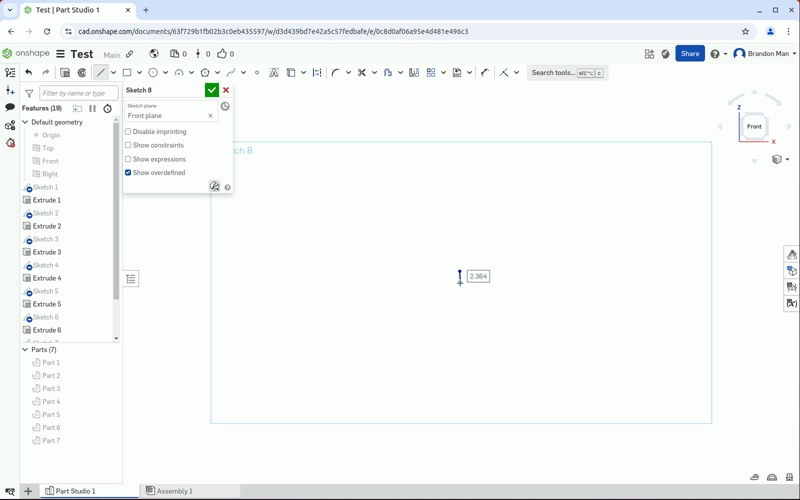
mouse_move(490, 282)
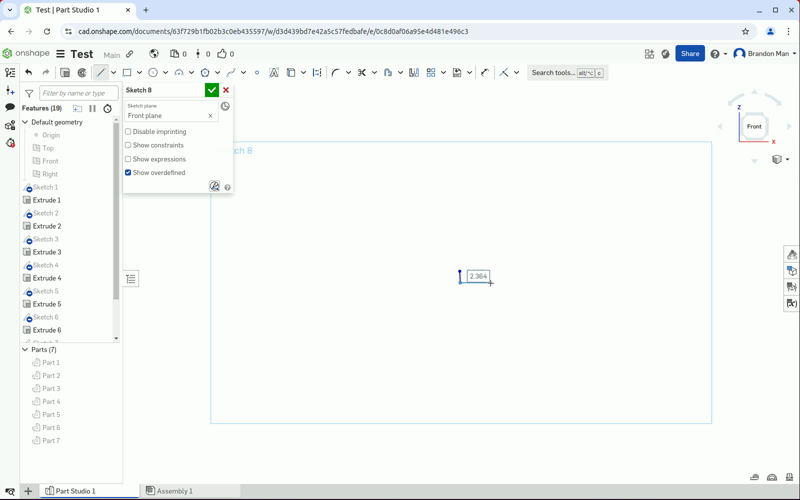
mouse_move(483, 282)
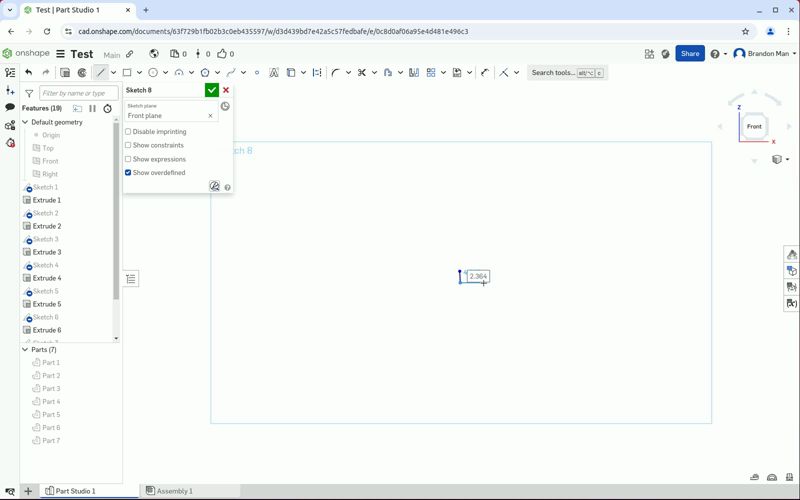
click(483, 282)
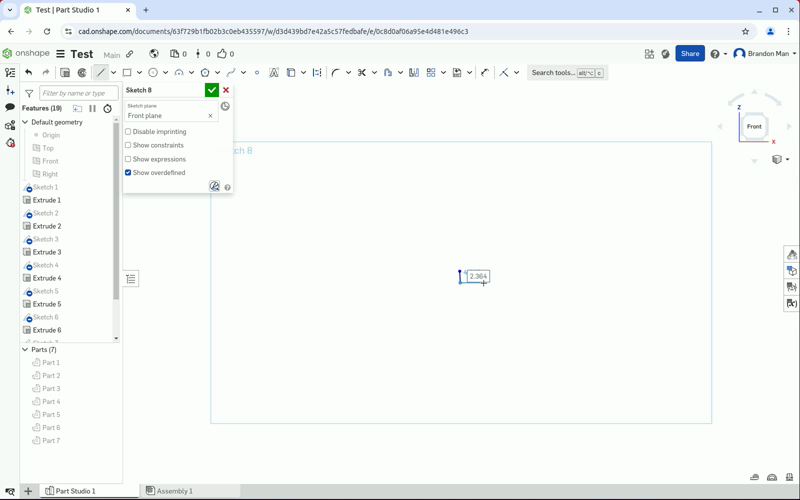
key_up(shift)
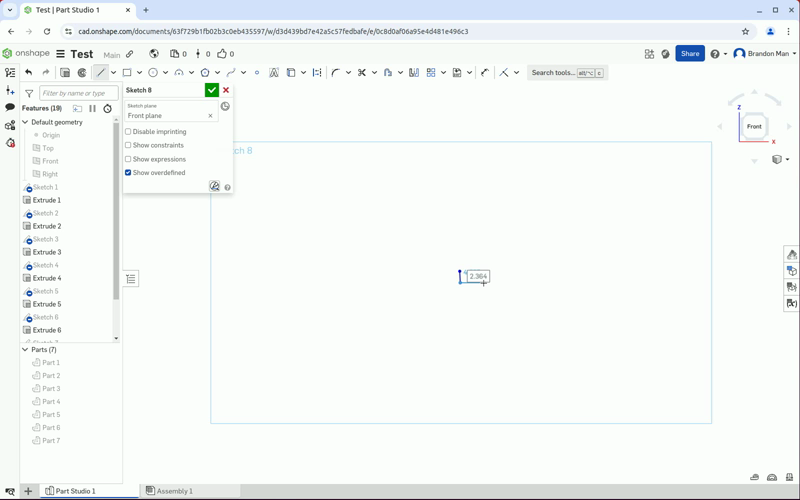
key_down(shift)
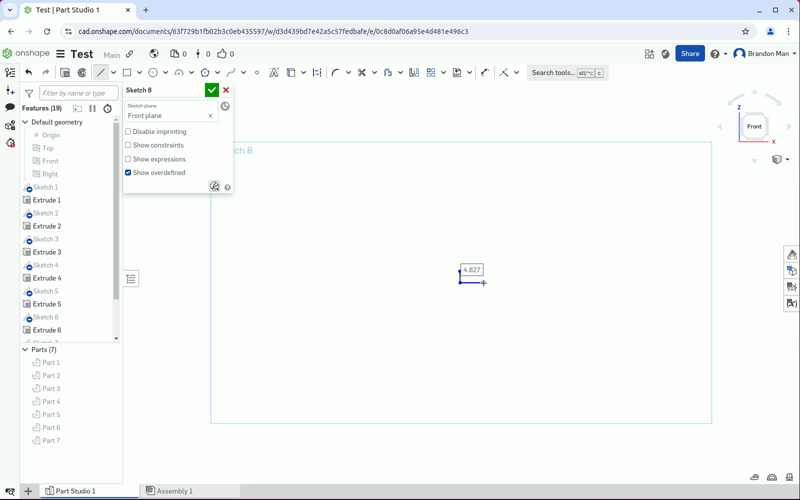
mouse_move(513, 282)
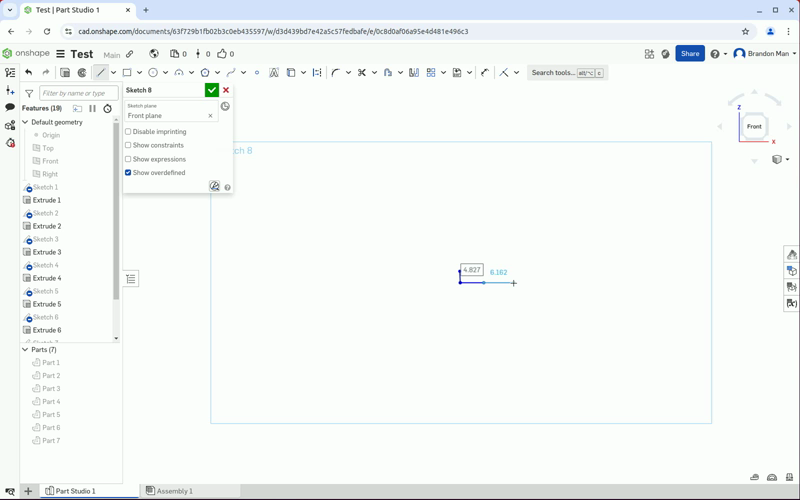
mouse_move(489, 271)
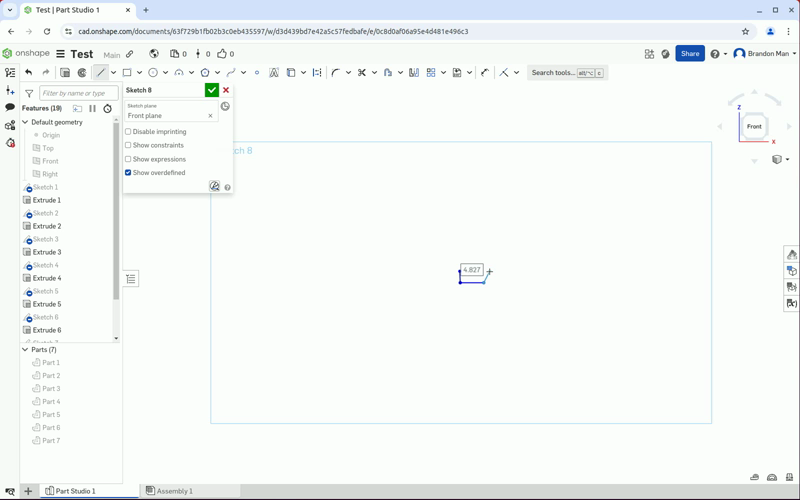
click(489, 271)
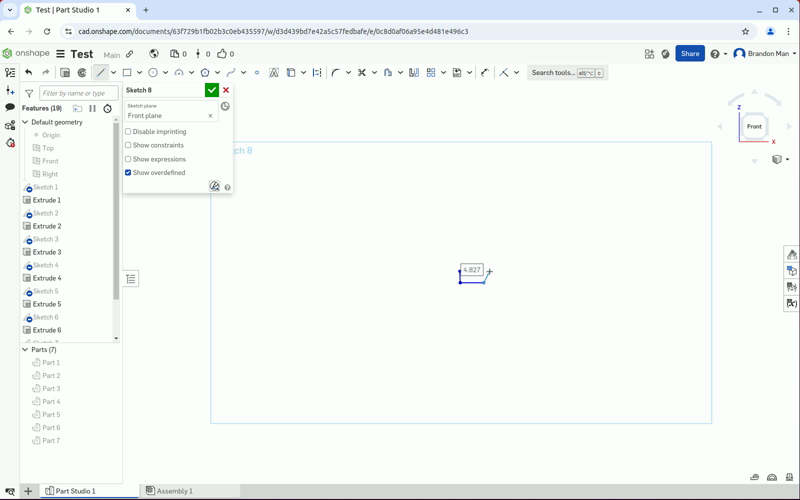
key_up(shift)
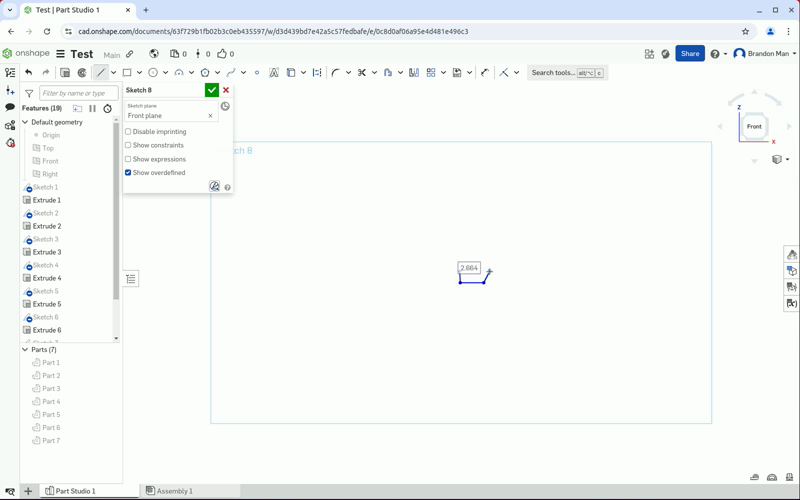
mouse_move(519, 271)
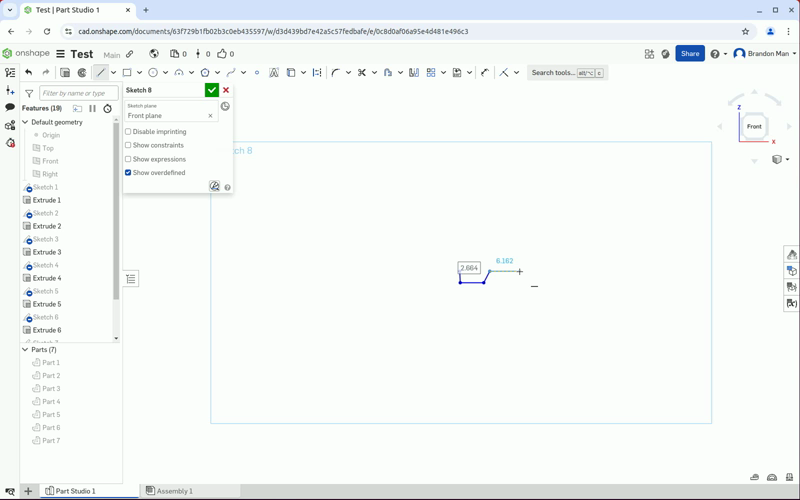
key_down(shift)
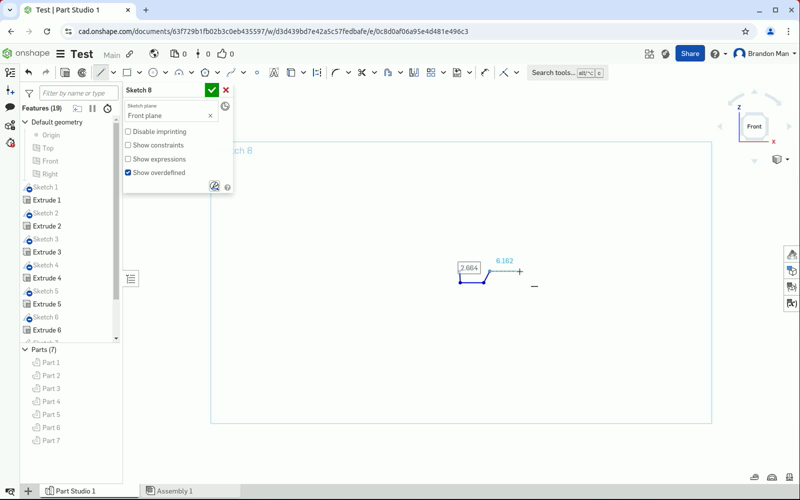
mouse_move(459, 271)
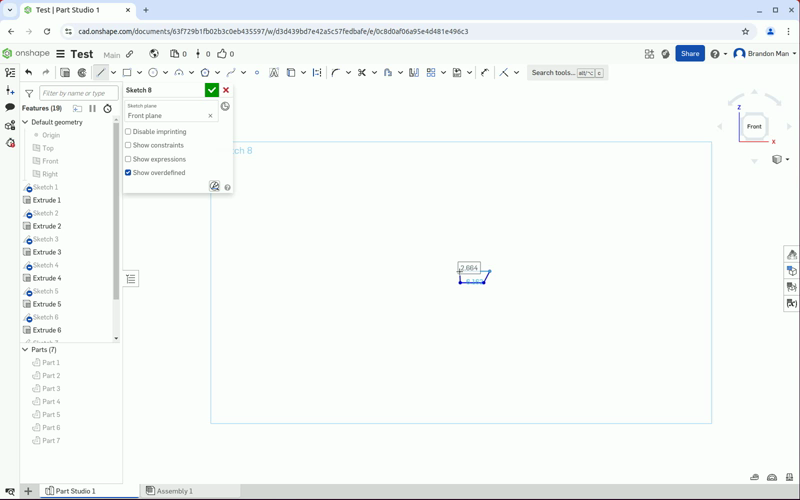
key_up(shift)
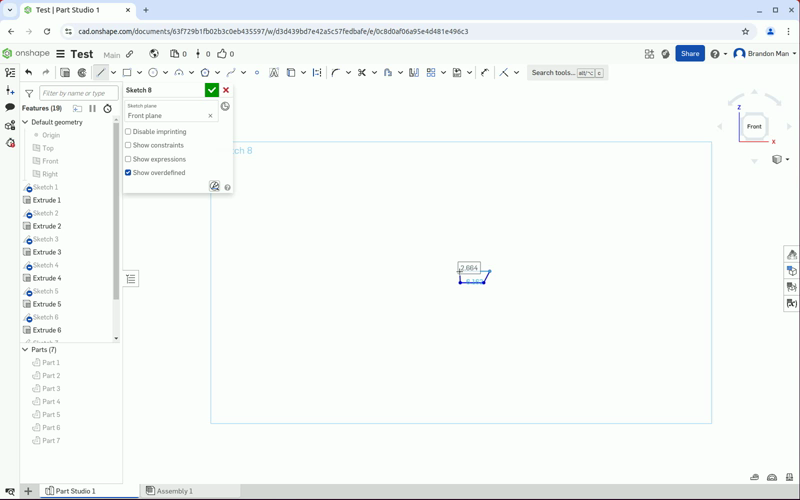
click(459, 271)
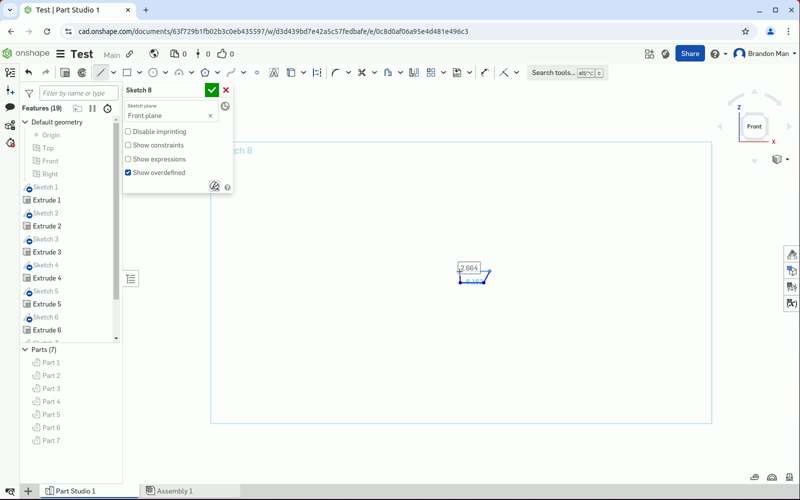
key(esc)
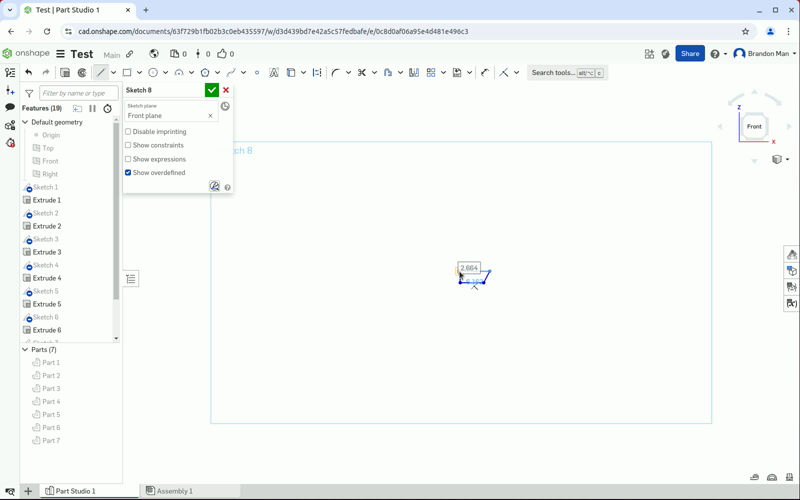
mouse_move(467, 282)
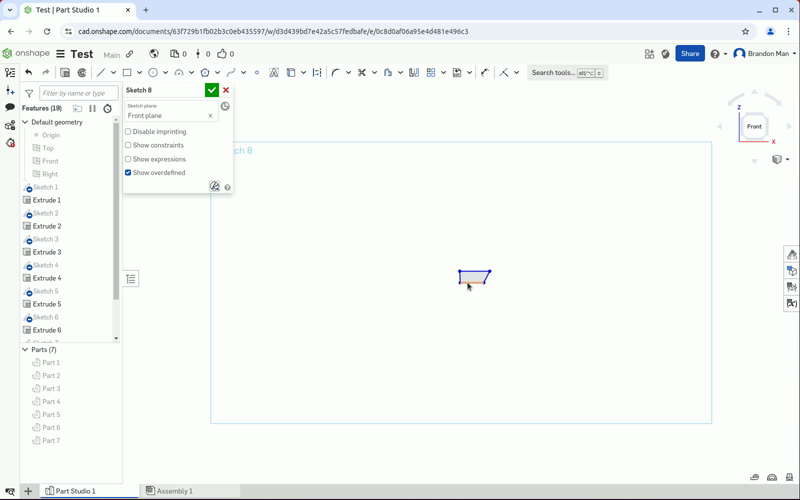
scroll(6)
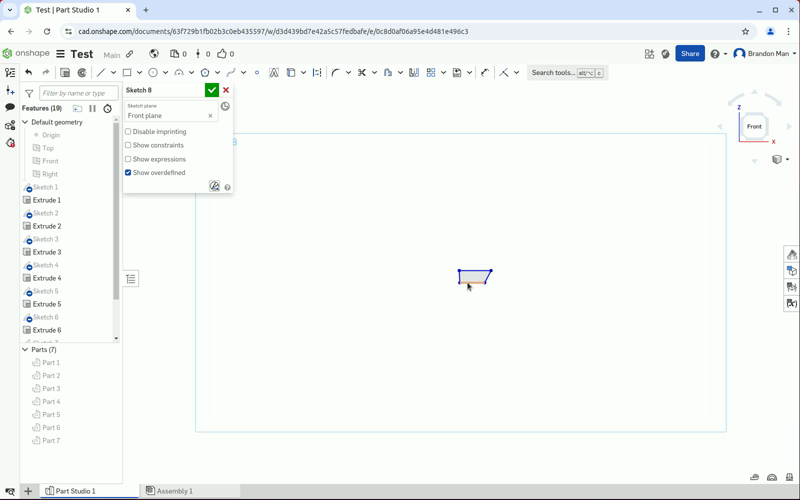
scroll(6)
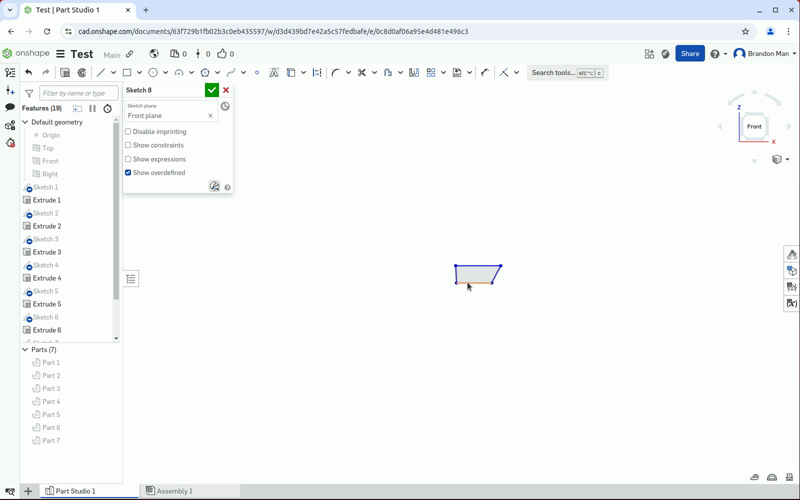
scroll(6)
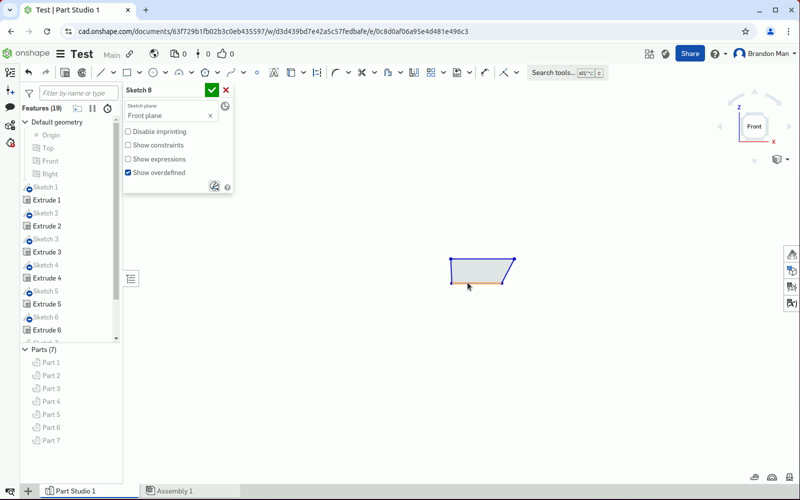
scroll(6)
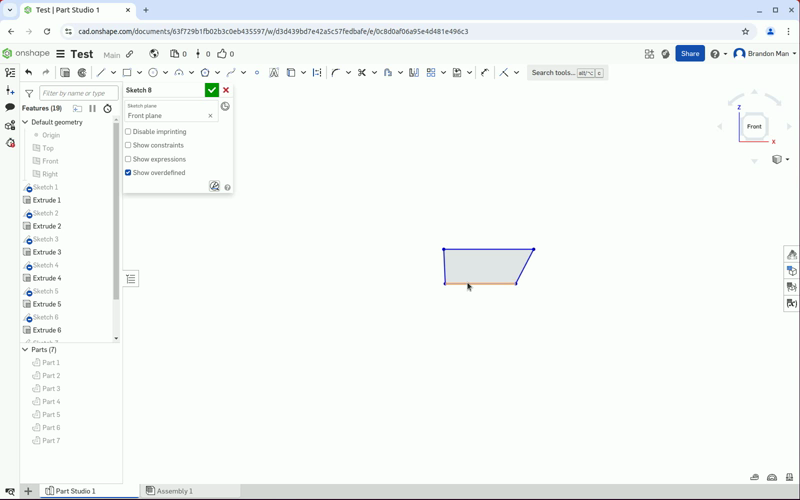
scroll(6)
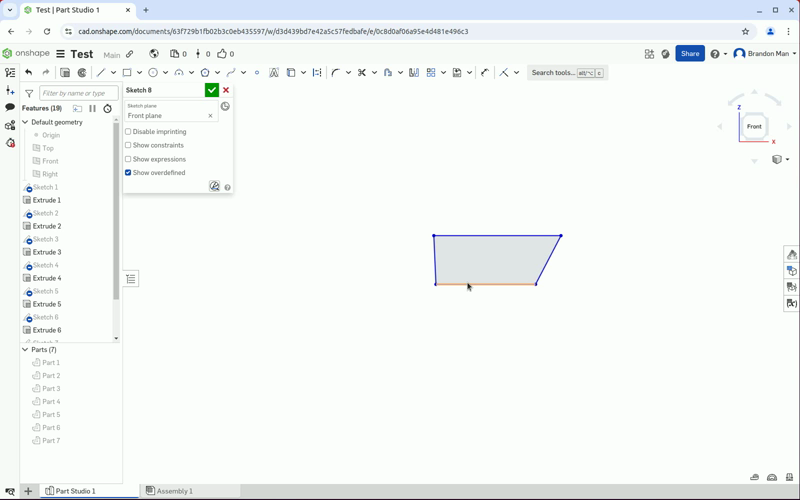
scroll(6)
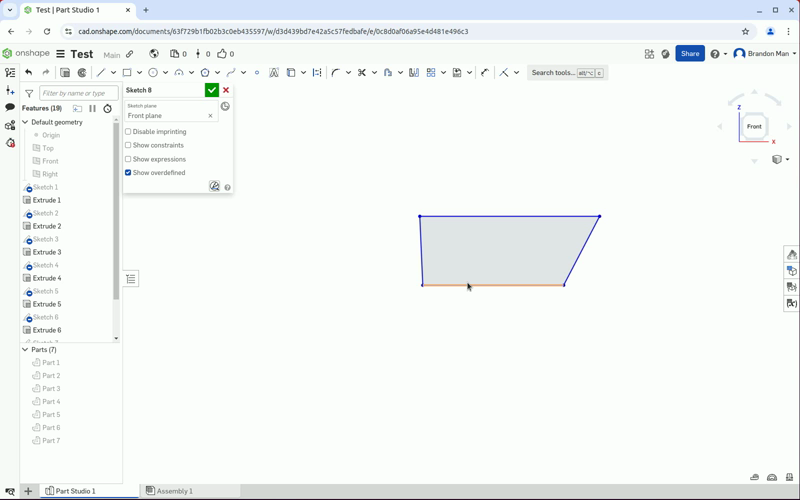
scroll(6)
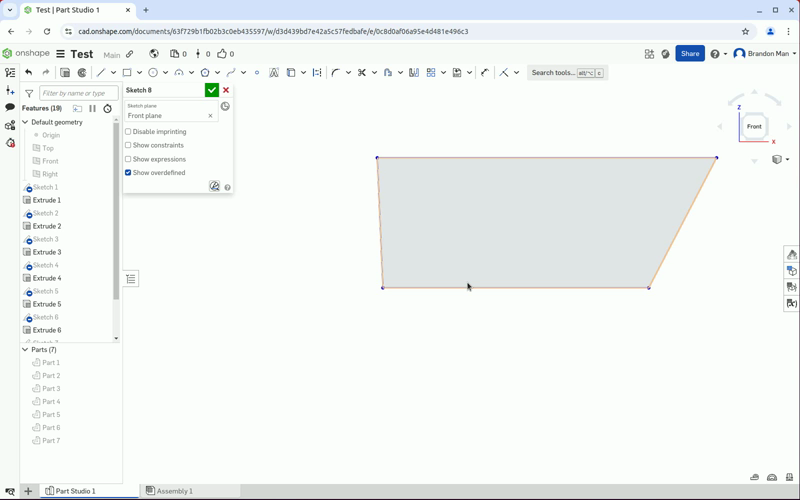
click(467, 282)
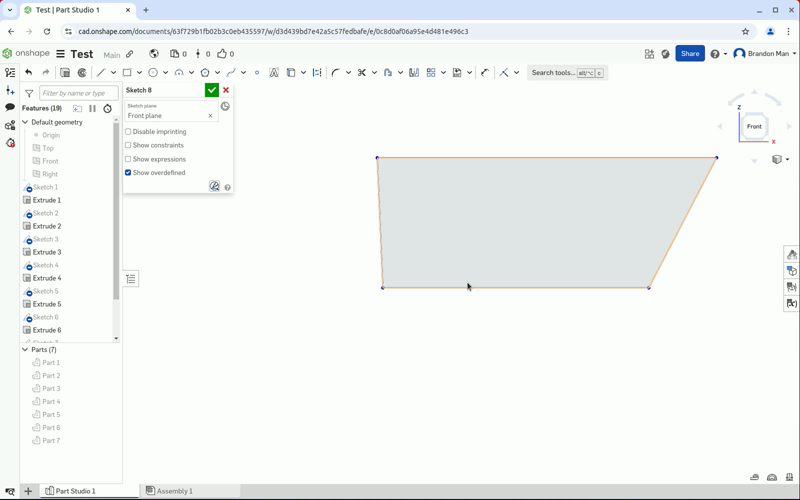
scroll(-6)
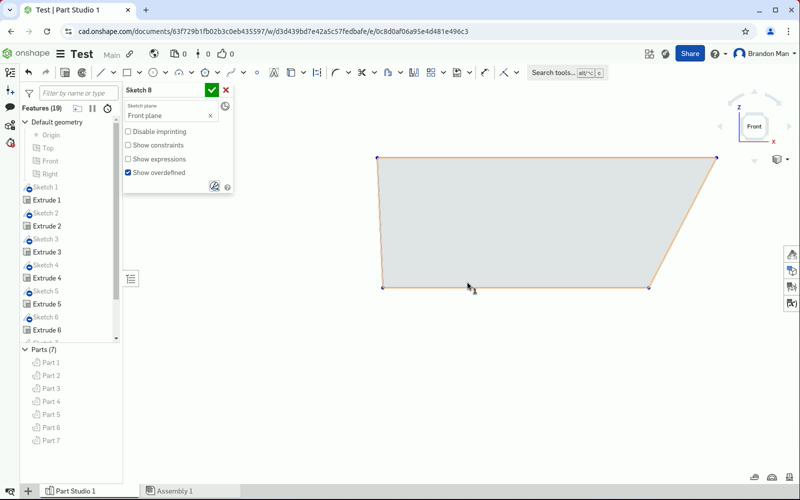
scroll(-6)
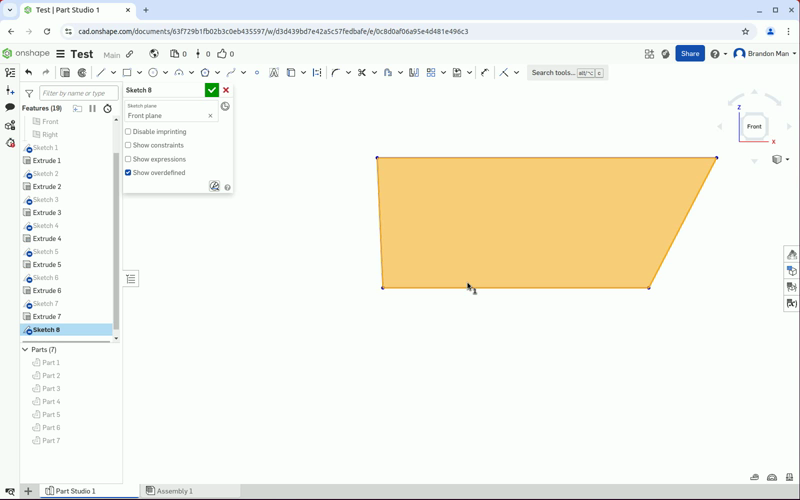
scroll(-6)
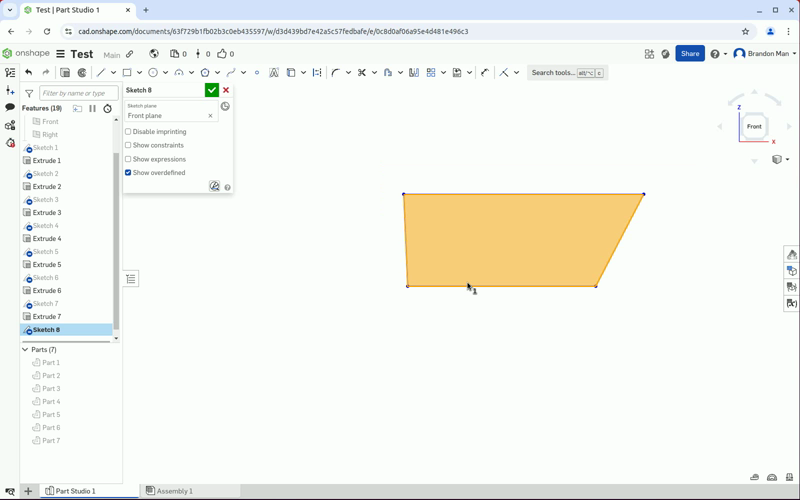
scroll(-6)
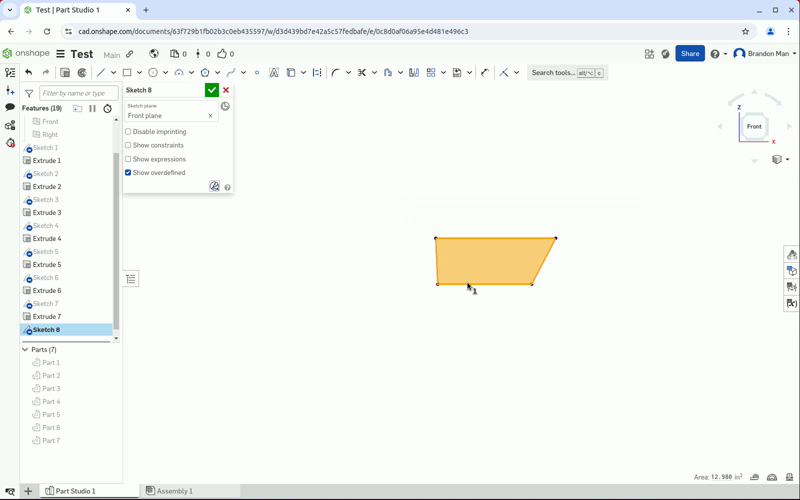
scroll(-6)
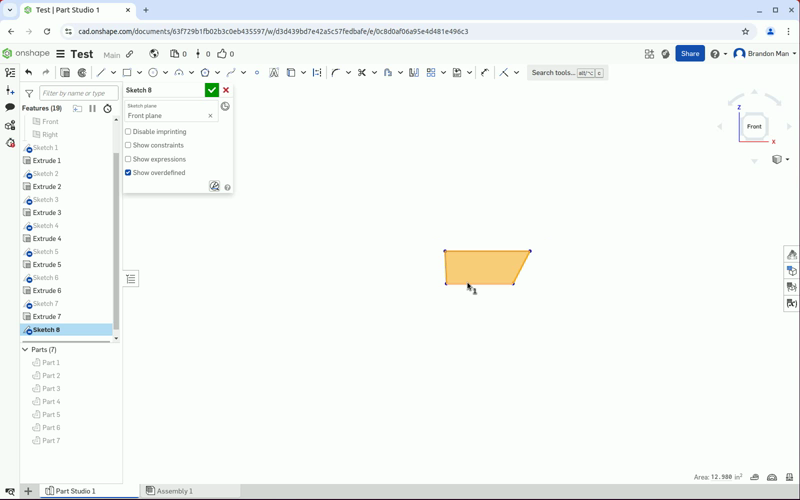
scroll(-6)
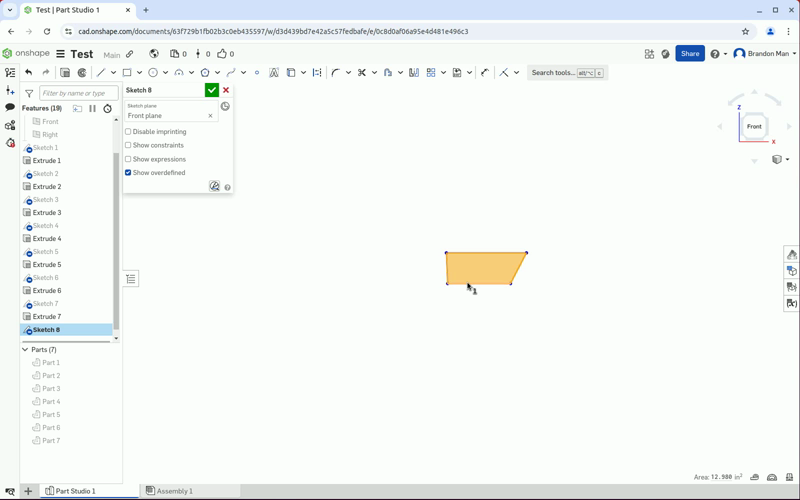
scroll(-6)
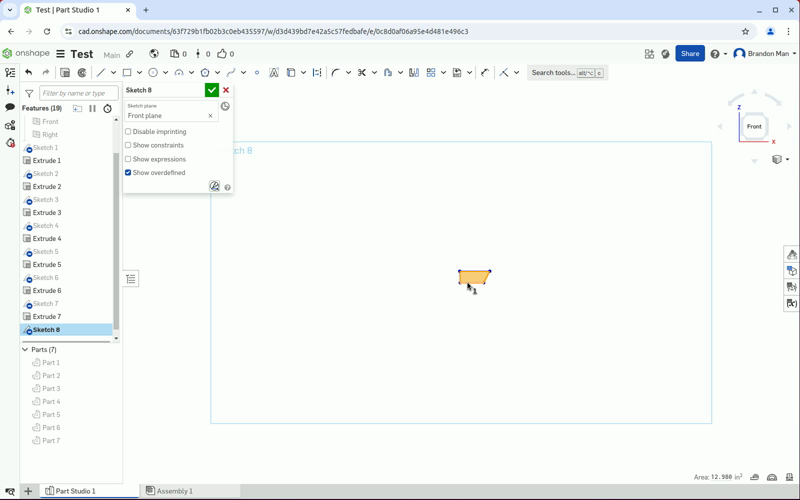
mouse_move(73, 352)
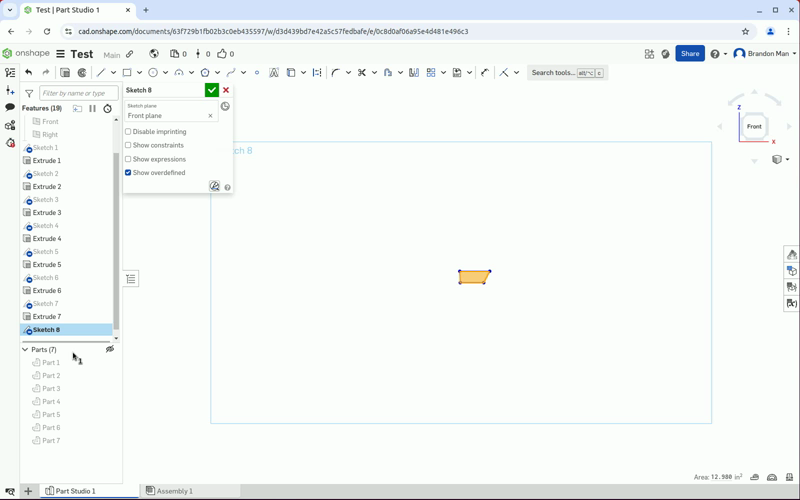
key(shift+y)
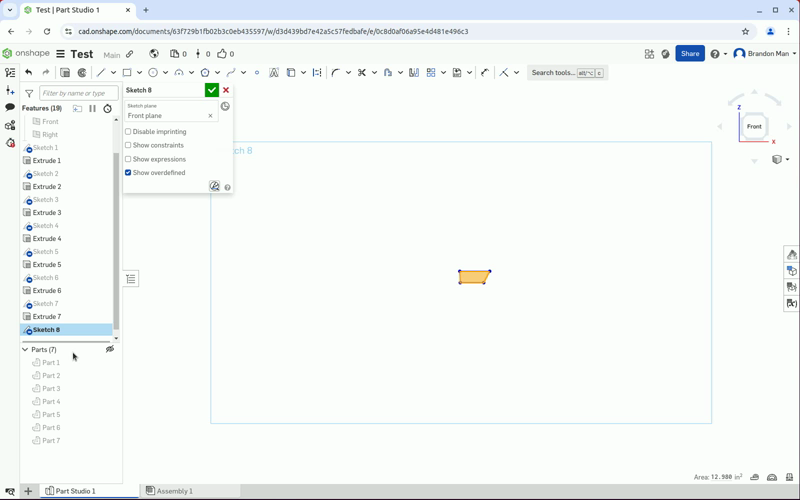
key(shift+e)
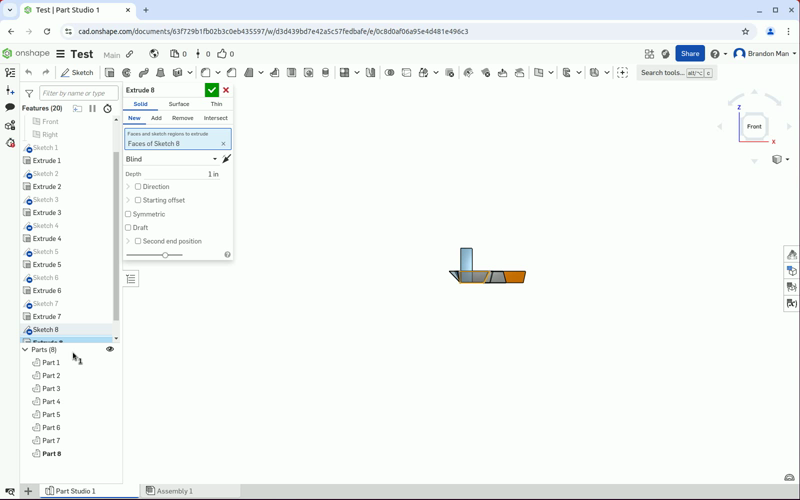
mouse_move(143, 106)
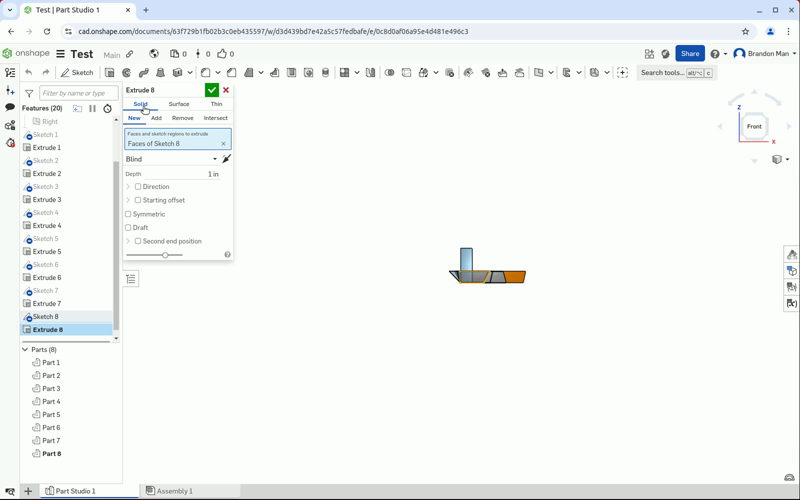
click(143, 106)
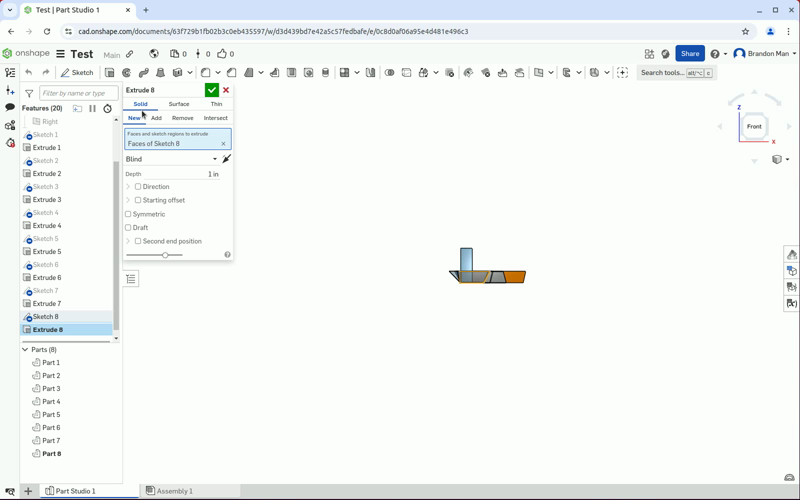
mouse_move(137, 120)
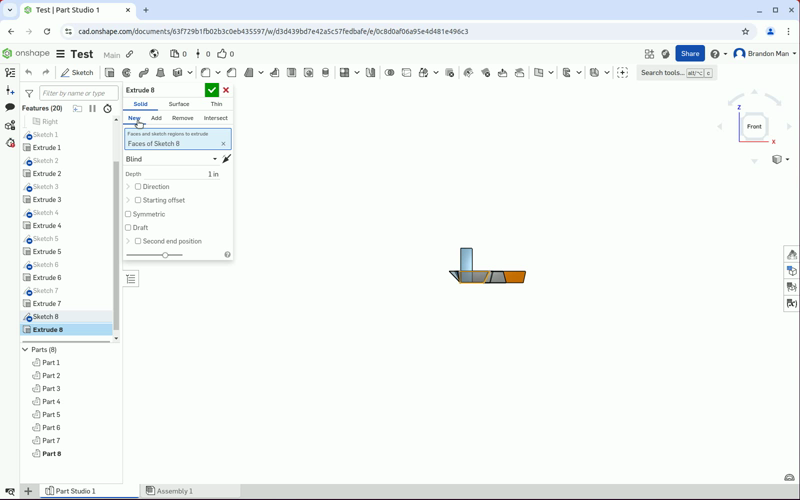
click(137, 120)
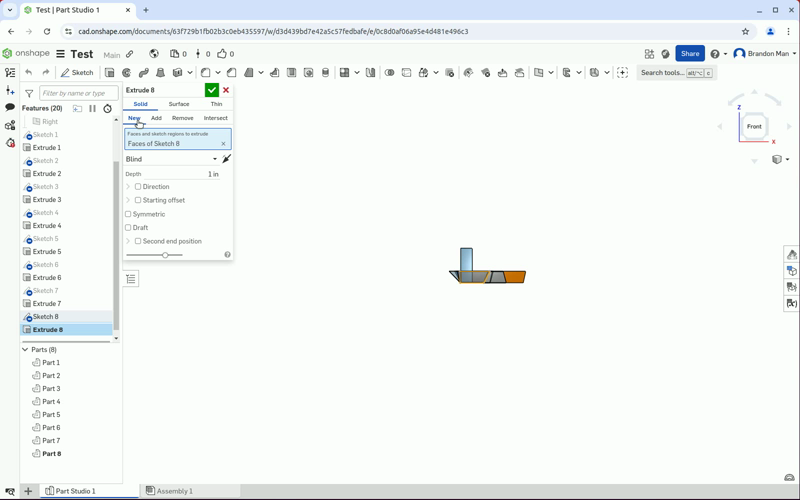
key(tab, 4)
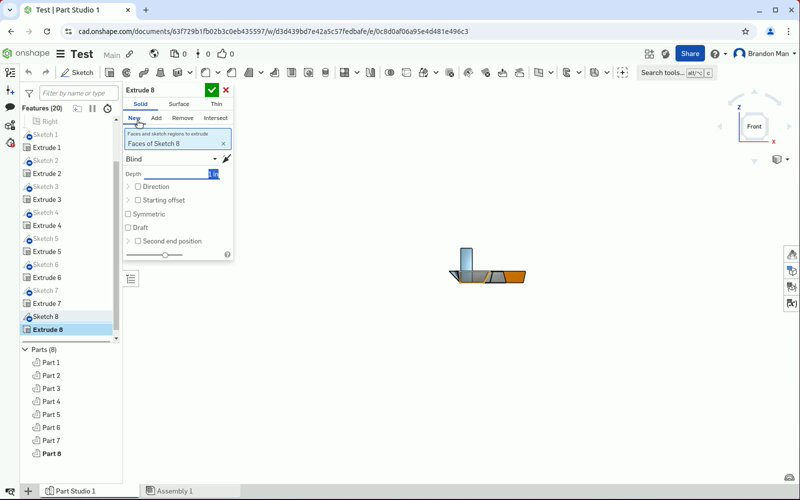
text(23.108)
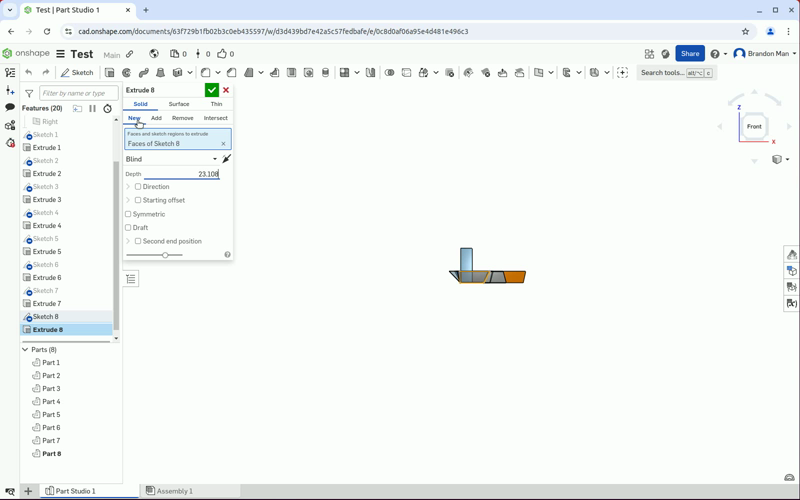
key(enter)
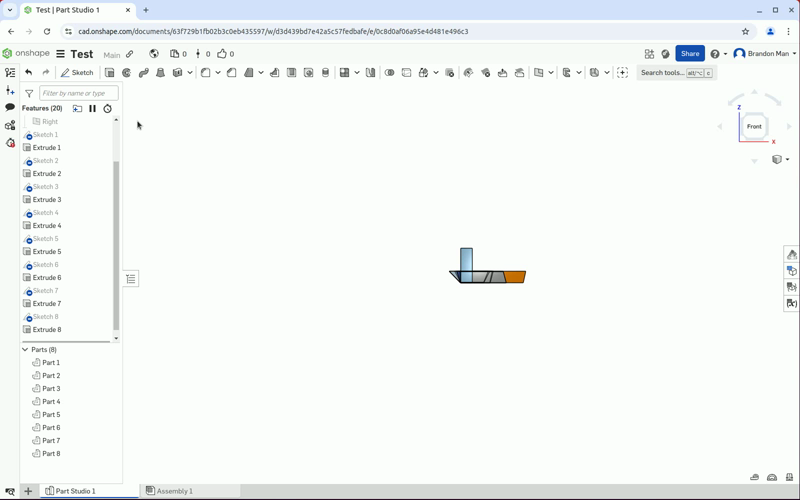
key(shift+h)
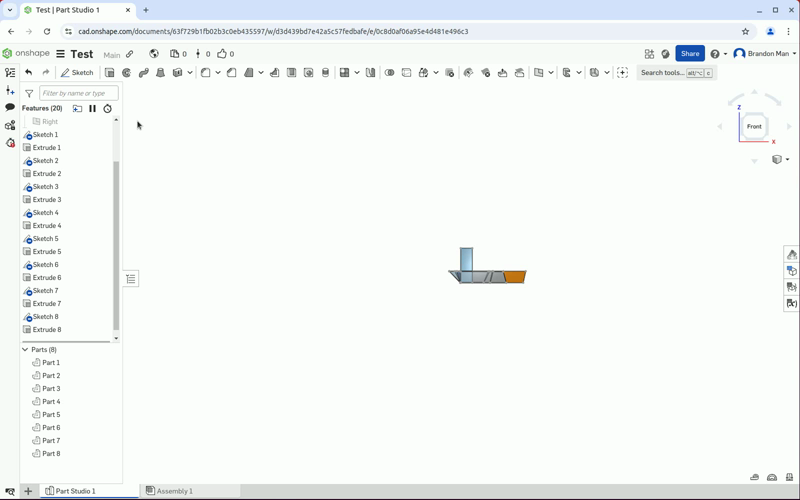
key(shift+h)
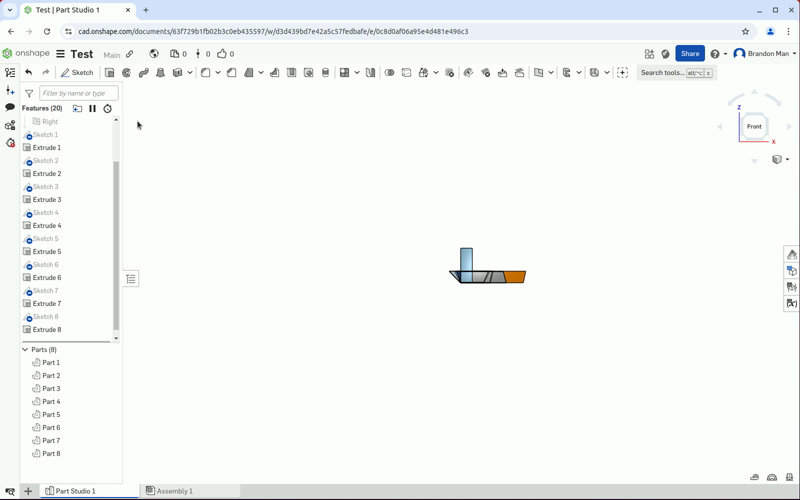
mouse_move(69, 137)
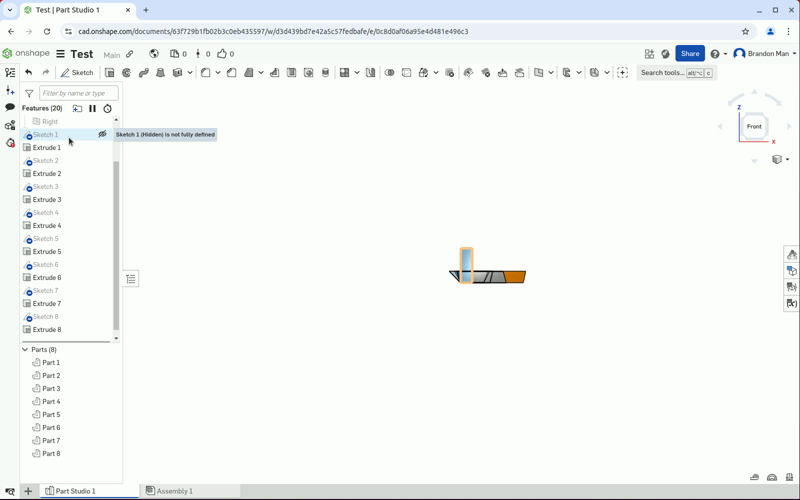
click(69, 137)
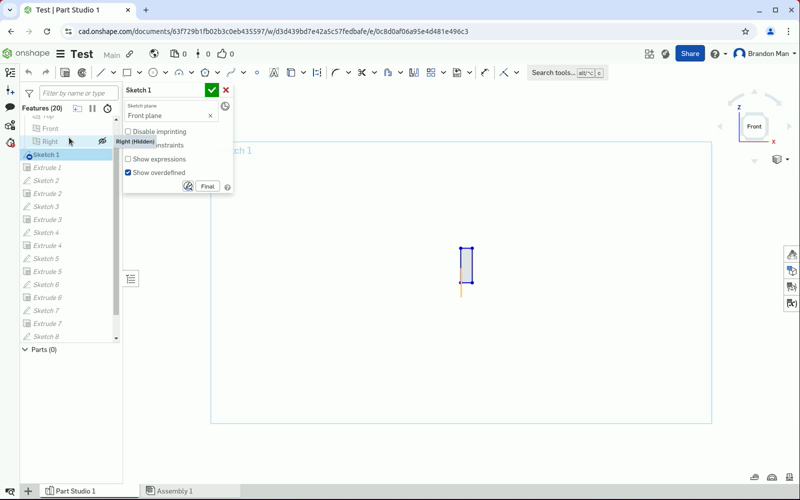
mouse_move(229, 92)
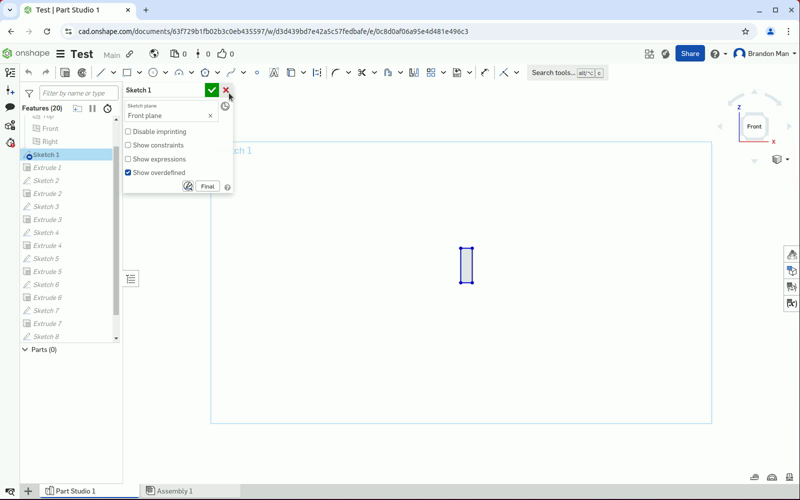
click(229, 92)
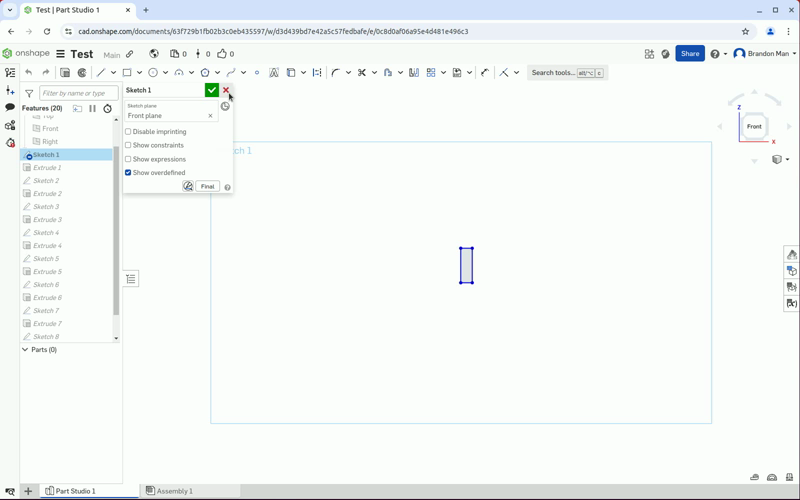
key(shift+s)
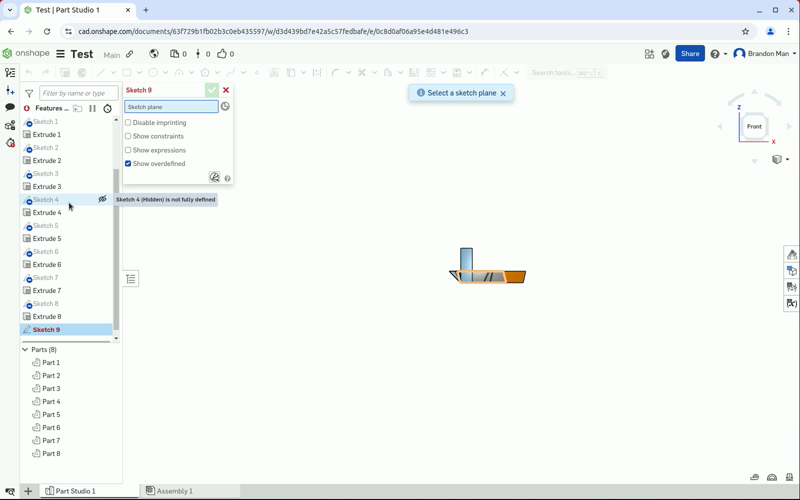
scroll(3)
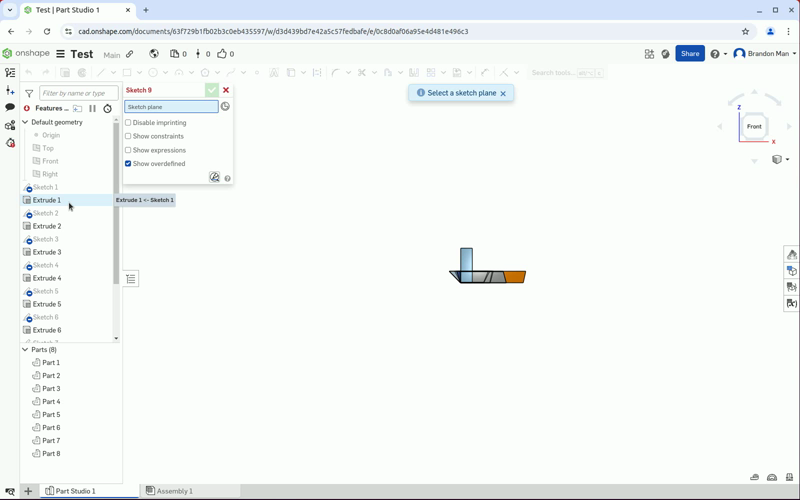
mouse_move(69, 163)
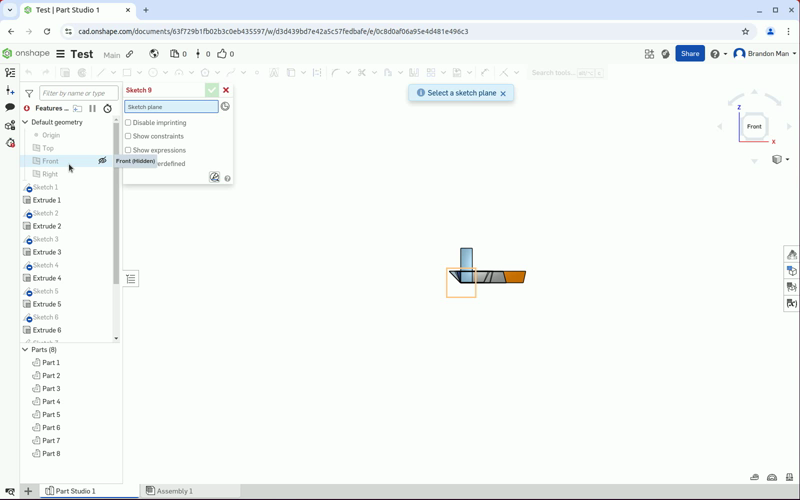
click(69, 163)
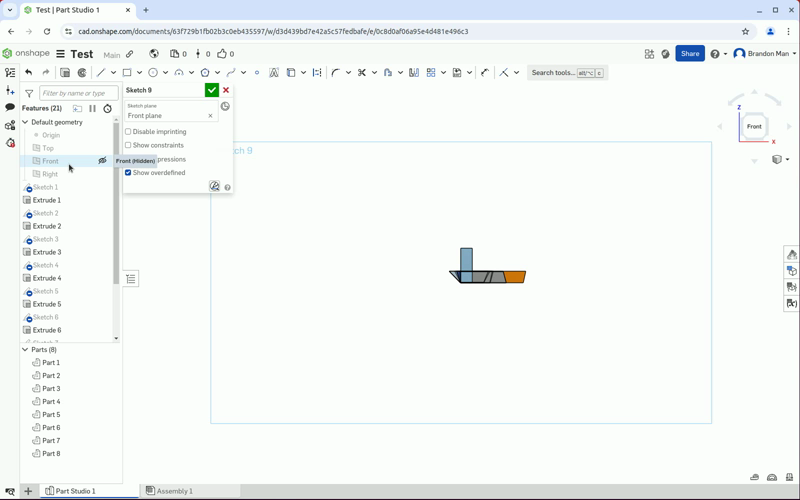
mouse_move(73, 352)
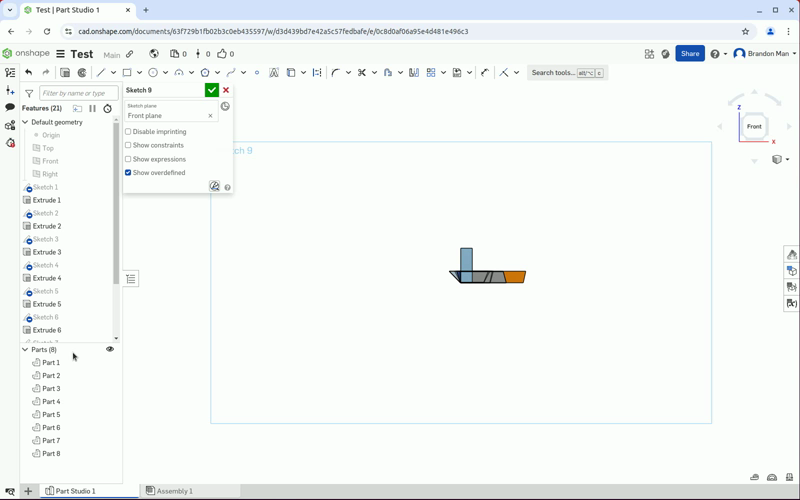
key(y)
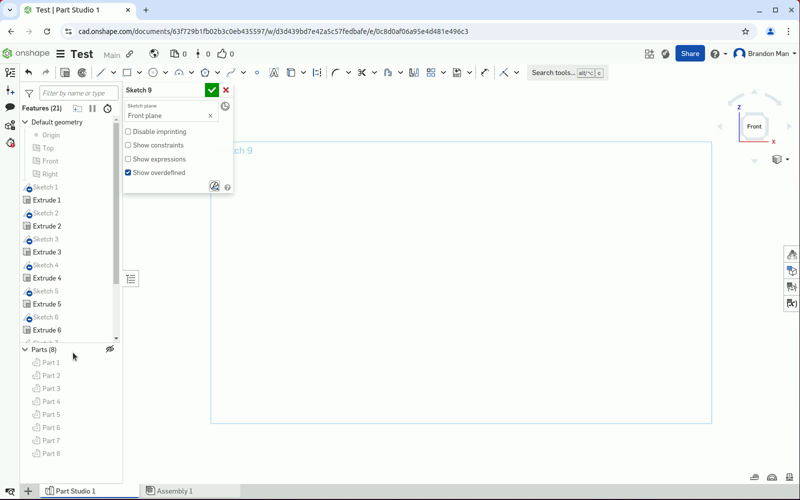
key(l)
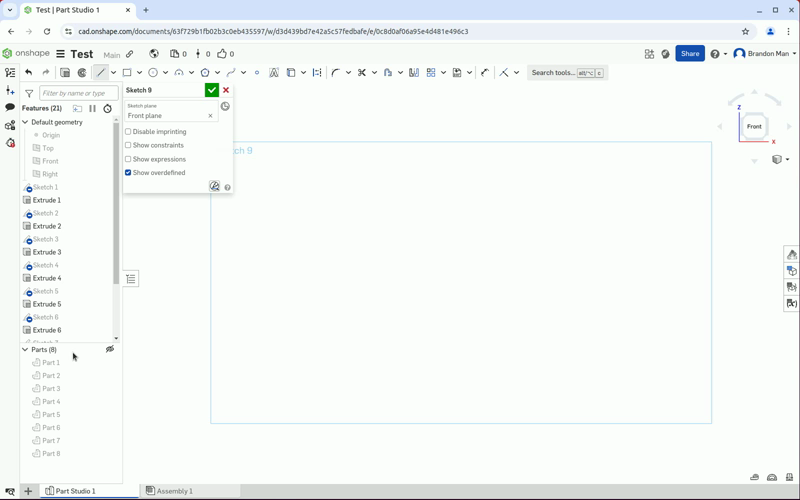
key_down(shift)
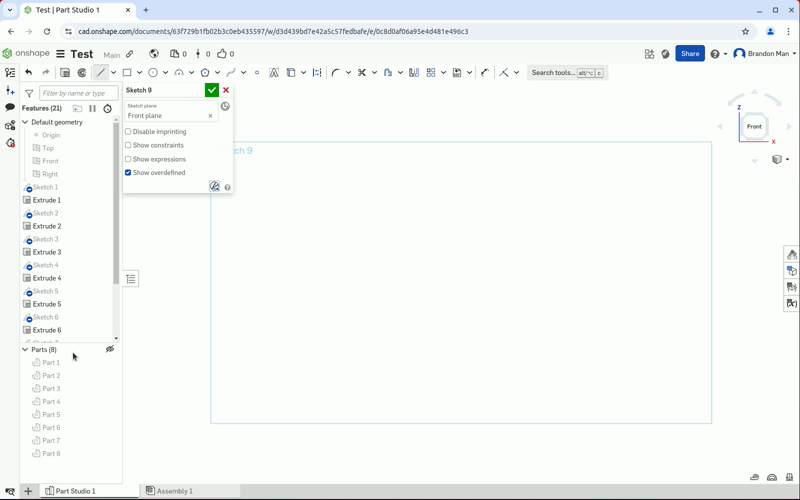
mouse_move(460, 282)
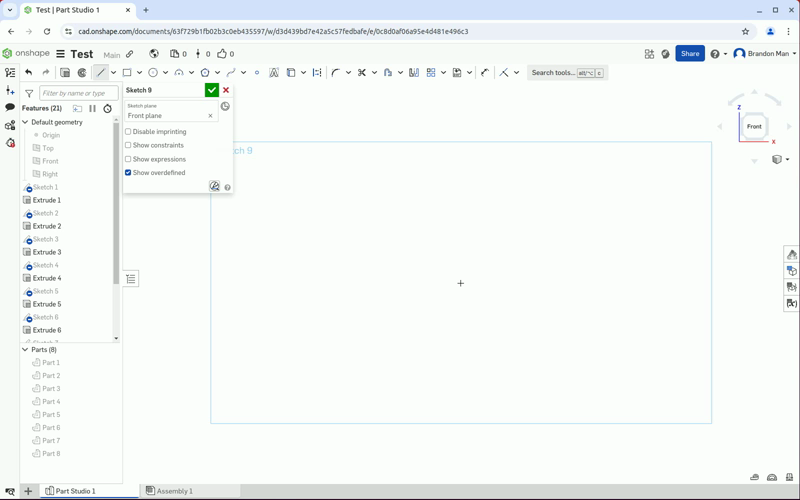
click(460, 282)
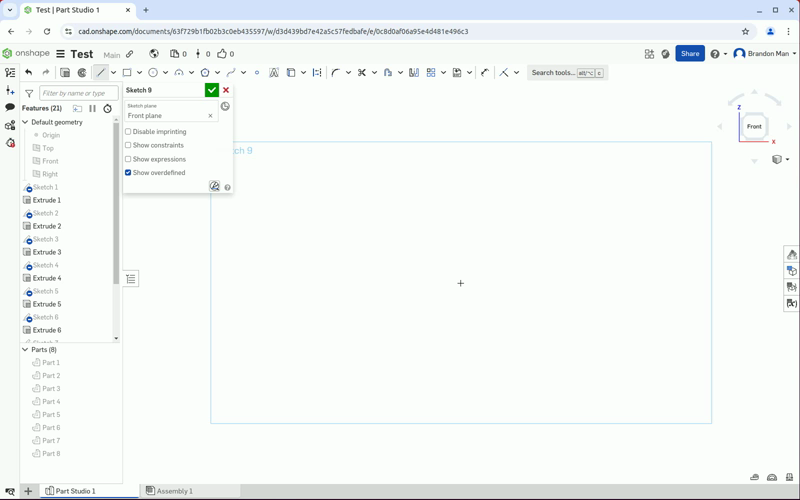
key_up(shift)
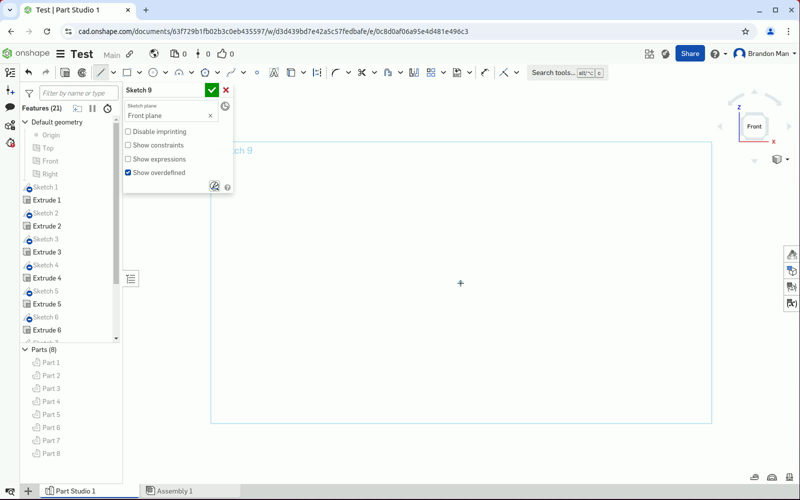
key_down(shift)
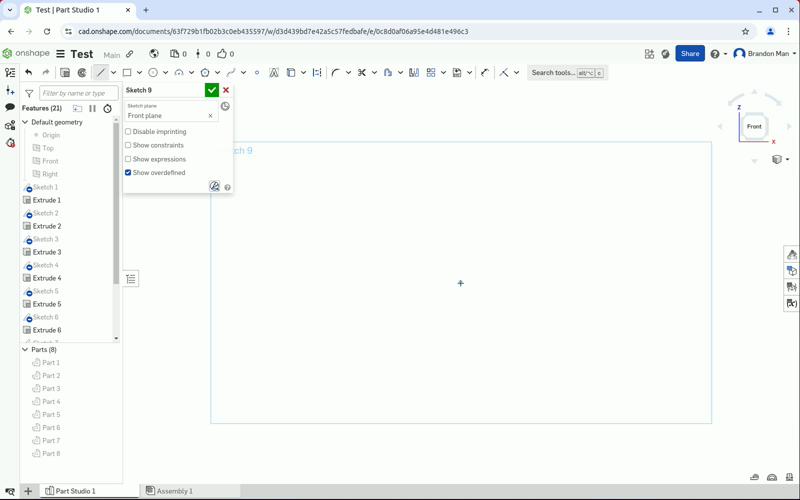
mouse_move(490, 282)
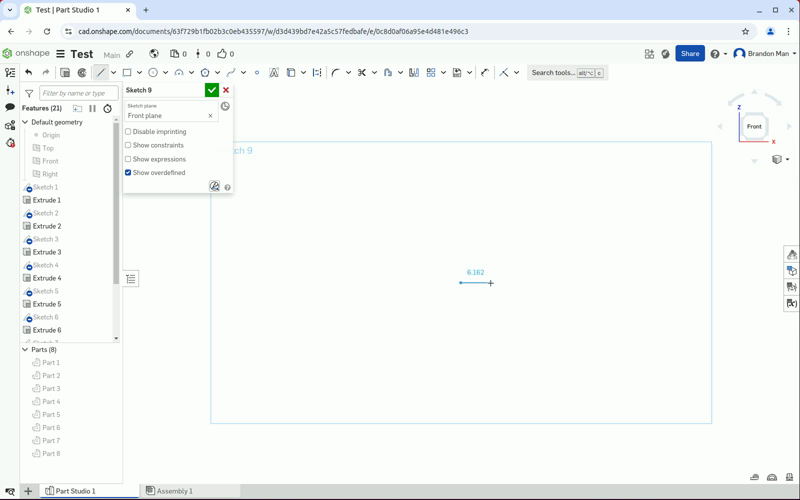
mouse_move(473, 282)
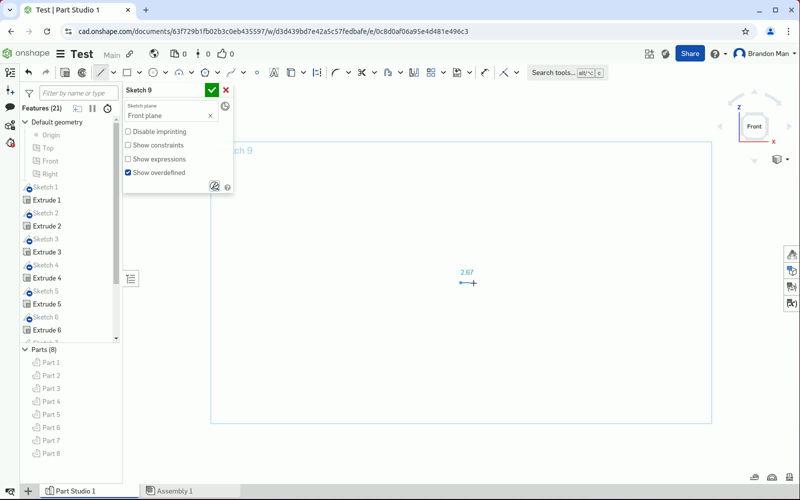
click(473, 282)
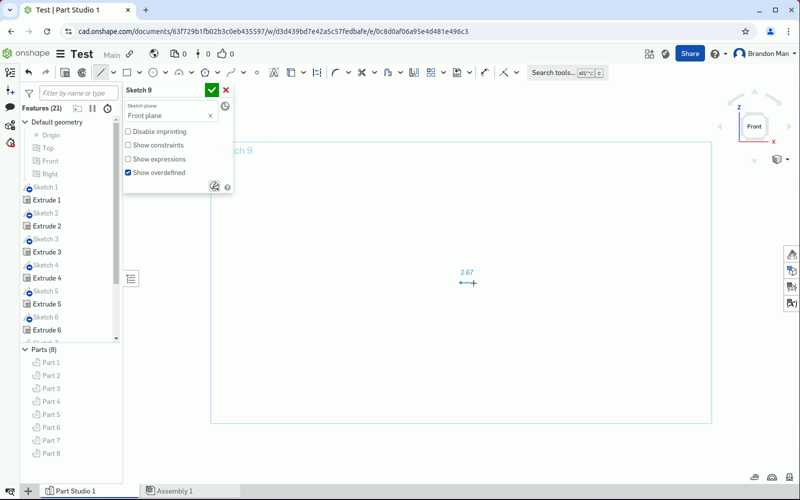
key_up(shift)
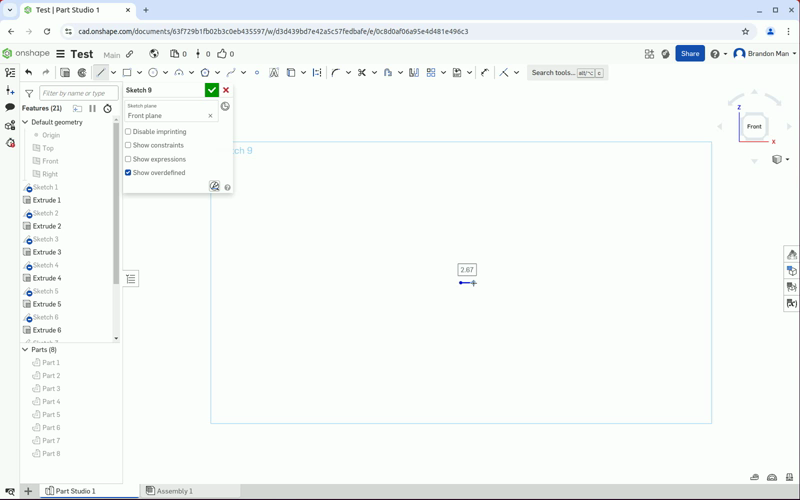
key_down(shift)
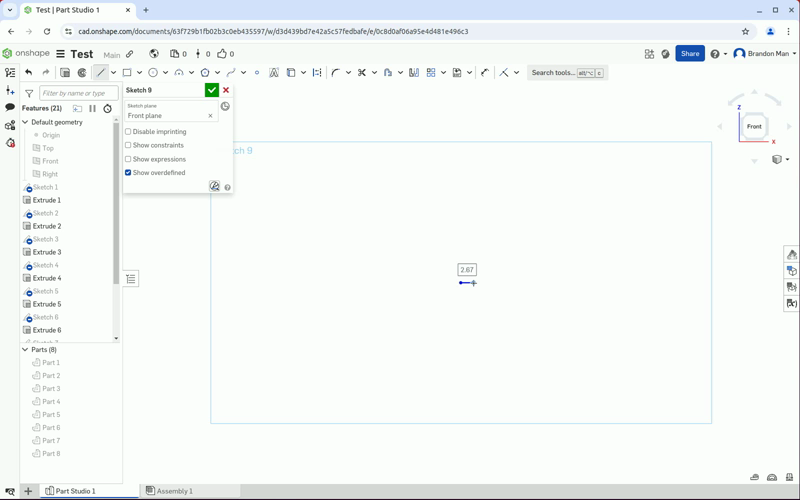
mouse_move(503, 282)
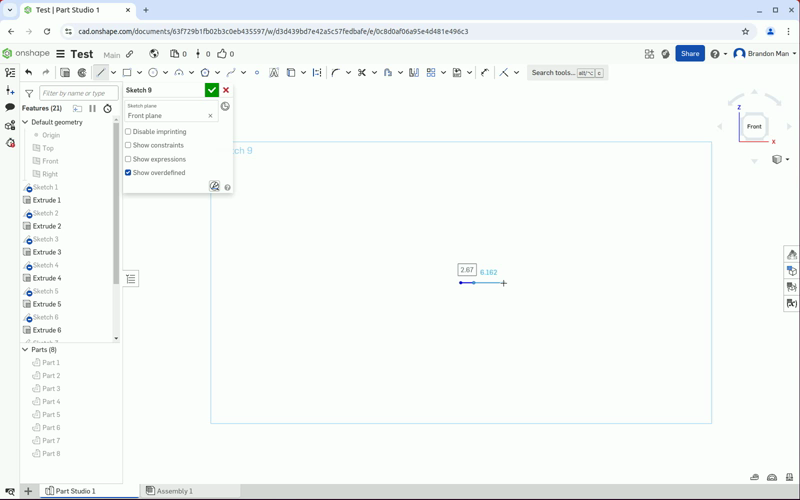
mouse_move(473, 275)
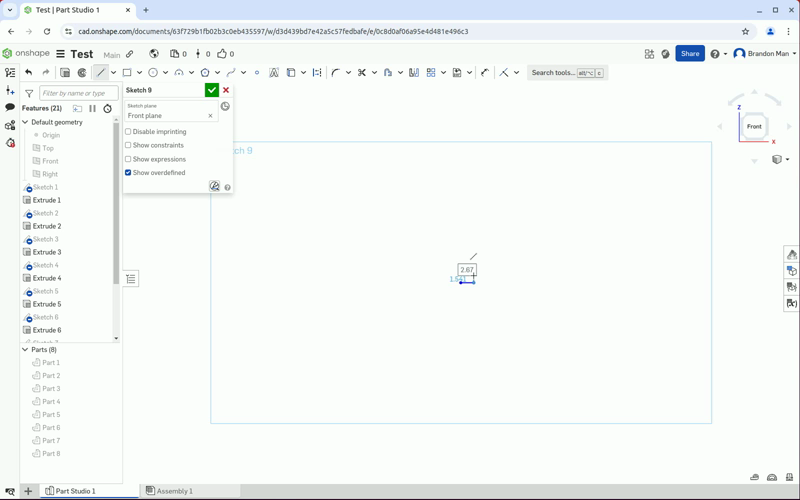
click(473, 275)
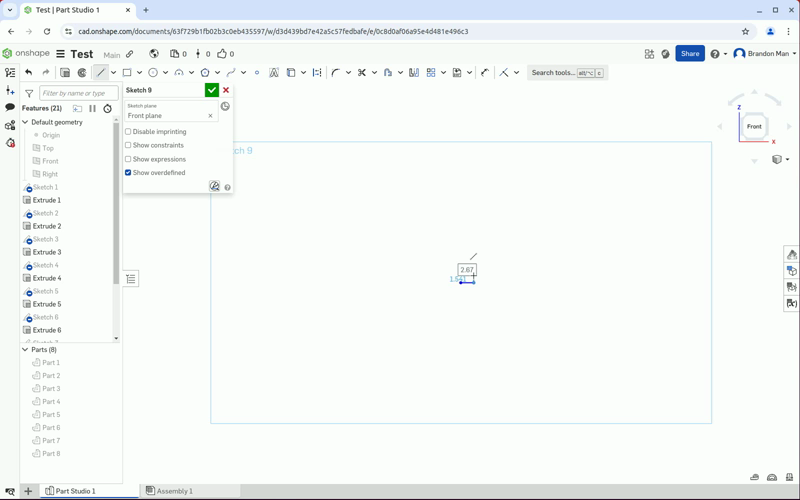
key_up(shift)
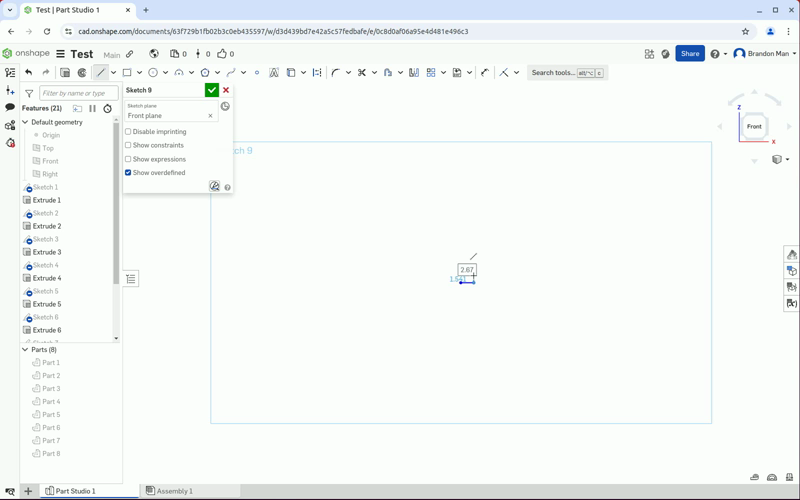
key_down(shift)
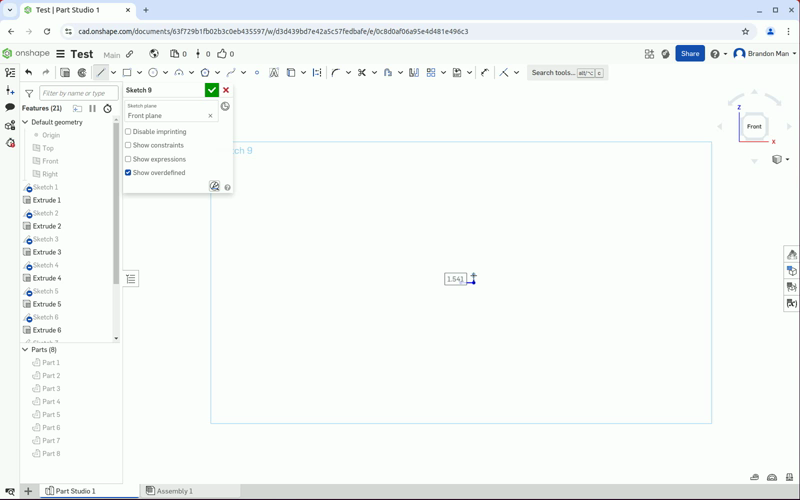
mouse_move(503, 275)
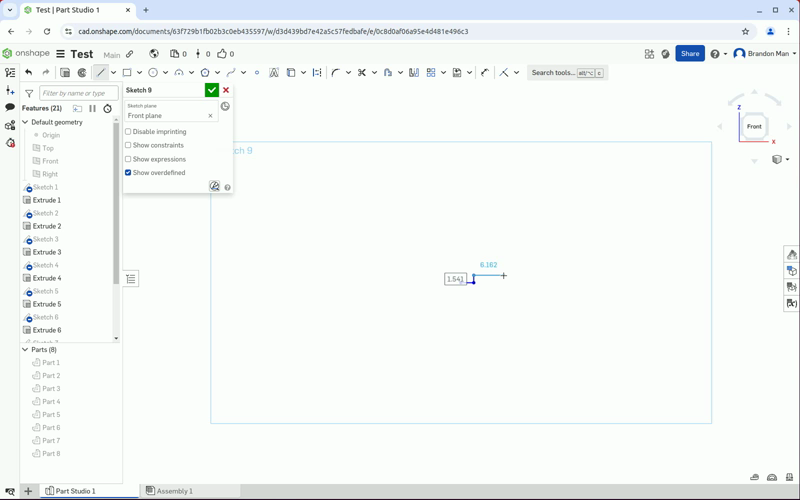
mouse_move(460, 276)
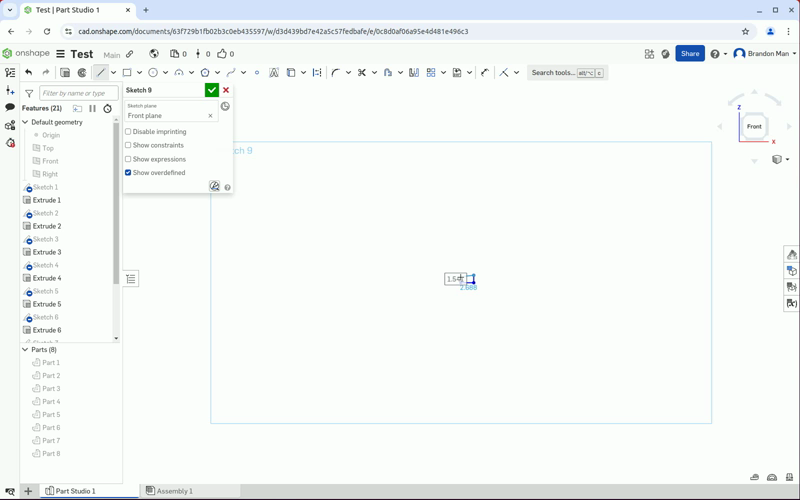
click(460, 276)
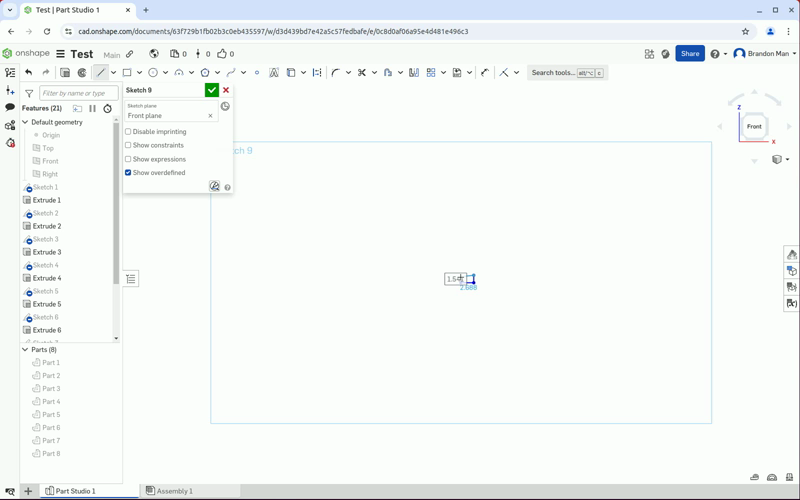
key_up(shift)
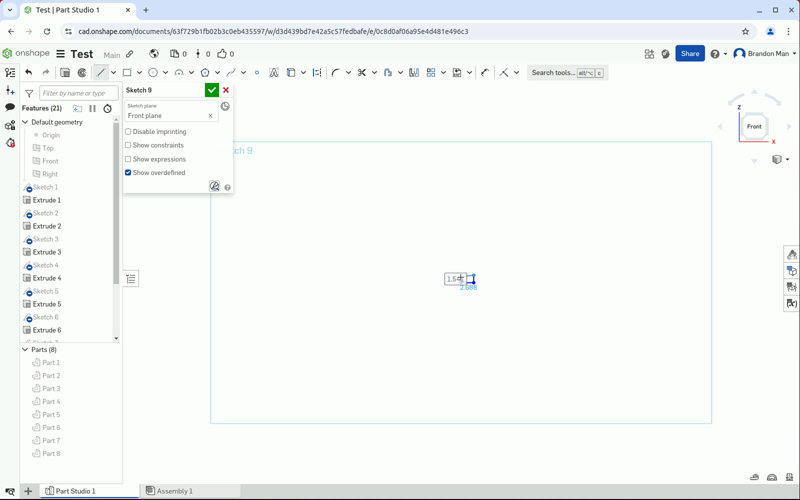
mouse_move(490, 276)
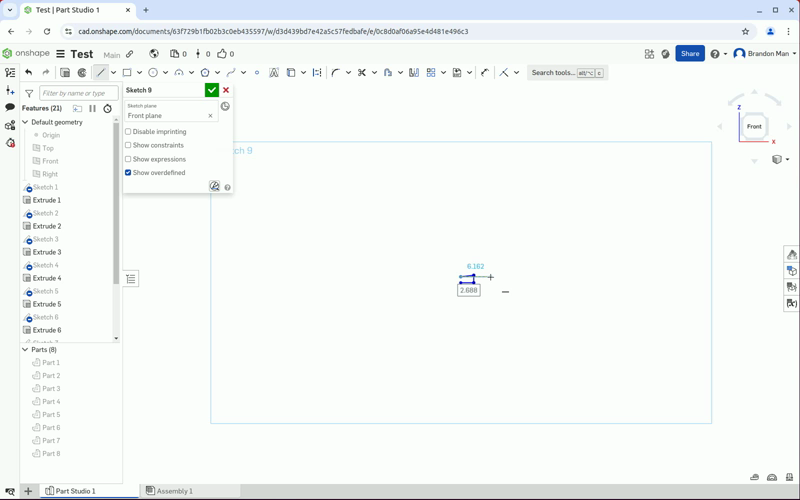
key_down(shift)
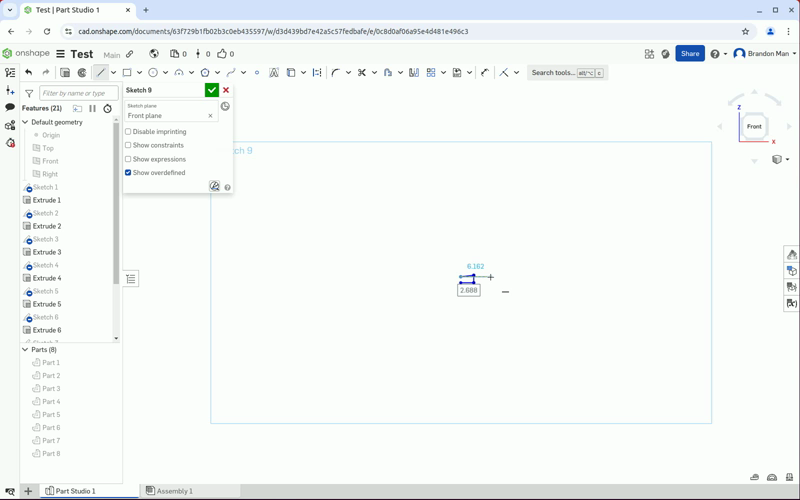
mouse_move(460, 282)
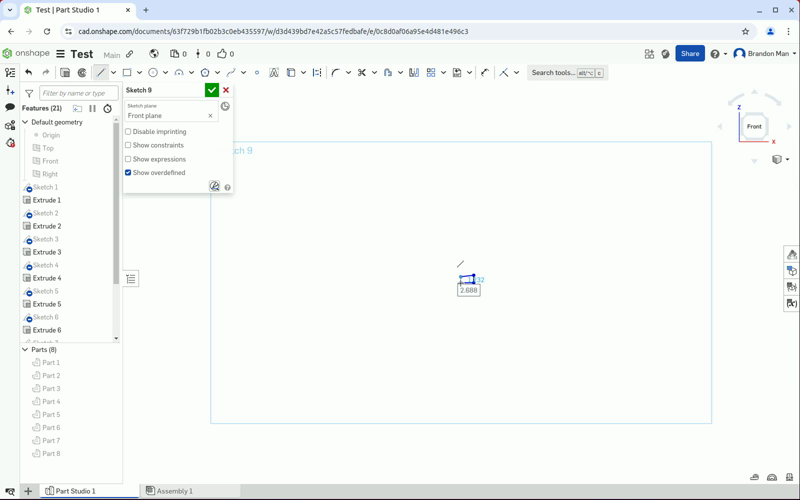
scroll(6)
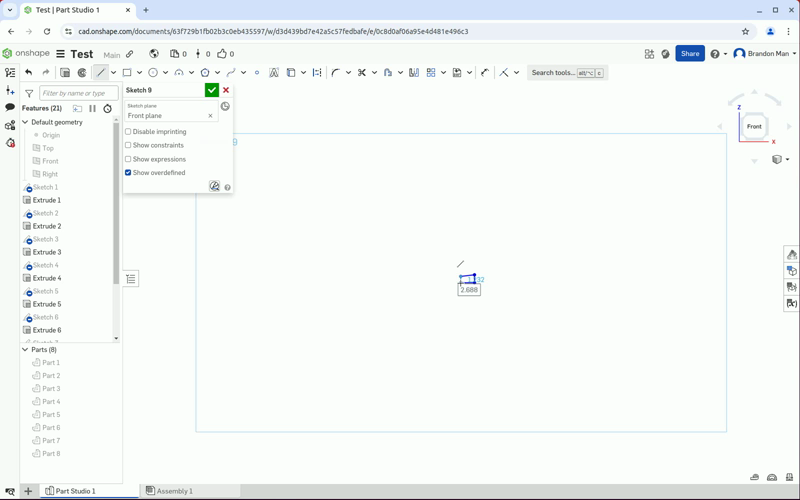
scroll(6)
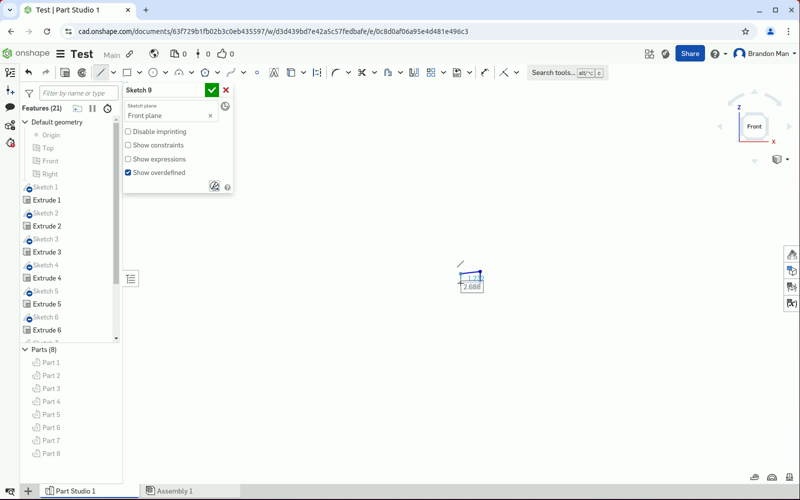
scroll(6)
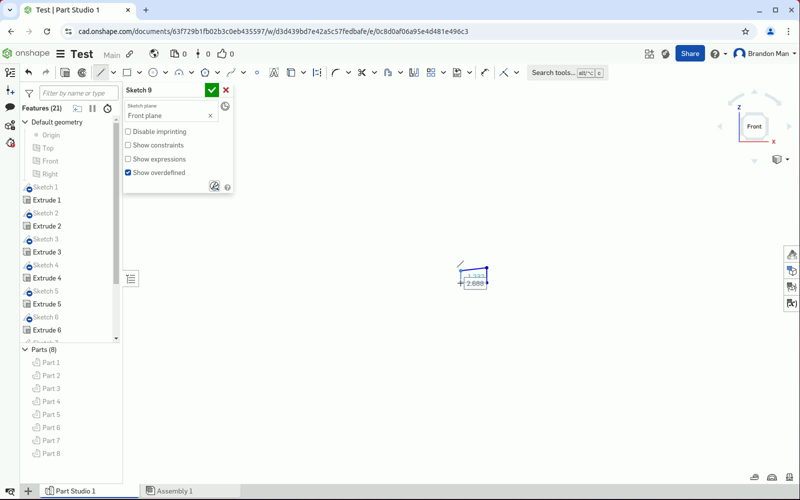
scroll(6)
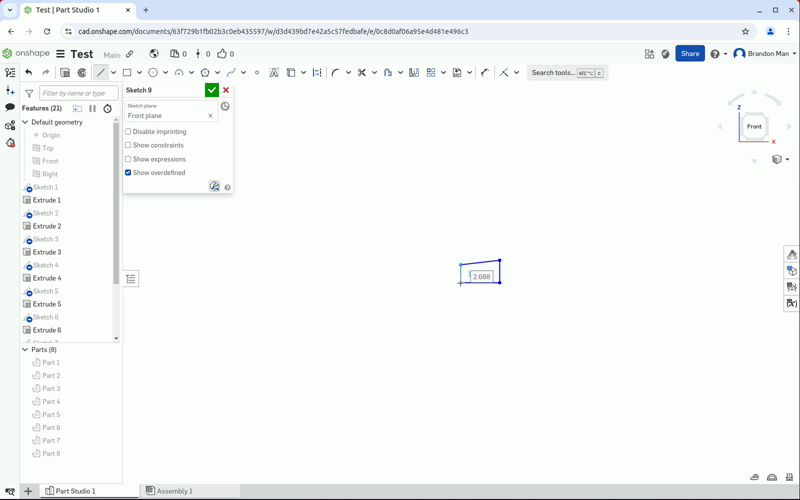
scroll(6)
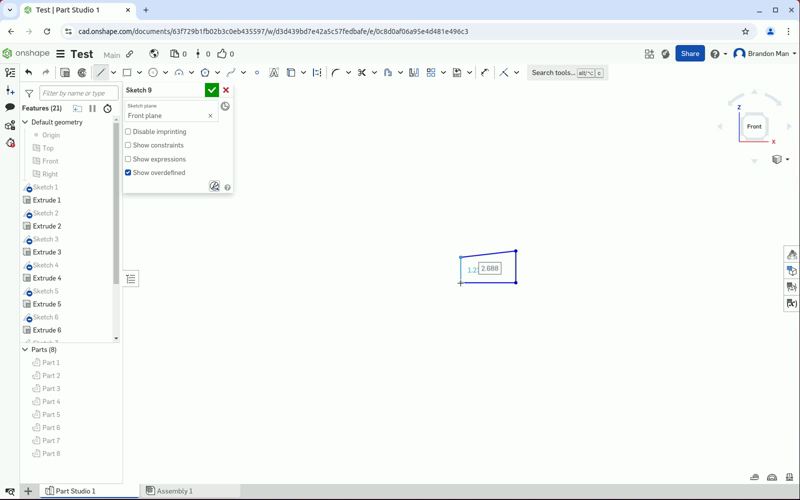
scroll(6)
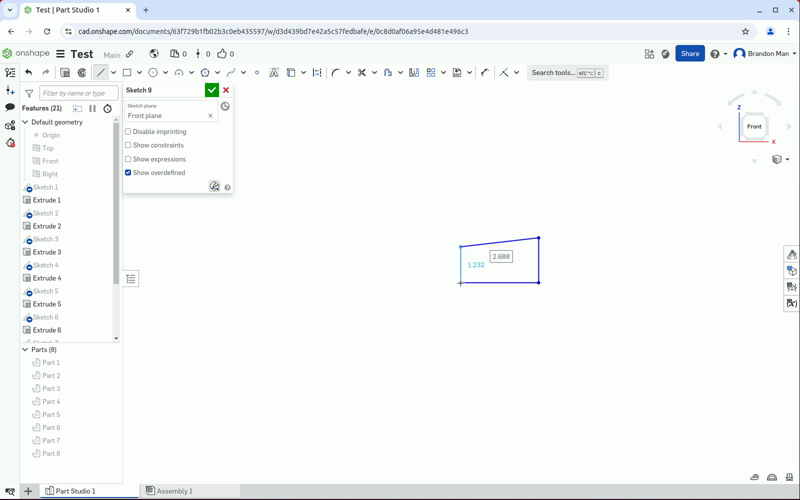
scroll(6)
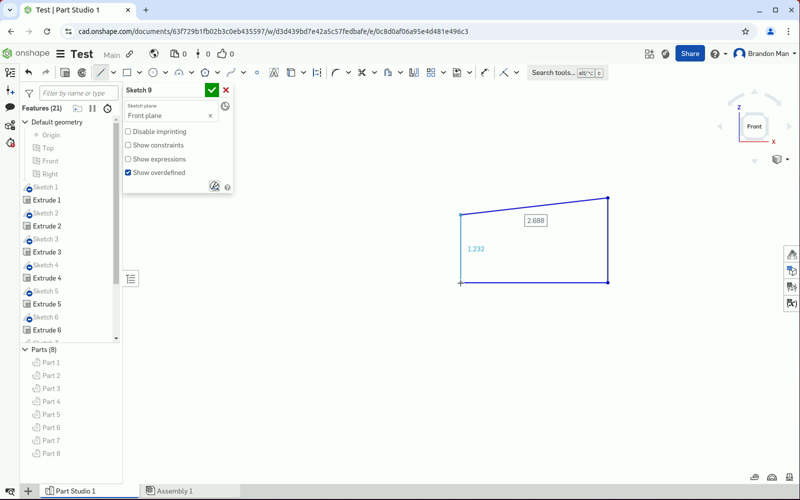
key_up(shift)
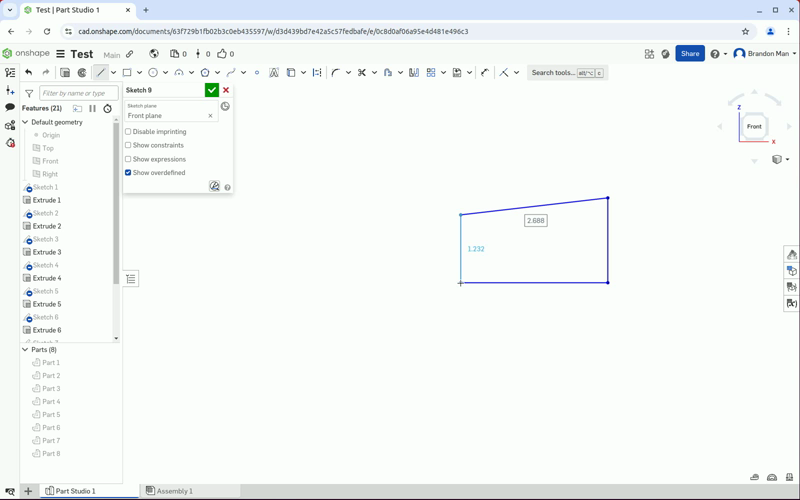
click(460, 282)
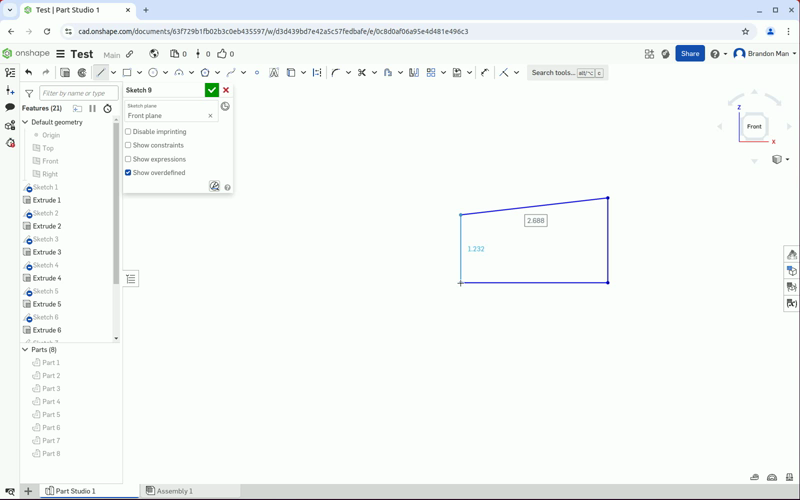
scroll(-6)
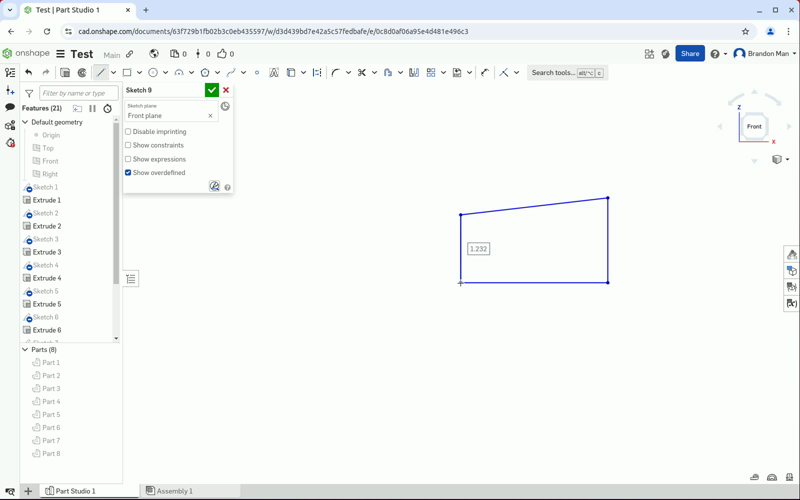
scroll(-6)
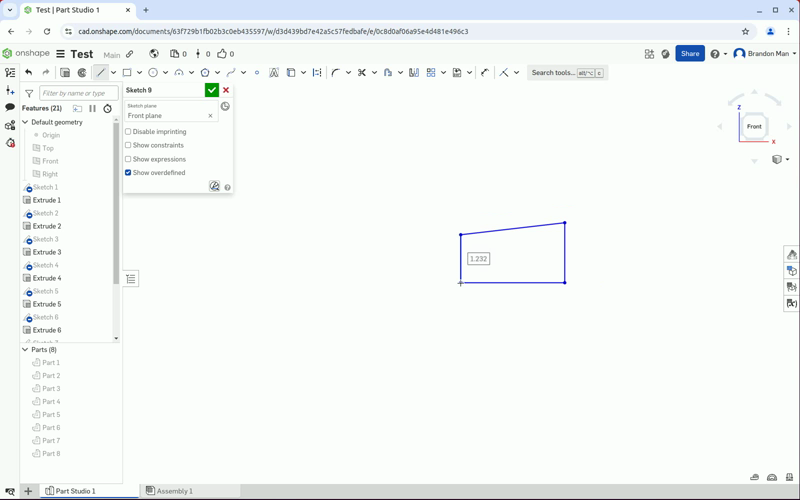
scroll(-6)
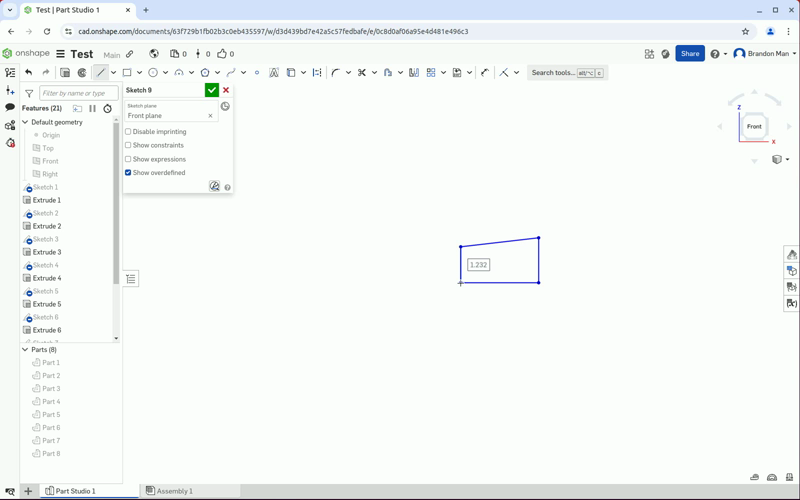
scroll(-6)
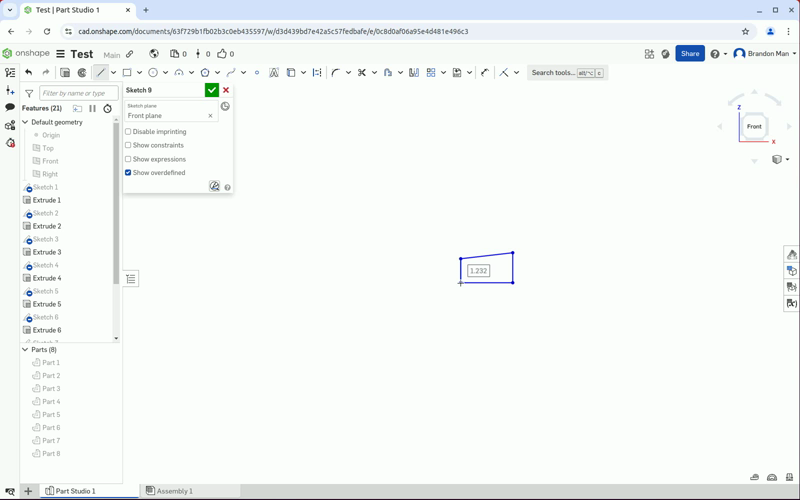
scroll(-6)
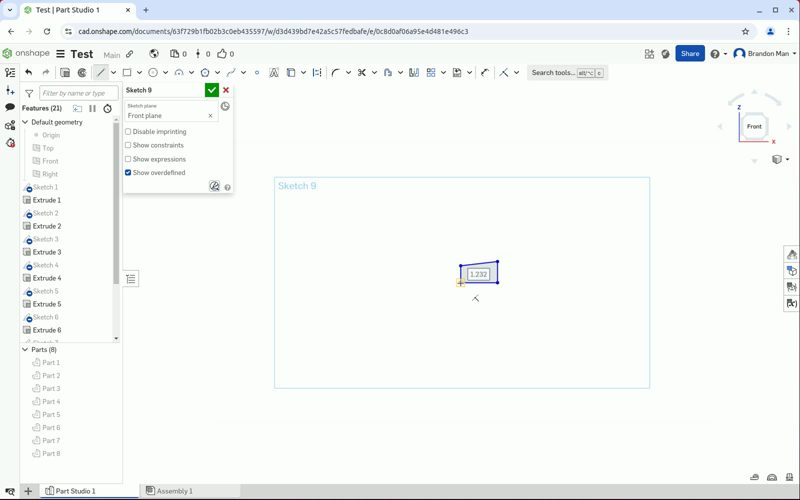
scroll(-6)
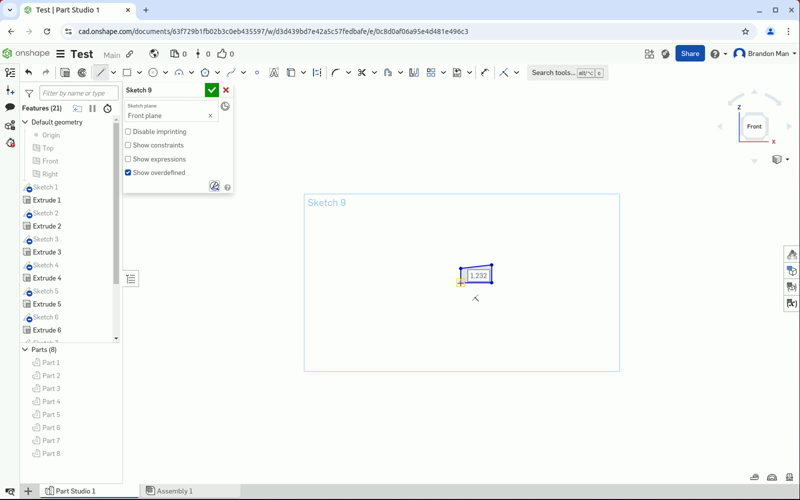
scroll(-6)
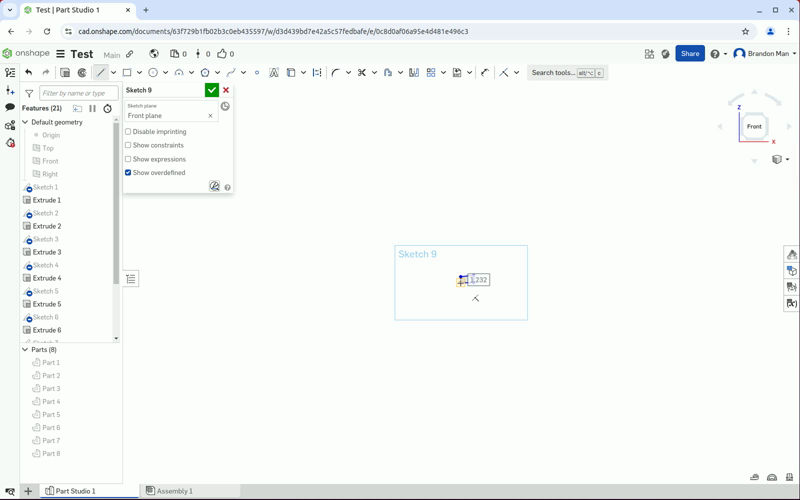
key(esc)
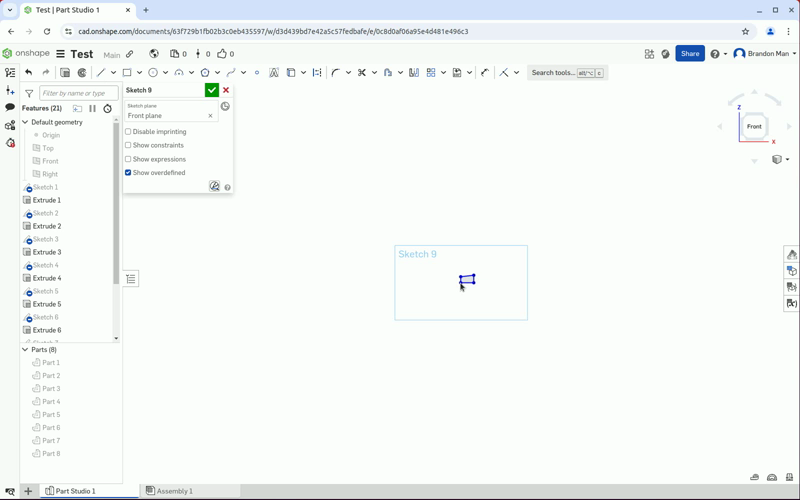
mouse_move(464, 278)
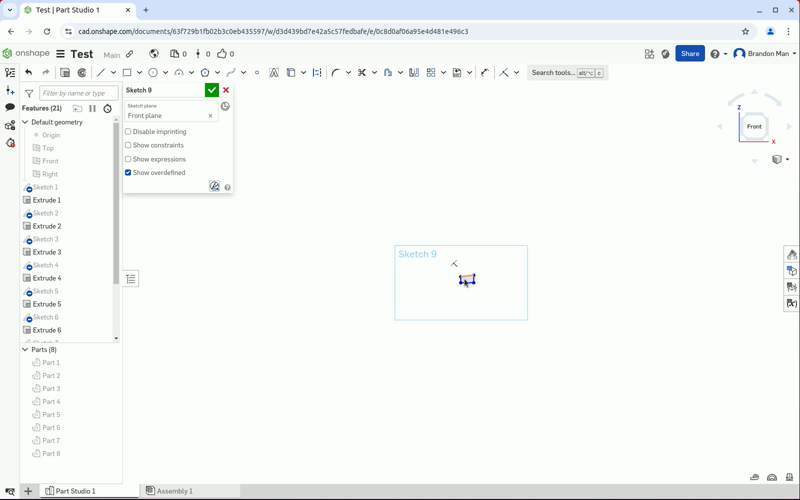
scroll(6)
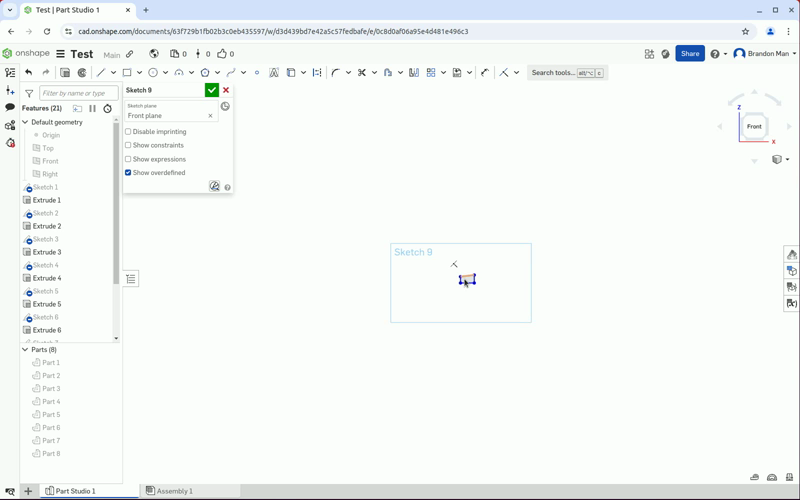
scroll(6)
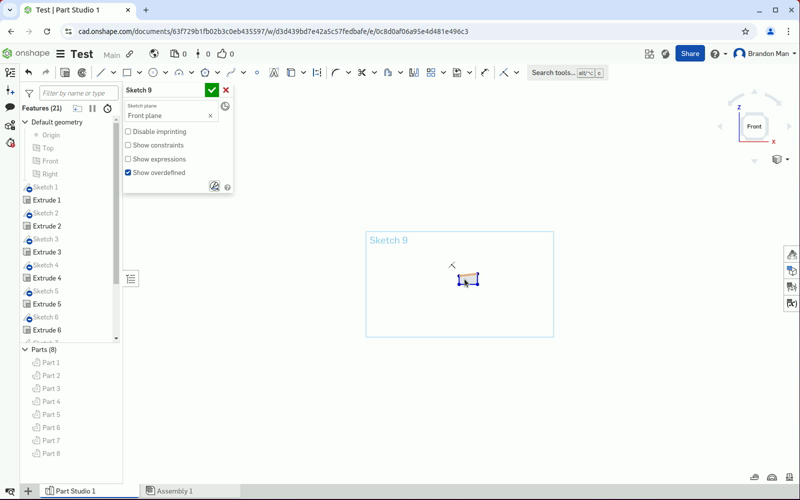
scroll(6)
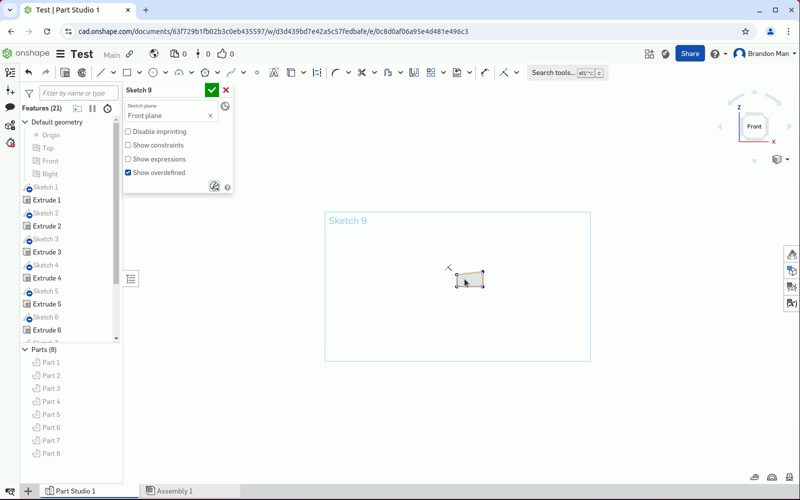
scroll(6)
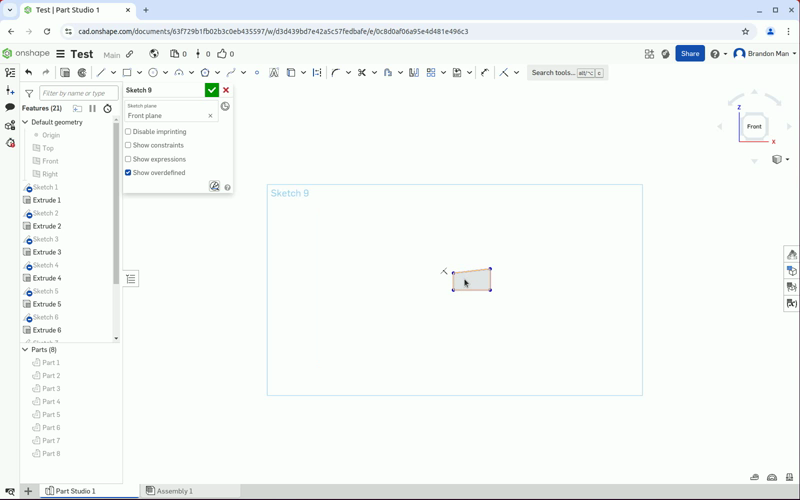
scroll(6)
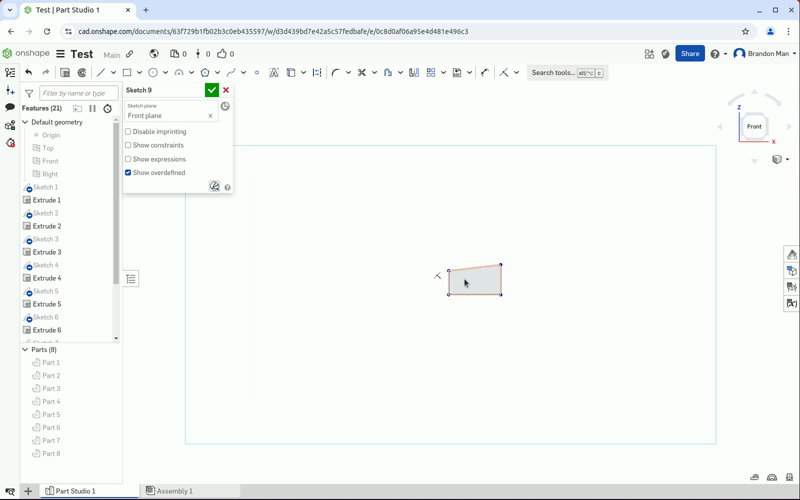
scroll(6)
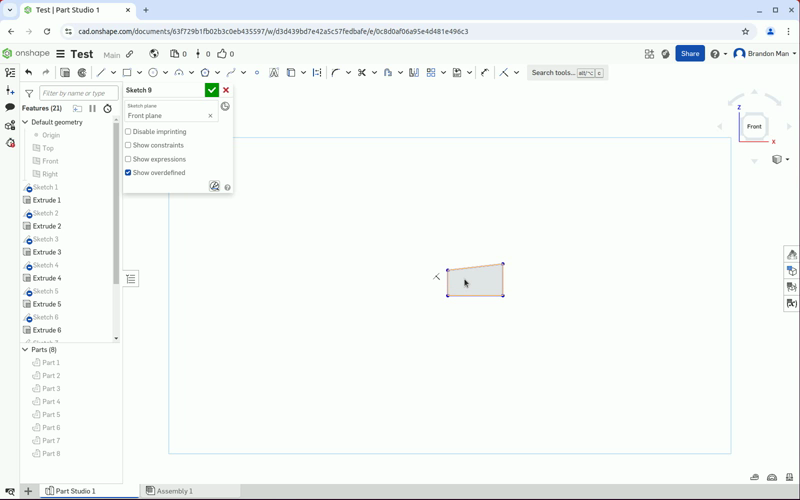
scroll(6)
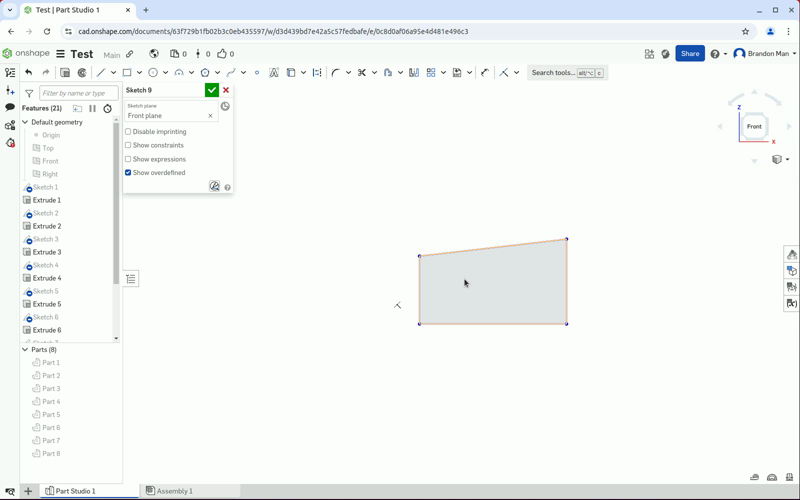
click(464, 278)
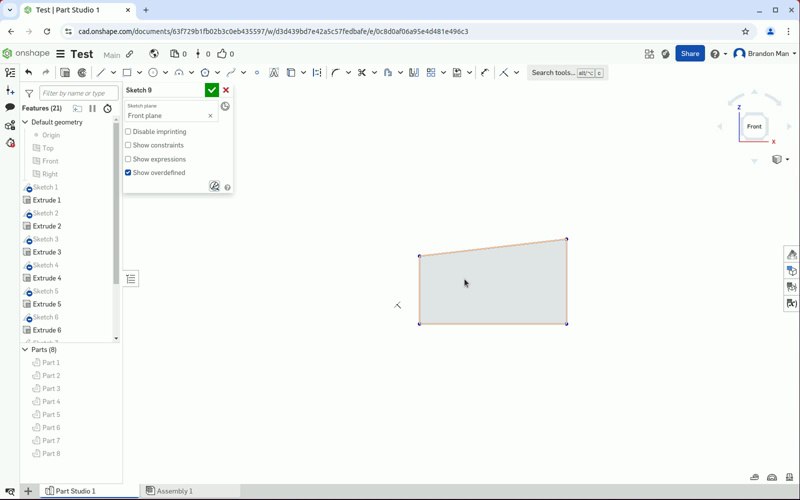
scroll(-6)
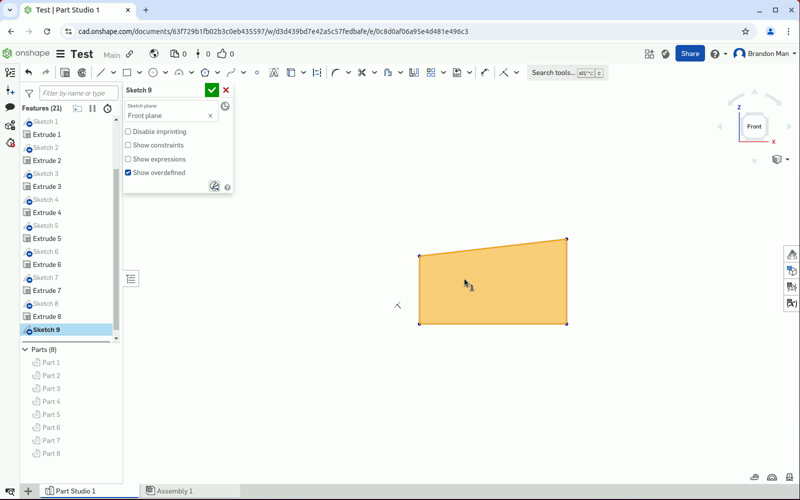
scroll(-6)
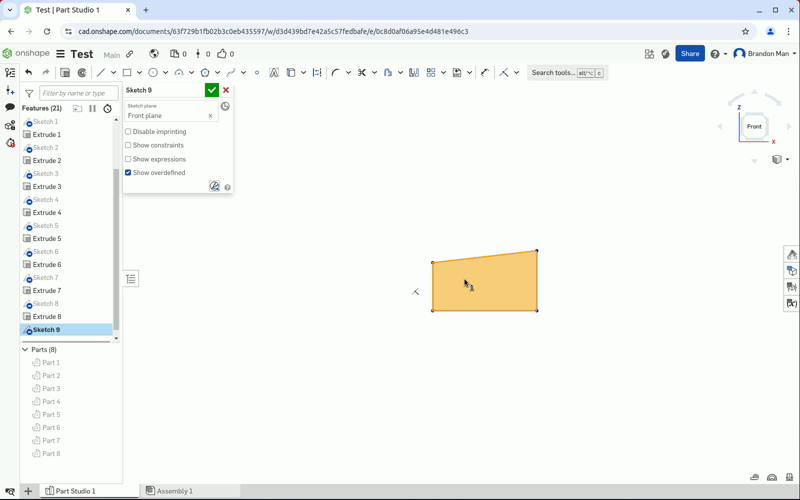
scroll(-6)
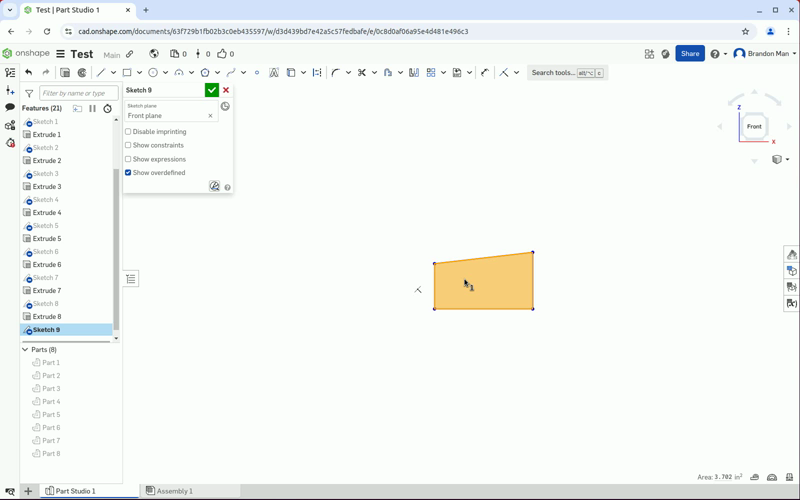
scroll(-6)
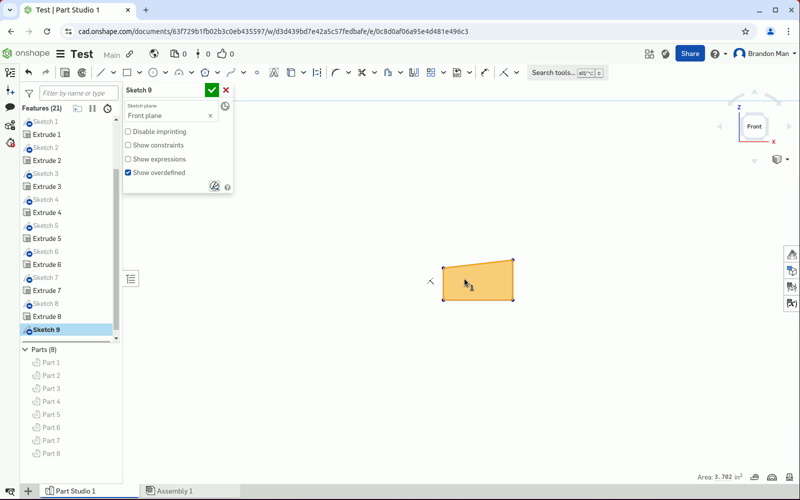
scroll(-6)
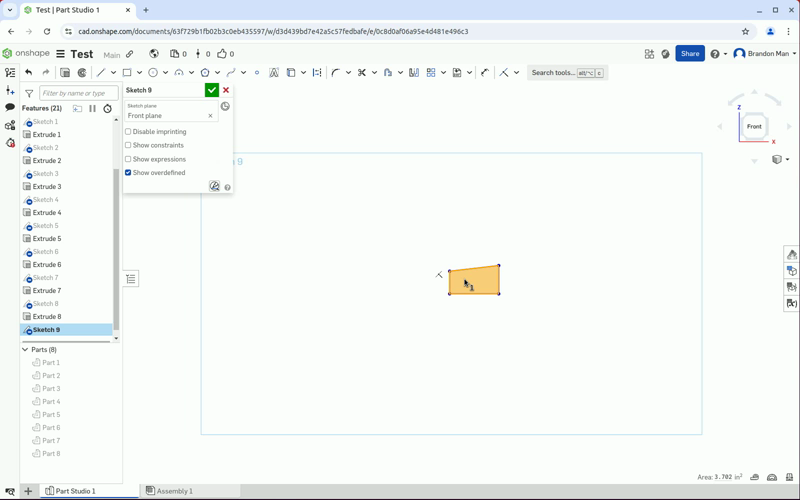
scroll(-6)
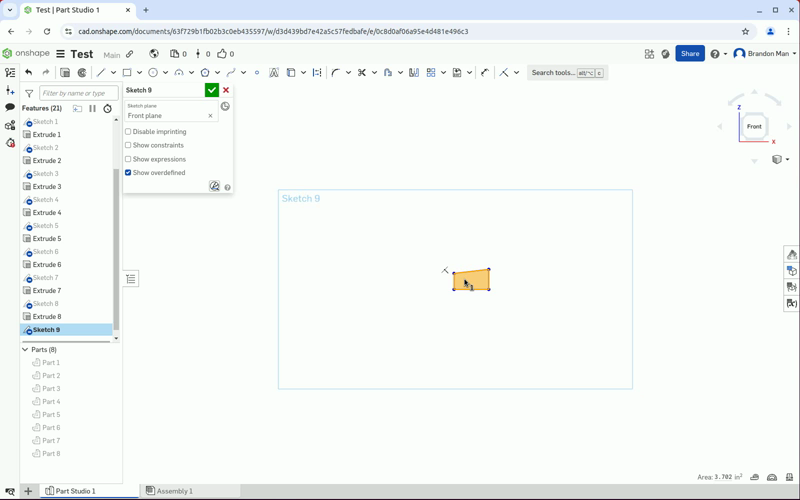
scroll(-6)
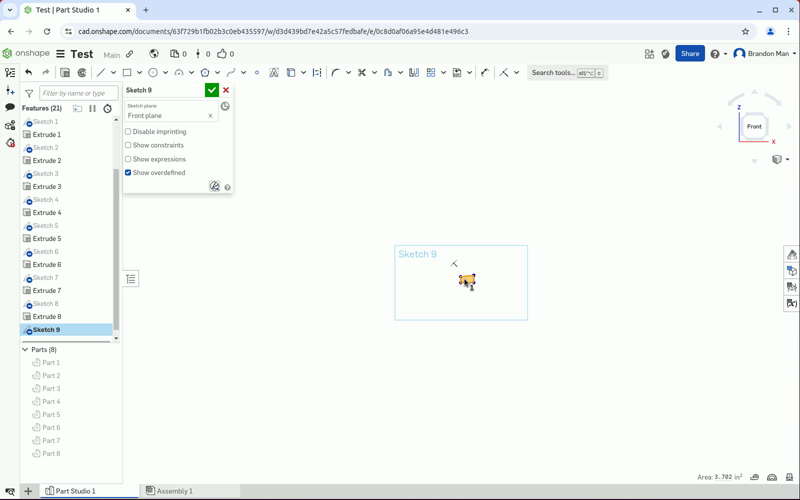
mouse_move(73, 352)
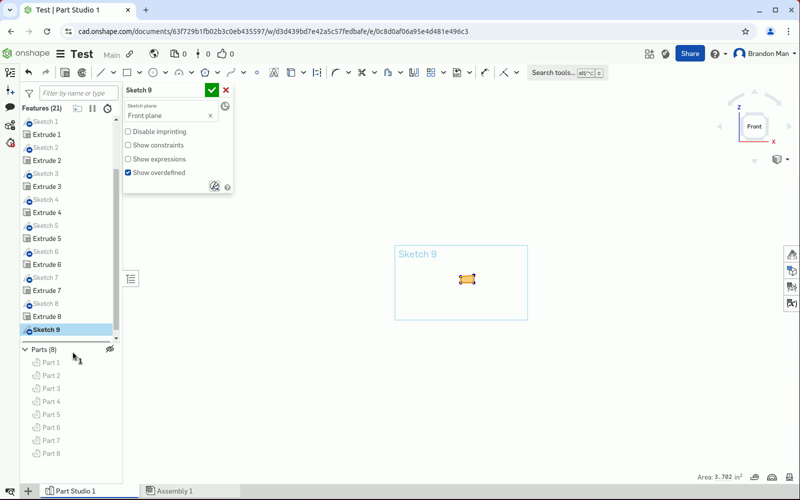
key(shift+y)
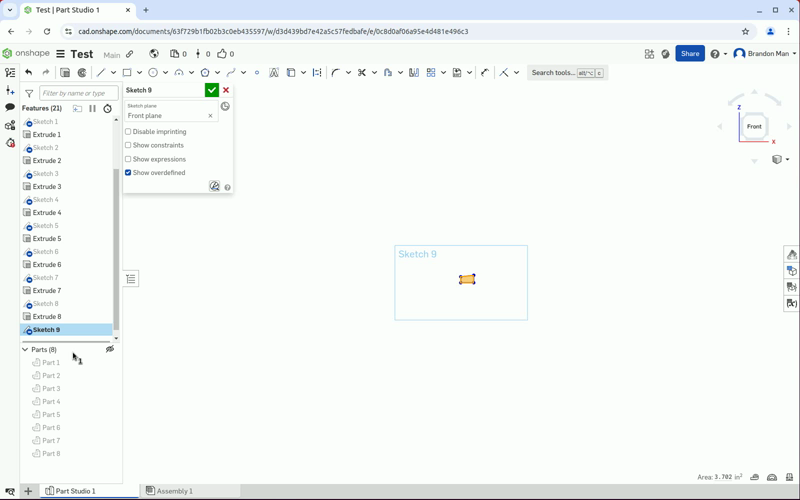
key(shift+e)
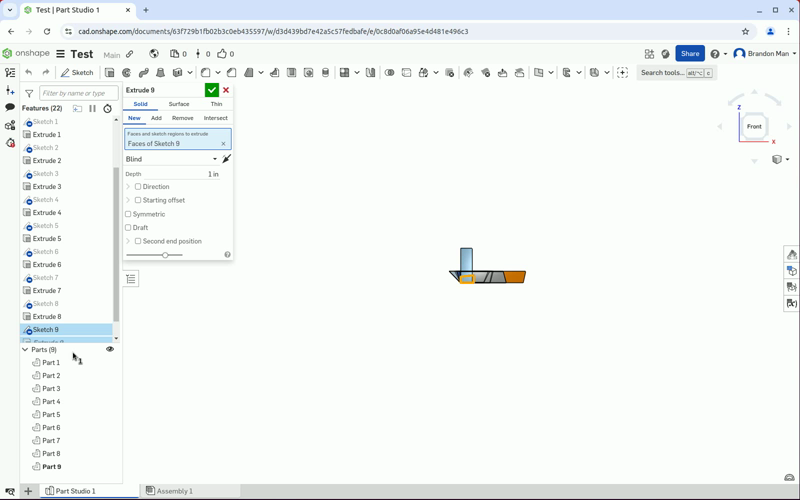
mouse_move(143, 106)
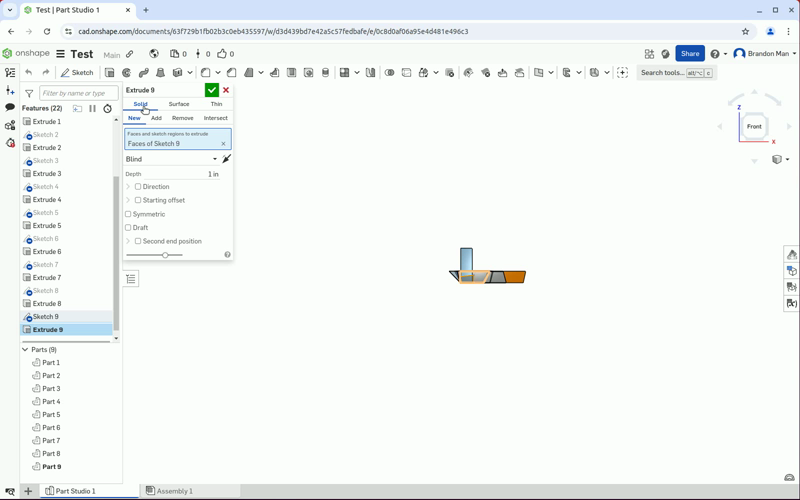
click(143, 106)
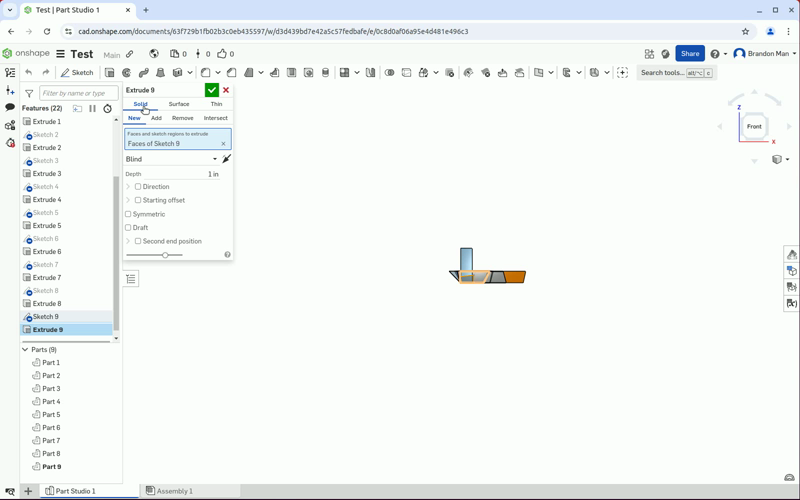
mouse_move(137, 120)
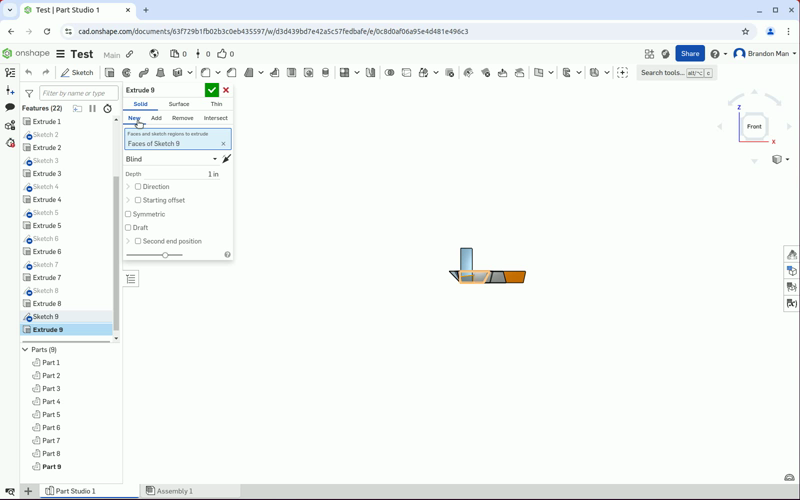
click(137, 120)
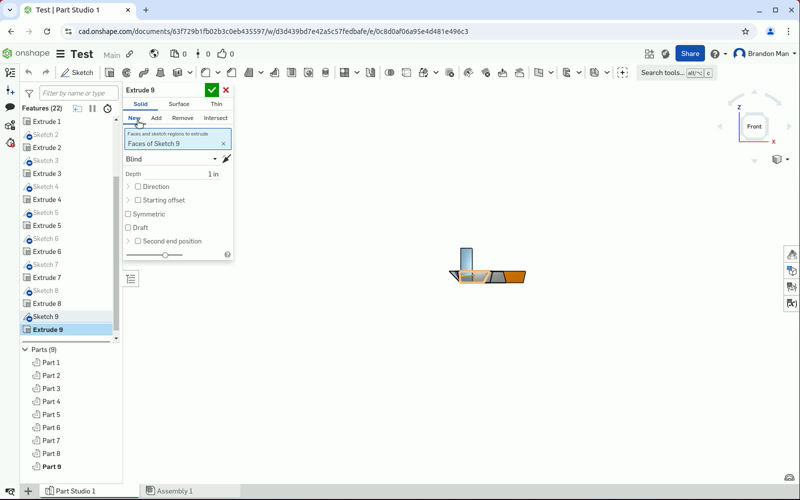
key(tab, 4)
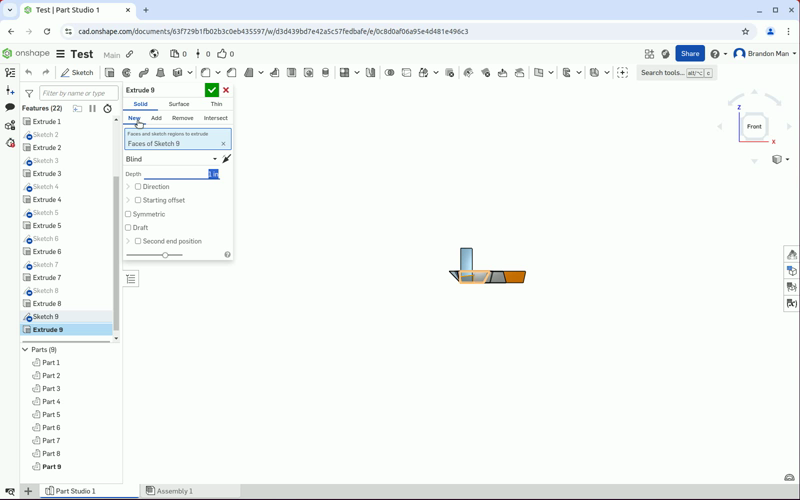
text(23.108)
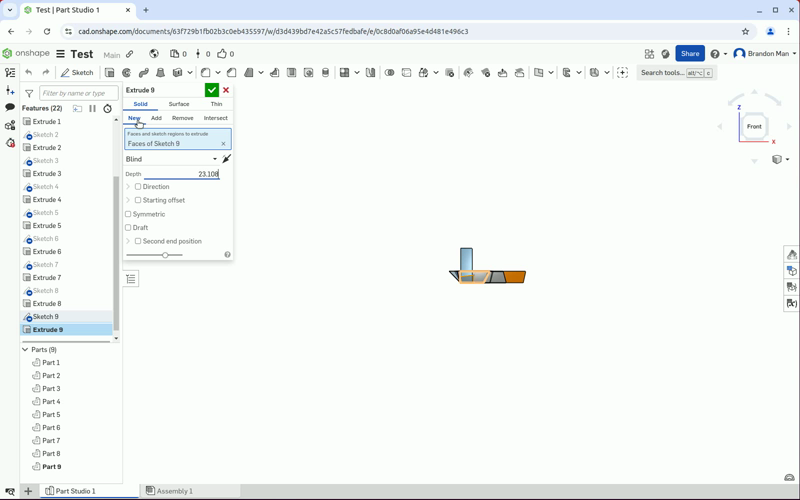
key(enter)
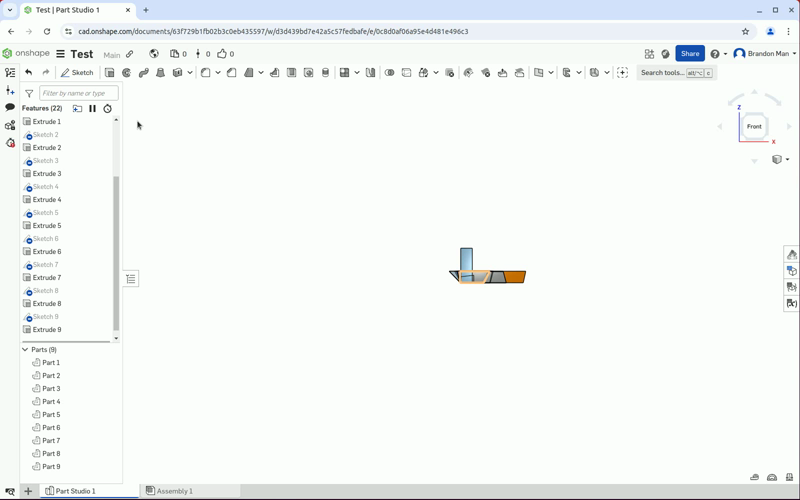
key(shift+h)
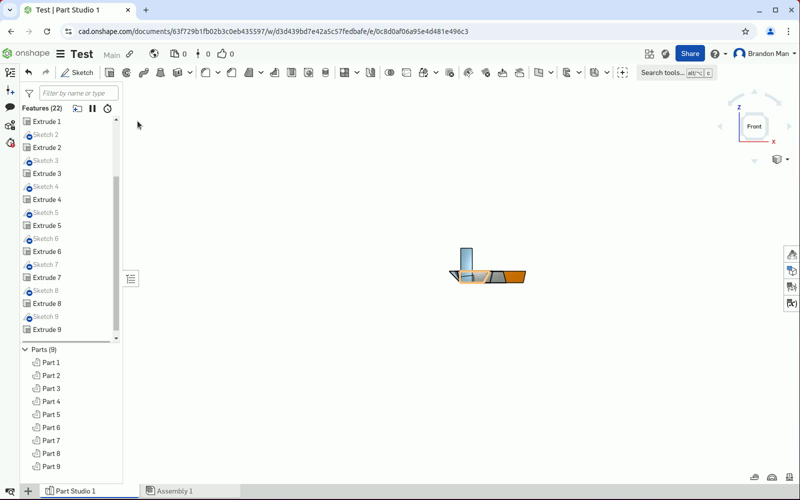
key(shift+h)
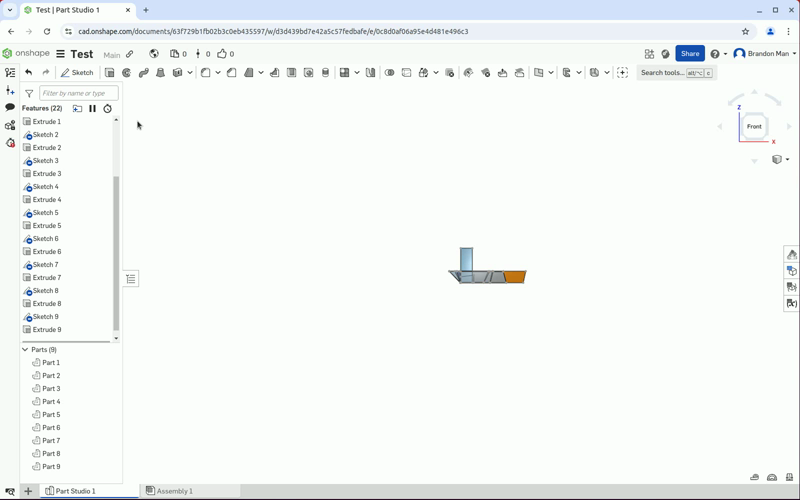
key(shift+7)
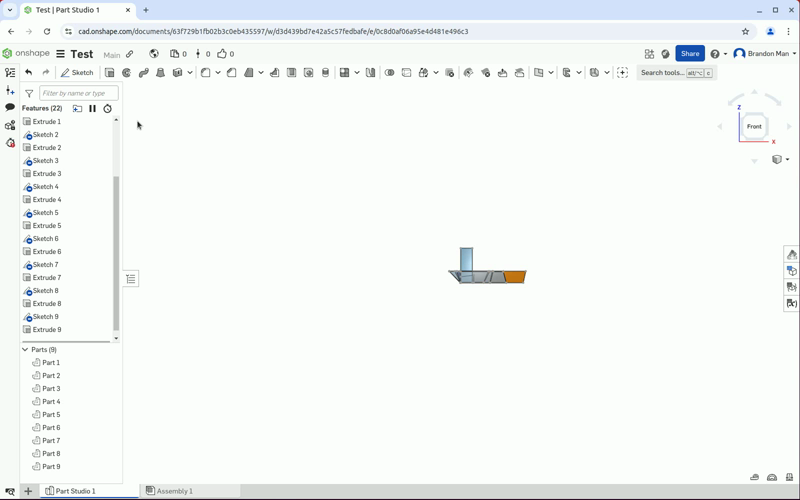
key(left, 2)
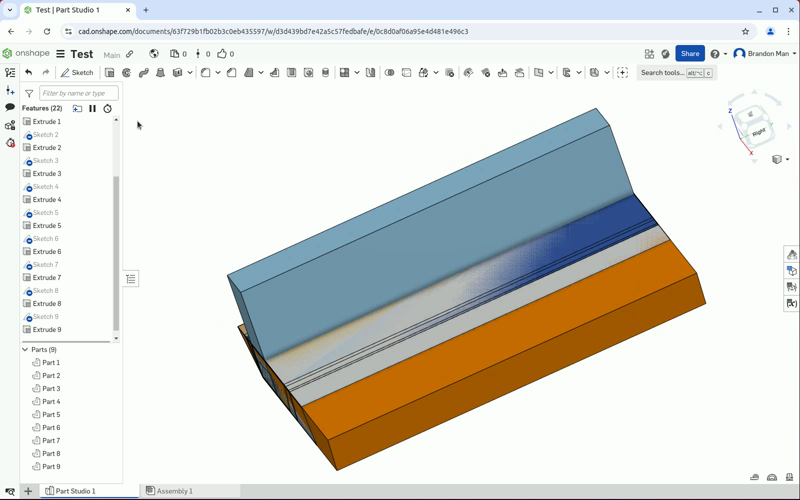
key(down, 2)
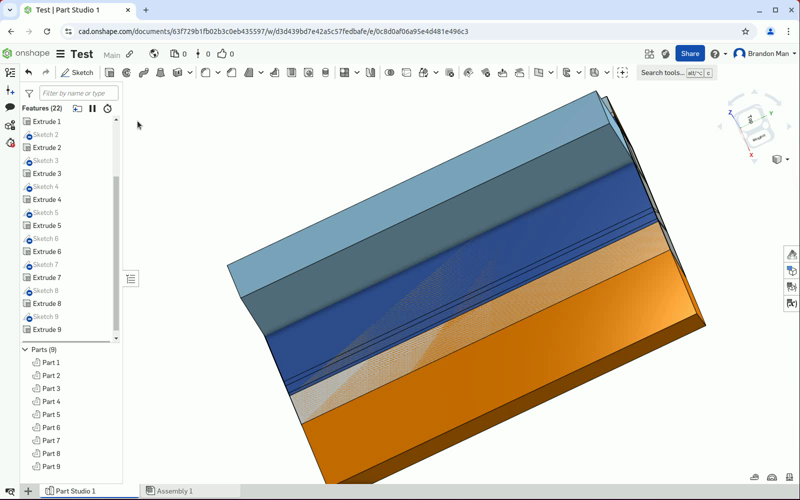
key(up, 2)
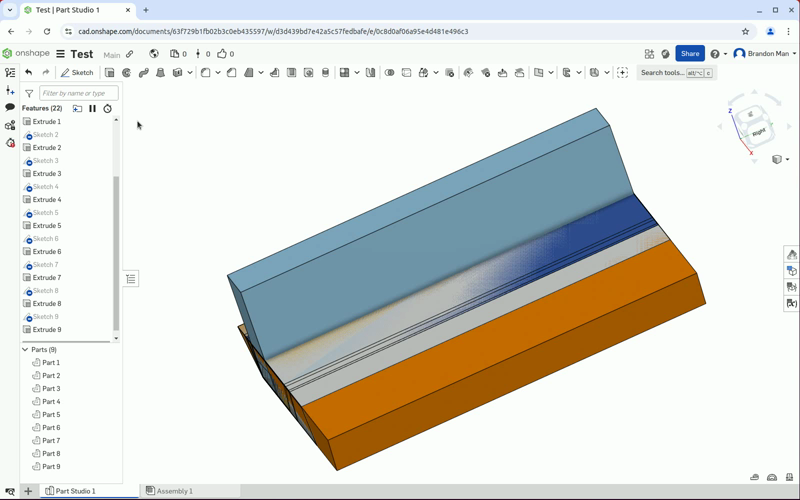
key(right, 2)
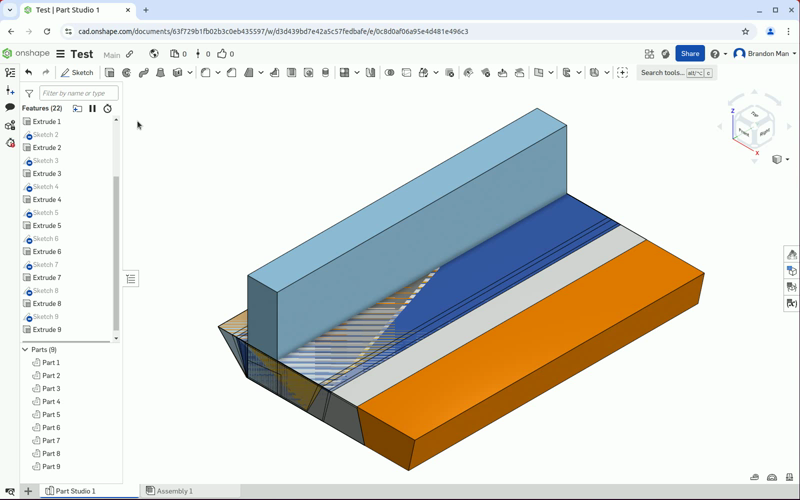
mouse_move(69, 111)
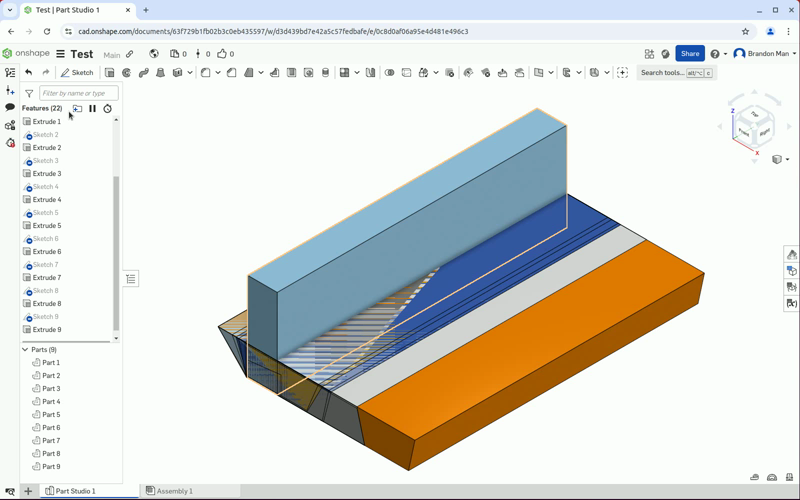
click(69, 111)